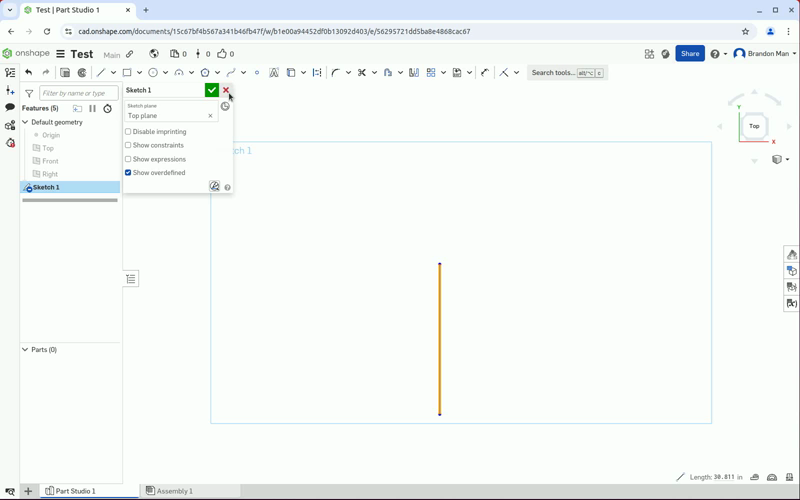
key(shift+h)
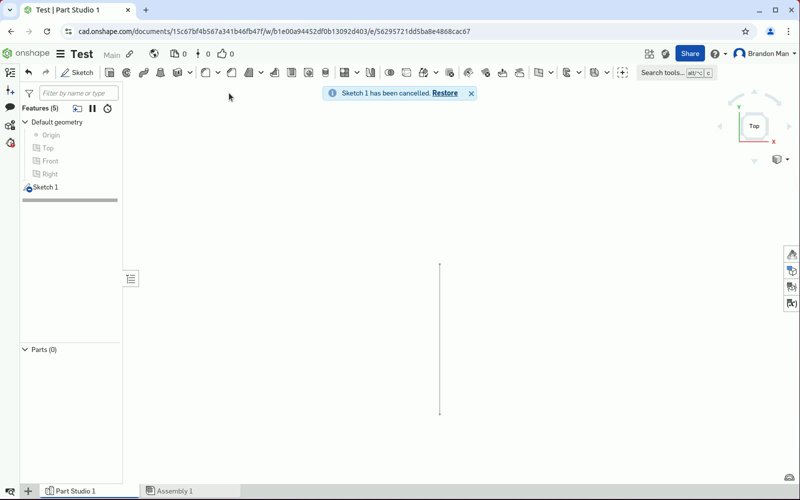
mouse_move(73, 352)
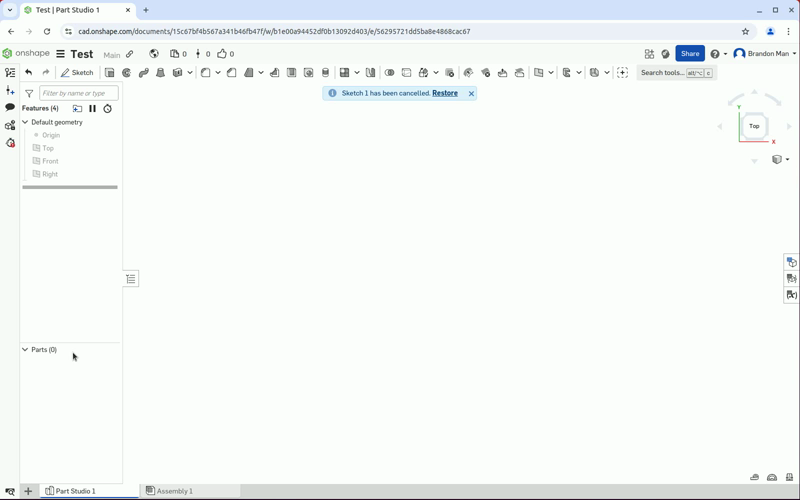
key(y)
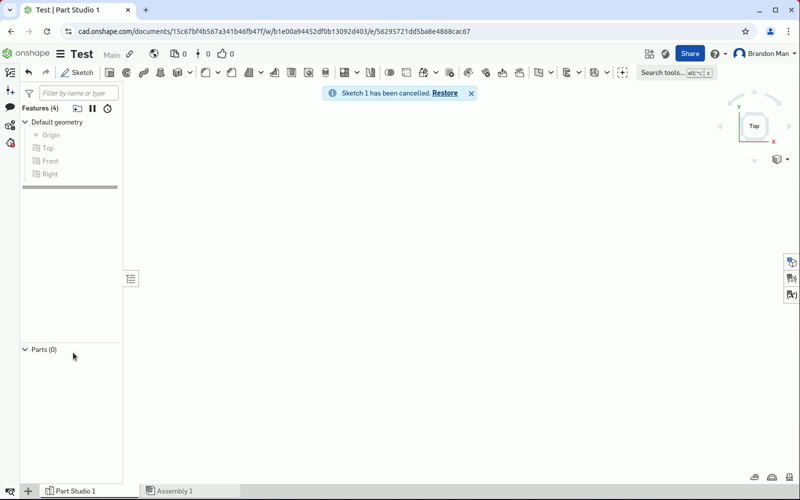
key(shift+p)
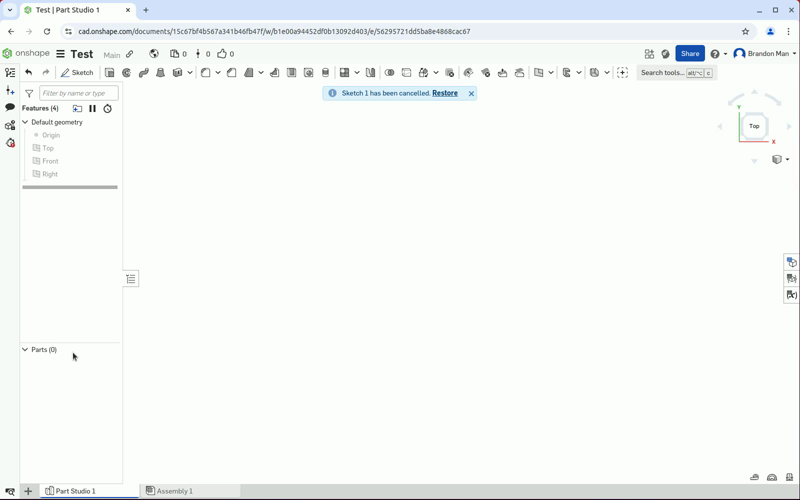
key(space)
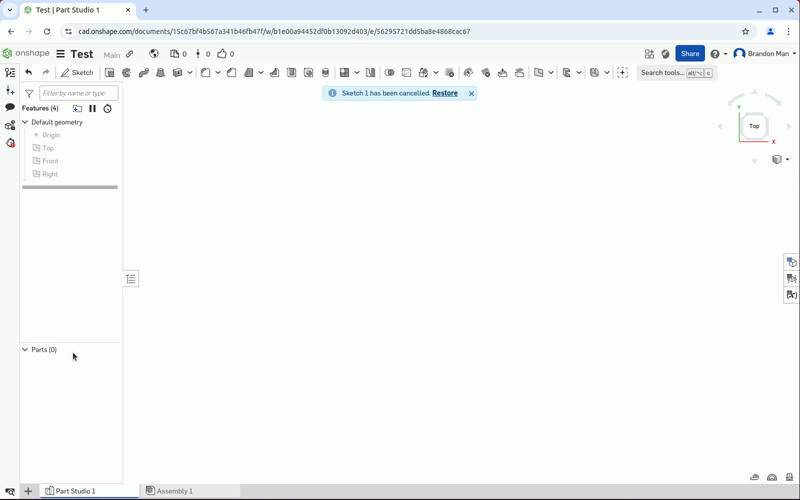
key_down(shift)
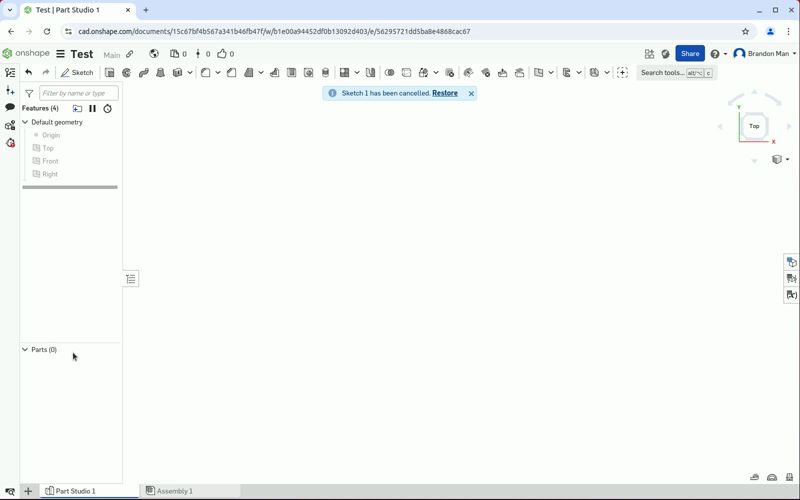
key(up)
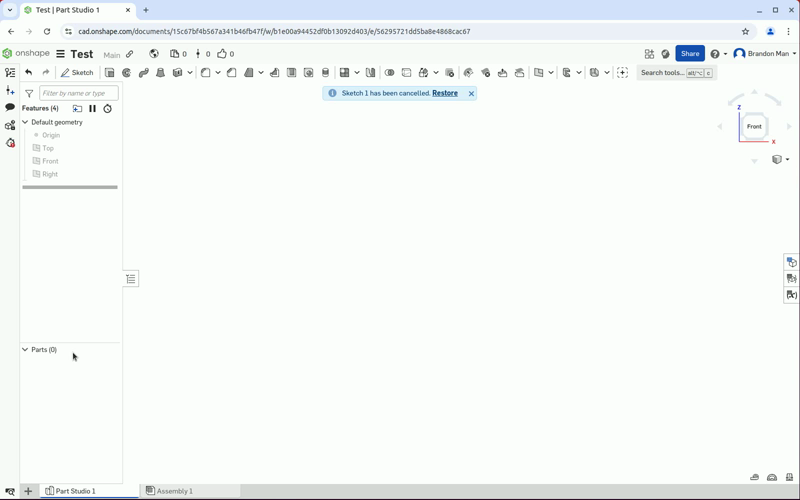
key_up(shift)
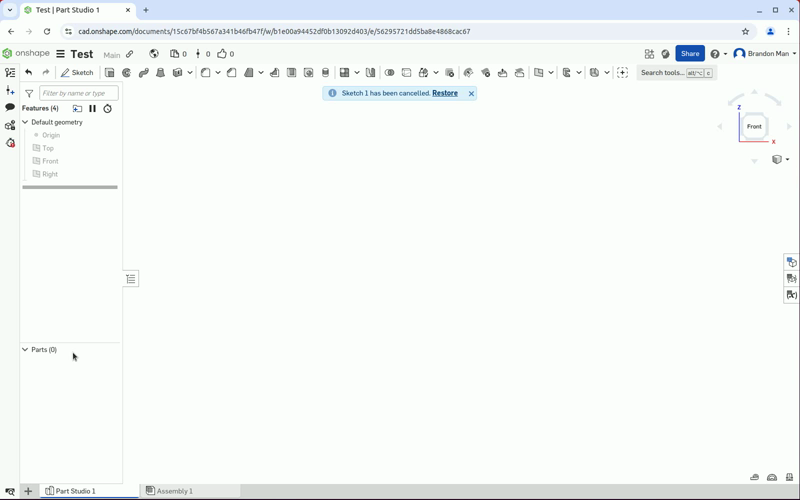
mouse_move(73, 352)
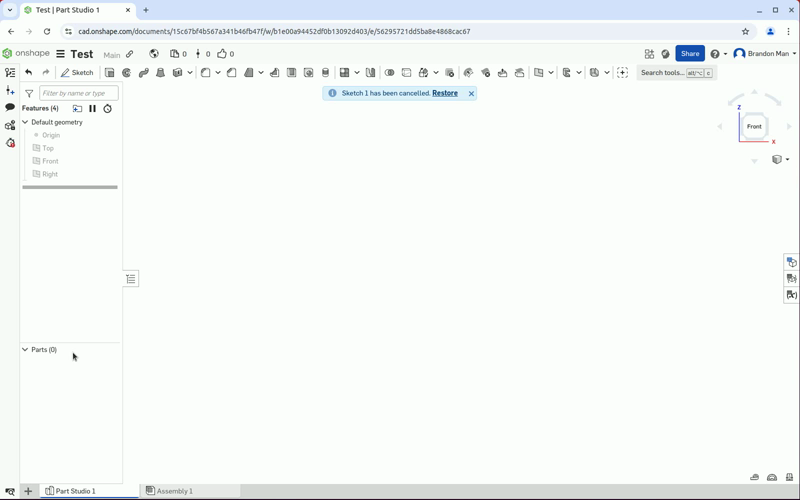
key(shift+y)
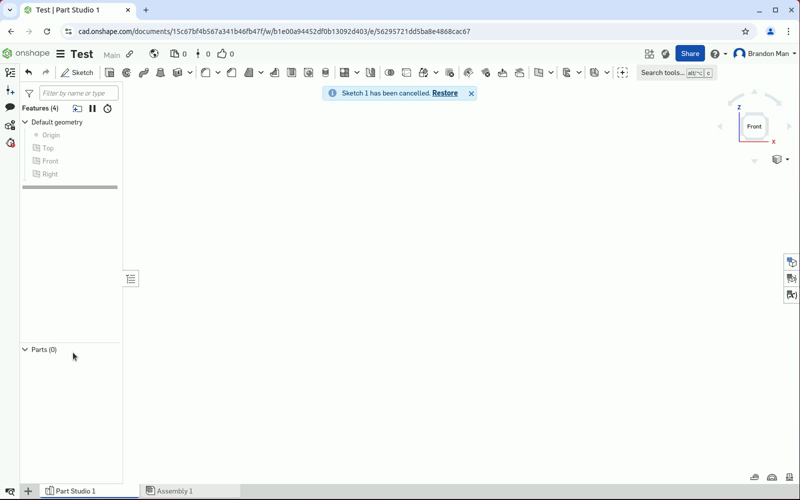
key(shift+s)
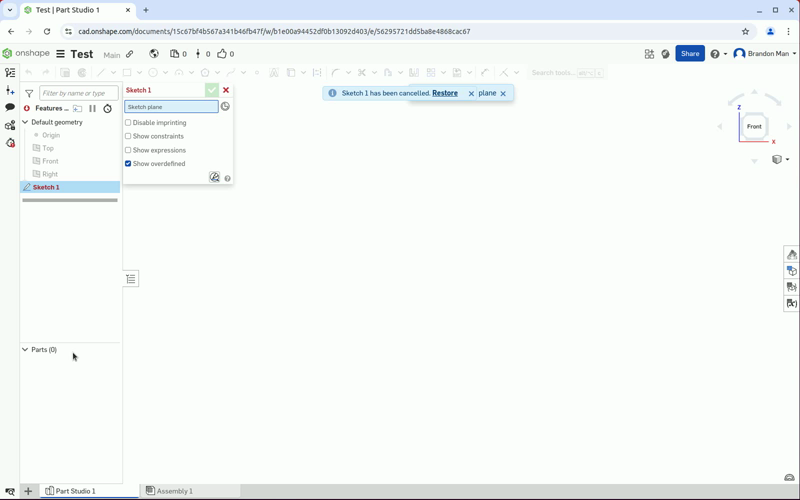
mouse_move(73, 163)
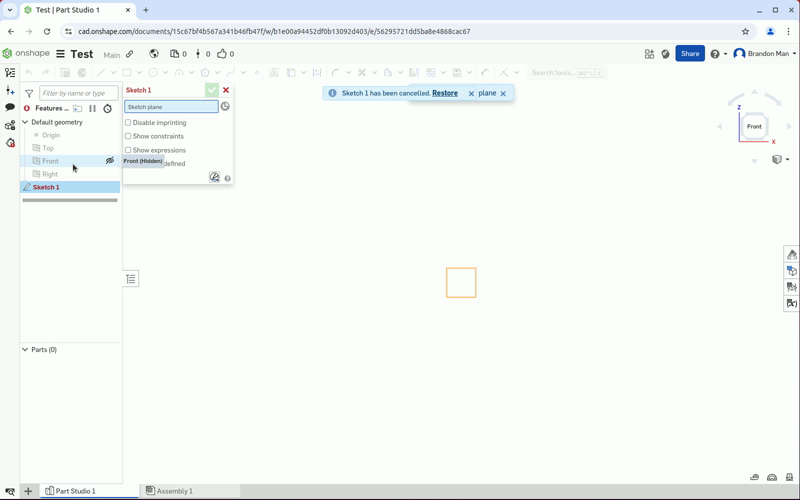
click(73, 163)
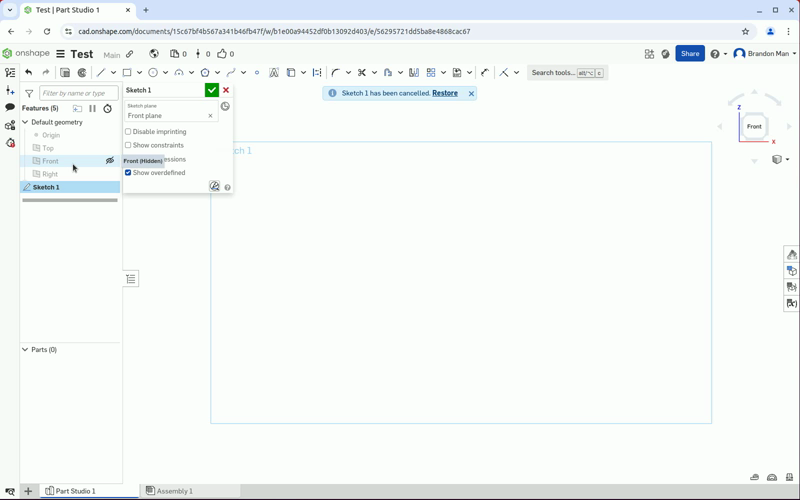
mouse_move(73, 352)
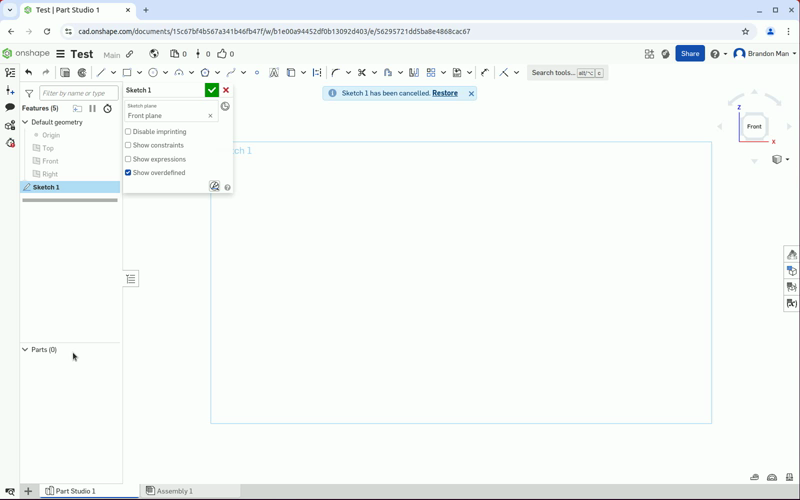
key(y)
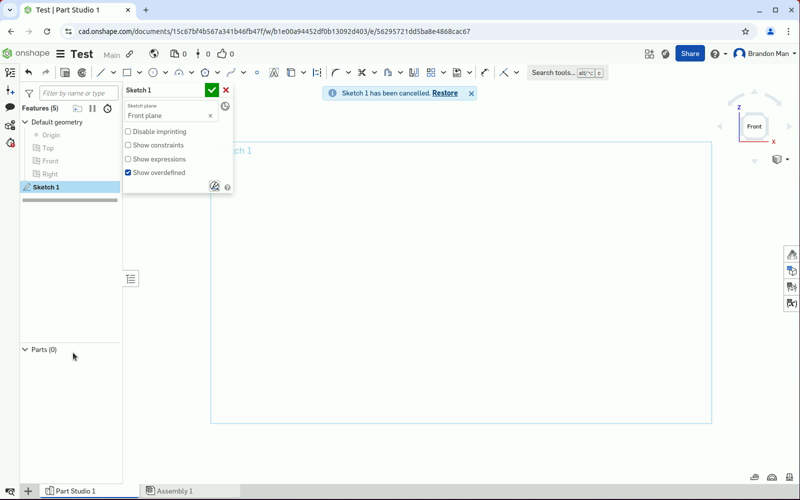
key(l)
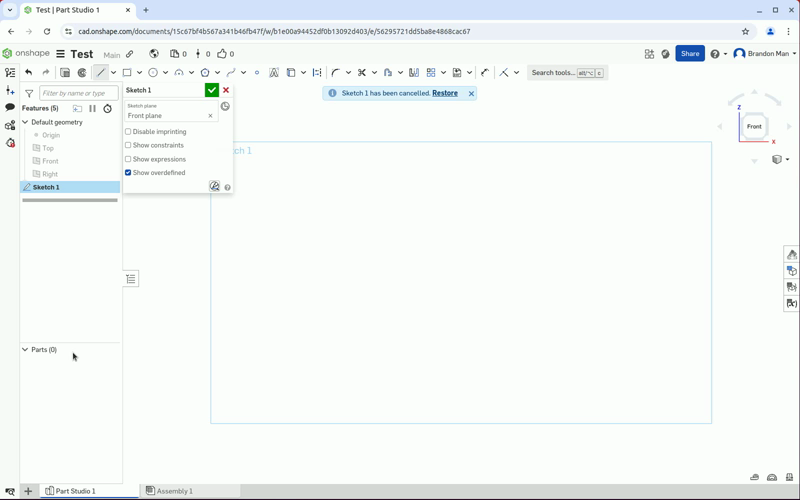
key_down(shift)
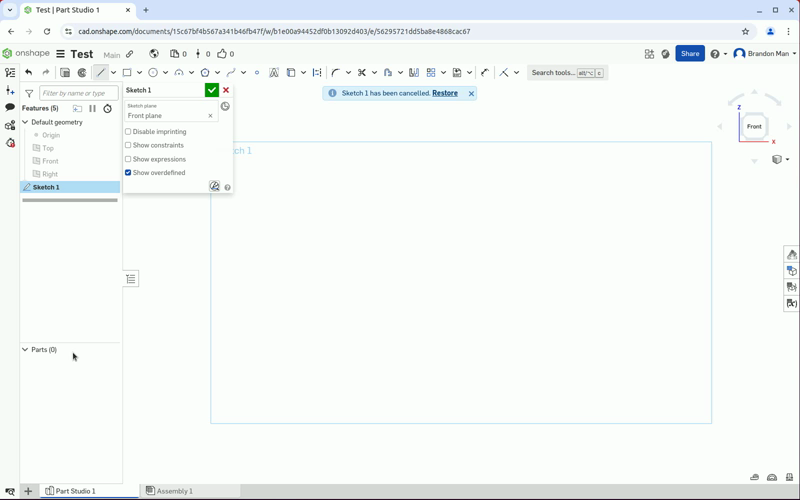
mouse_move(348, 282)
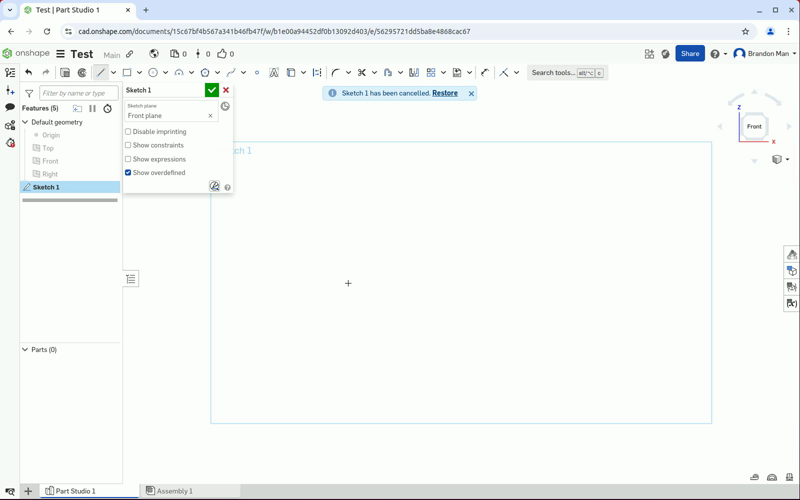
click(348, 282)
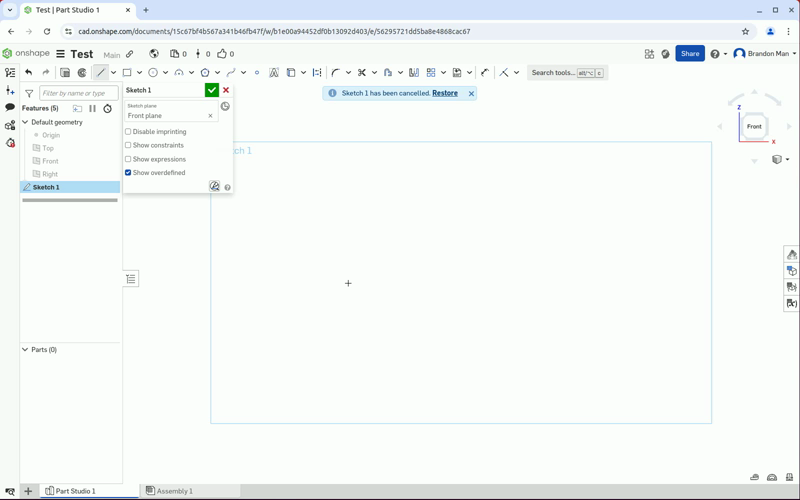
key_up(shift)
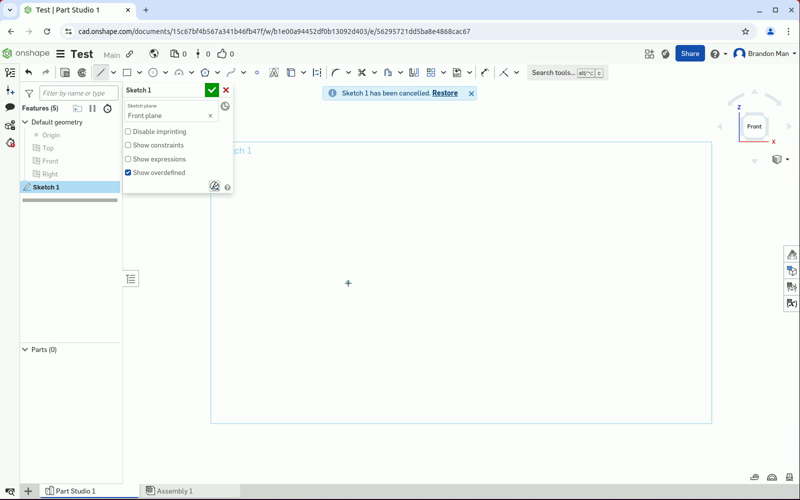
key_down(shift)
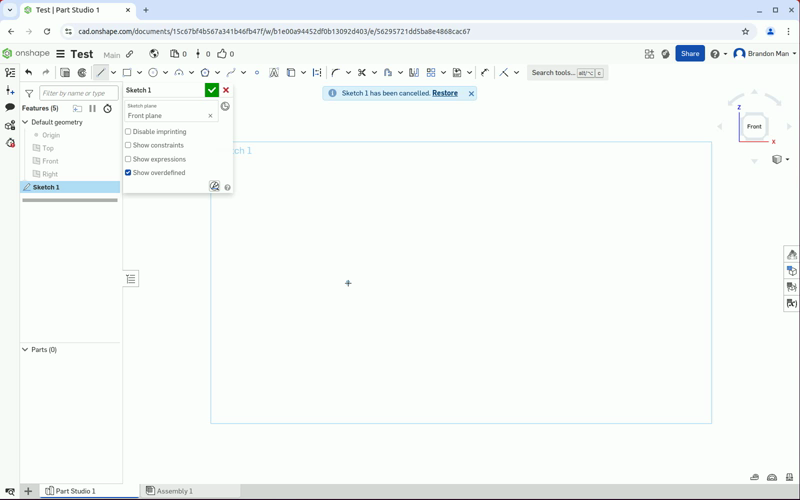
mouse_move(378, 282)
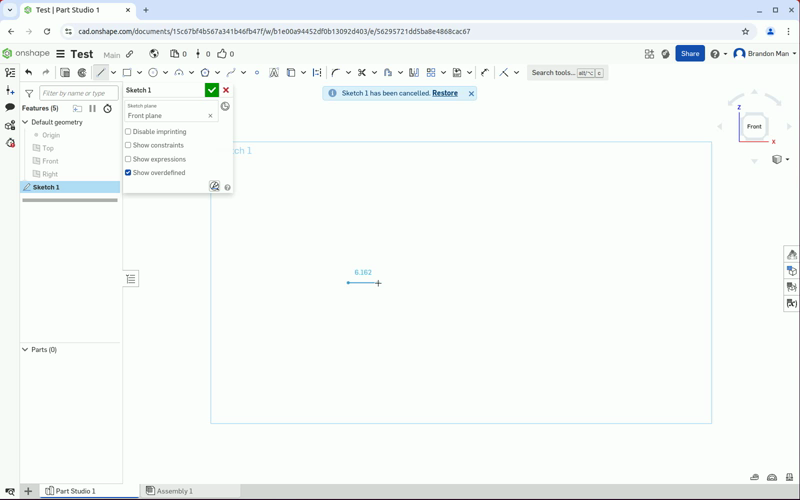
mouse_move(404, 282)
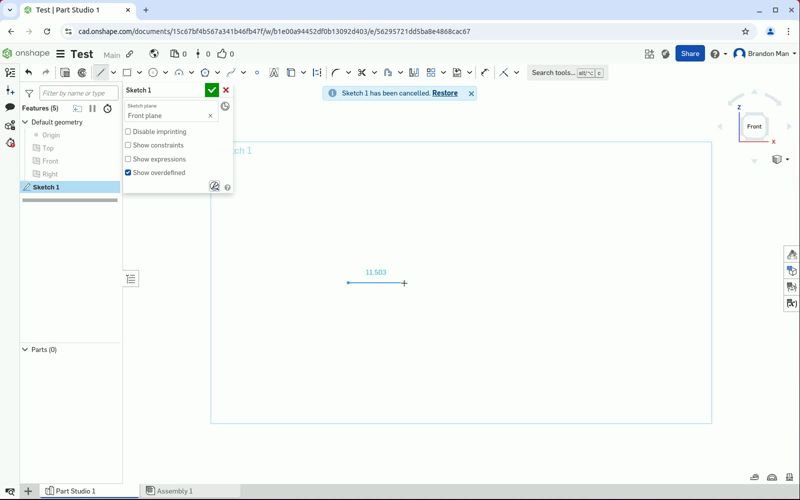
click(404, 282)
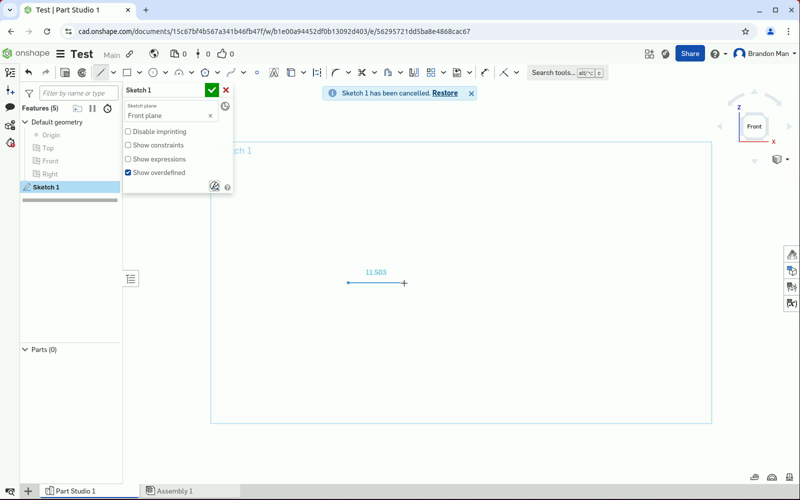
key_up(shift)
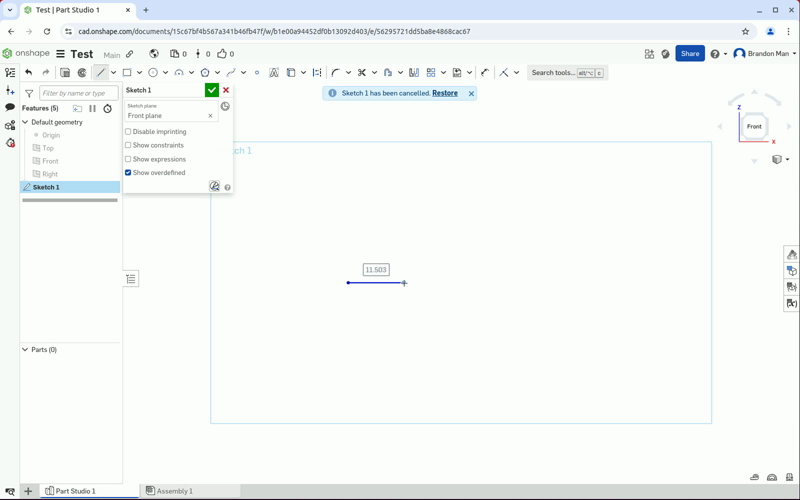
key_down(shift)
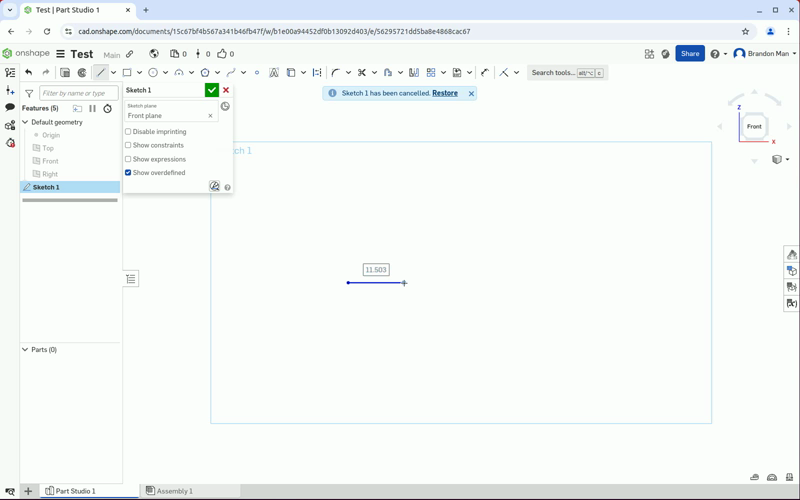
mouse_move(434, 282)
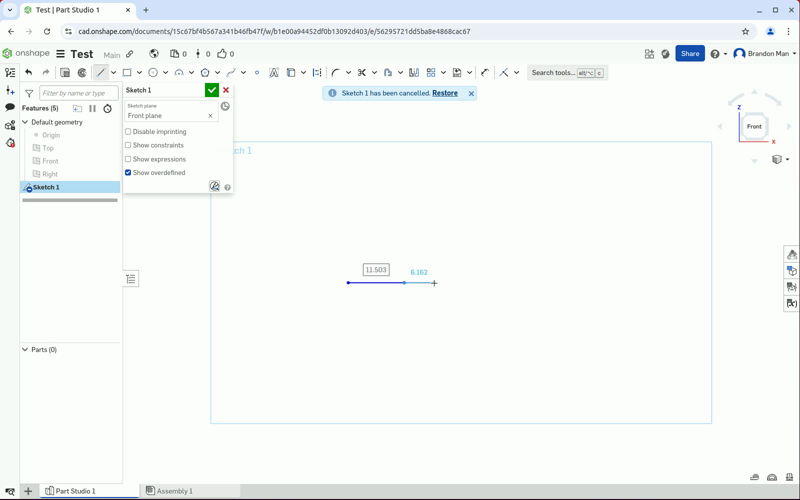
mouse_move(404, 282)
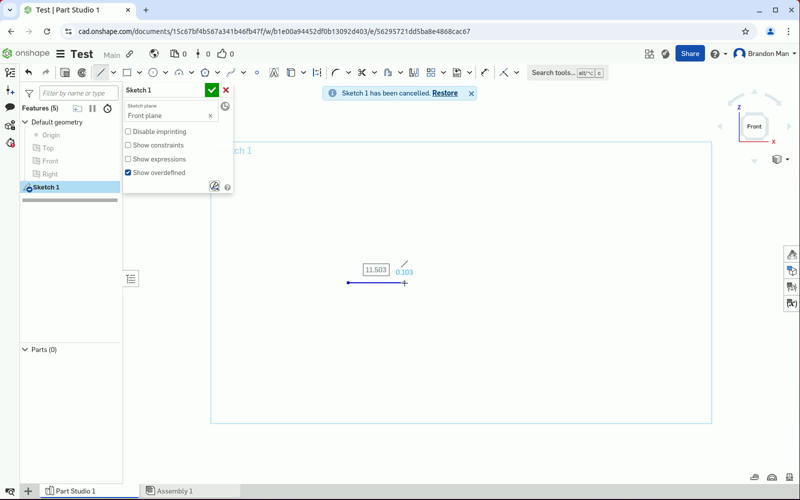
scroll(6)
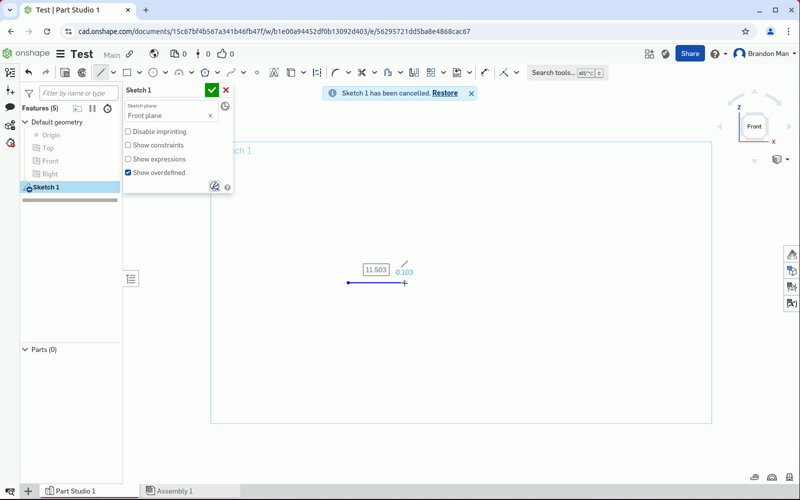
scroll(6)
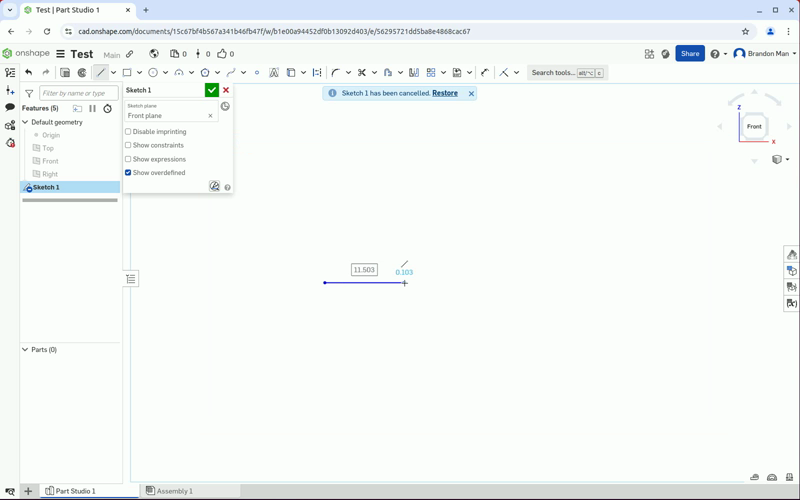
scroll(6)
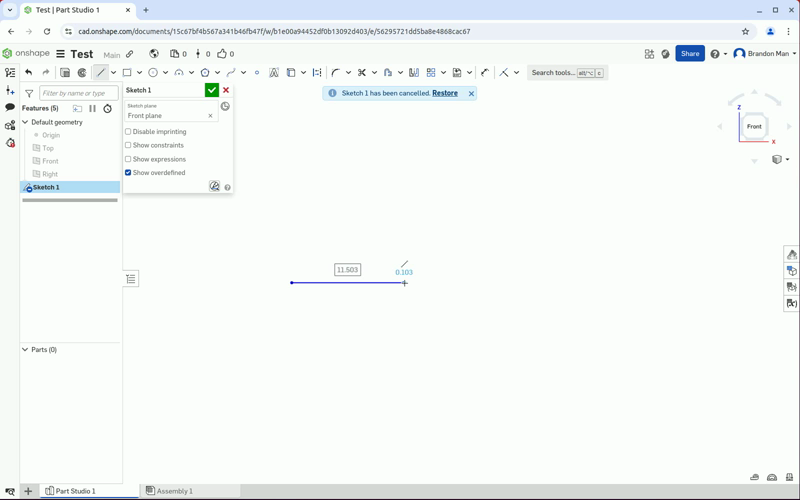
scroll(6)
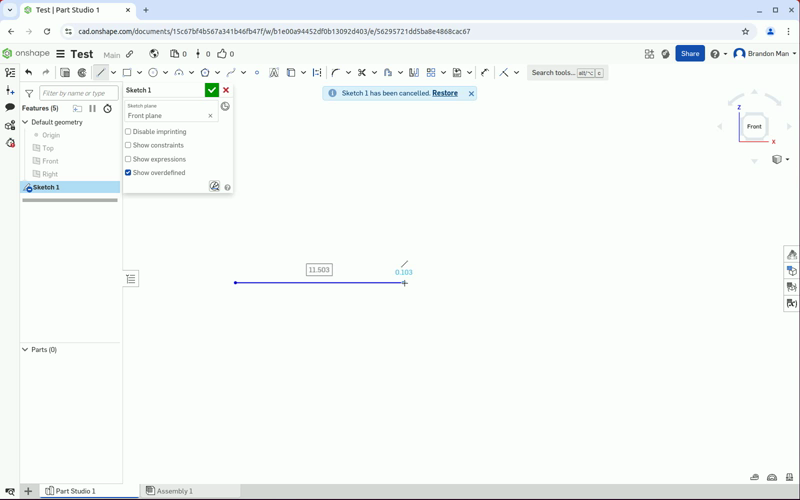
scroll(6)
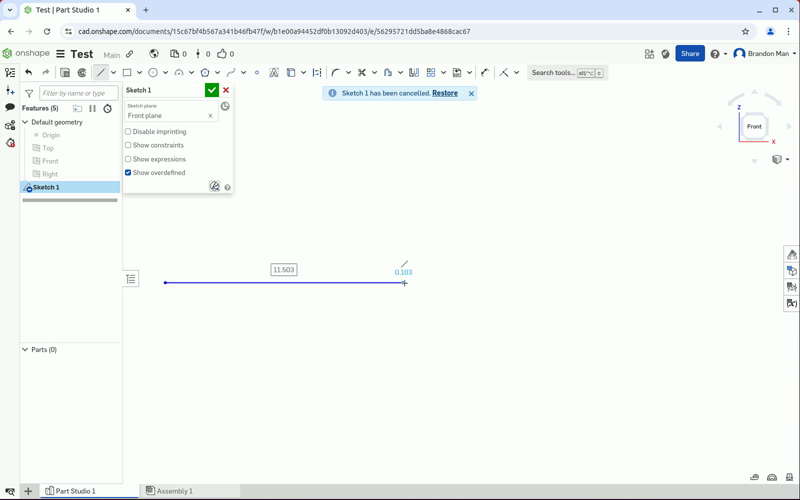
scroll(6)
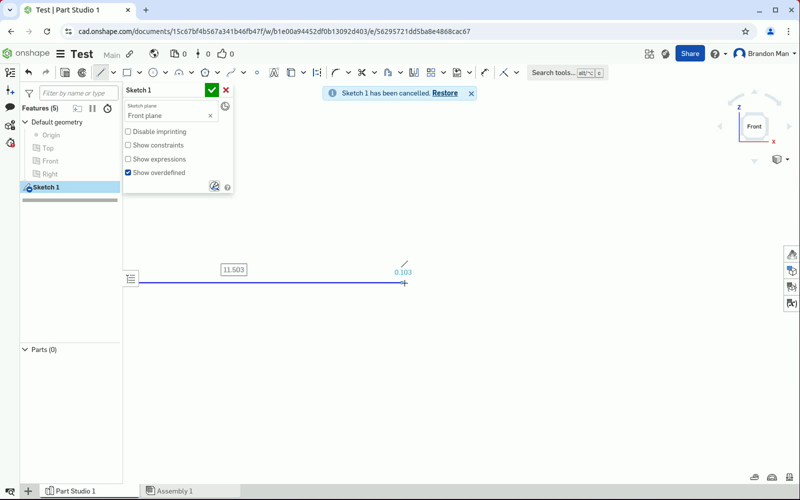
scroll(6)
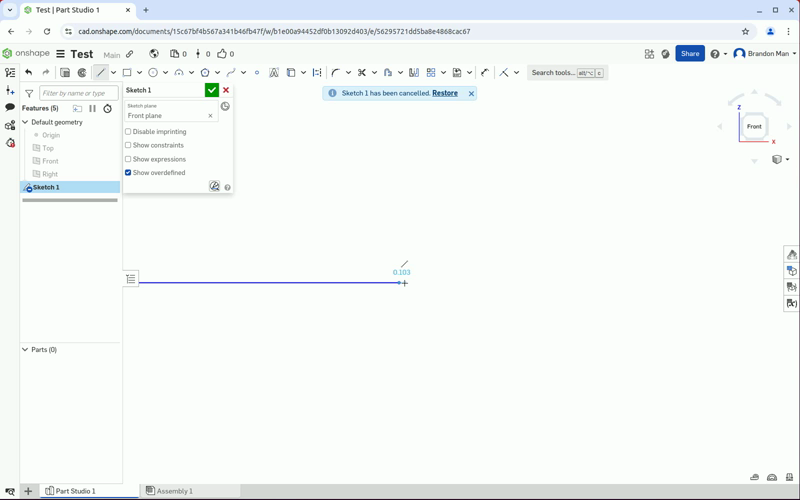
click(404, 282)
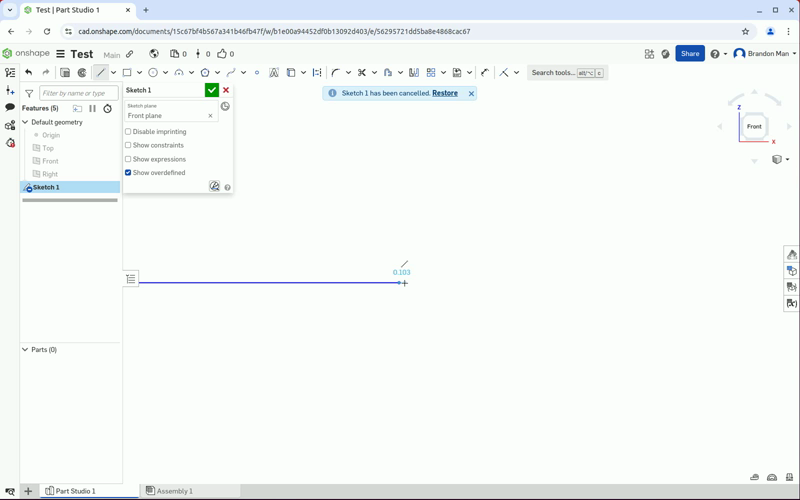
scroll(-6)
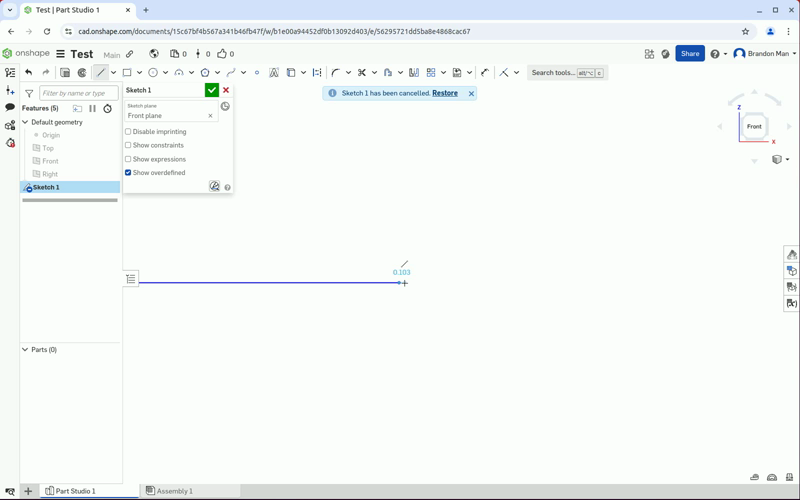
scroll(-6)
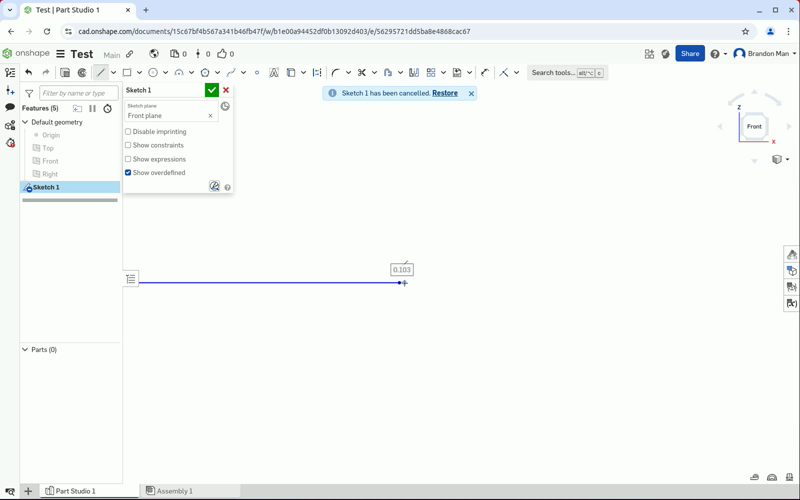
scroll(-6)
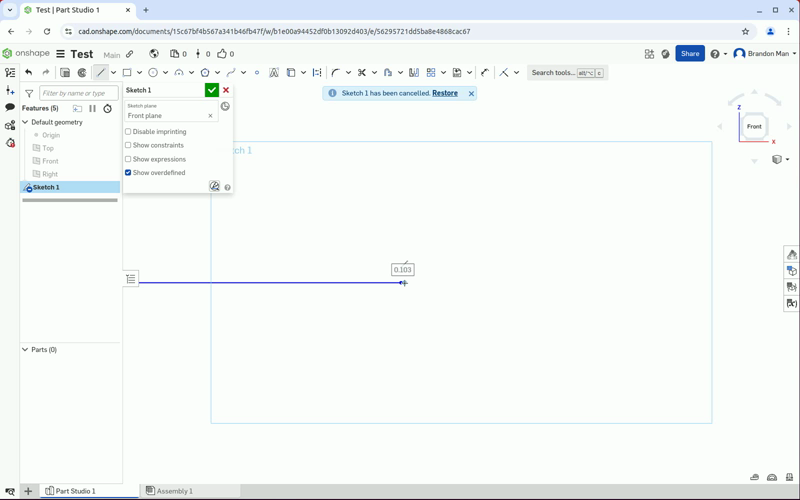
scroll(-6)
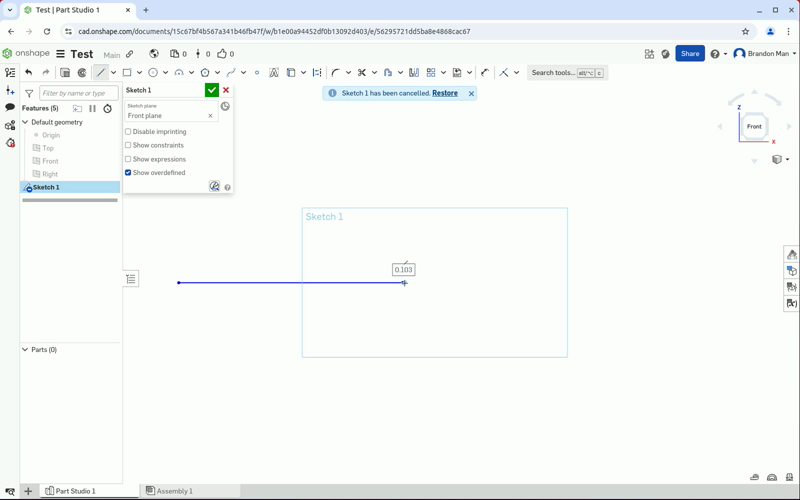
scroll(-6)
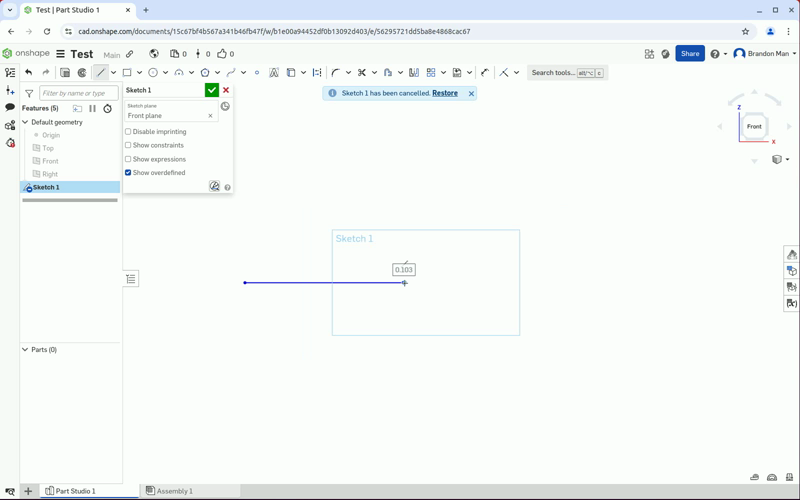
scroll(-6)
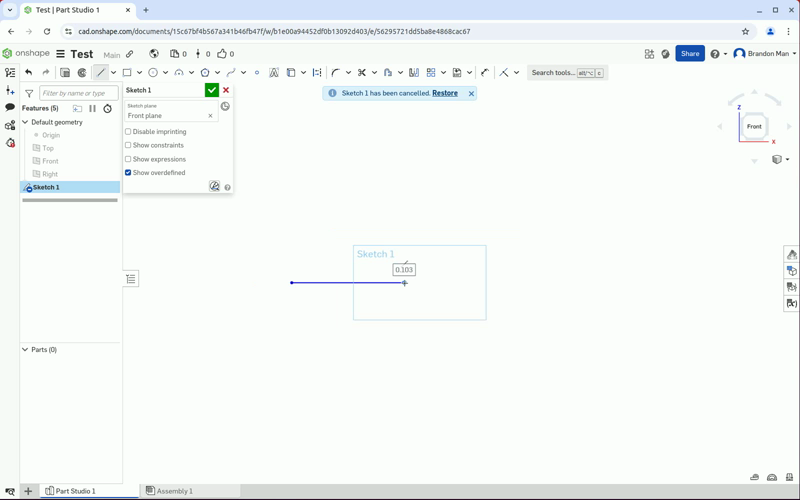
scroll(-6)
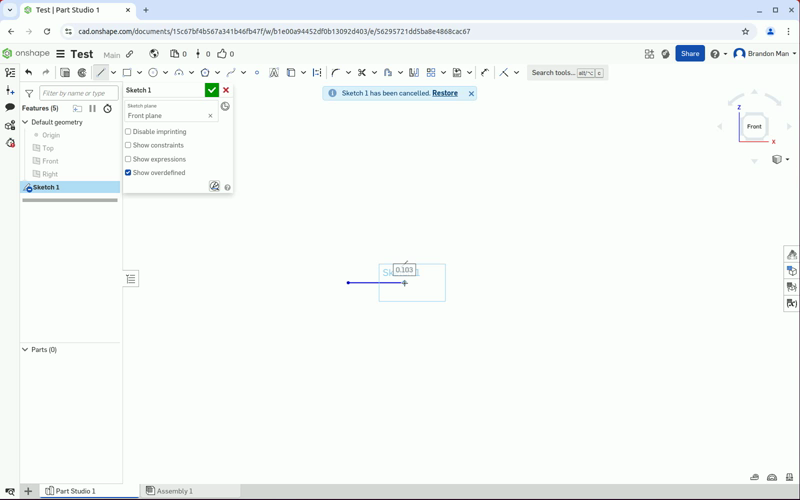
key_up(shift)
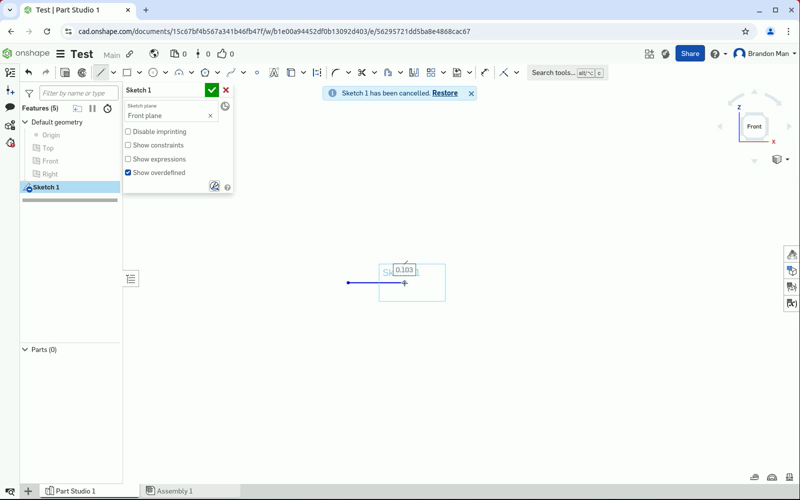
key_down(shift)
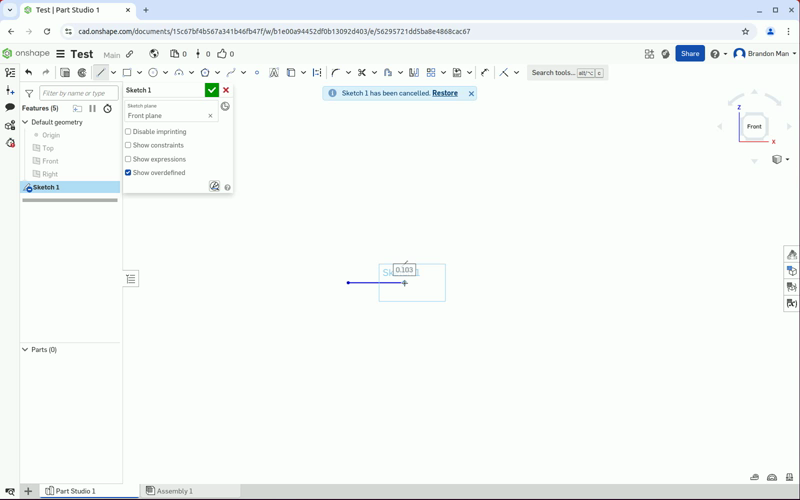
mouse_move(434, 282)
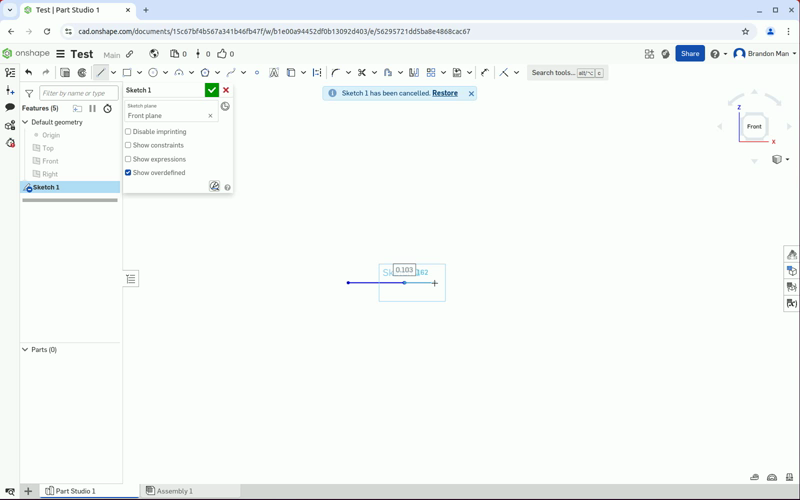
mouse_move(404, 231)
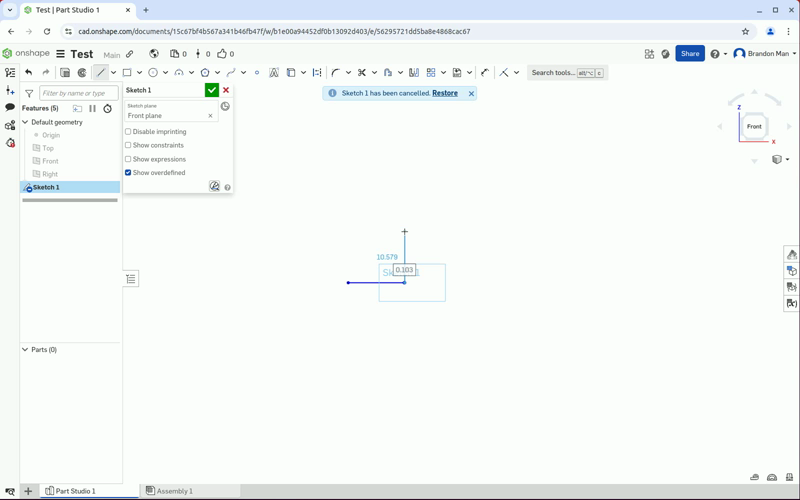
click(404, 231)
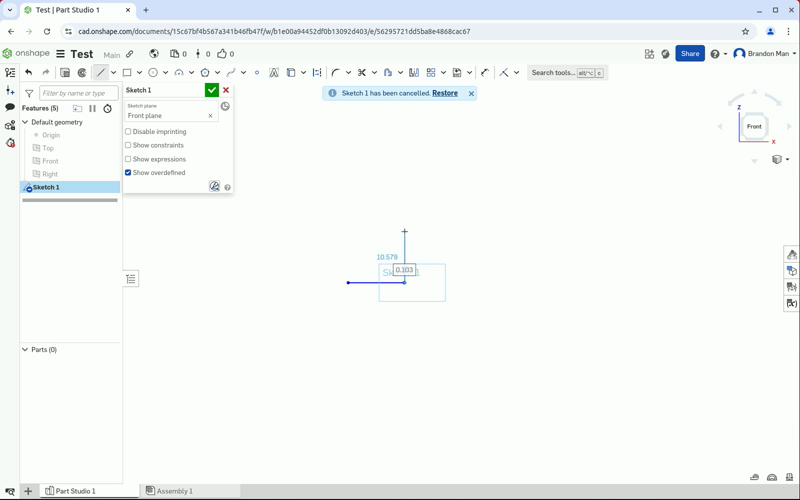
key_up(shift)
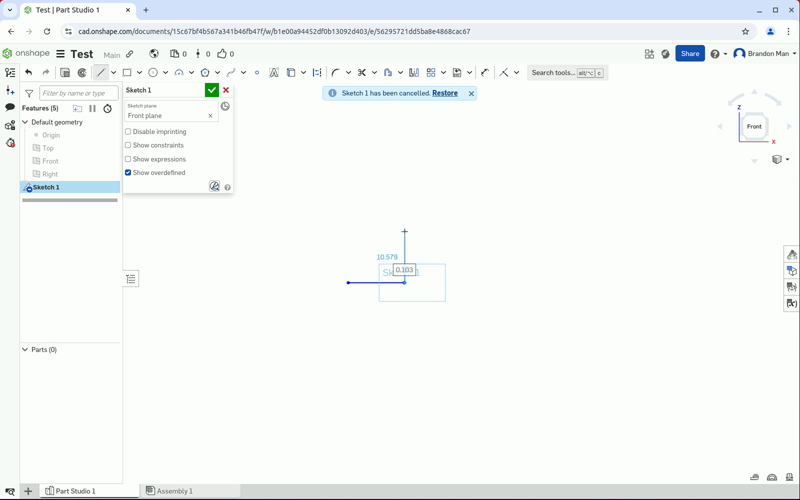
key_down(shift)
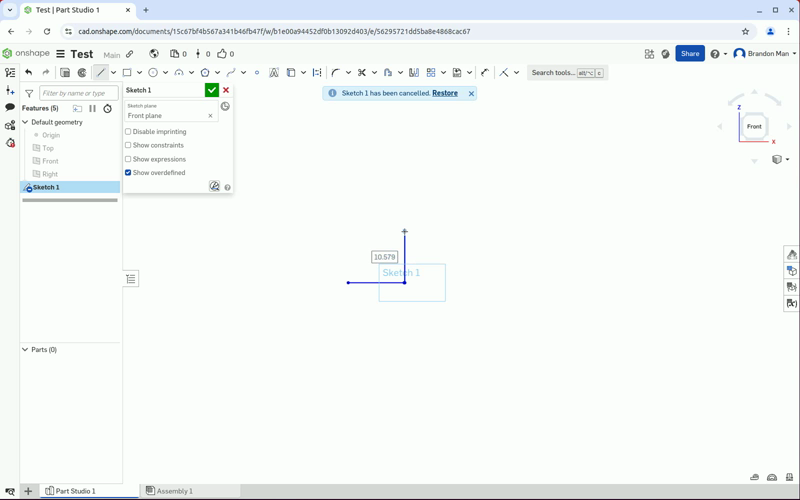
mouse_move(434, 231)
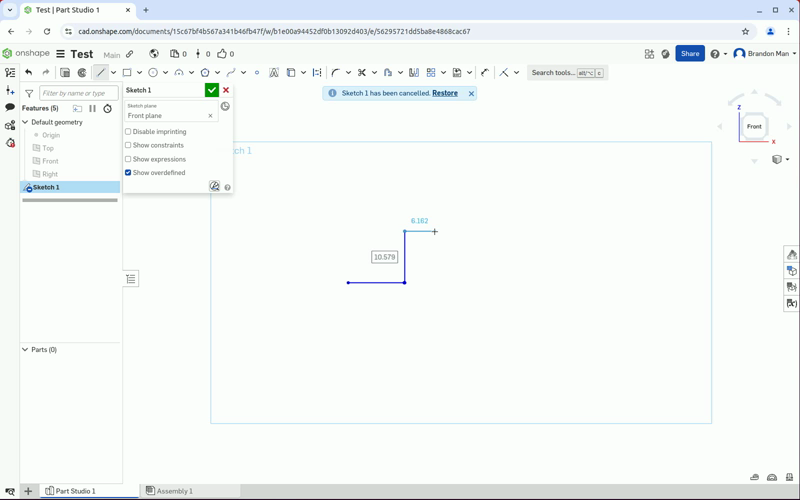
mouse_move(348, 231)
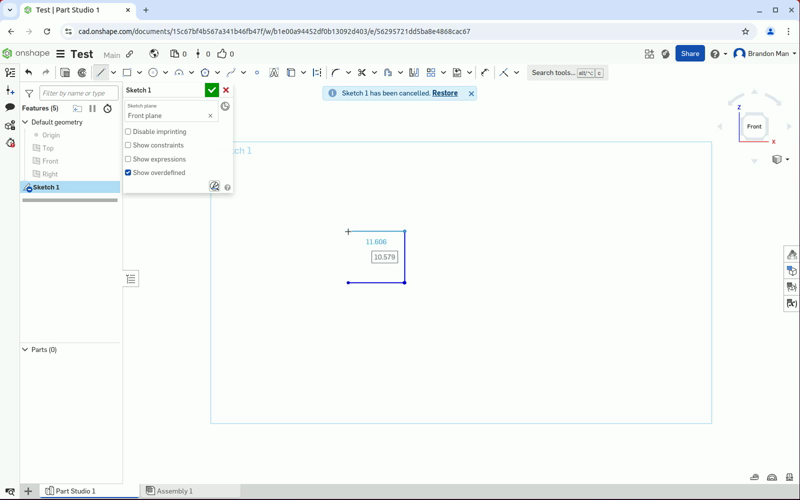
click(348, 231)
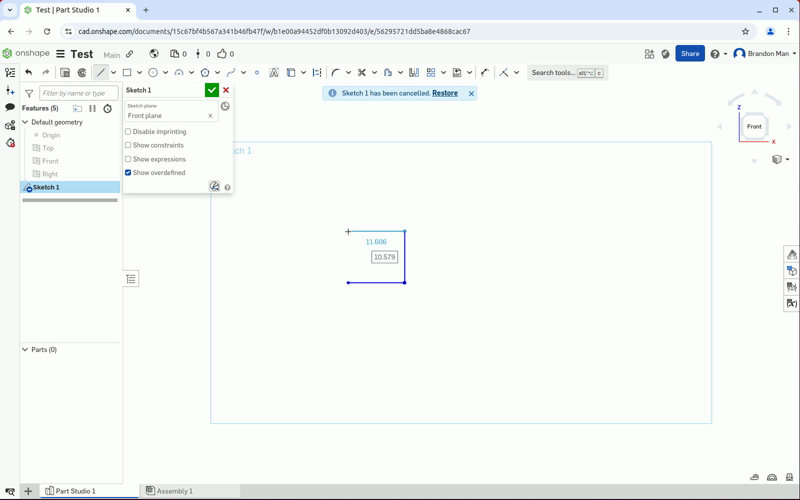
key_up(shift)
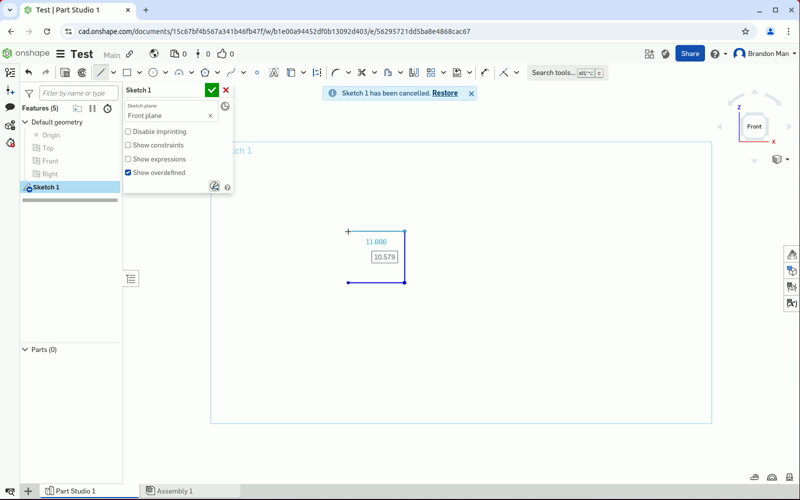
mouse_move(378, 231)
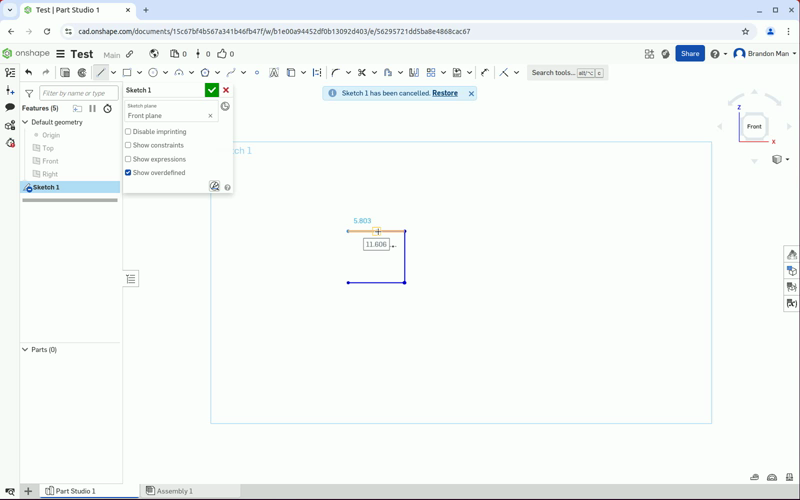
key_down(shift)
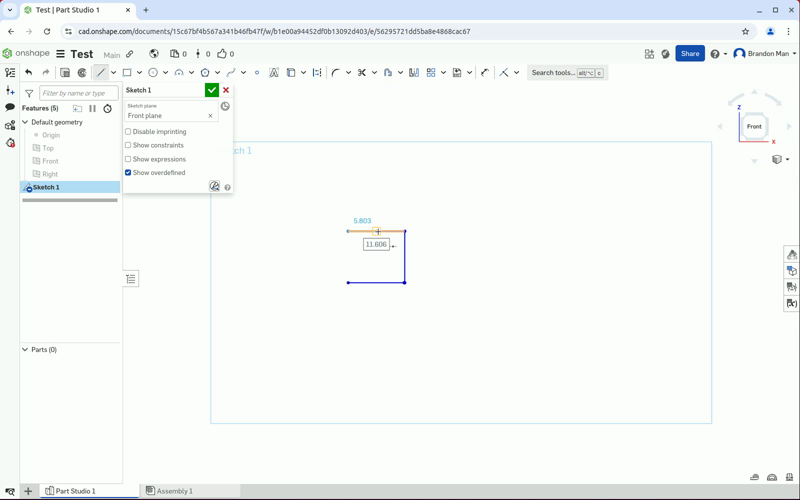
mouse_move(348, 282)
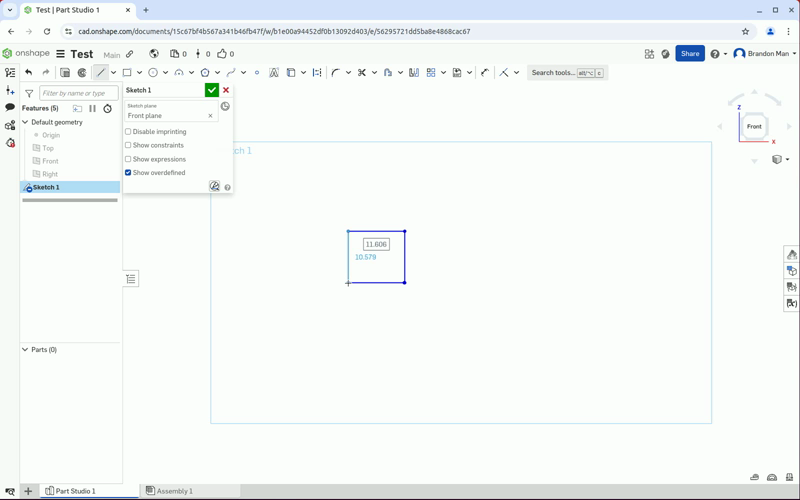
key_up(shift)
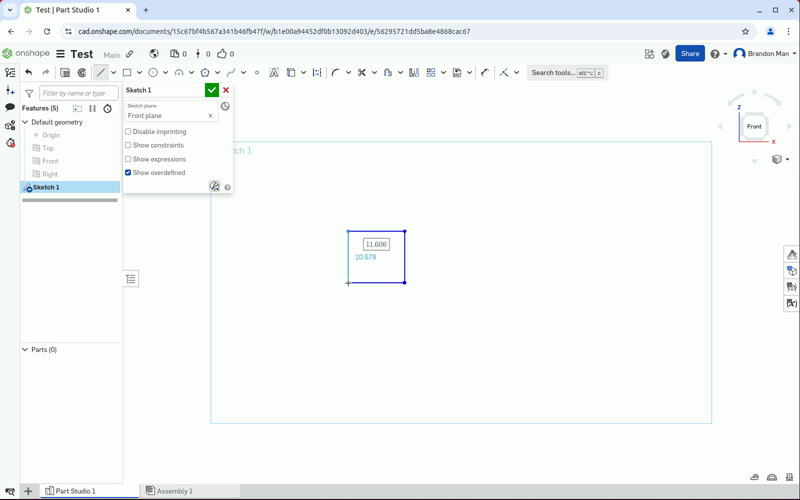
click(348, 282)
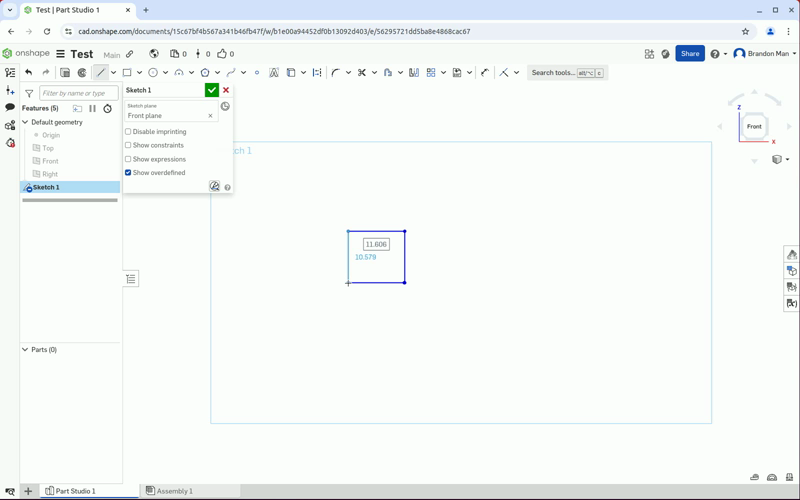
key(esc)
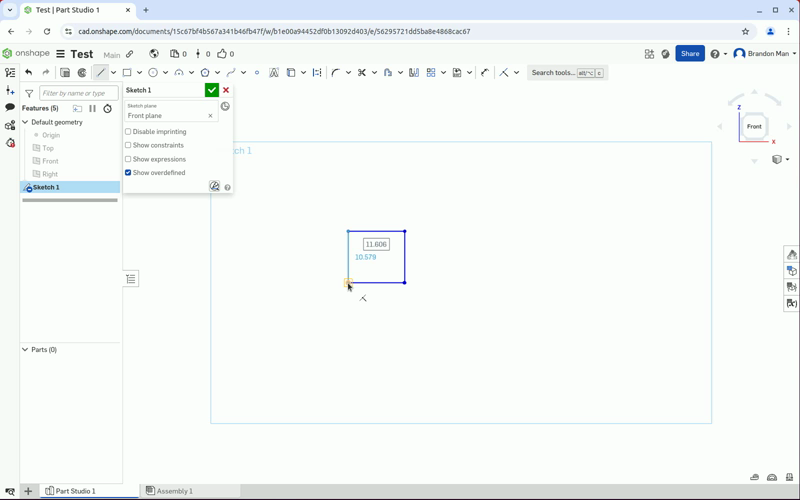
mouse_move(351, 262)
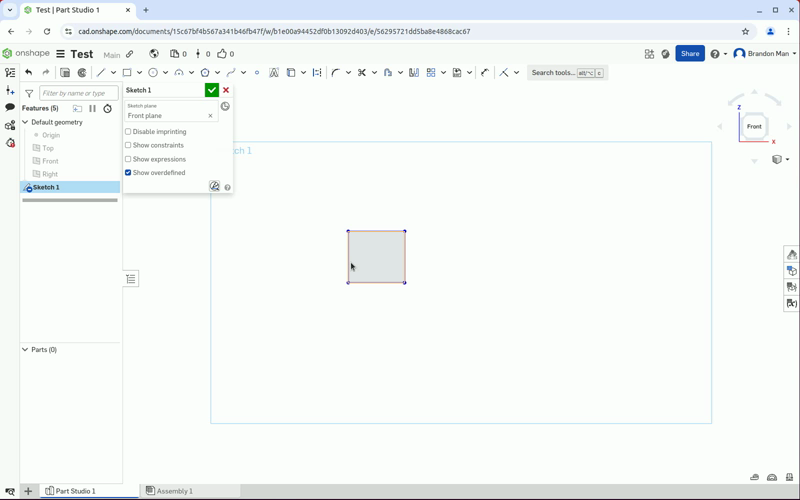
click(351, 262)
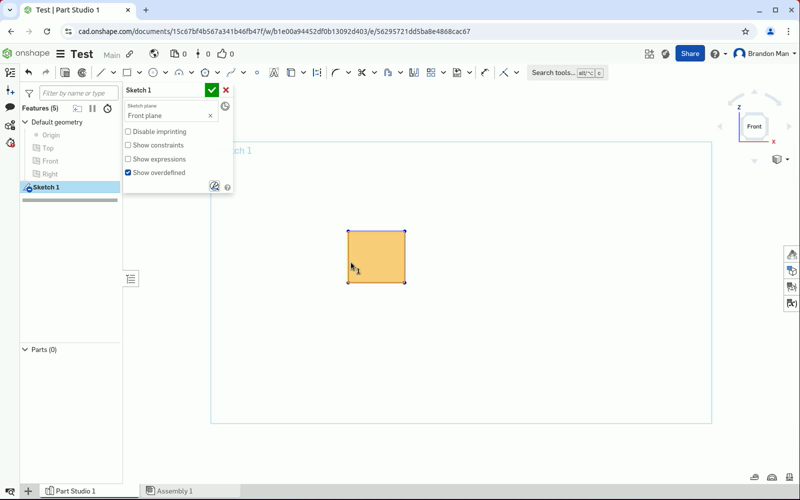
mouse_move(73, 352)
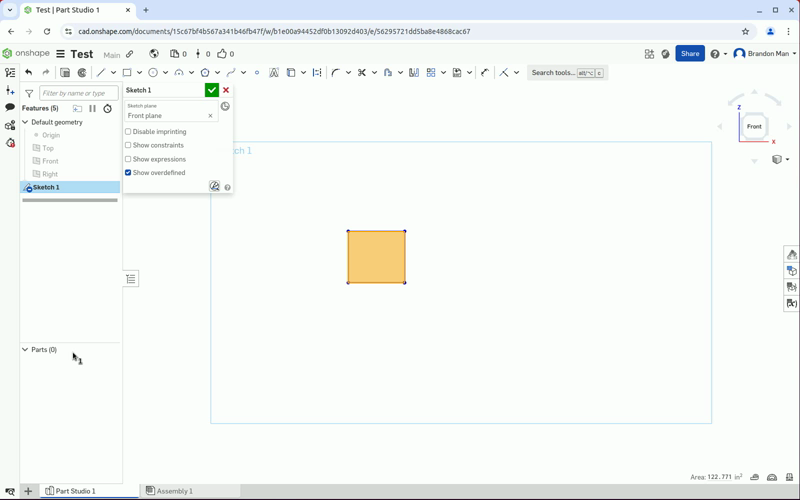
key(shift+y)
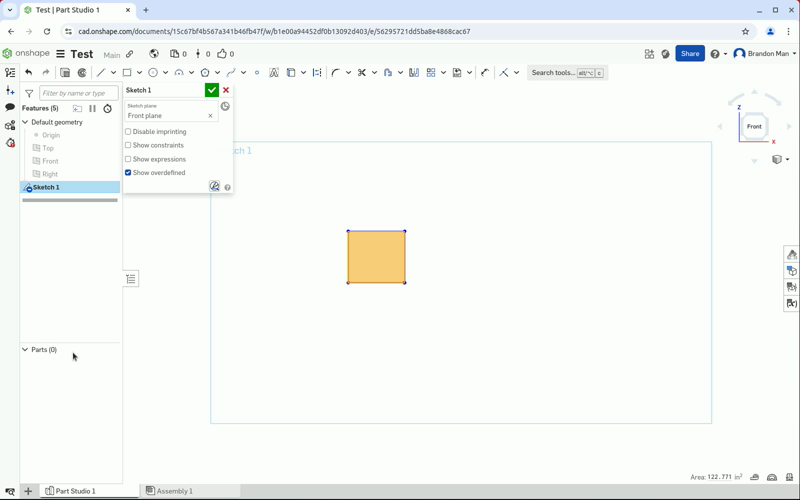
key(shift+e)
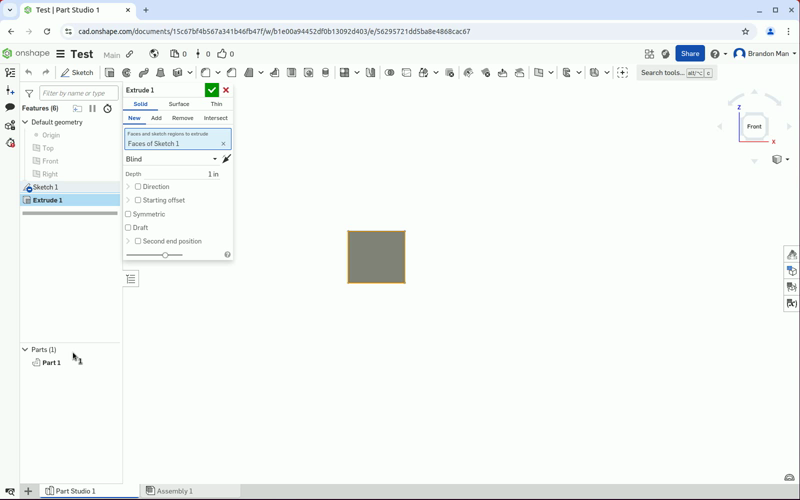
mouse_move(143, 106)
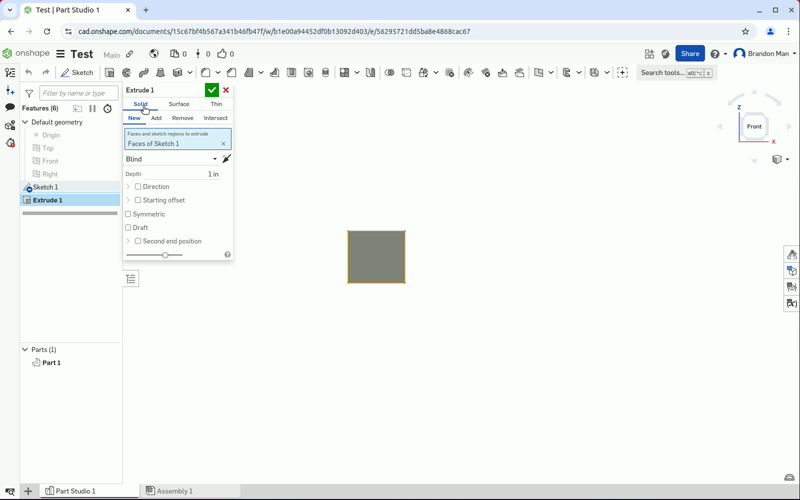
click(143, 106)
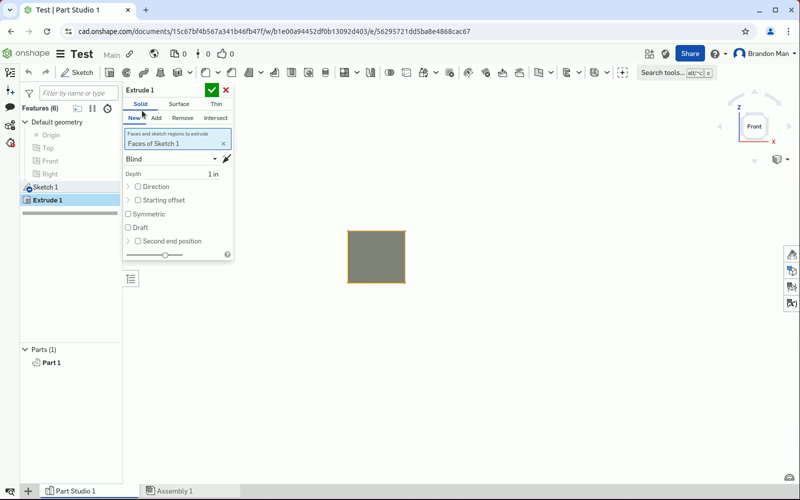
mouse_move(137, 120)
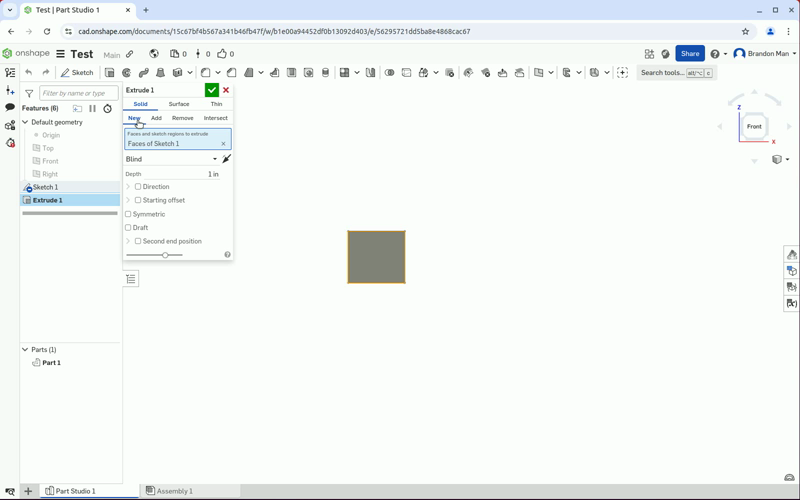
click(137, 120)
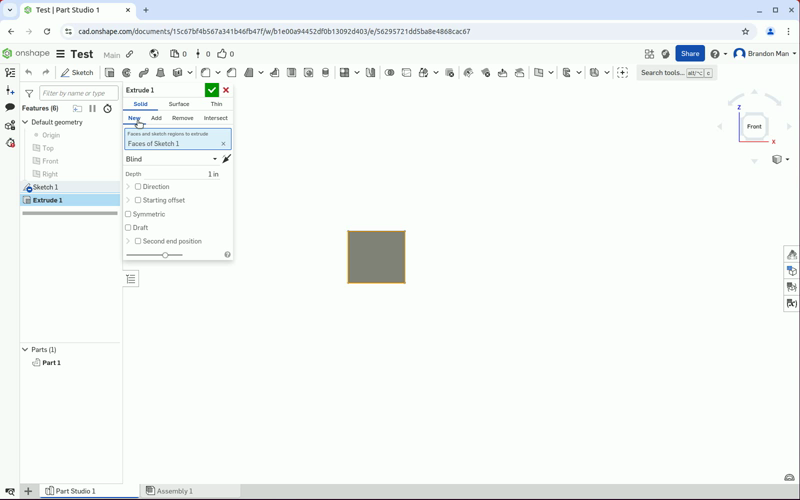
key(tab, 4)
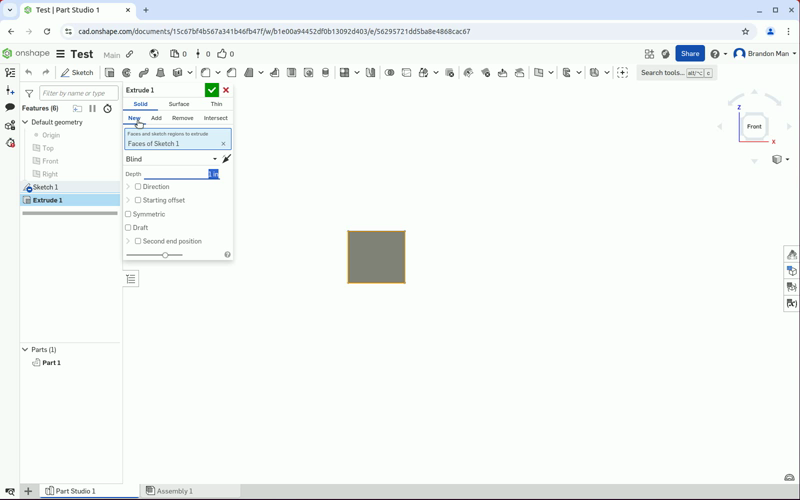
text(11.073)
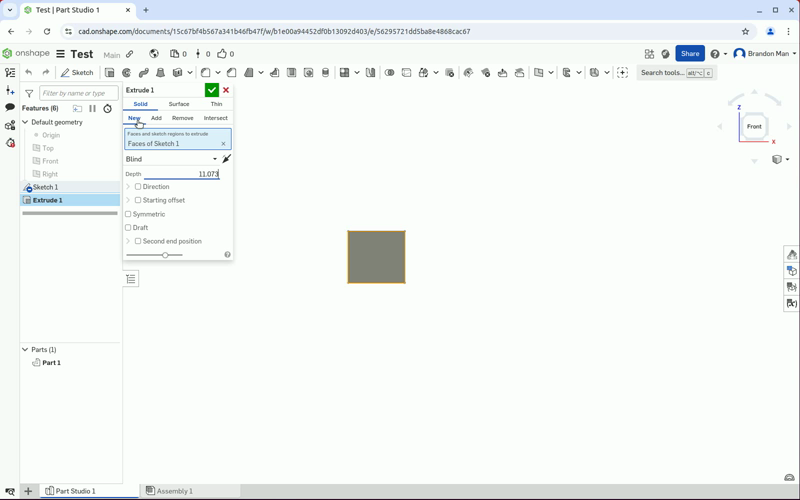
key(enter)
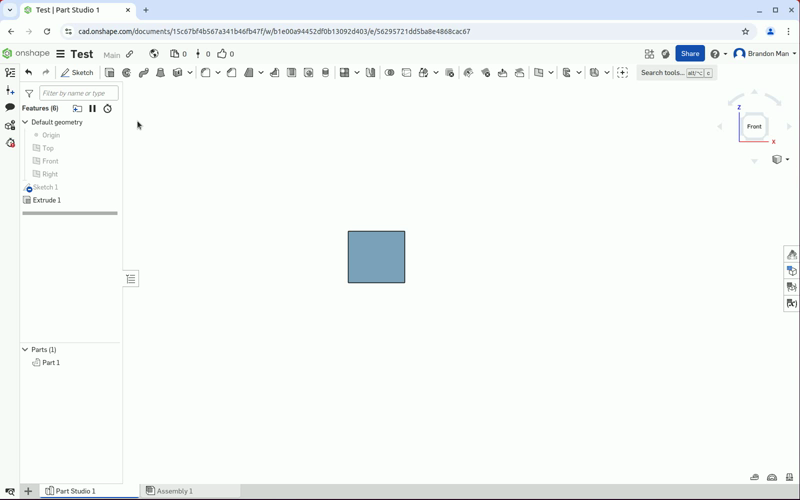
key(shift+h)
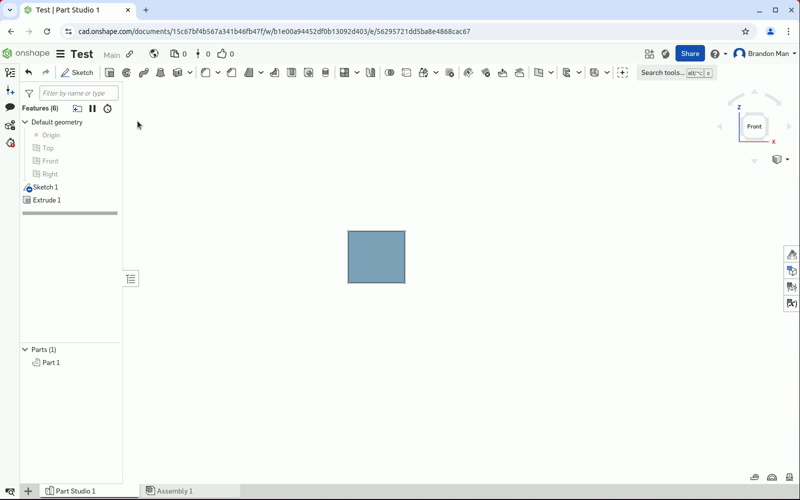
key(shift+h)
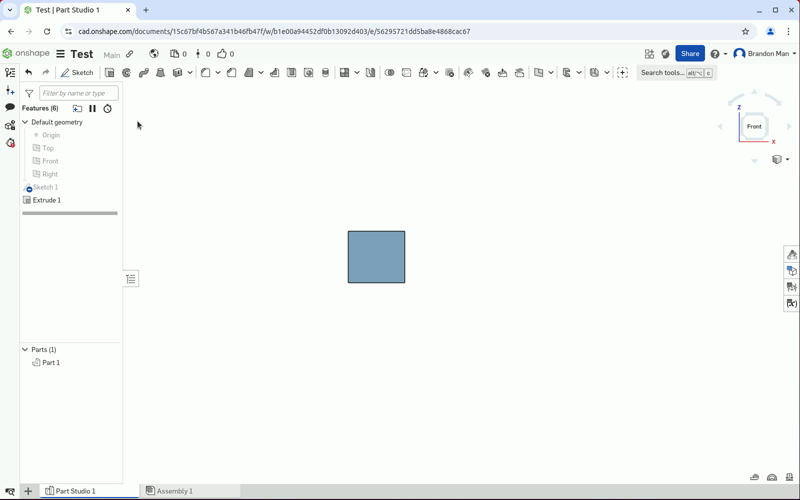
mouse_move(73, 189)
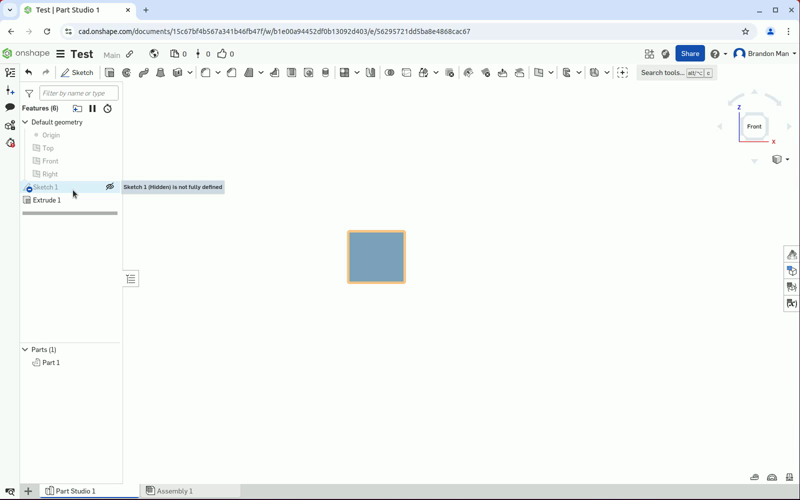
click(73, 189)
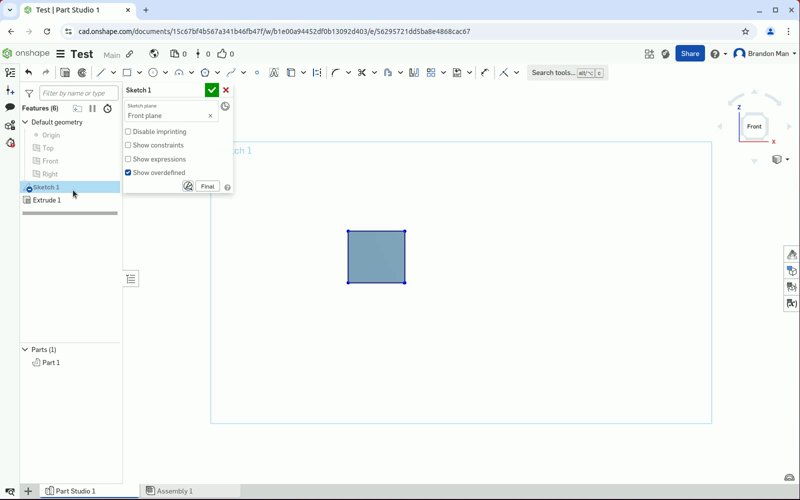
mouse_move(229, 92)
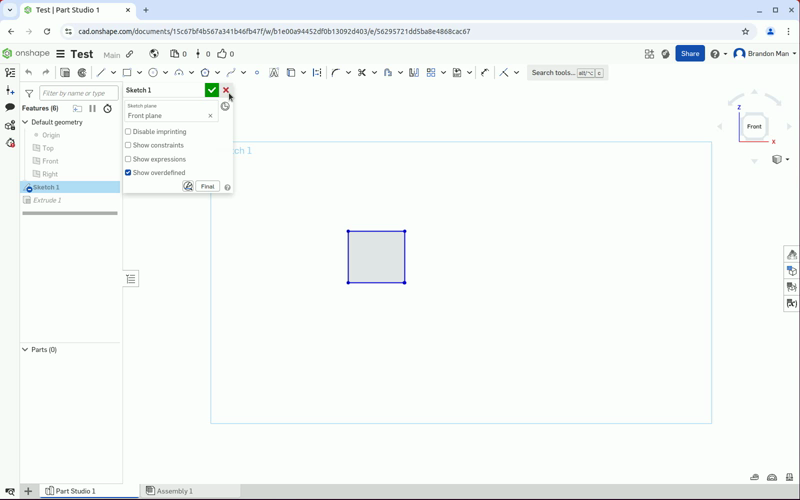
click(229, 92)
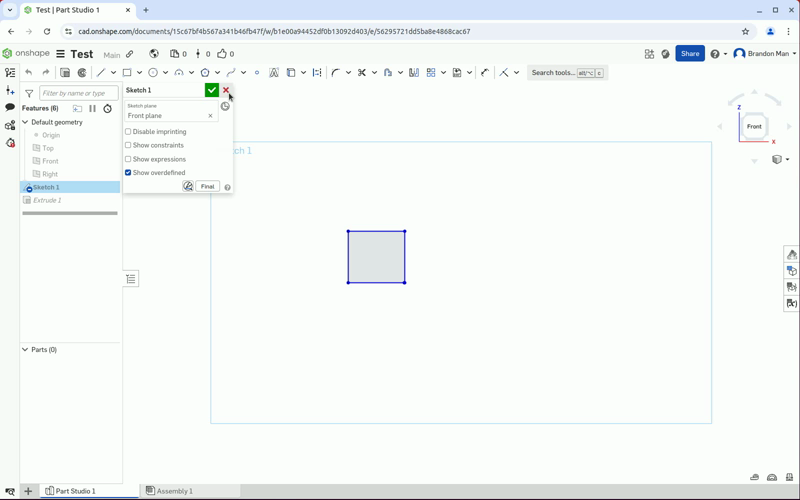
key(shift+s)
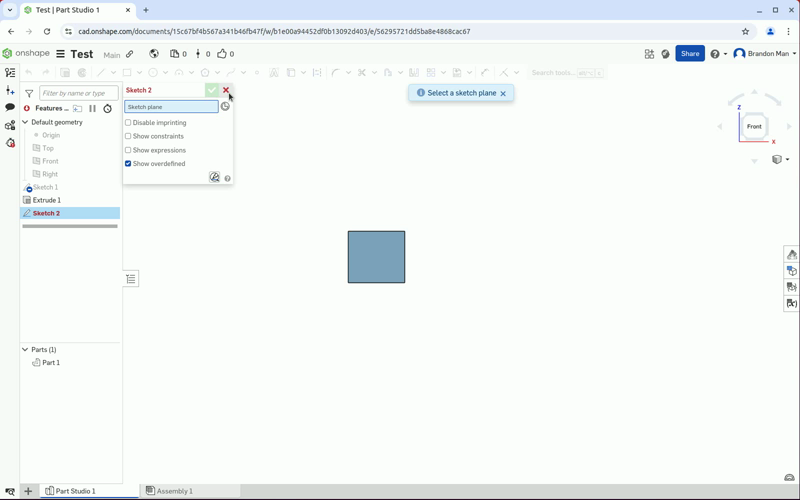
mouse_move(73, 163)
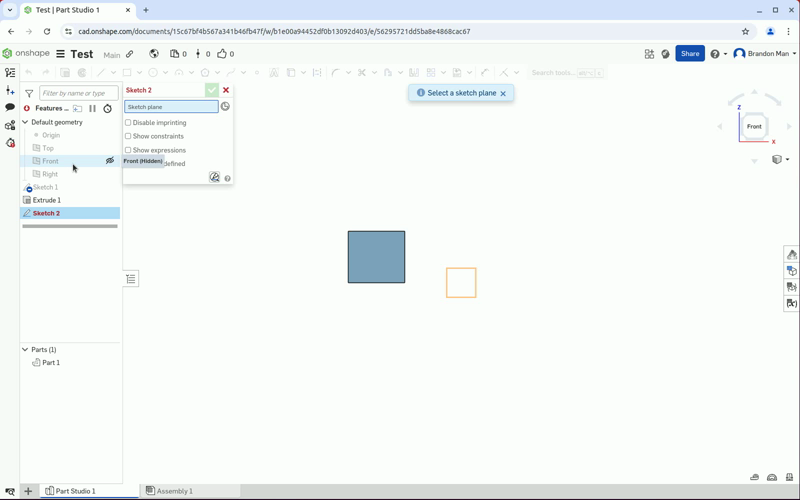
click(73, 163)
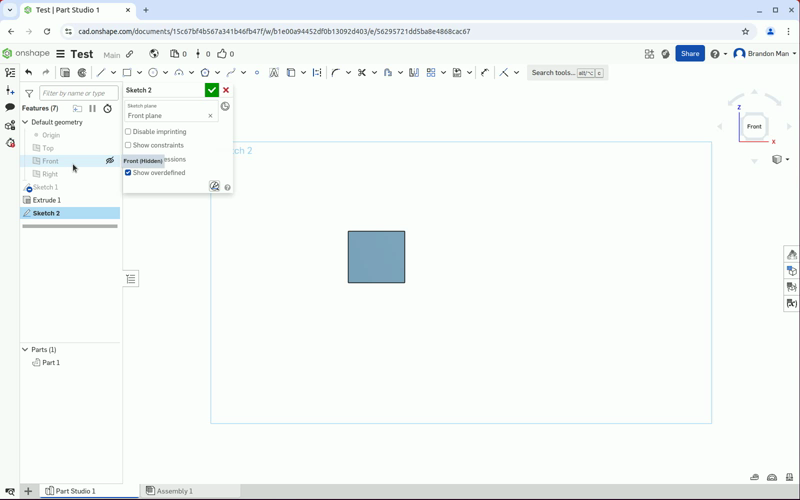
mouse_move(73, 352)
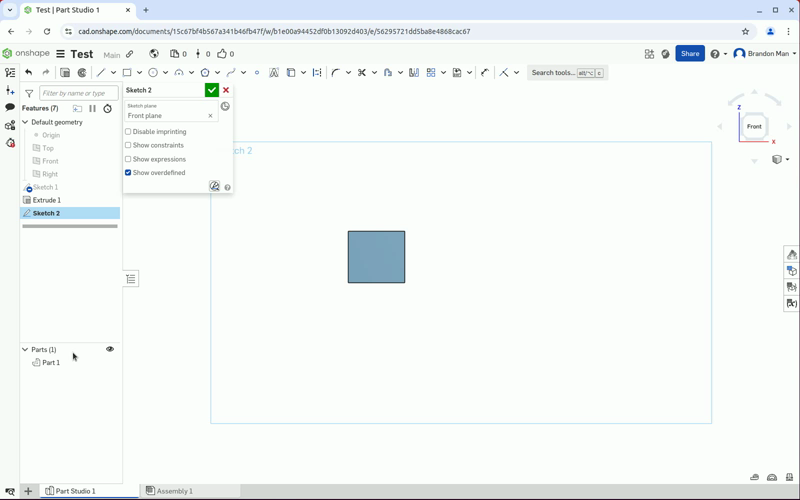
key(y)
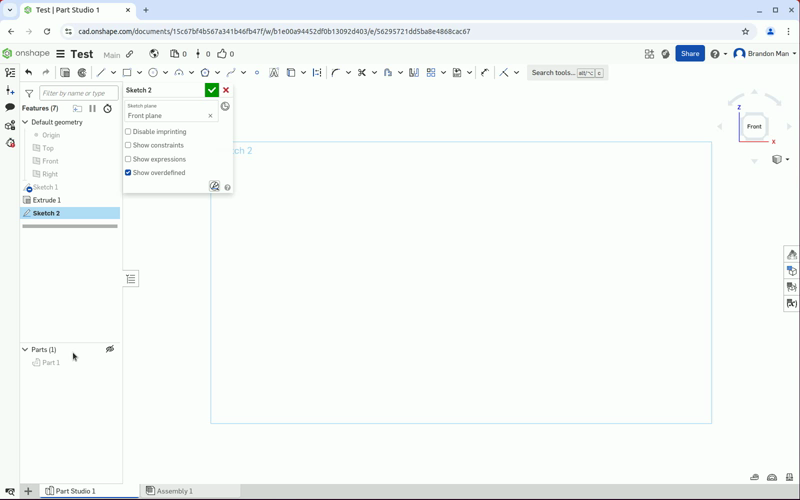
key(l)
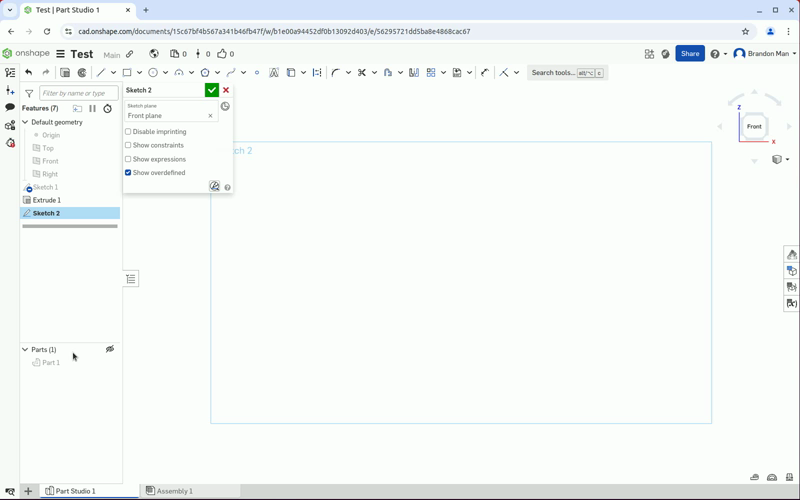
key_down(shift)
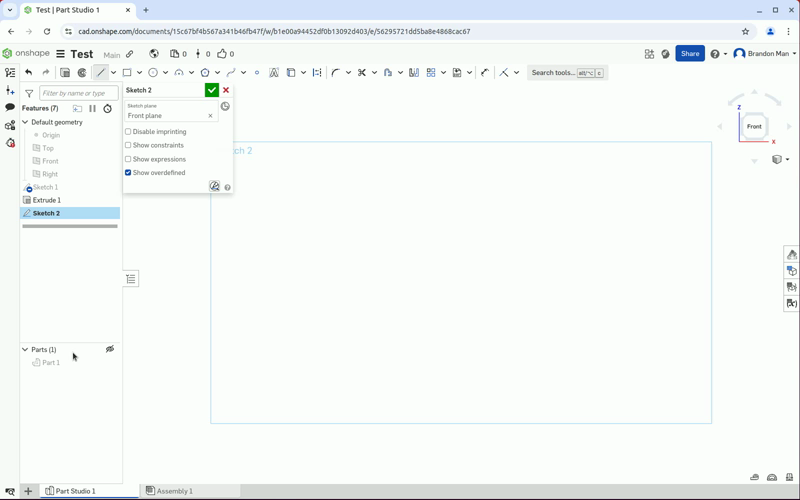
mouse_move(348, 379)
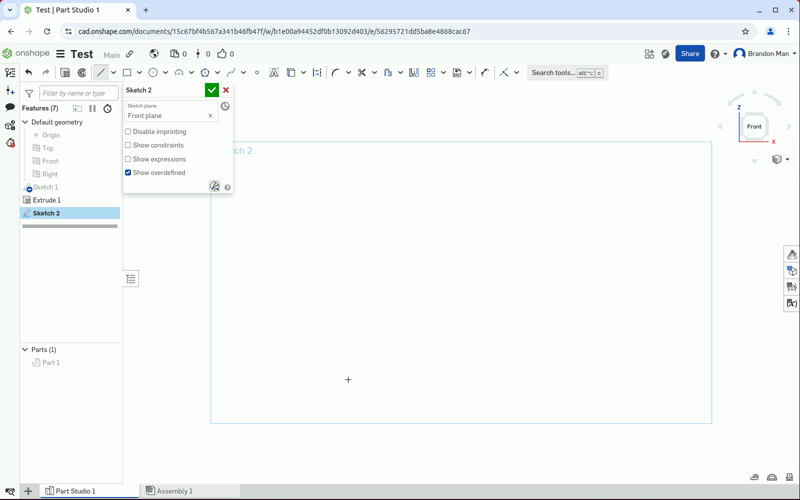
click(348, 379)
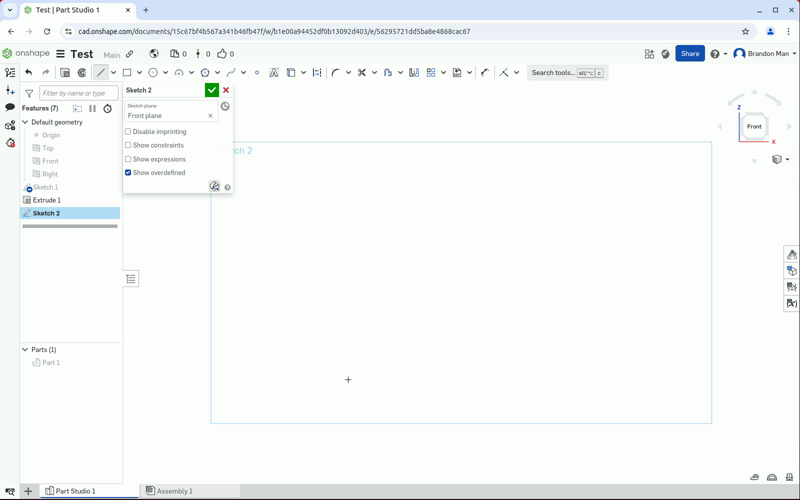
key_up(shift)
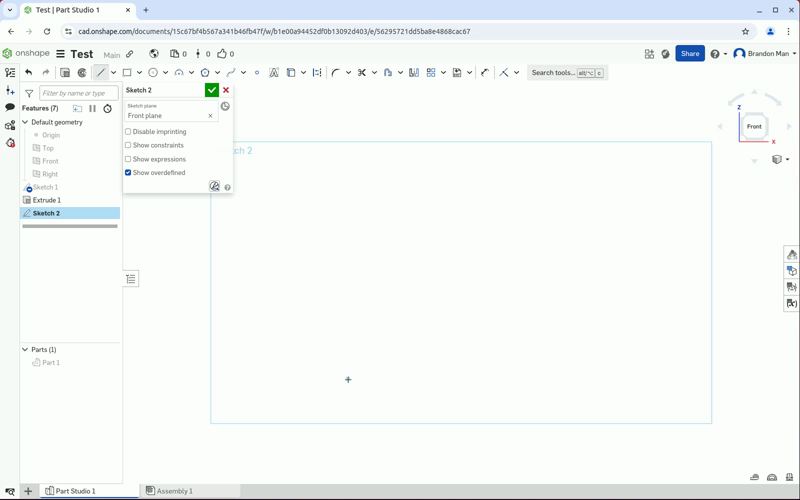
key_down(shift)
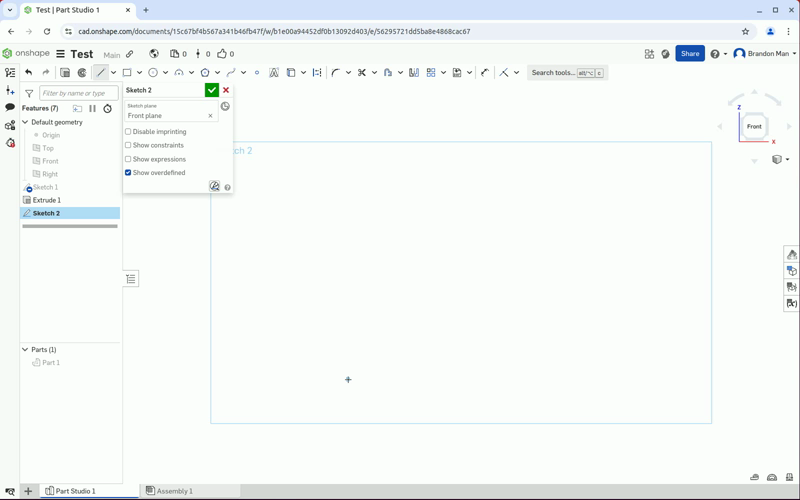
mouse_move(378, 379)
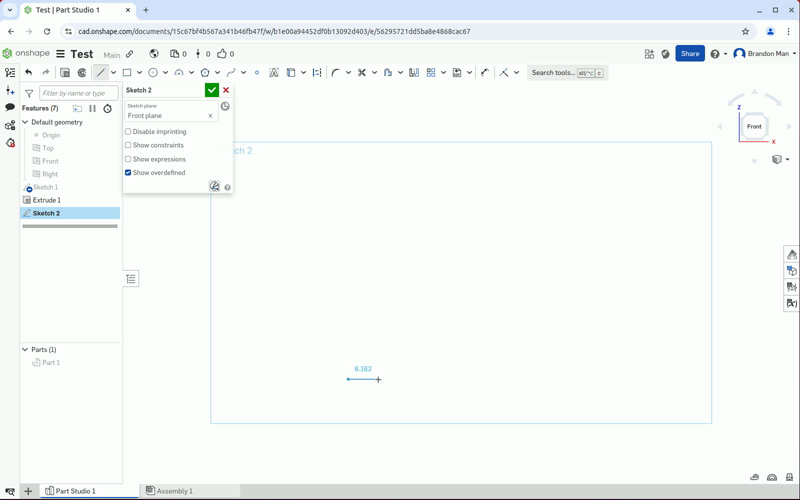
mouse_move(404, 379)
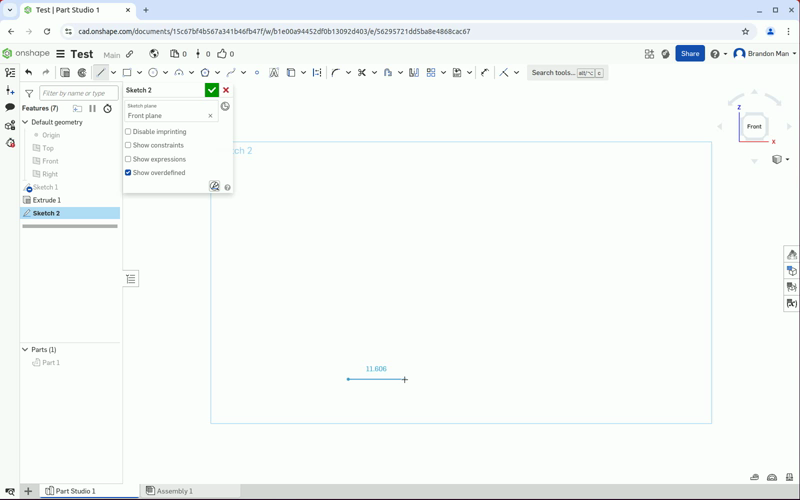
click(404, 379)
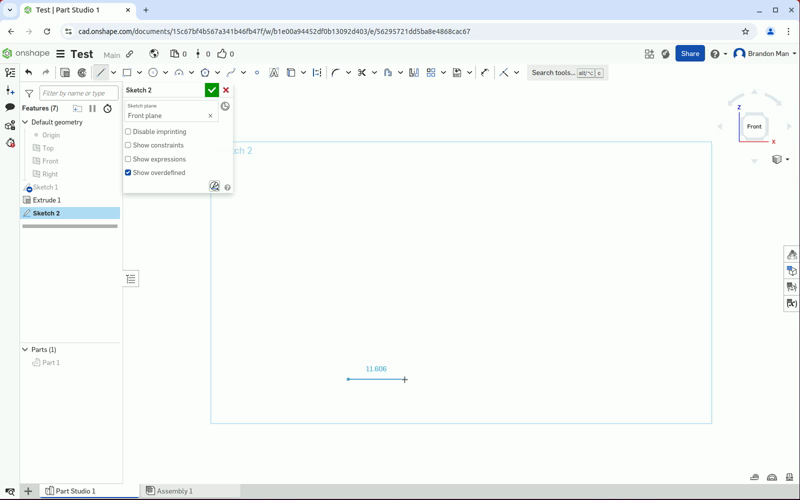
key_up(shift)
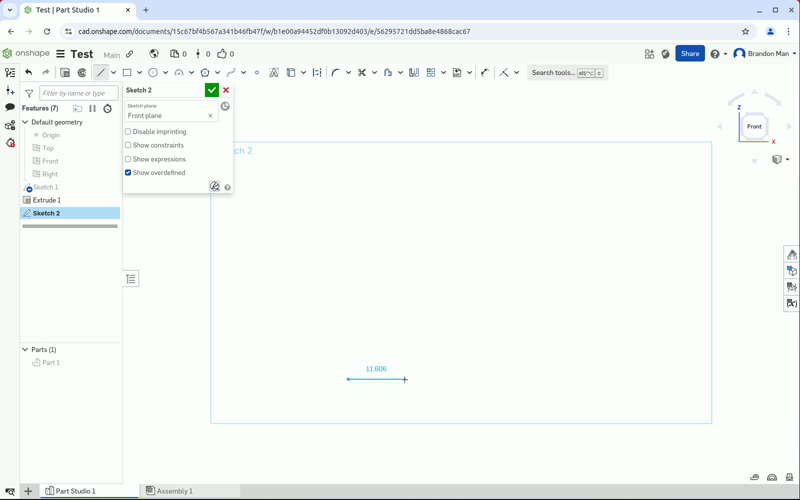
key_down(shift)
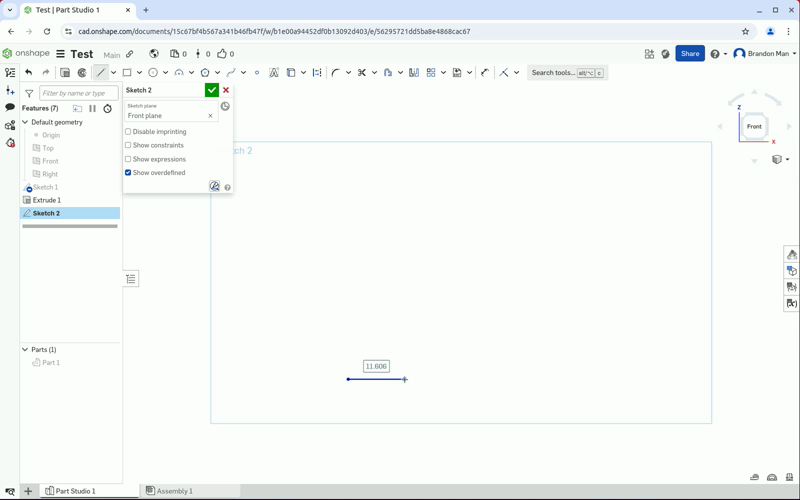
mouse_move(434, 379)
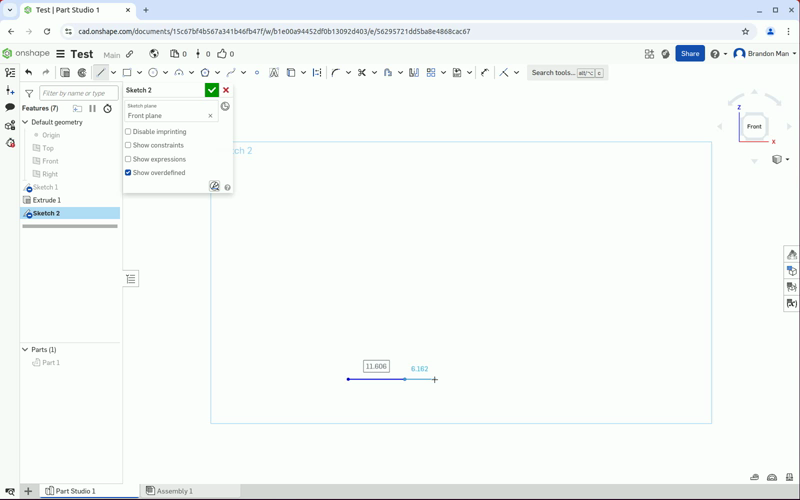
mouse_move(404, 325)
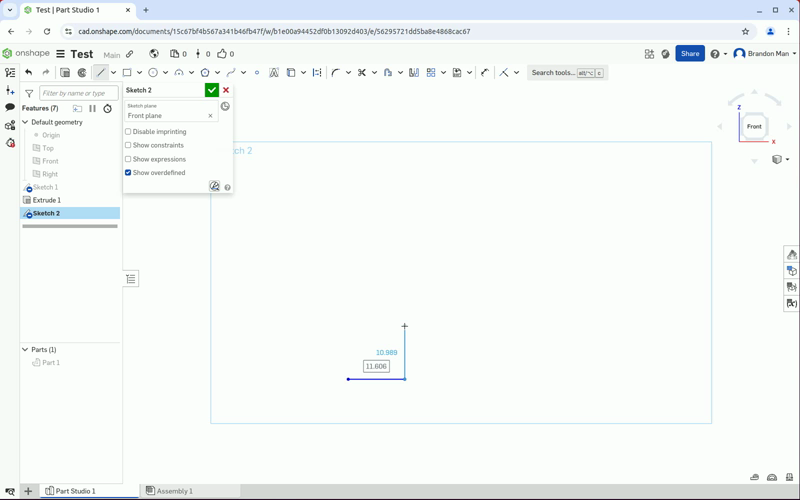
click(404, 325)
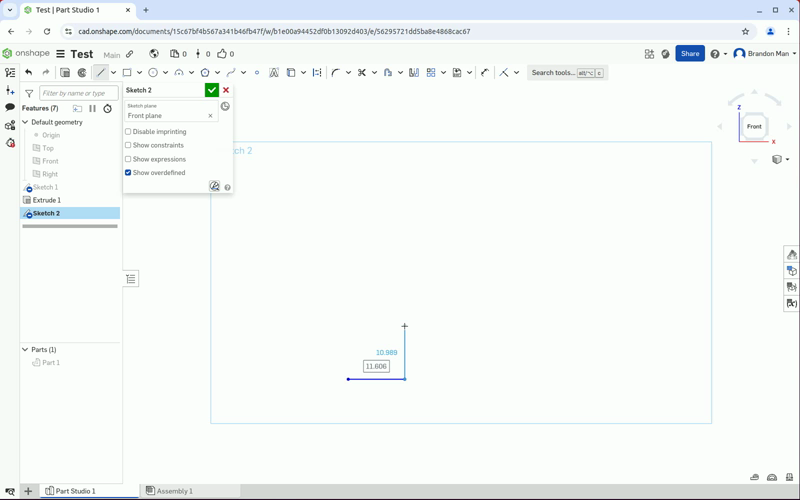
key_up(shift)
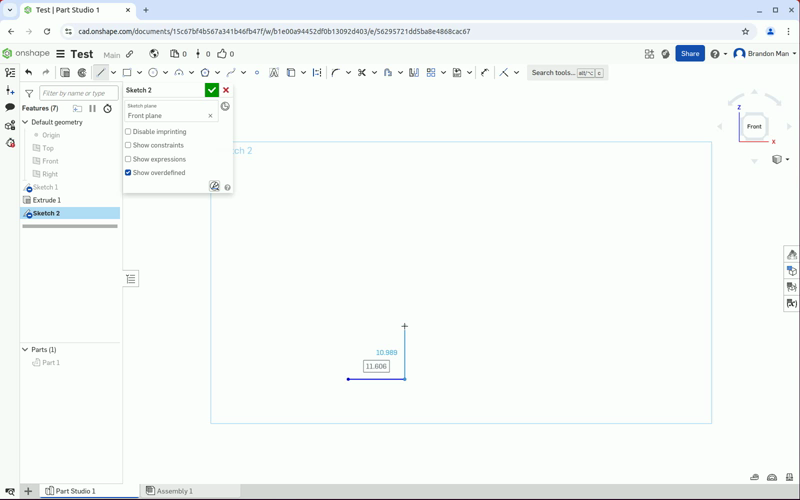
key_down(shift)
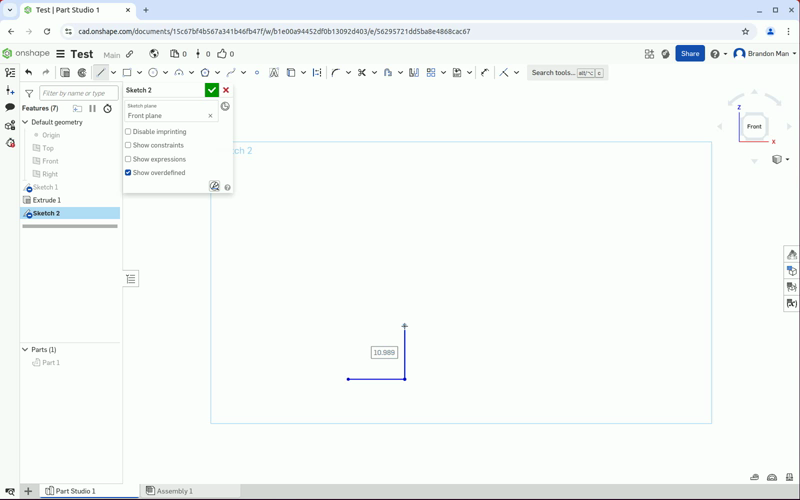
mouse_move(434, 325)
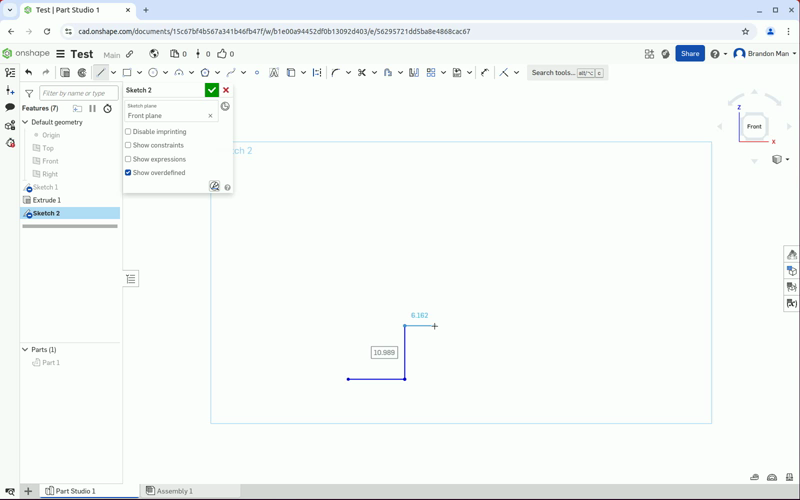
mouse_move(348, 325)
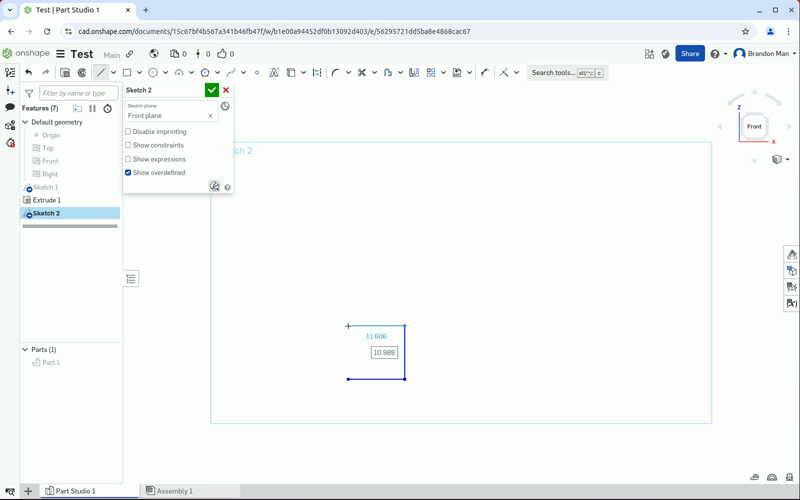
click(348, 325)
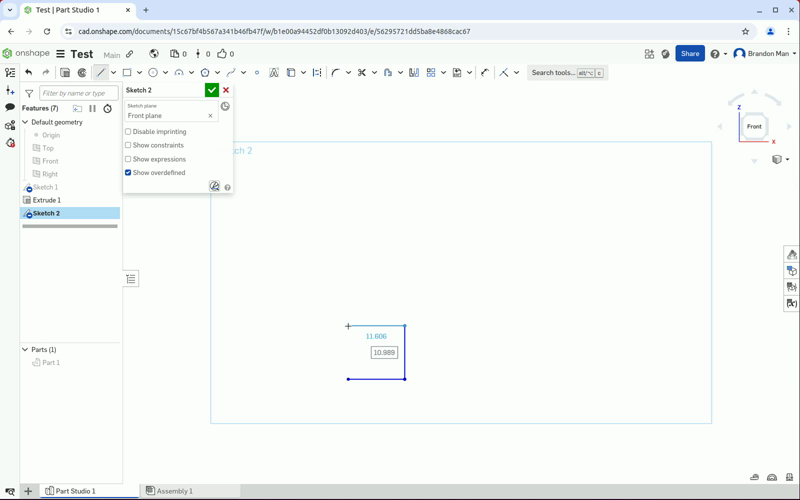
key_up(shift)
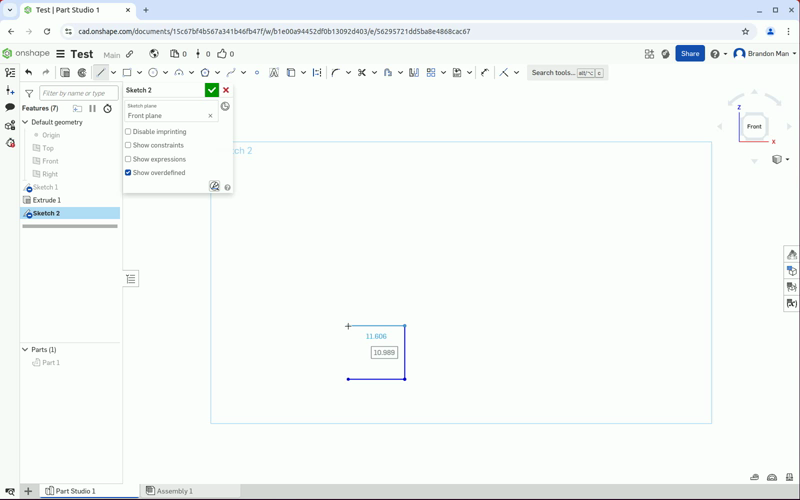
mouse_move(378, 325)
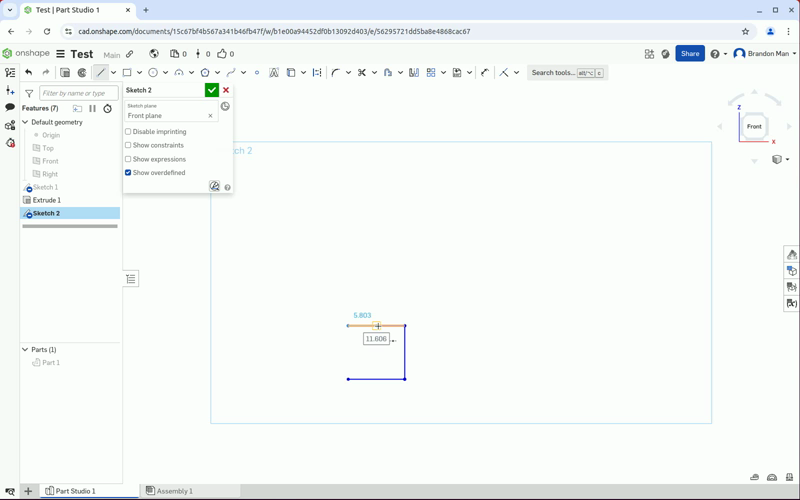
key_down(shift)
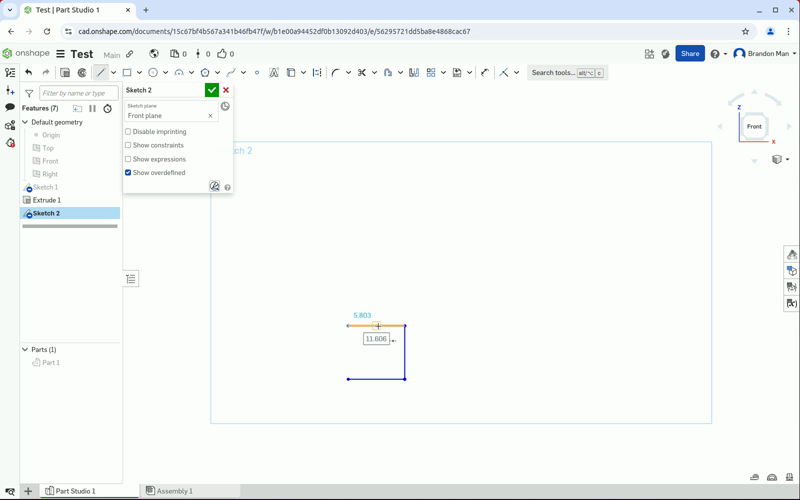
mouse_move(348, 379)
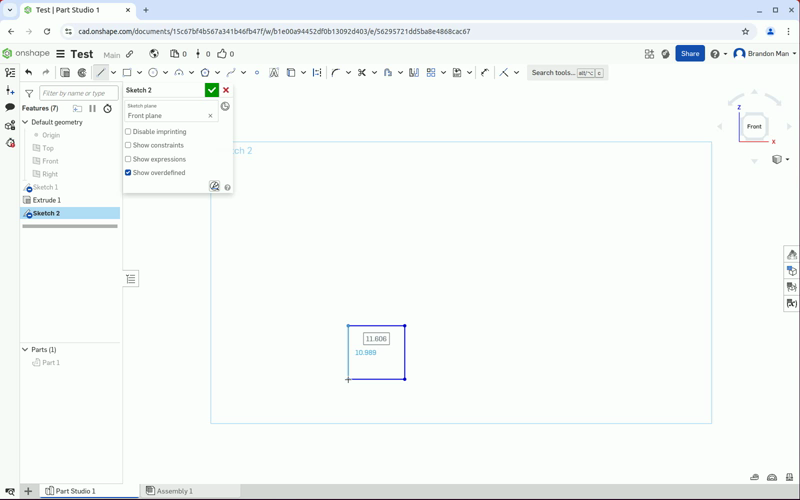
key_up(shift)
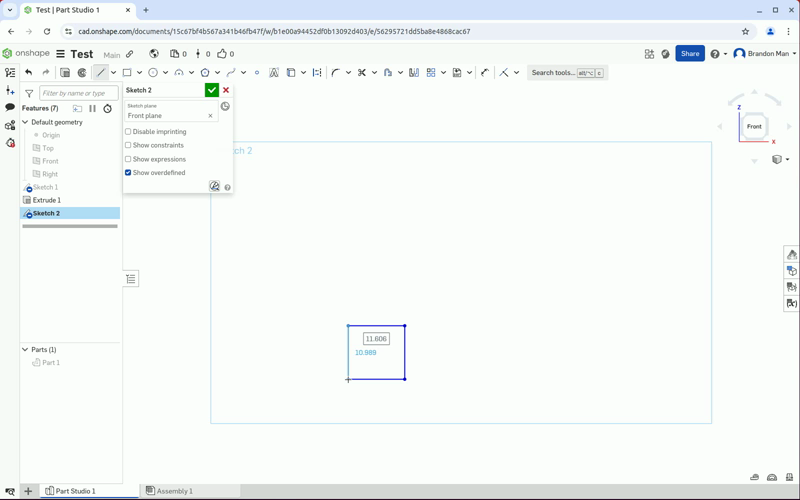
click(348, 379)
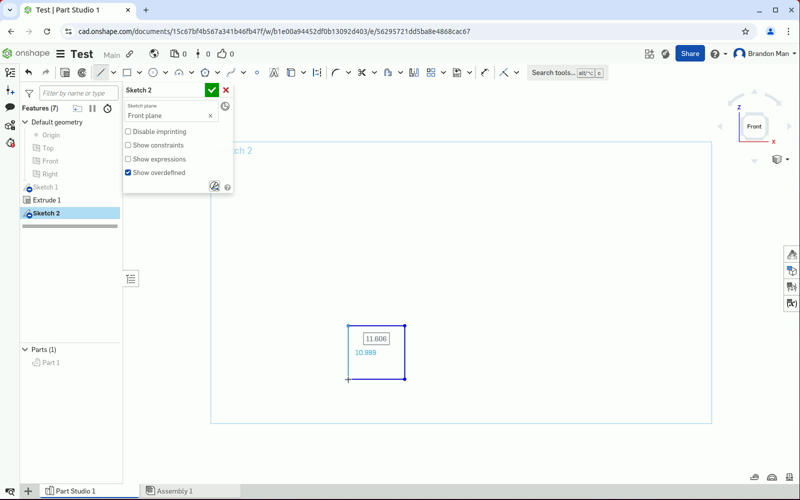
key(esc)
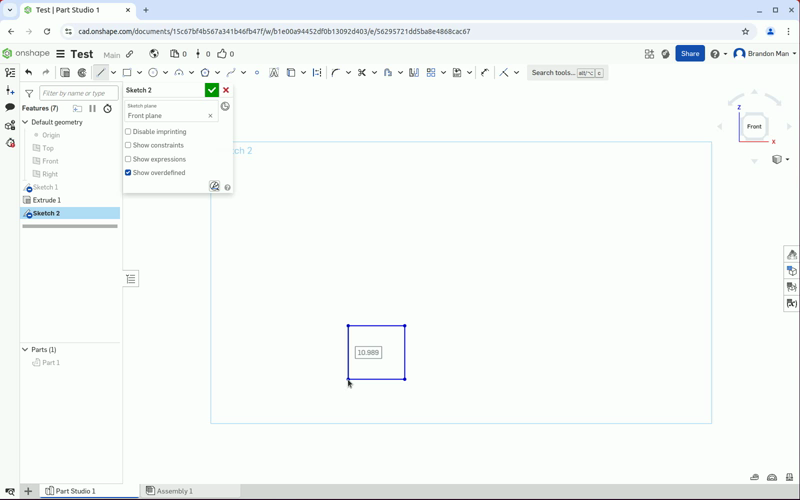
mouse_move(357, 328)
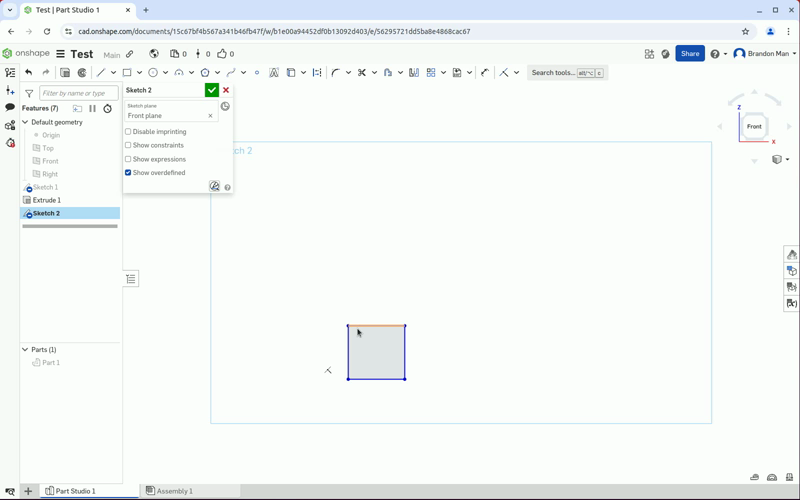
click(357, 328)
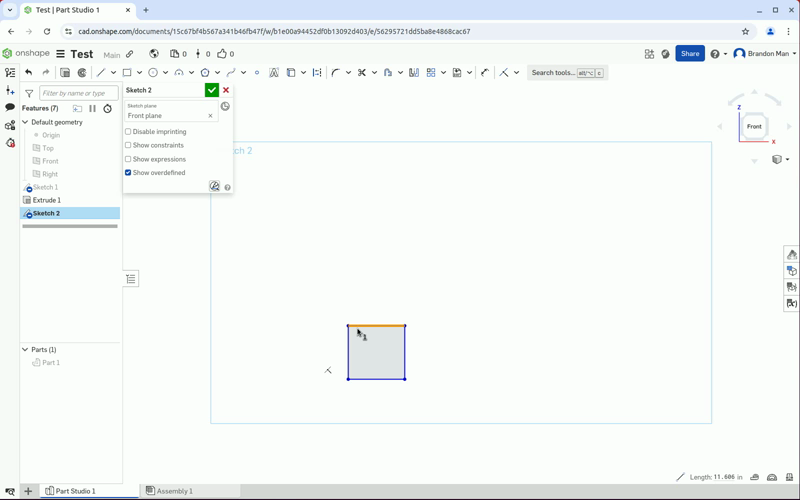
mouse_move(73, 352)
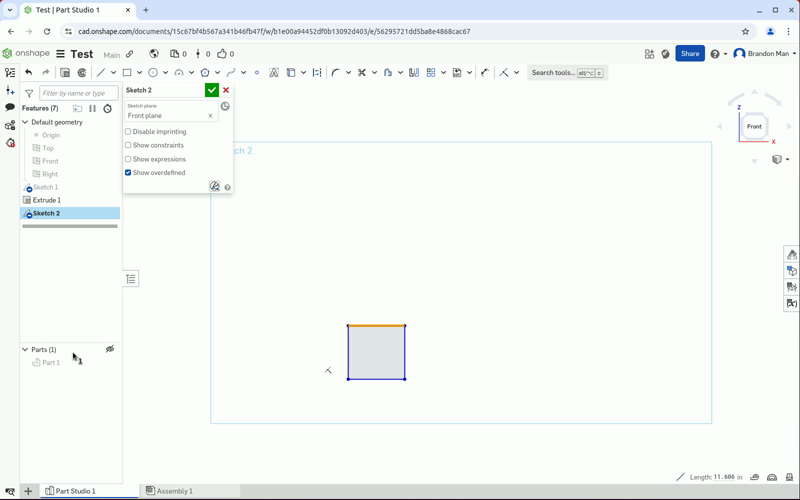
key(shift+y)
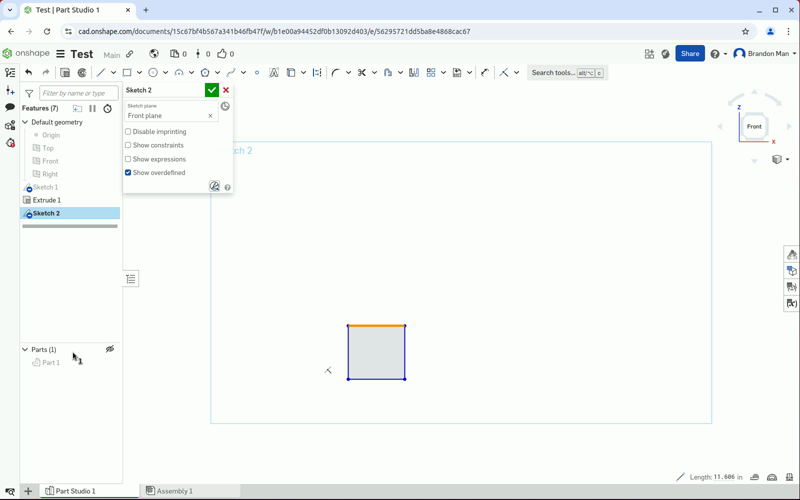
key(shift+e)
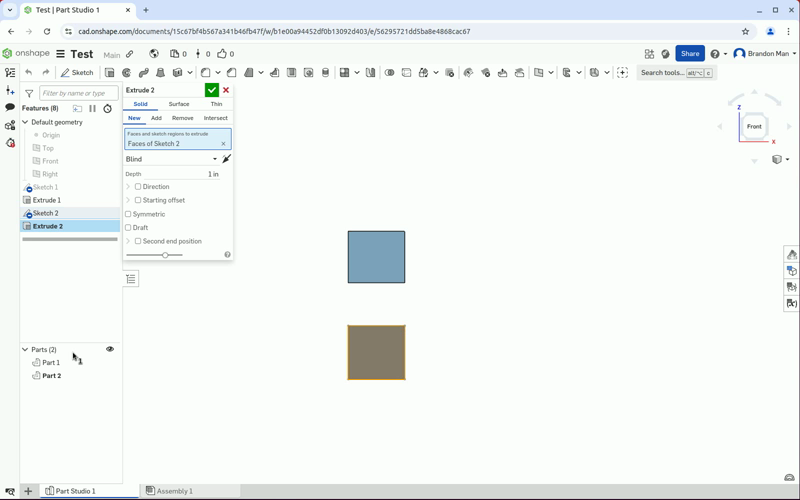
mouse_move(143, 106)
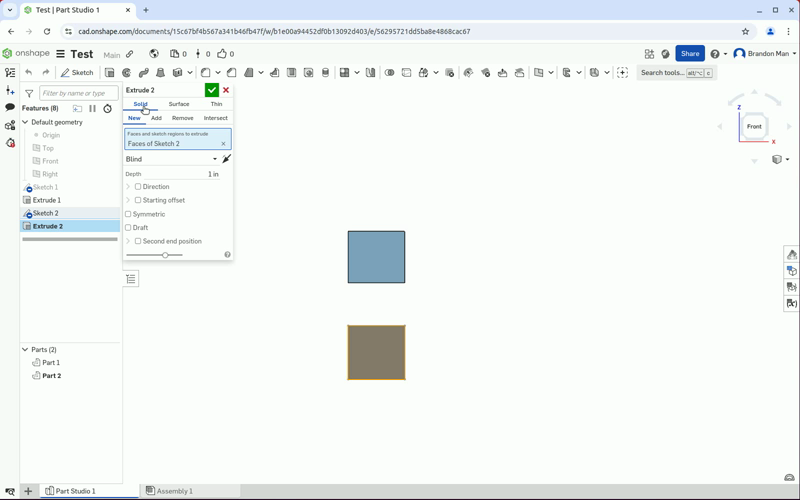
click(143, 106)
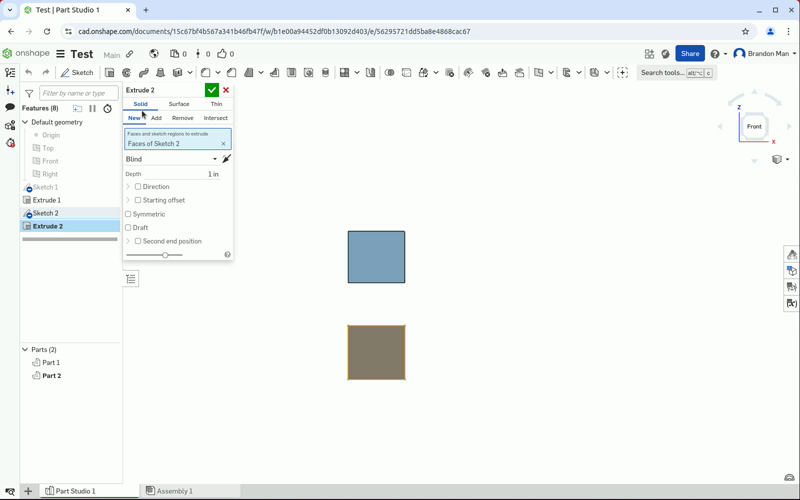
mouse_move(137, 120)
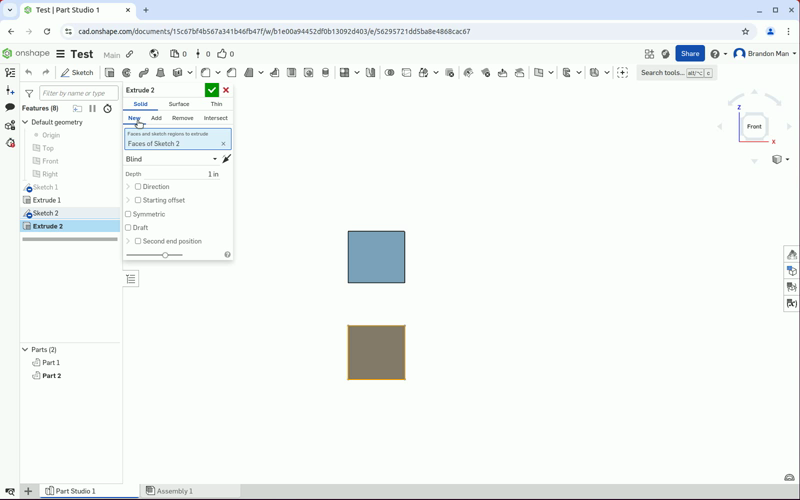
click(137, 120)
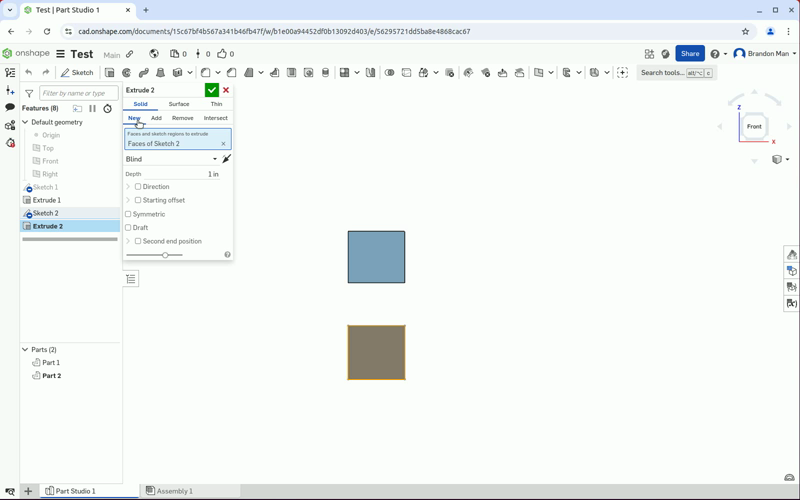
key(tab, 4)
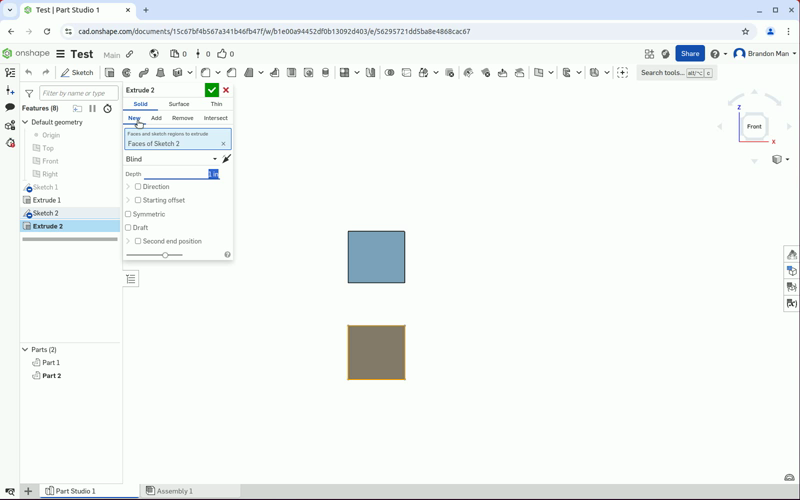
text(11.073)
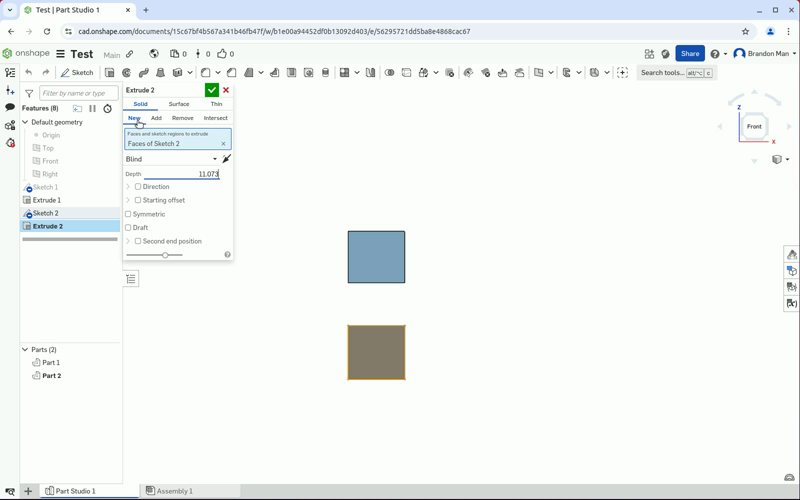
key(enter)
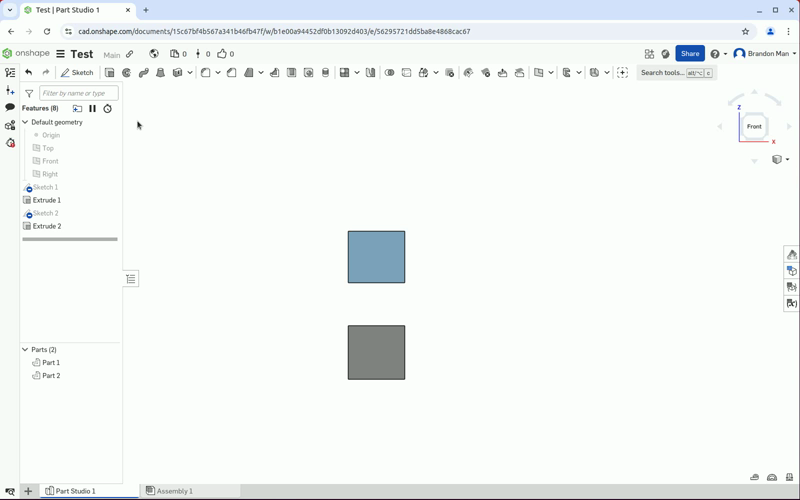
key(shift+h)
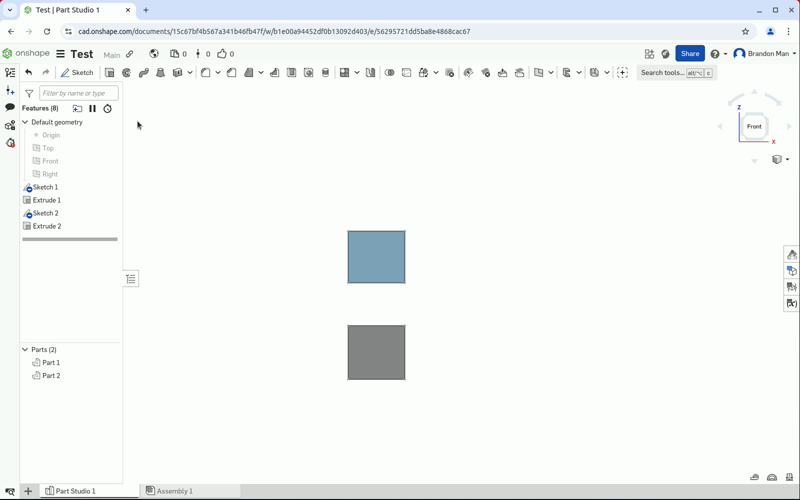
key(shift+h)
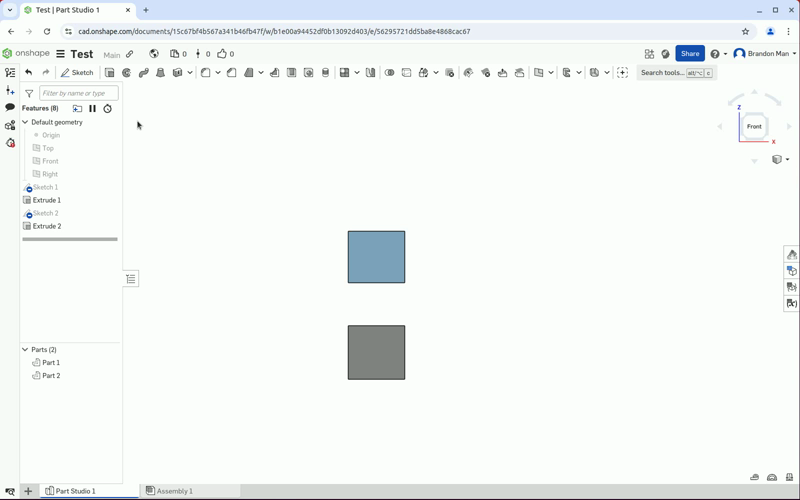
mouse_move(73, 189)
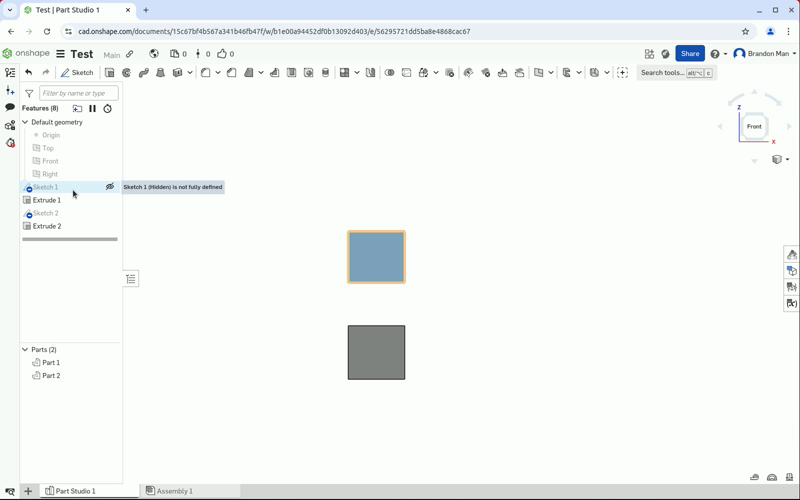
click(73, 189)
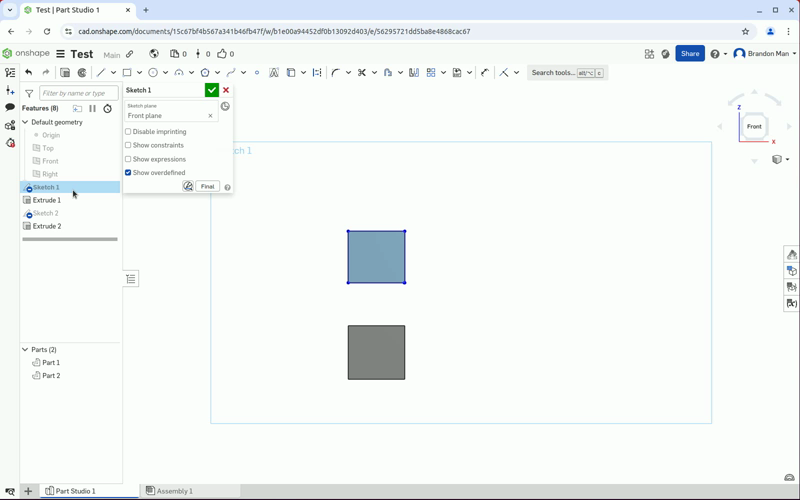
mouse_move(229, 92)
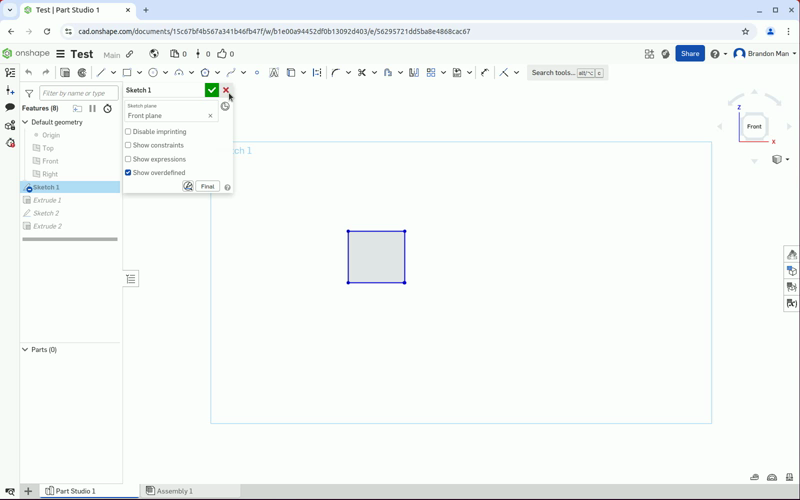
click(229, 92)
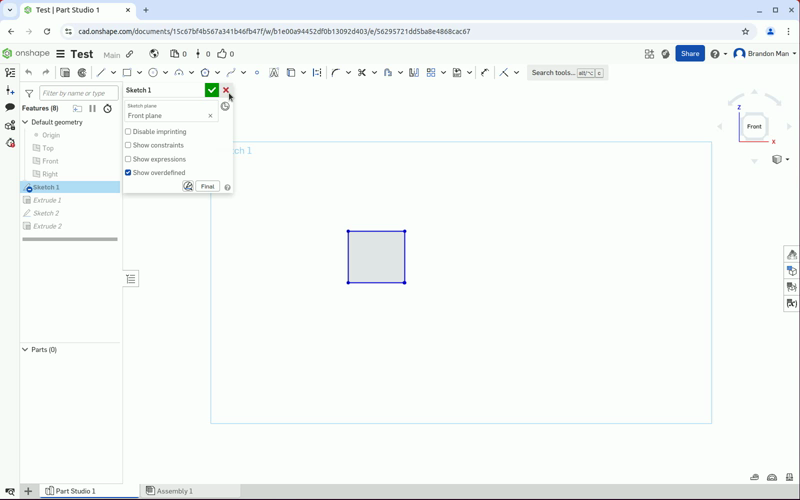
key(shift+s)
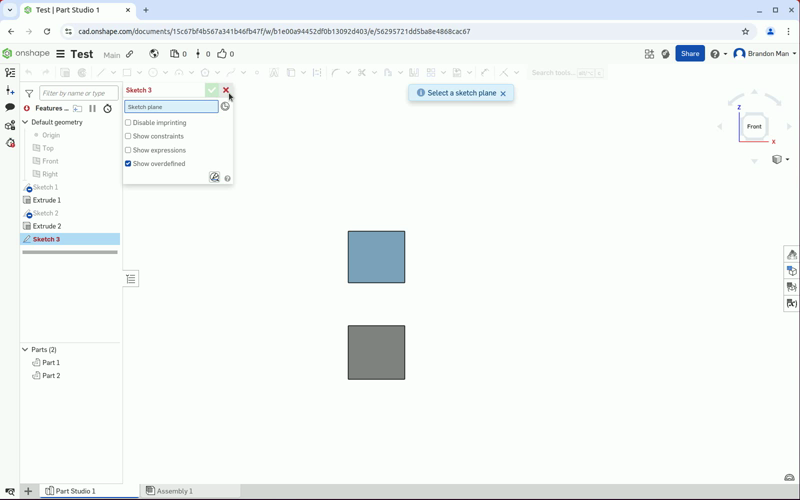
mouse_move(73, 163)
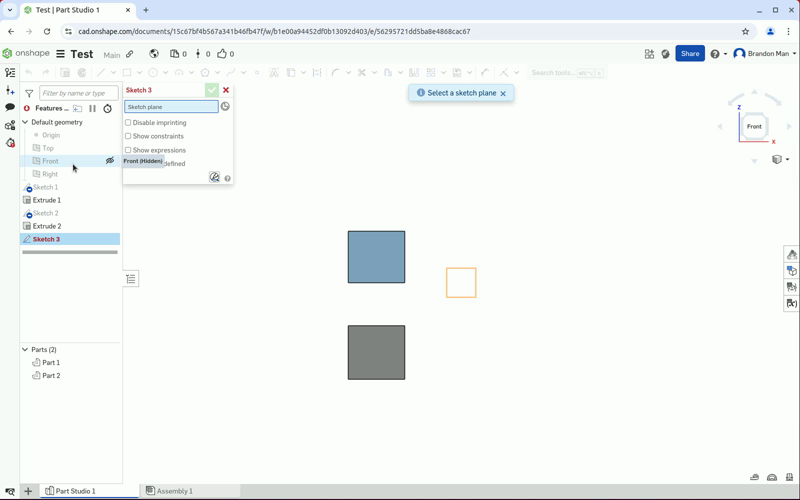
click(73, 163)
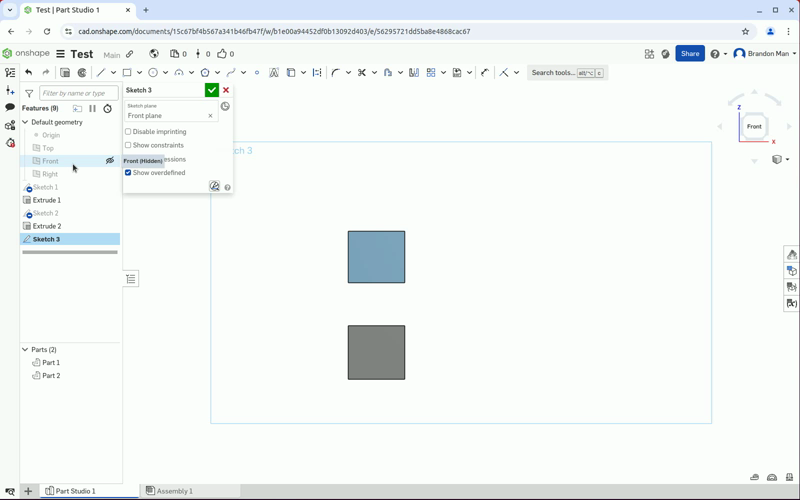
mouse_move(73, 352)
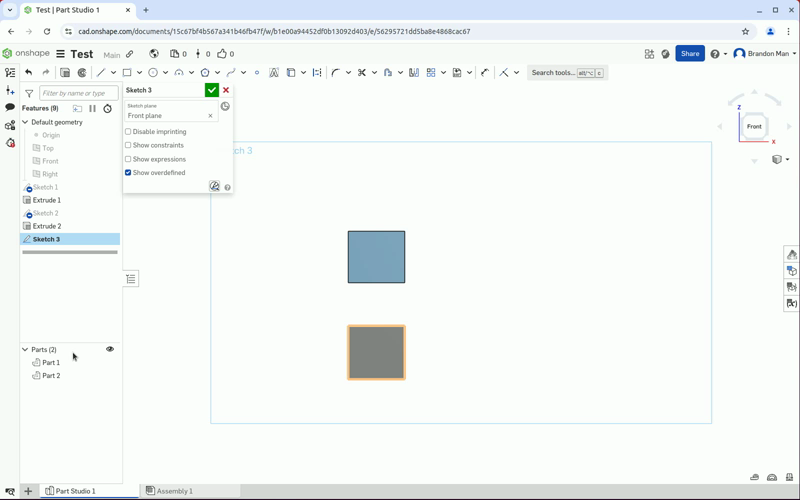
key(y)
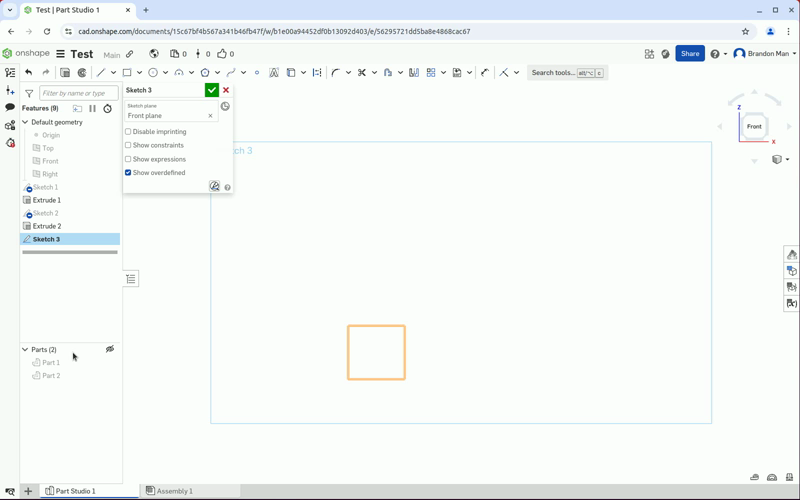
key(l)
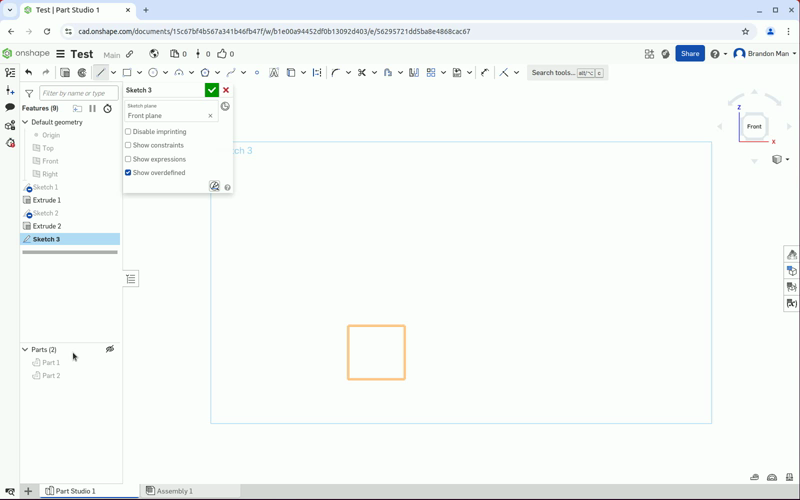
key_down(shift)
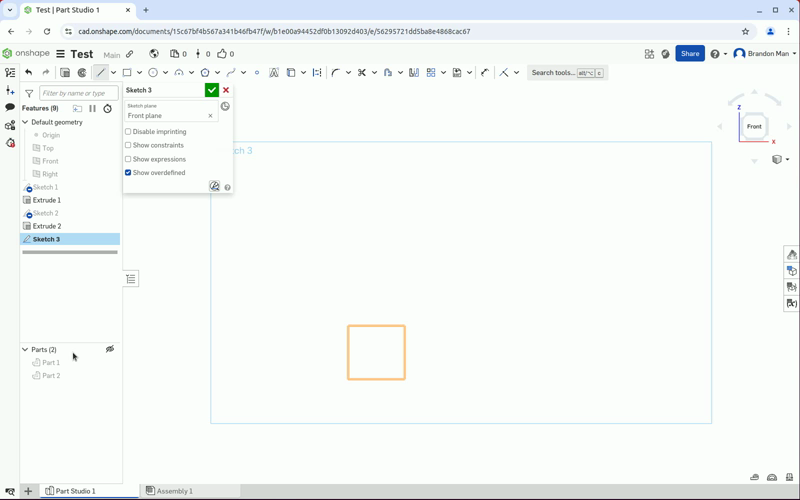
mouse_move(460, 327)
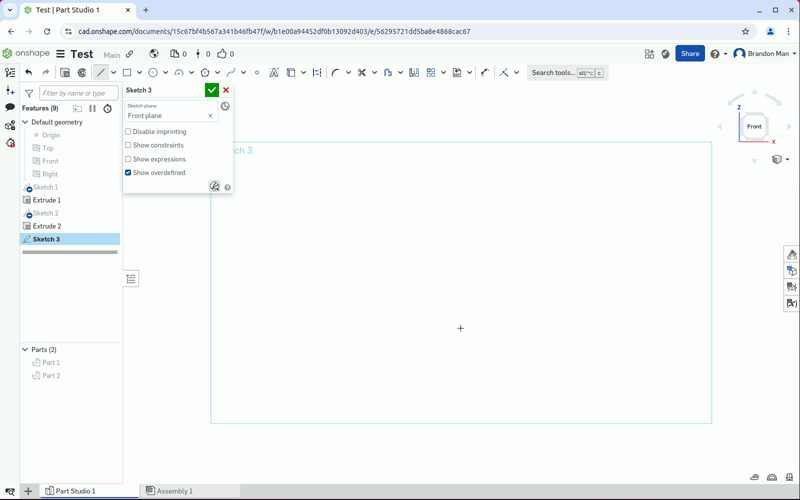
click(460, 327)
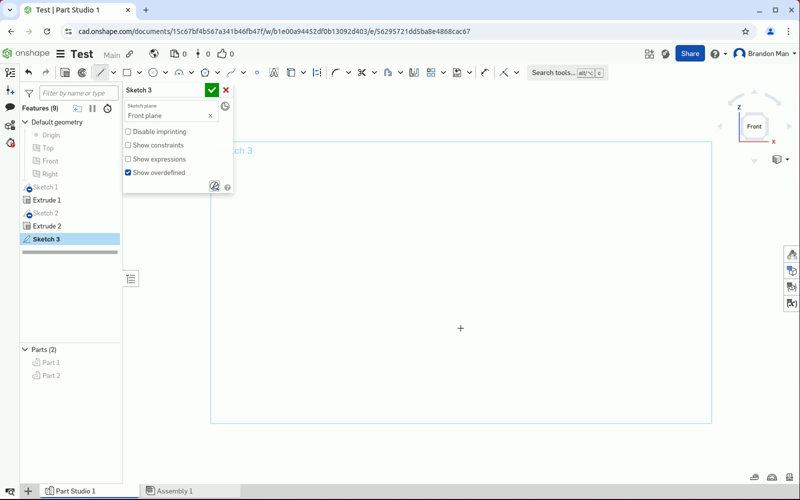
key_up(shift)
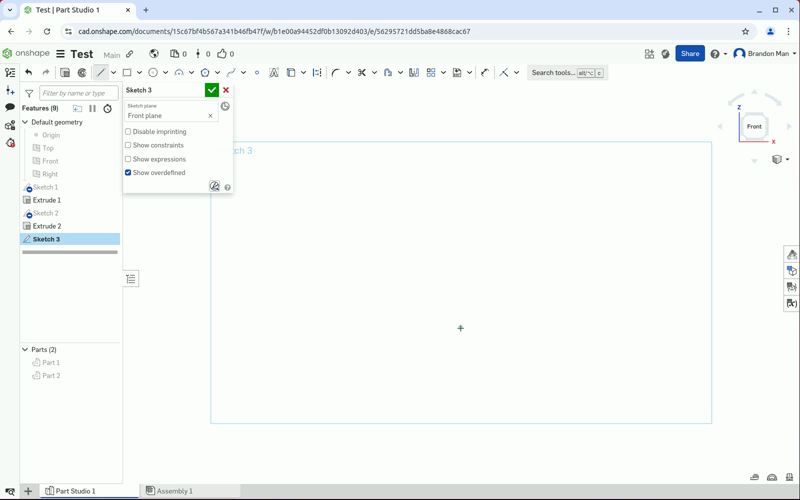
key_down(shift)
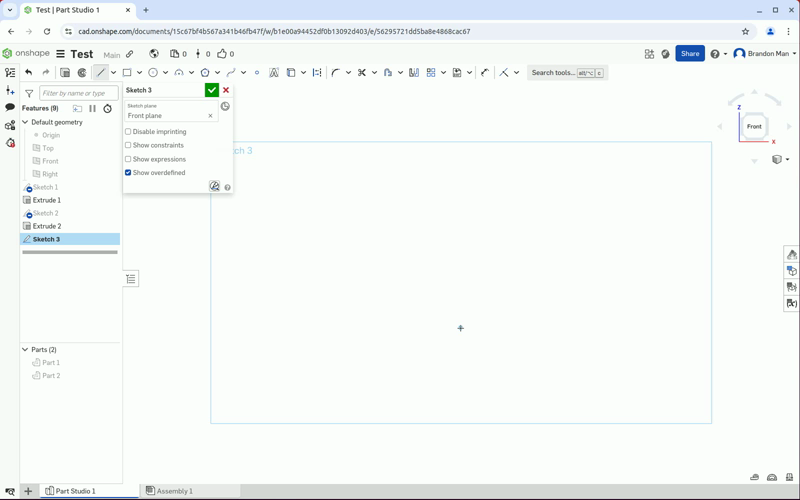
mouse_move(490, 327)
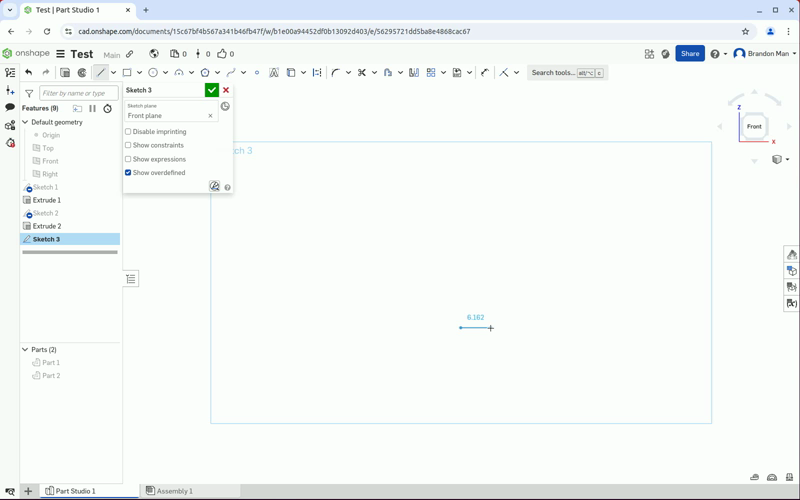
mouse_move(515, 327)
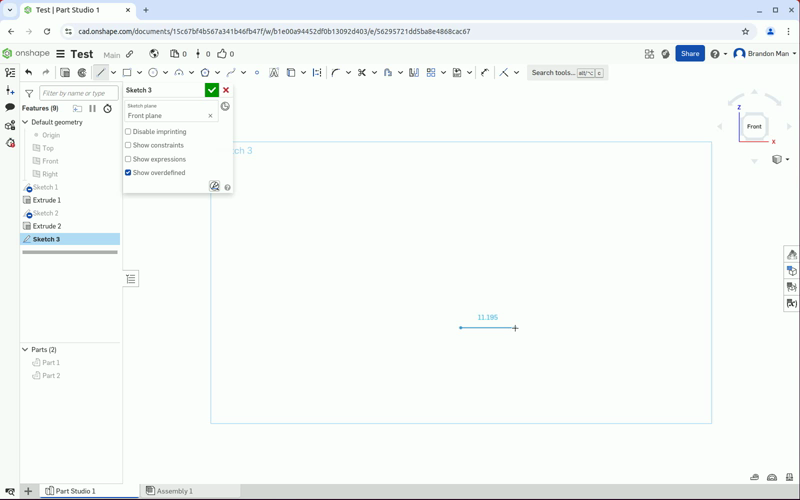
click(515, 327)
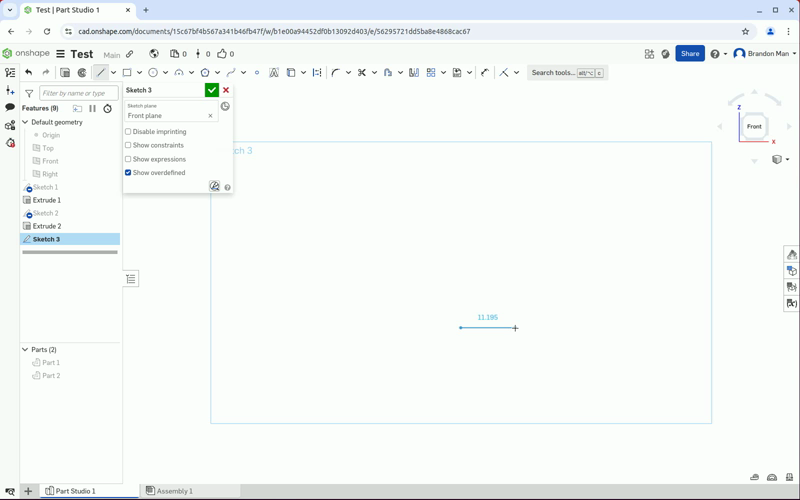
key_up(shift)
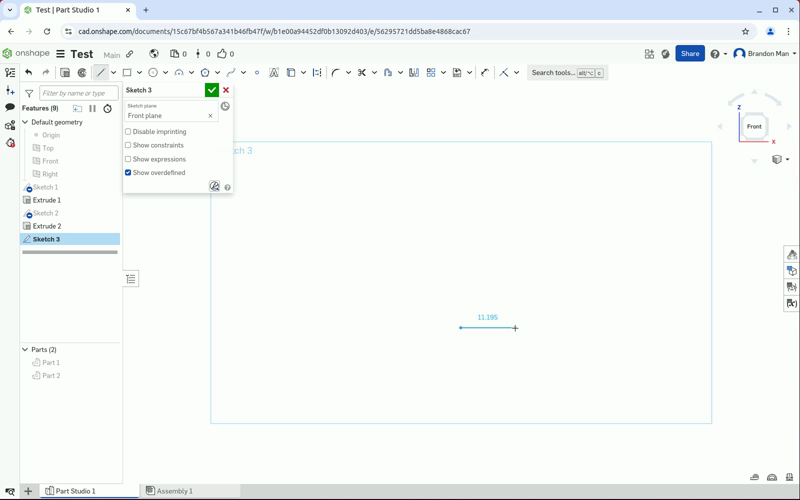
key_down(shift)
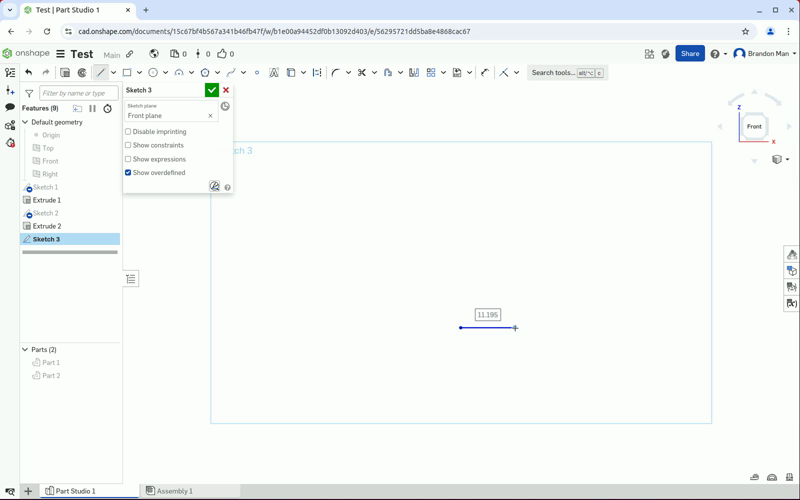
mouse_move(545, 327)
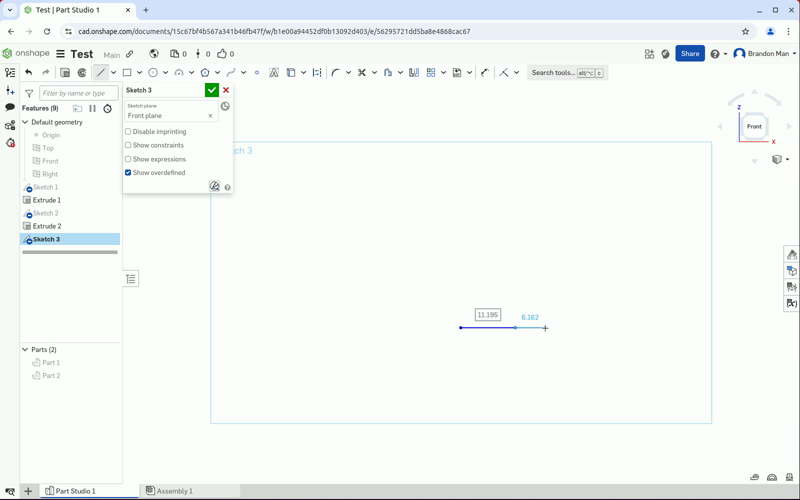
mouse_move(515, 282)
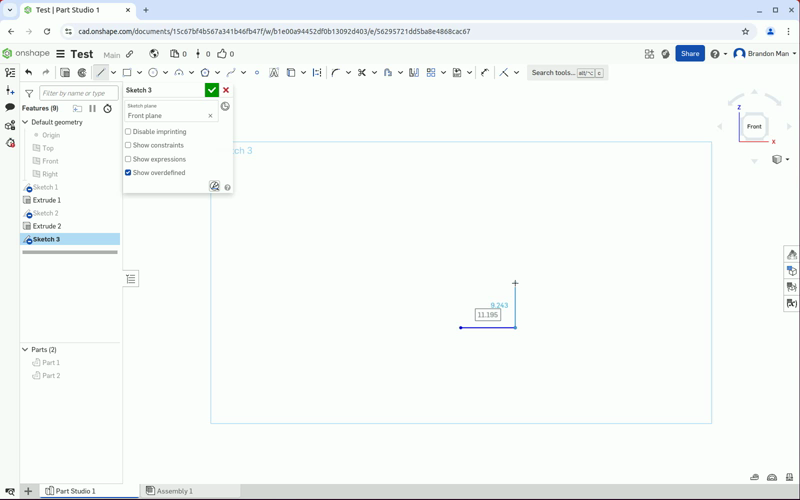
click(515, 282)
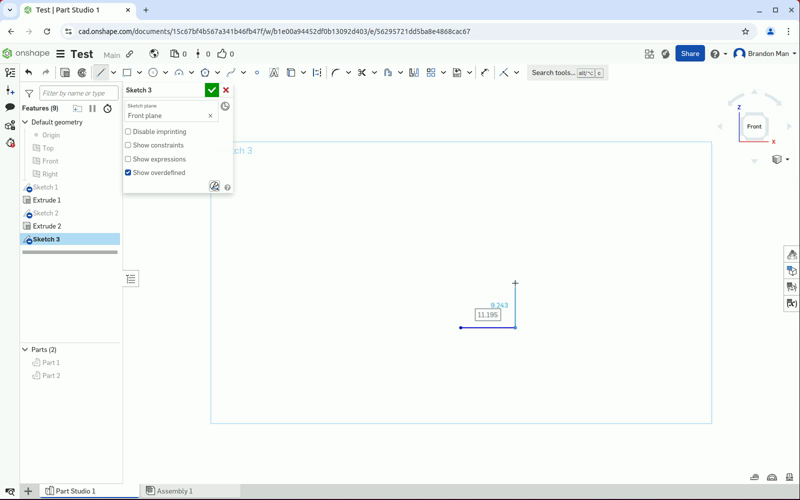
key_up(shift)
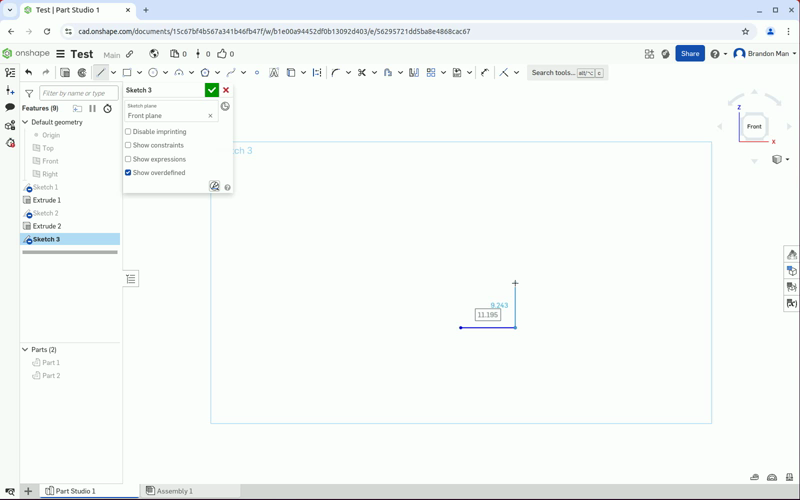
key_down(shift)
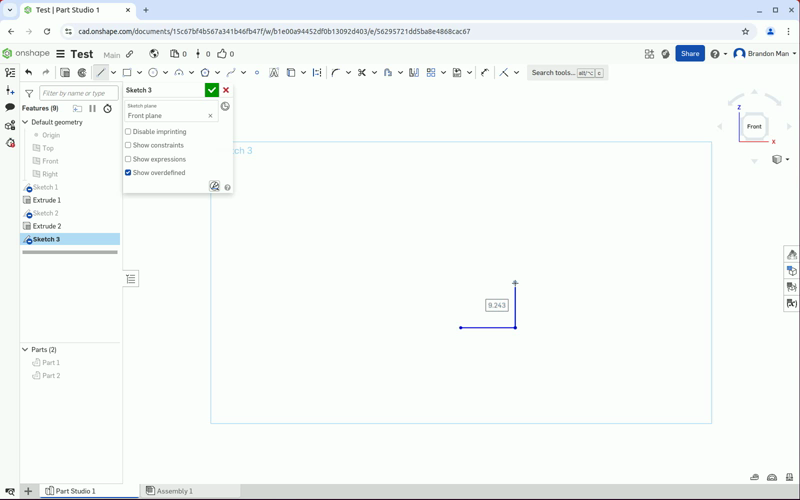
mouse_move(545, 282)
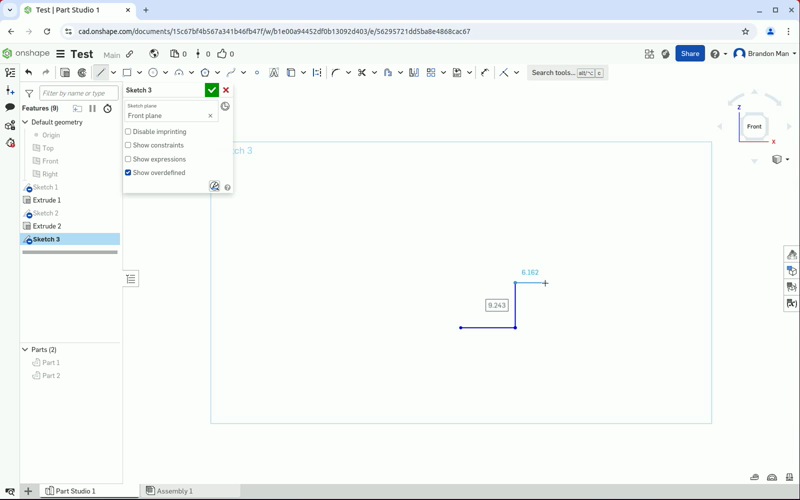
mouse_move(460, 282)
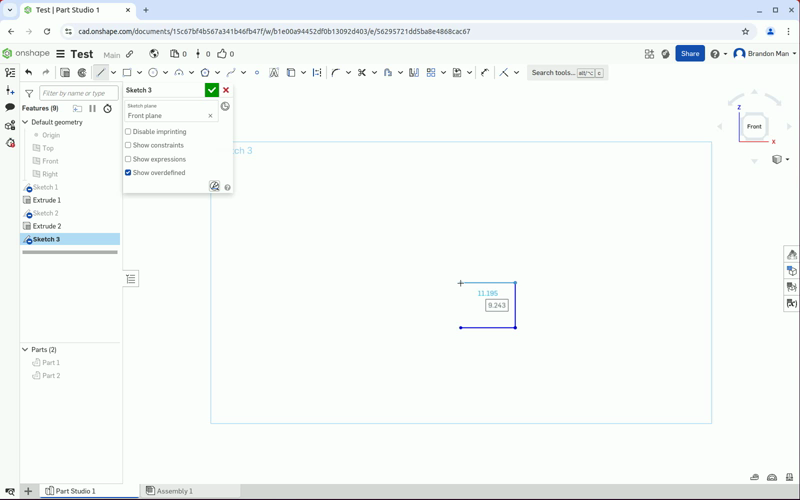
click(460, 282)
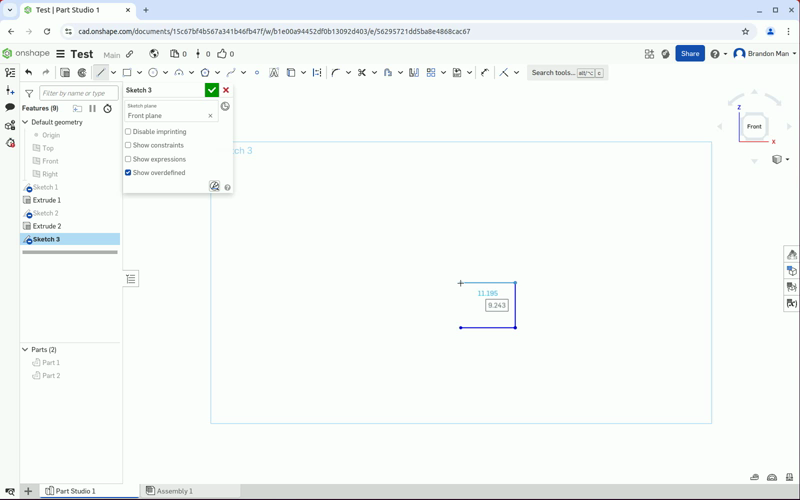
key_up(shift)
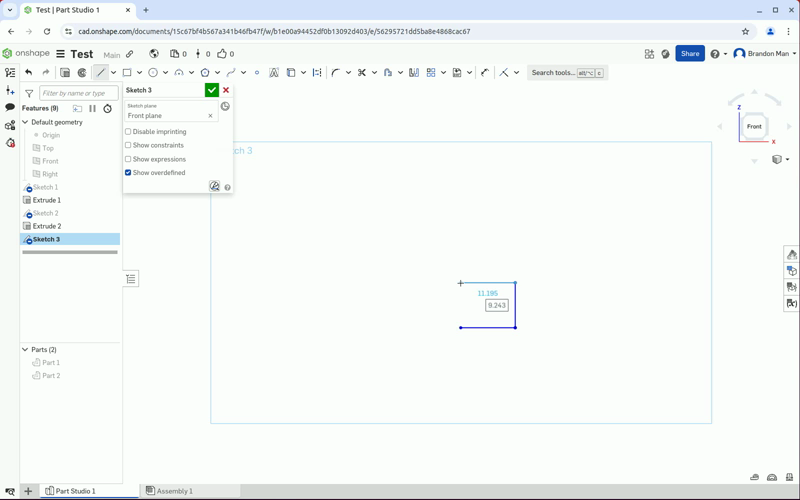
mouse_move(490, 282)
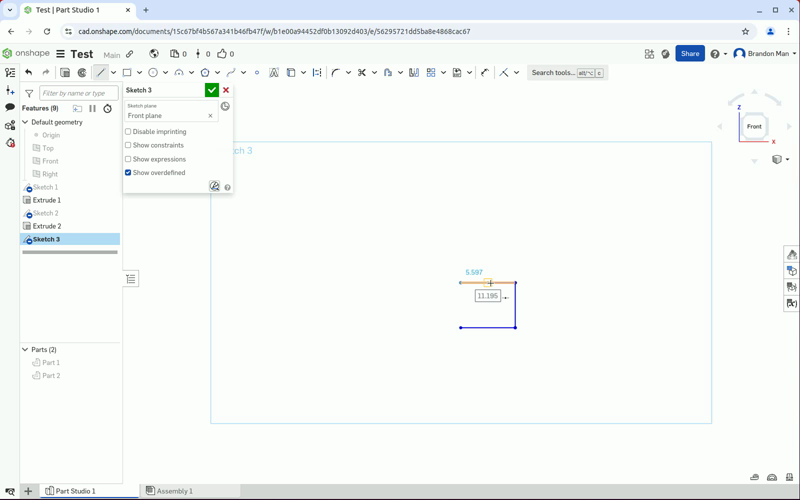
key_down(shift)
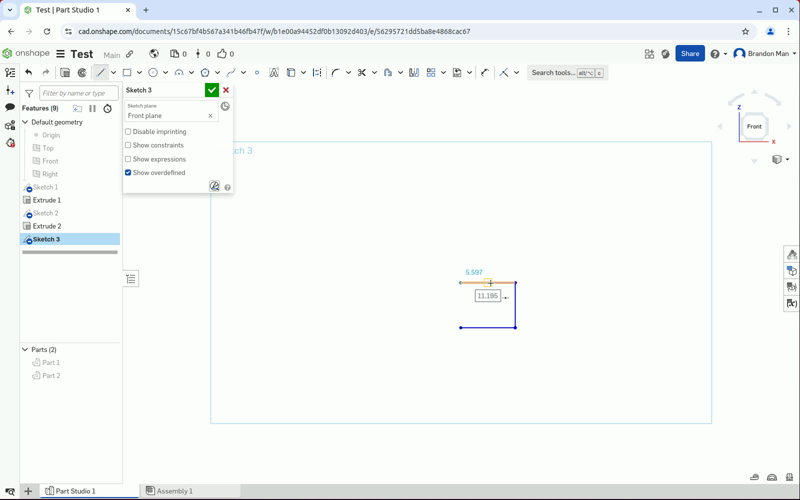
mouse_move(460, 327)
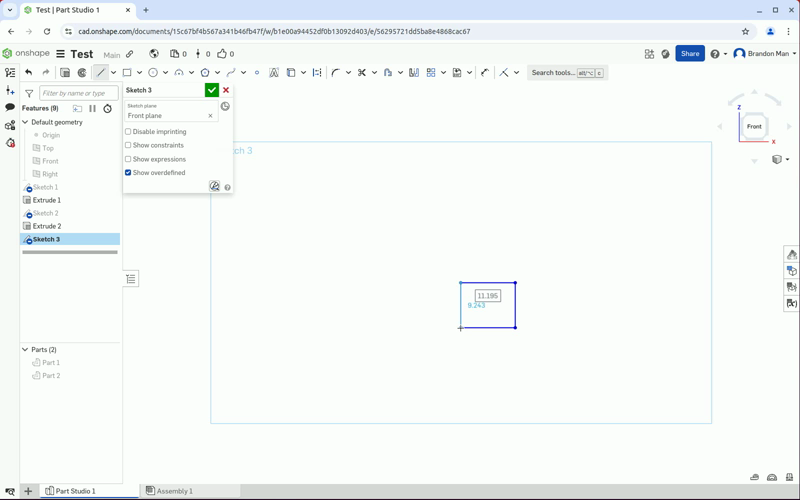
key_up(shift)
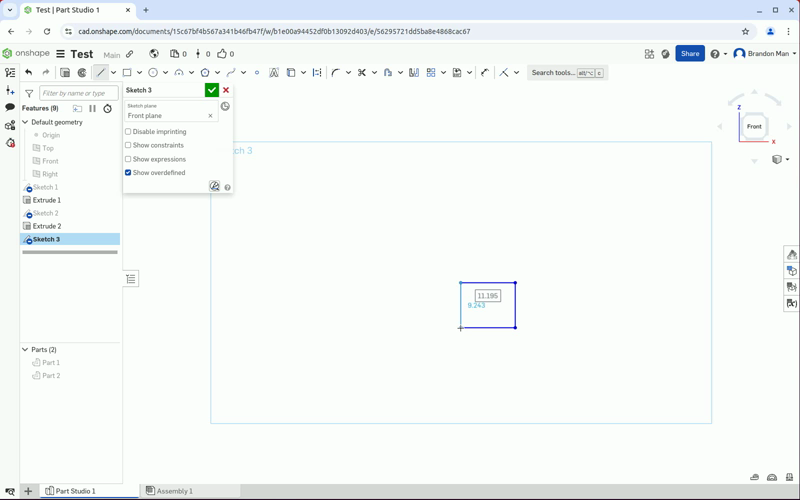
click(460, 327)
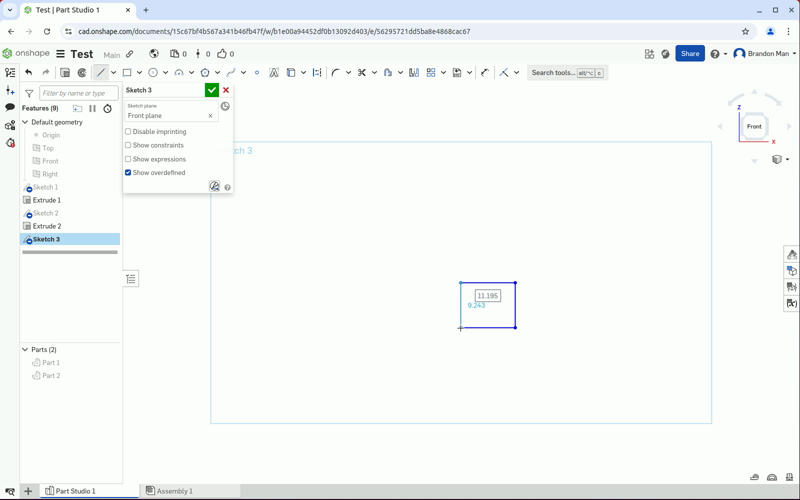
key(esc)
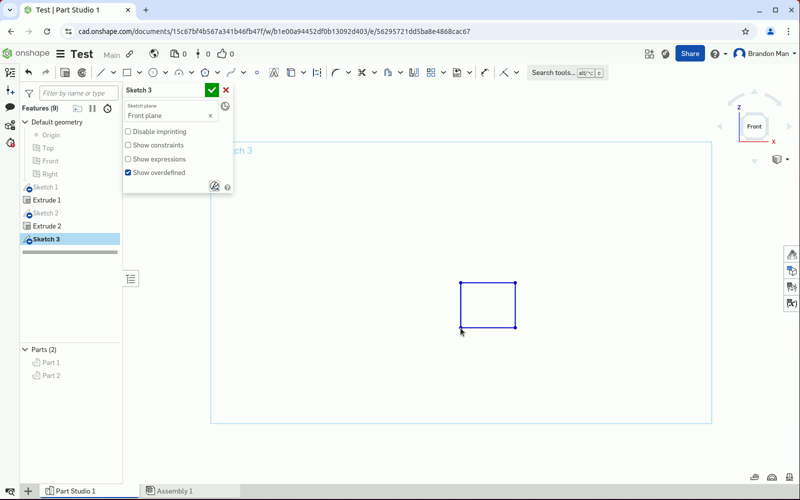
mouse_move(504, 305)
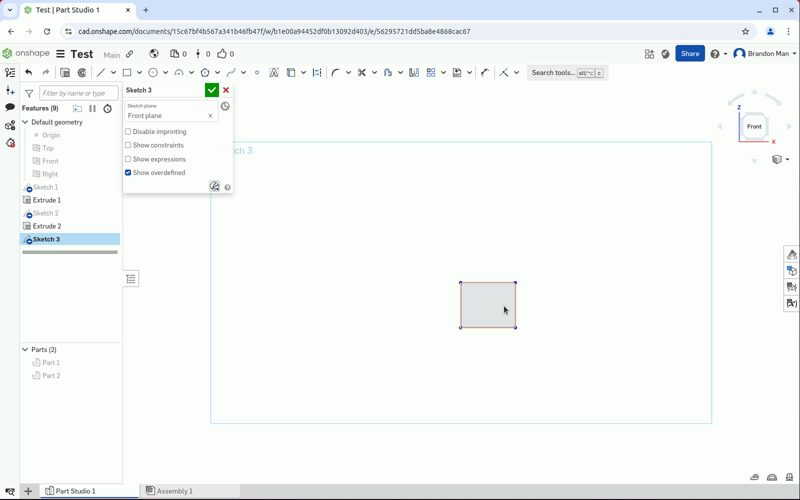
click(504, 305)
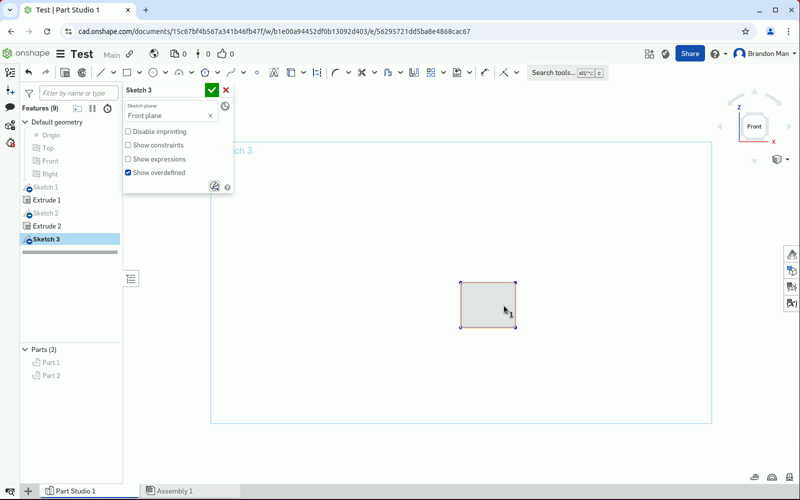
mouse_move(73, 352)
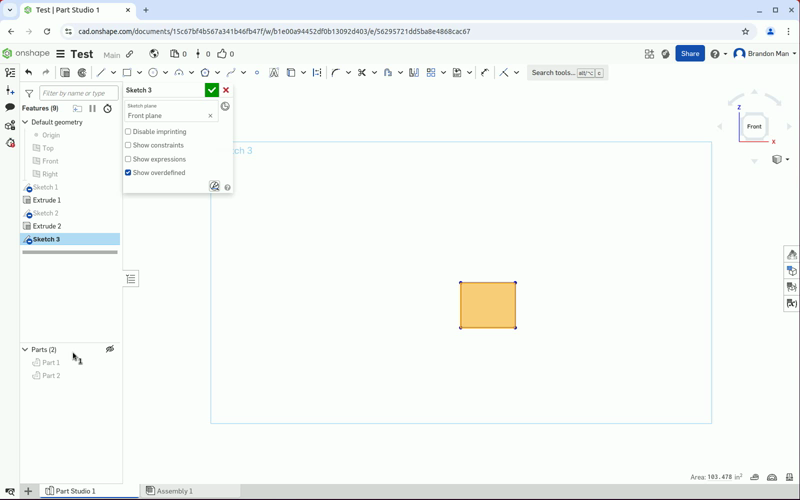
key(shift+y)
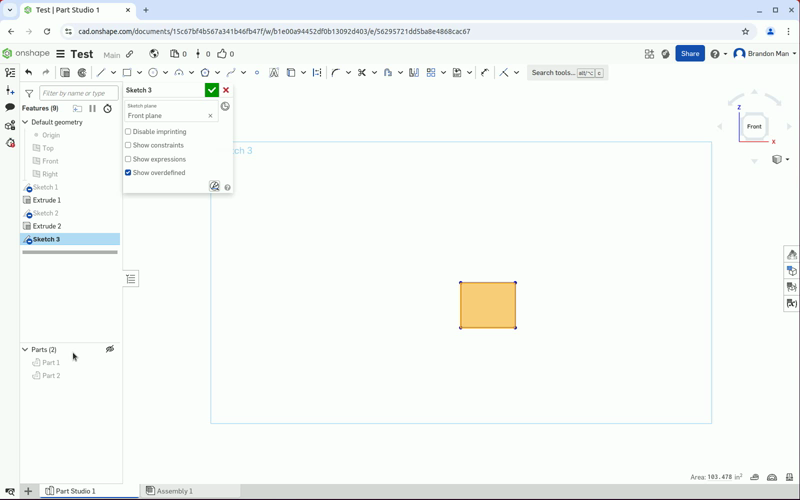
key(shift+e)
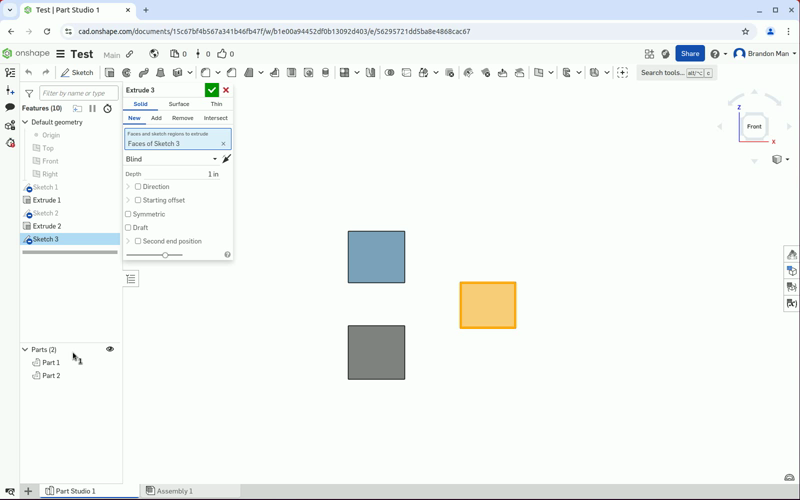
mouse_move(143, 106)
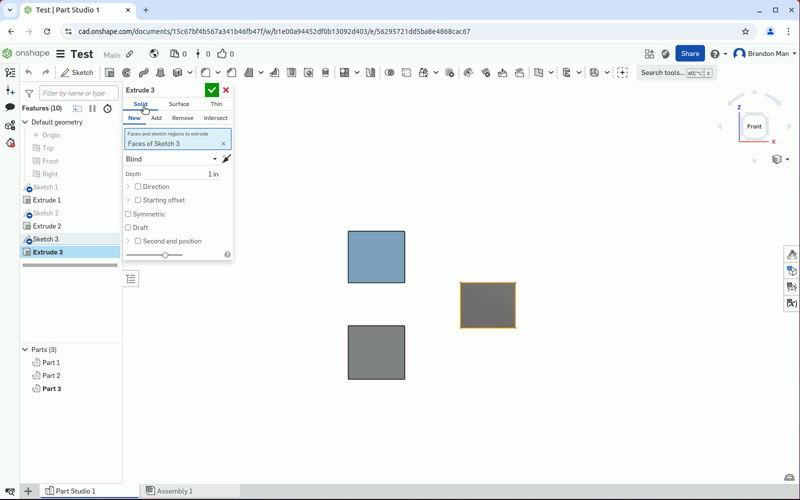
click(143, 106)
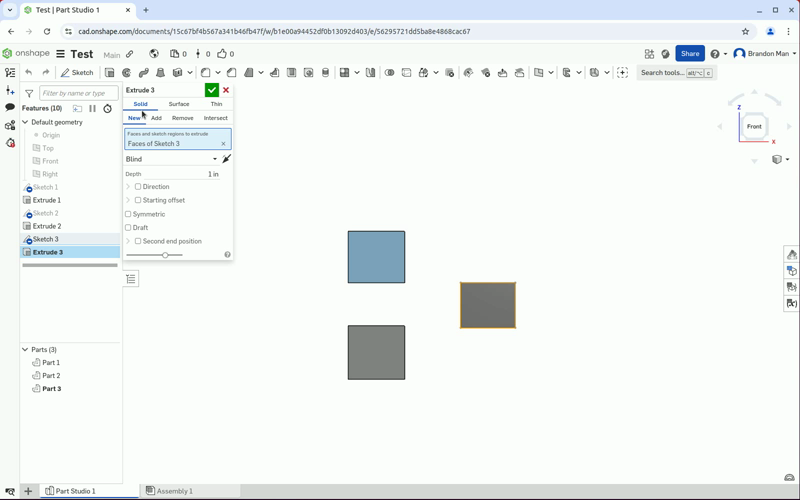
mouse_move(137, 120)
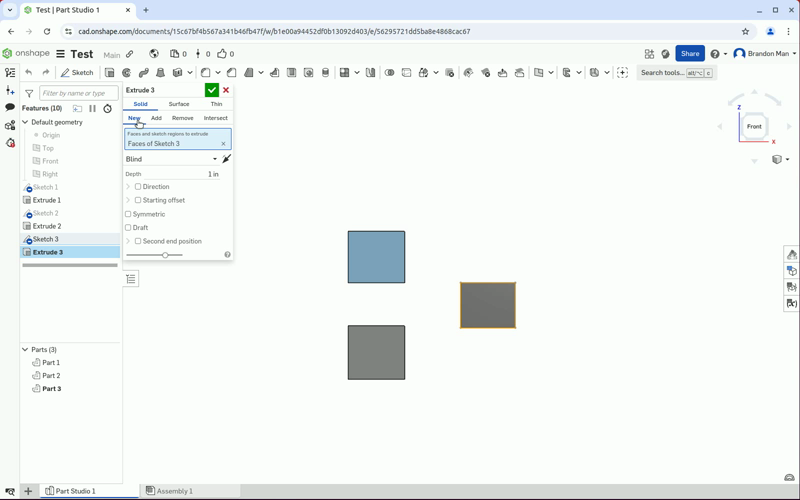
click(137, 120)
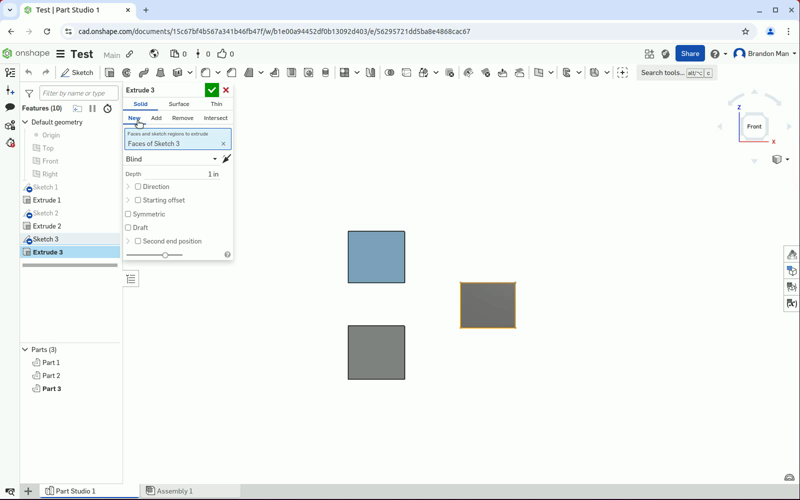
key(tab, 4)
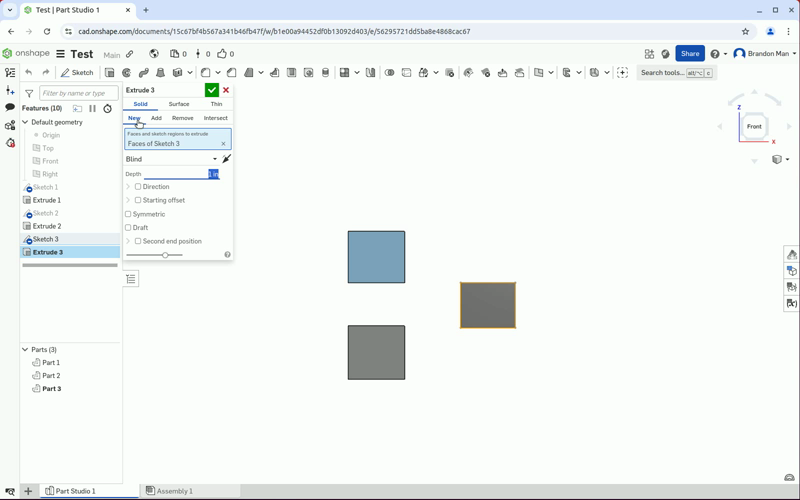
text(11.073)
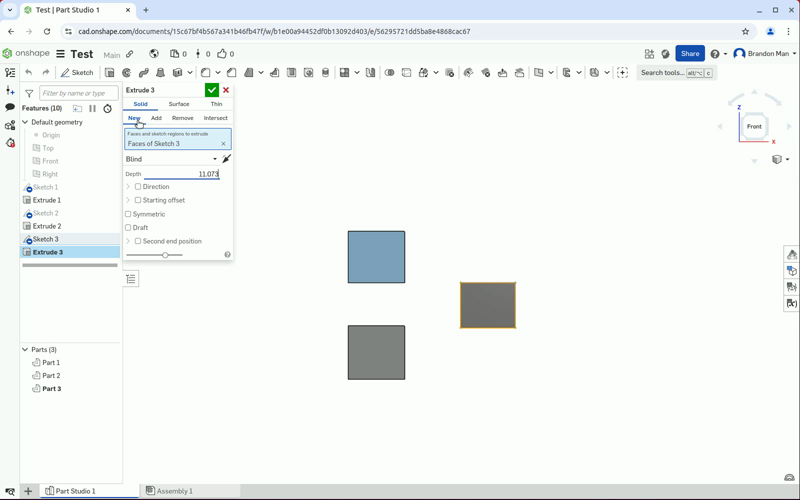
key(enter)
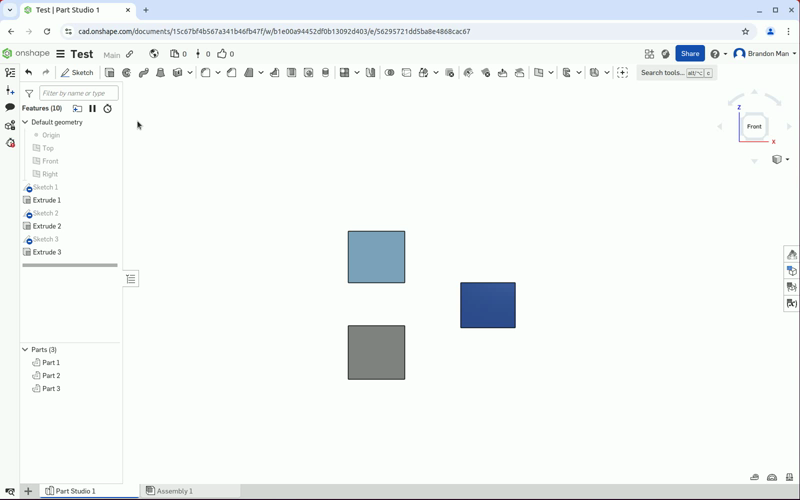
key(shift+h)
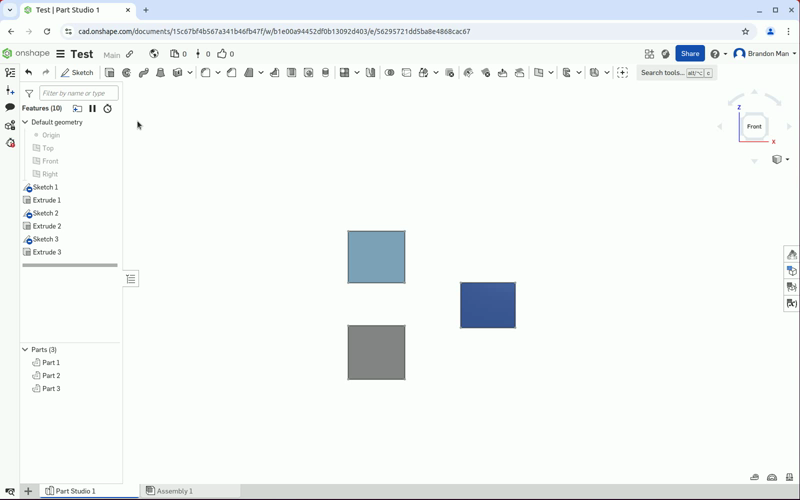
key(shift+h)
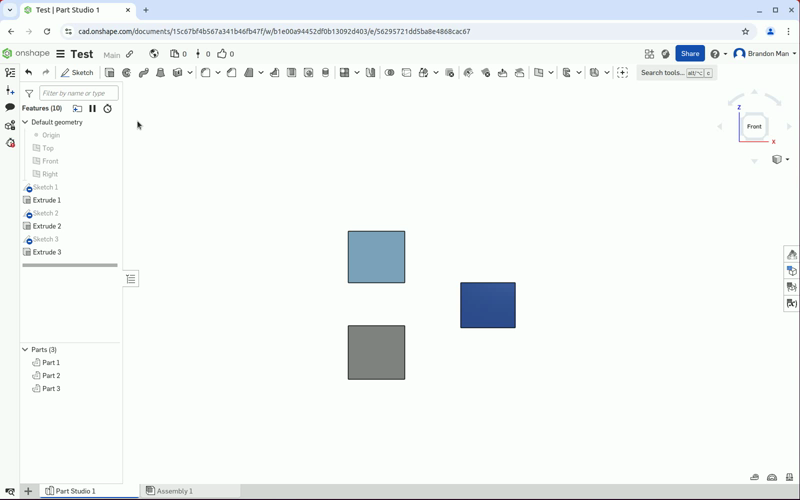
mouse_move(73, 189)
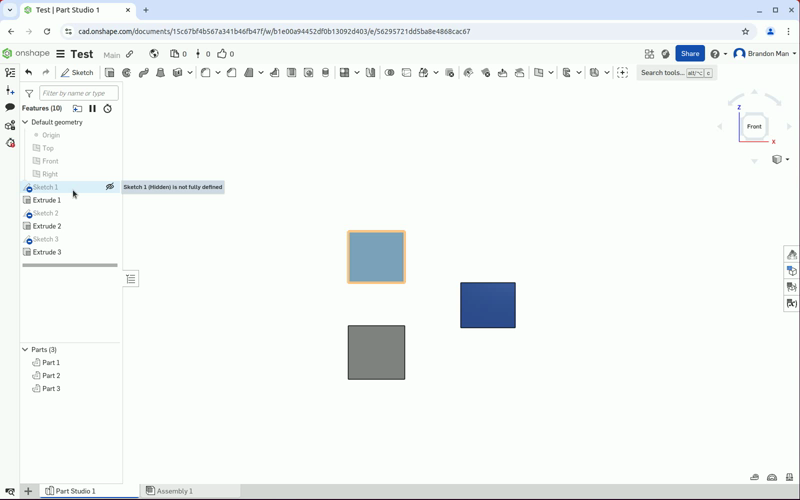
click(73, 189)
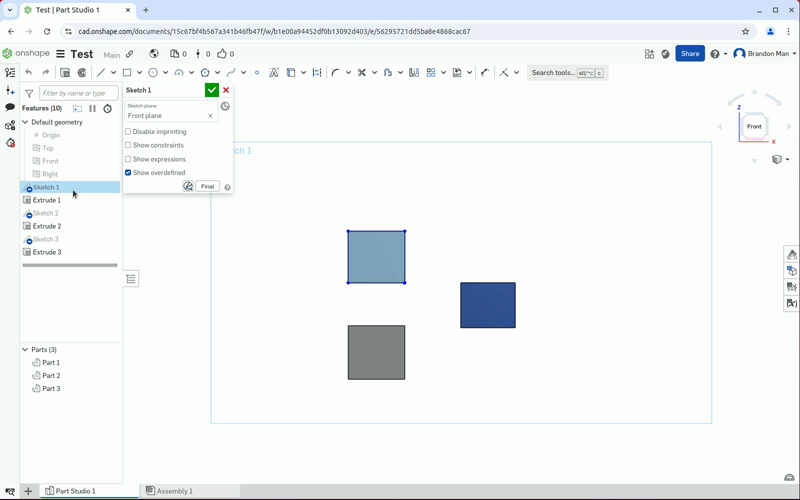
mouse_move(229, 92)
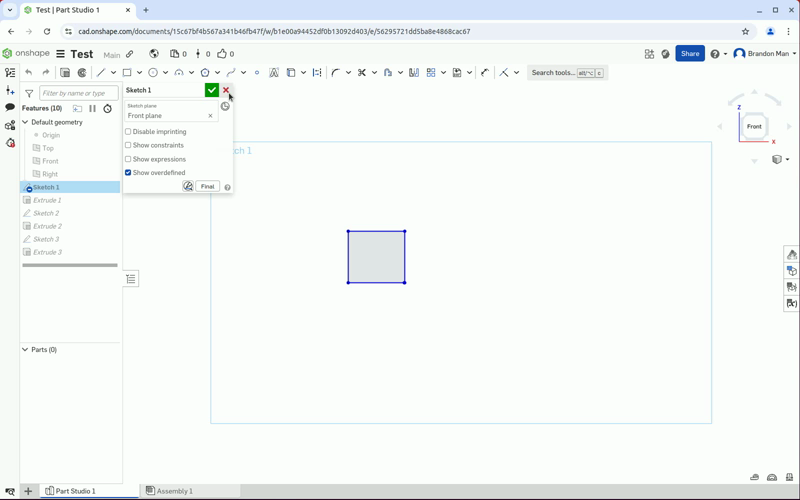
click(229, 92)
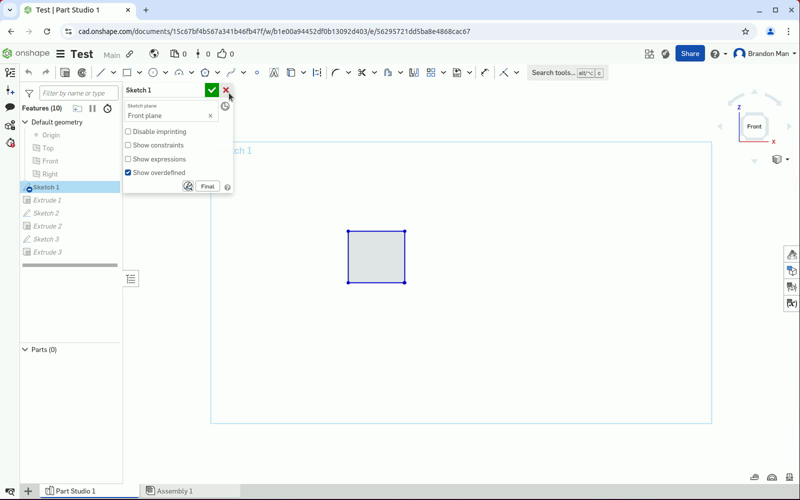
key(shift+s)
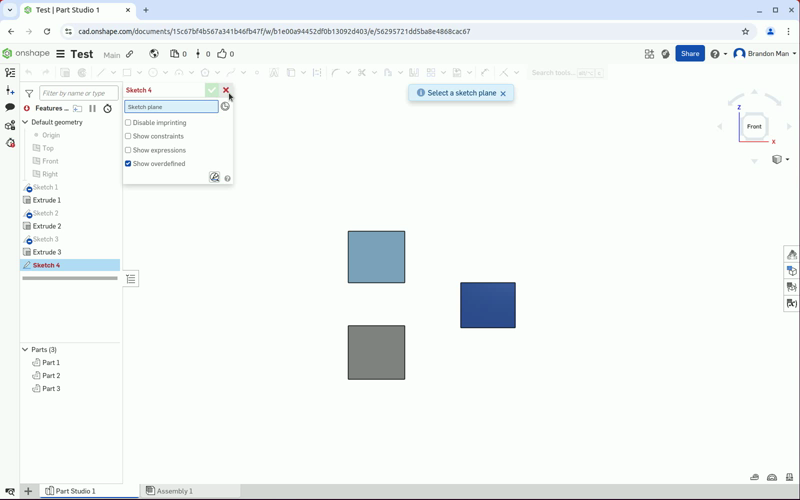
mouse_move(73, 163)
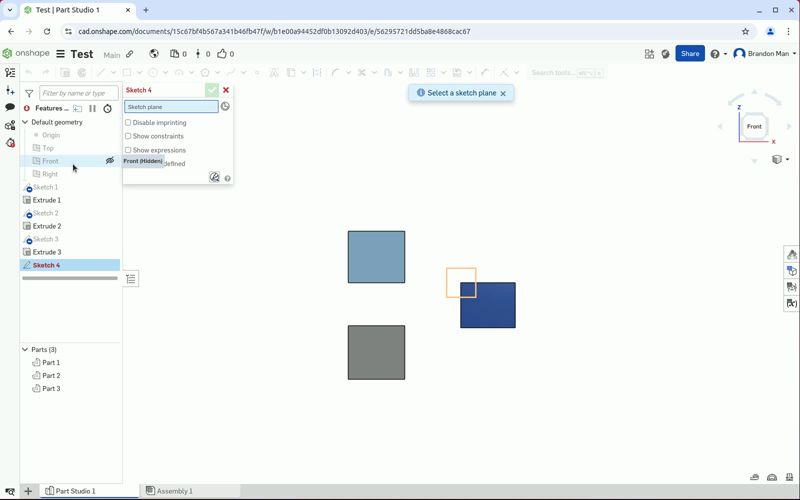
click(73, 163)
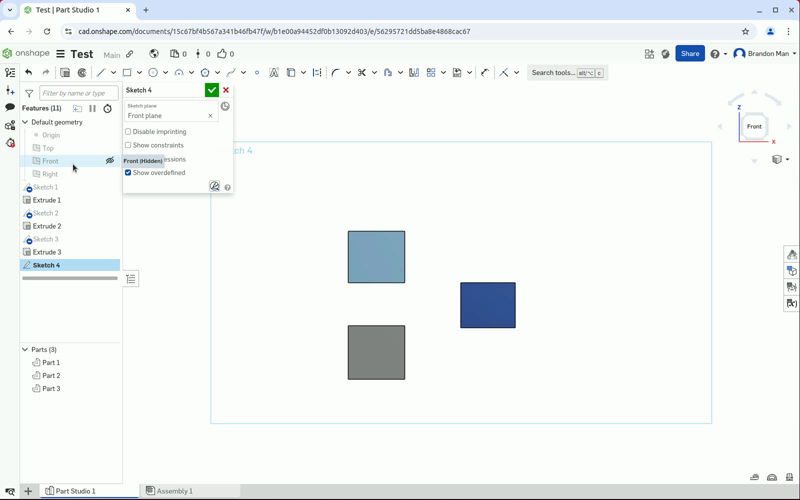
mouse_move(73, 352)
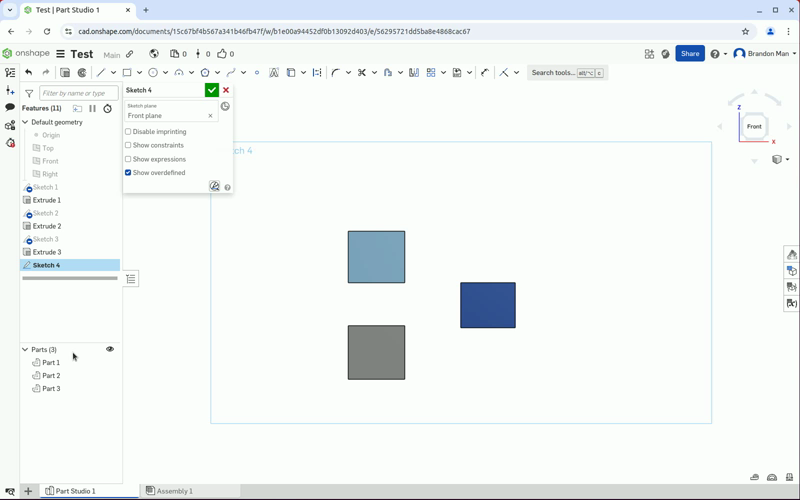
key(y)
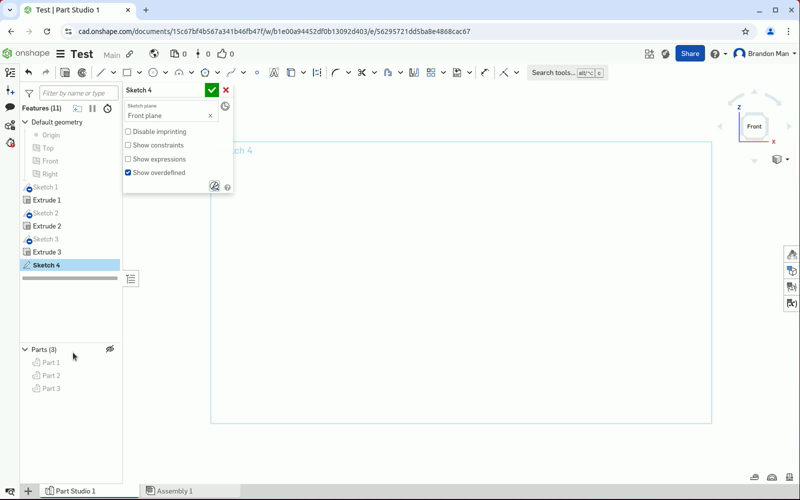
key(l)
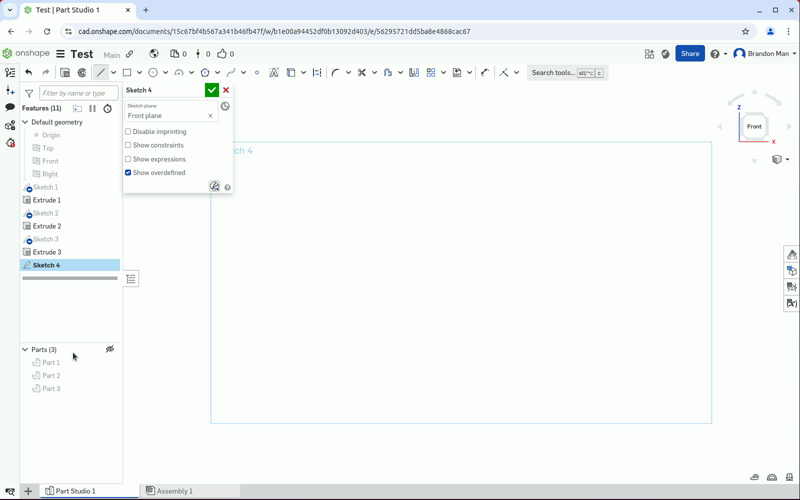
key_down(shift)
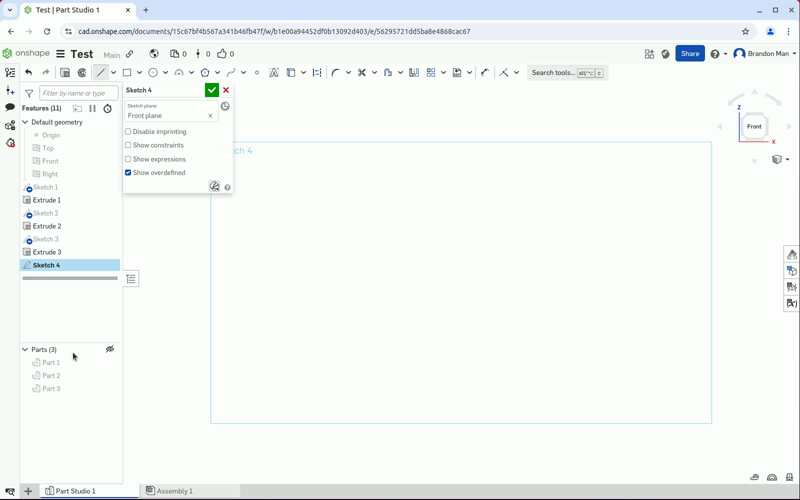
mouse_move(460, 383)
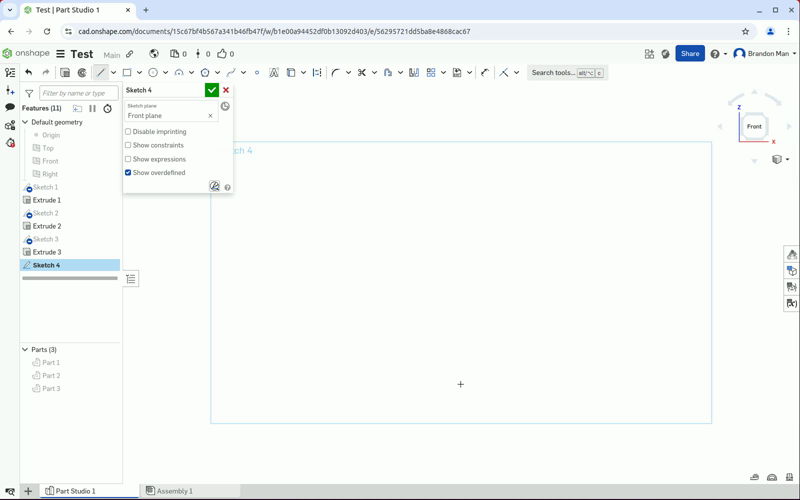
click(460, 383)
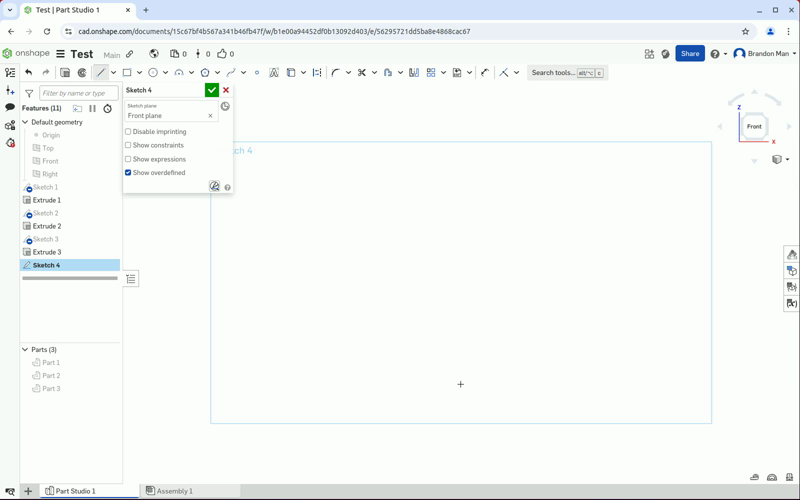
key_up(shift)
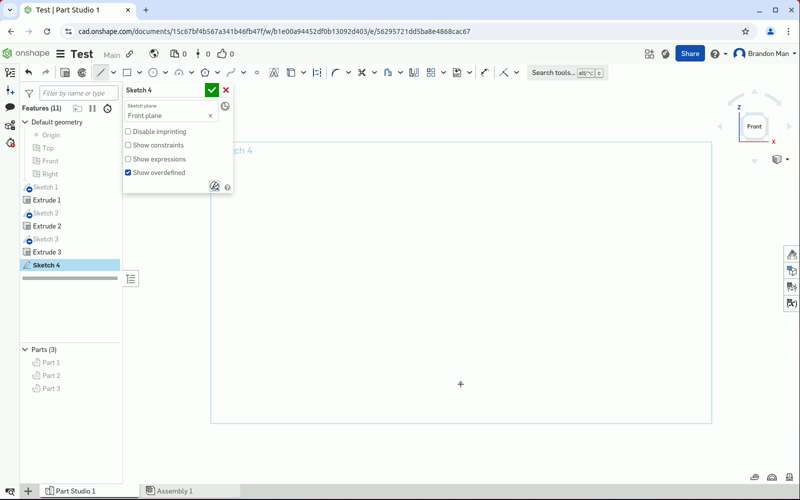
key_down(shift)
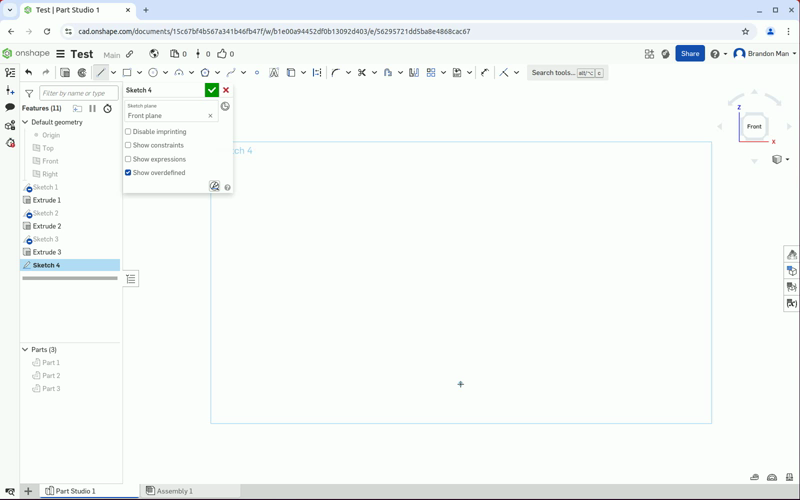
mouse_move(490, 383)
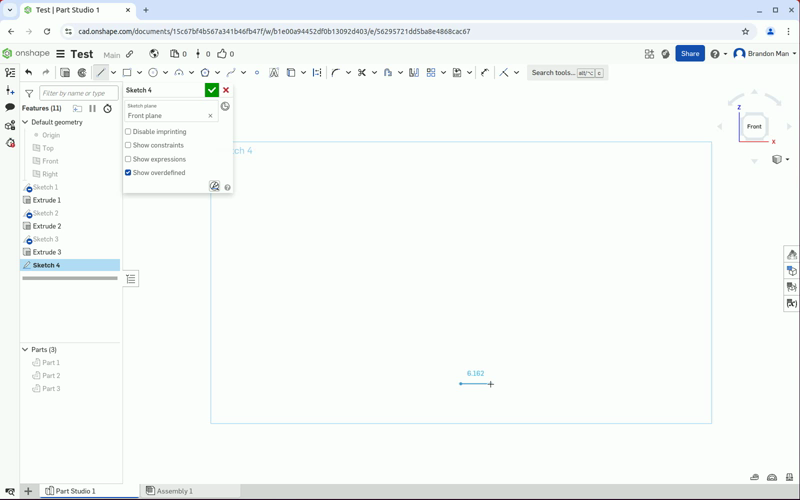
mouse_move(515, 383)
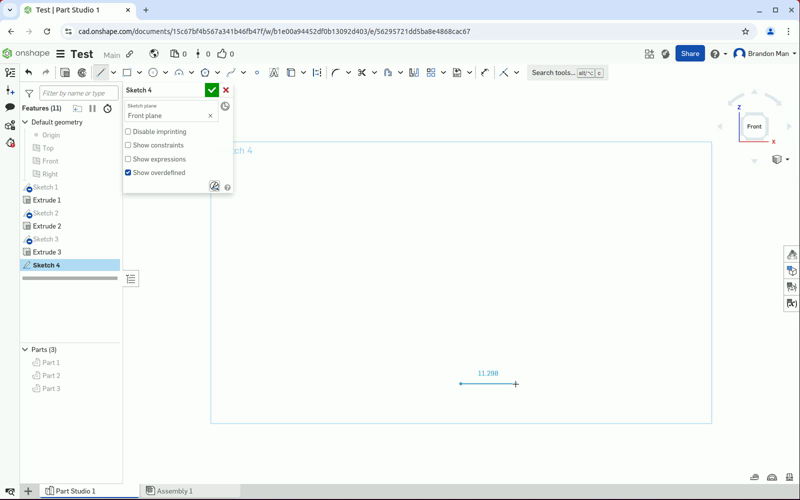
click(515, 383)
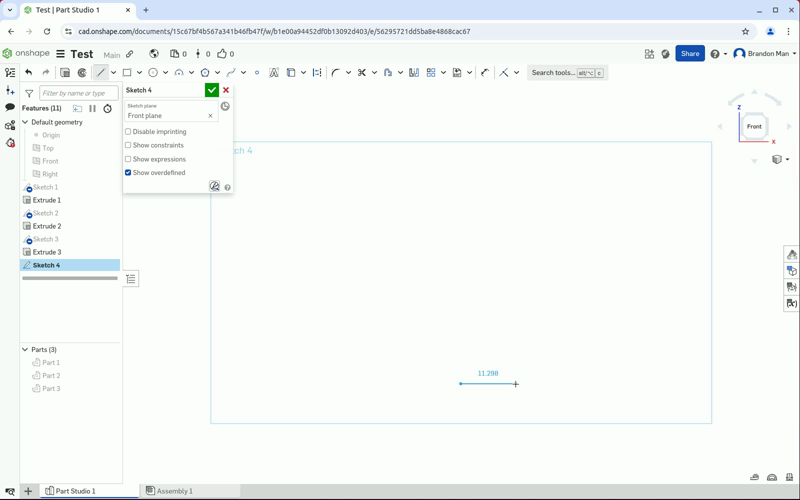
key_up(shift)
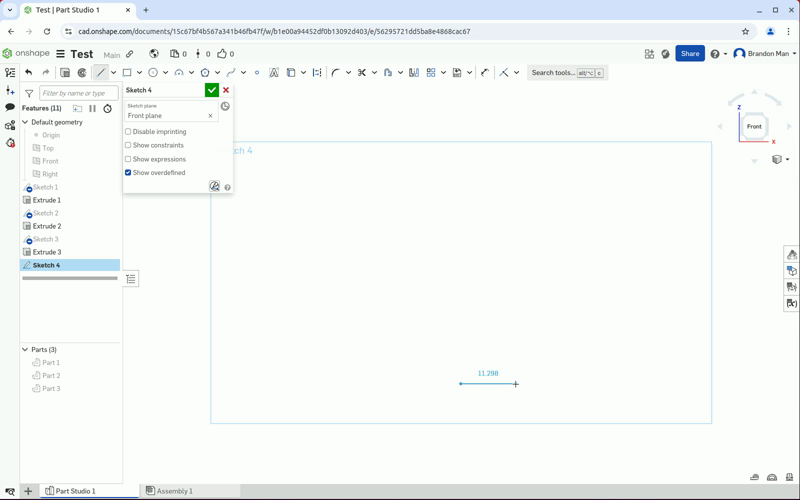
key_down(shift)
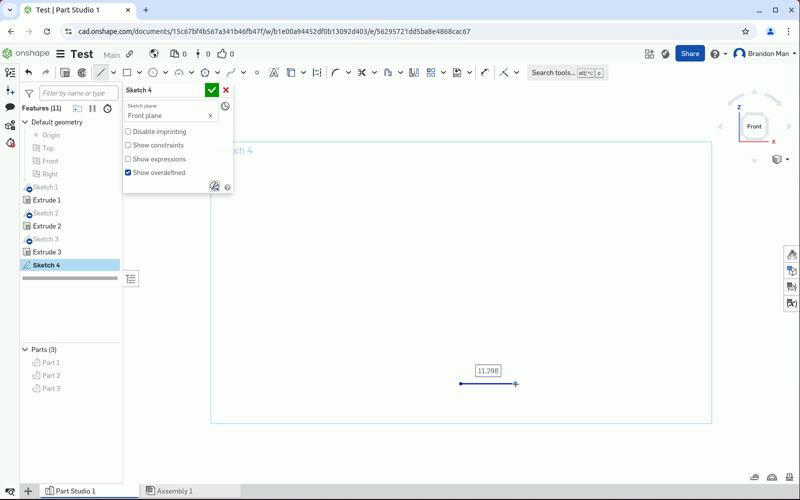
mouse_move(545, 383)
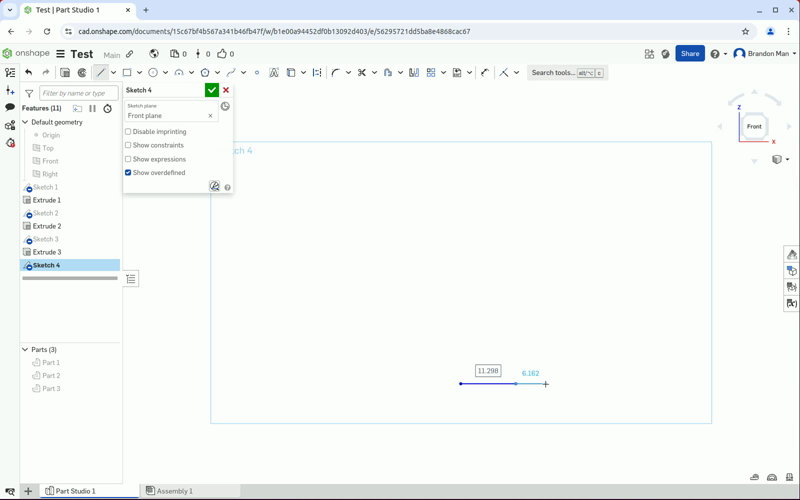
mouse_move(515, 325)
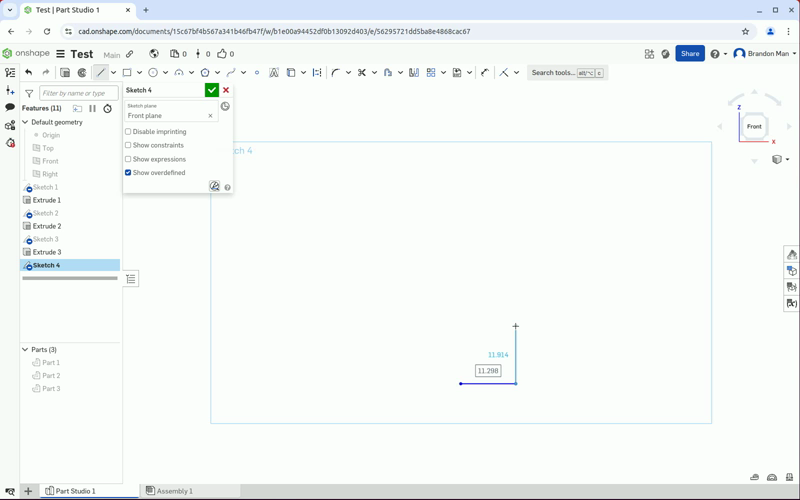
click(515, 325)
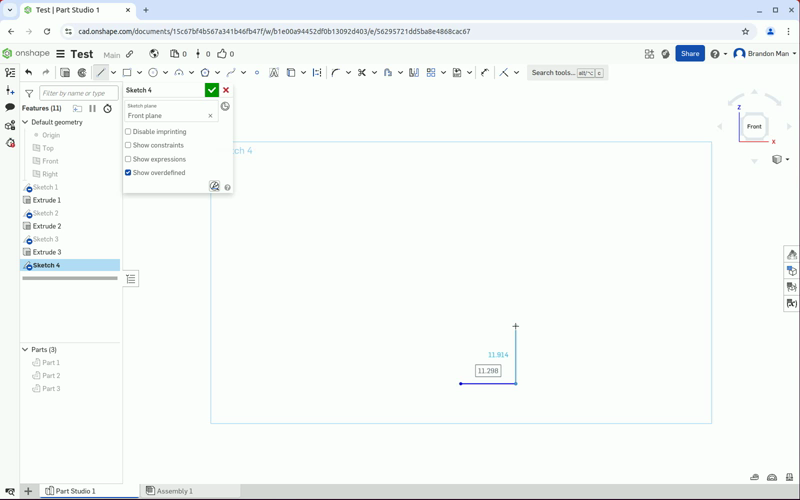
key_up(shift)
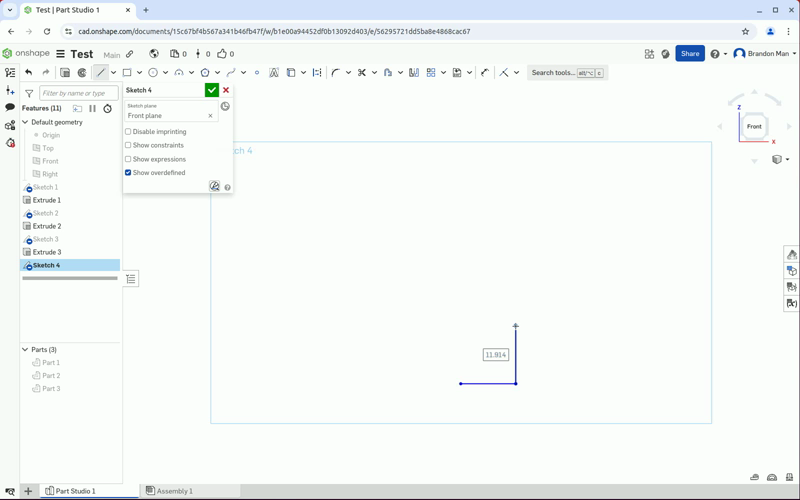
key_down(shift)
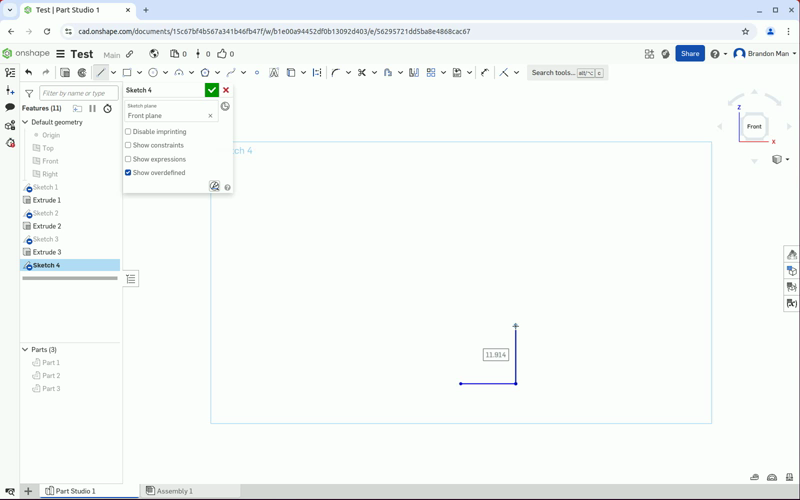
mouse_move(545, 325)
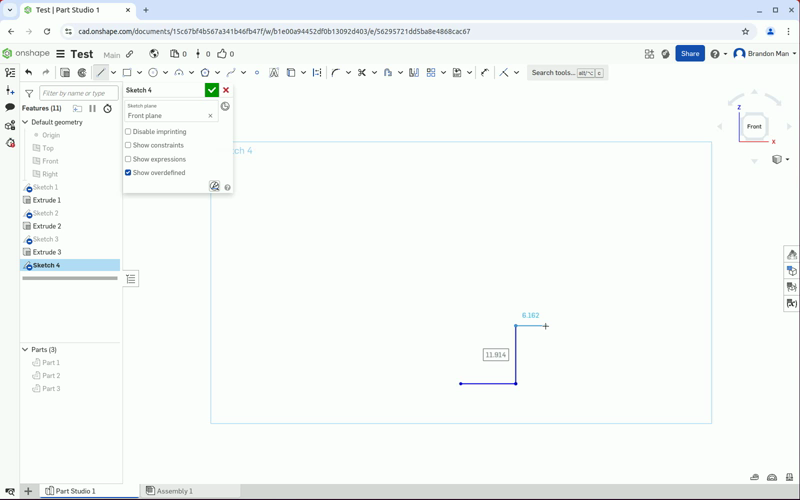
mouse_move(460, 325)
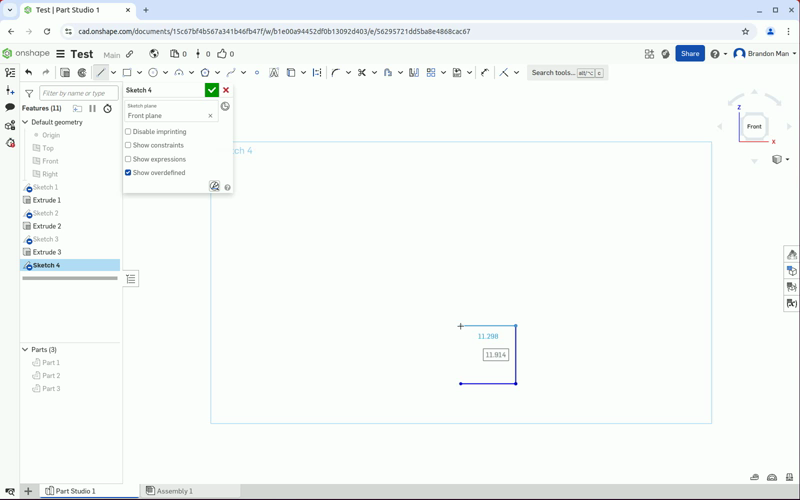
click(460, 325)
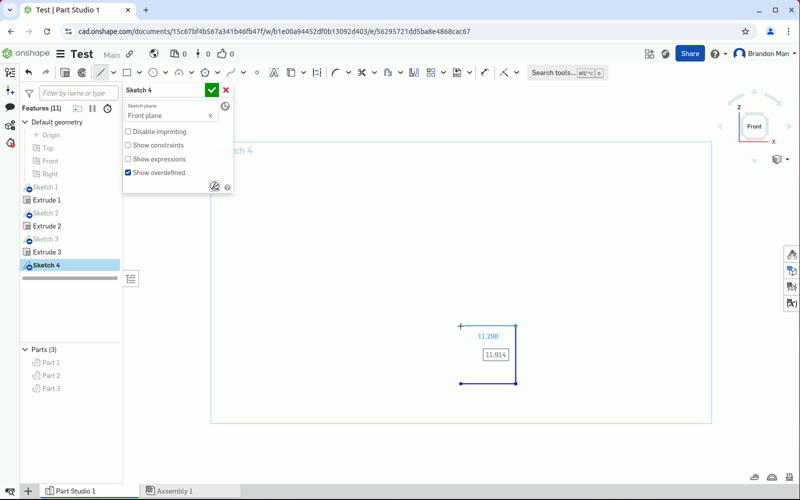
key_up(shift)
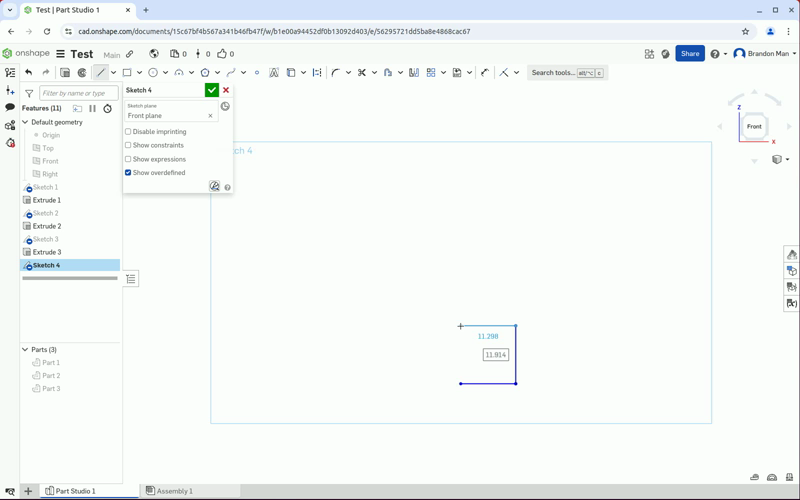
mouse_move(490, 325)
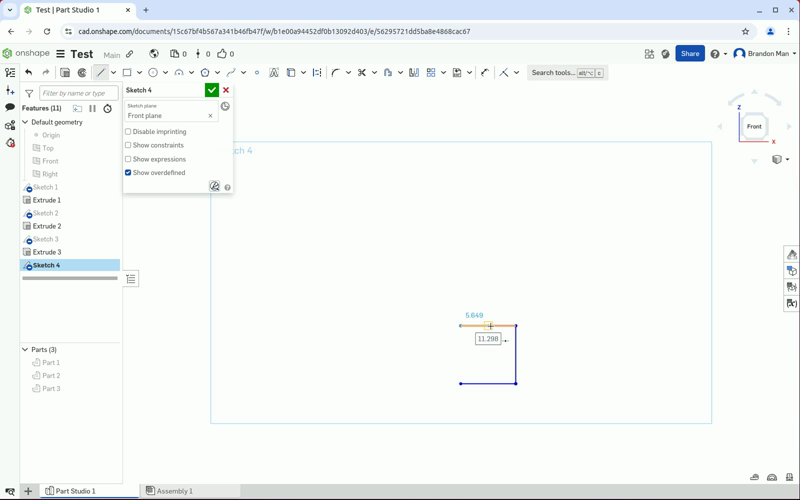
key_down(shift)
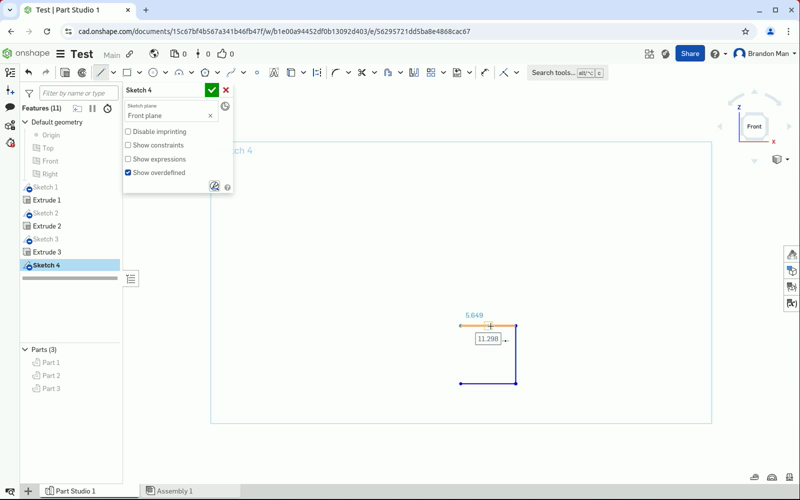
mouse_move(460, 383)
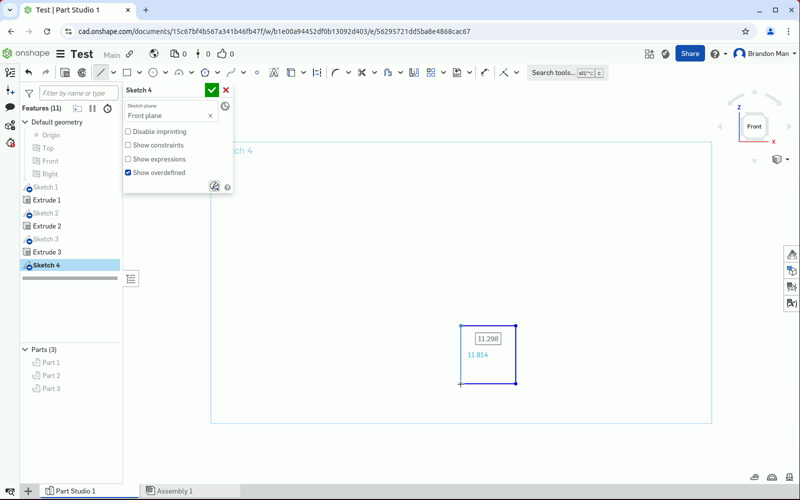
key_up(shift)
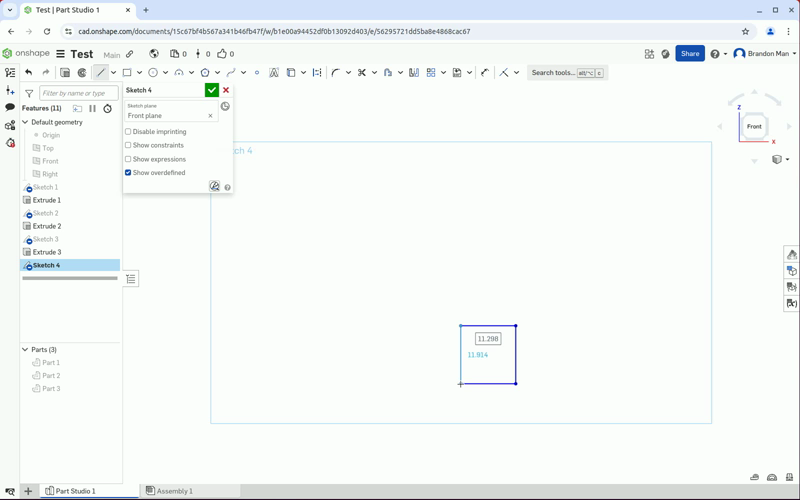
click(460, 383)
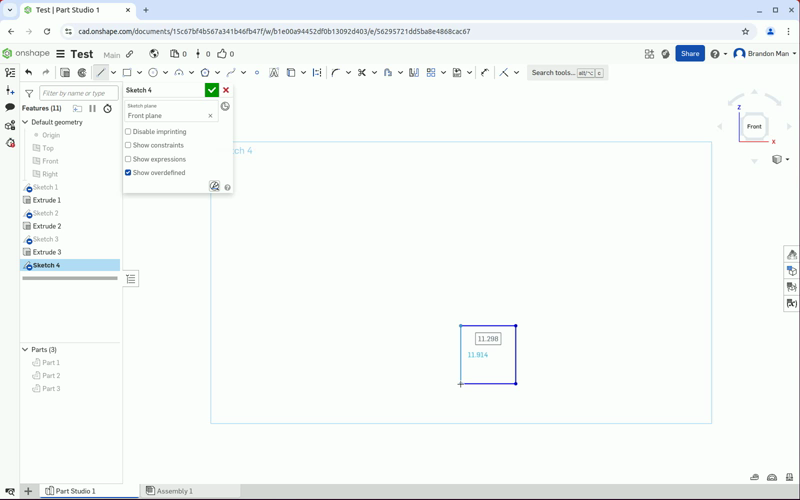
key(esc)
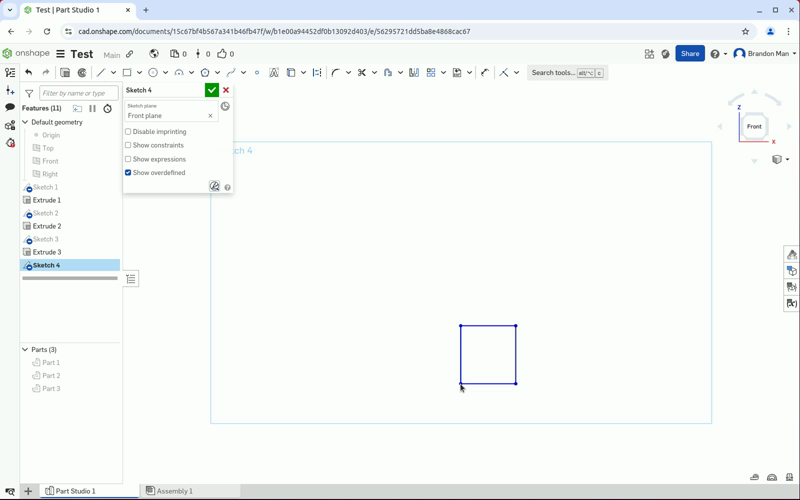
mouse_move(508, 354)
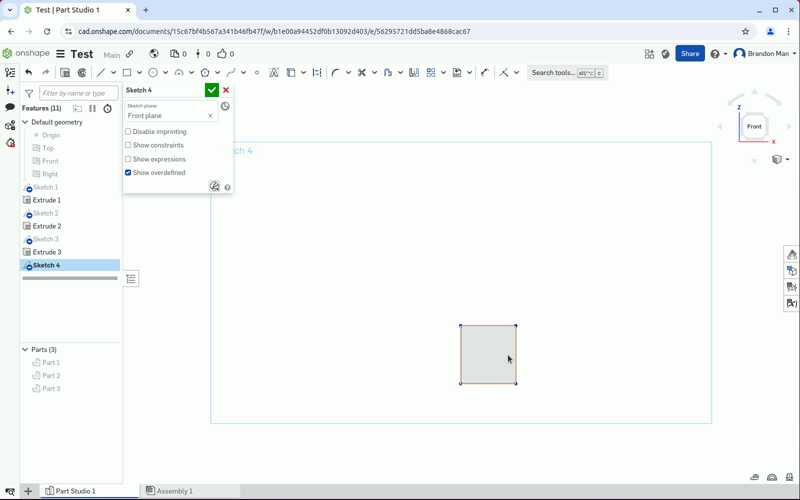
click(508, 354)
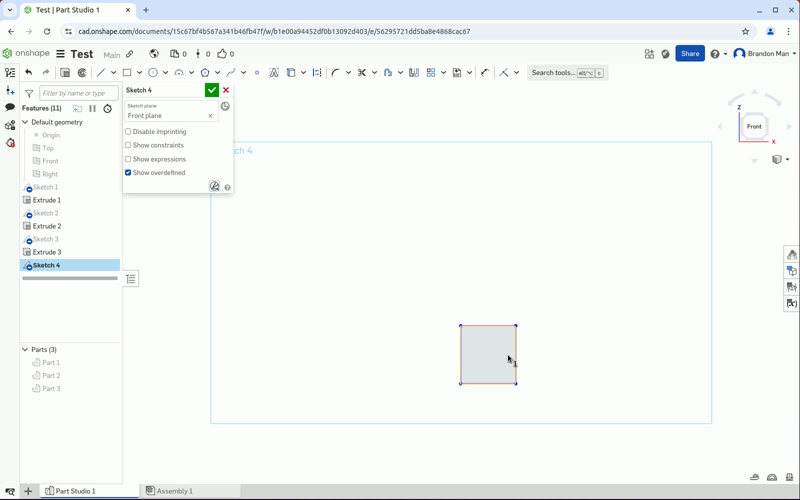
mouse_move(73, 352)
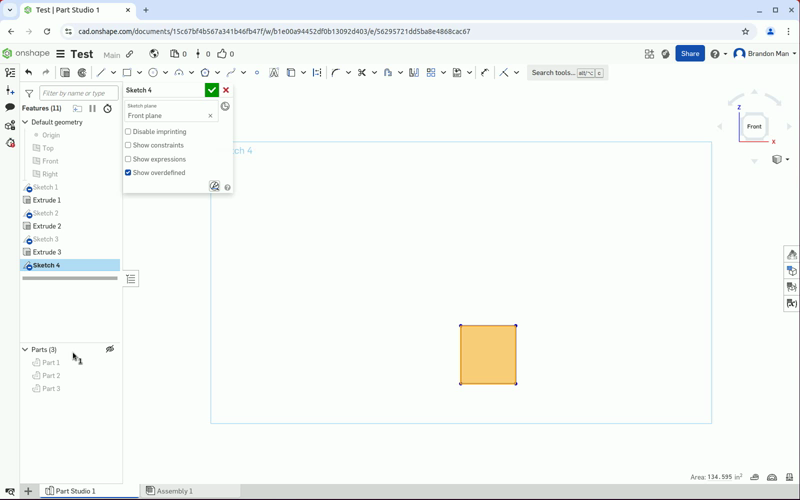
key(shift+y)
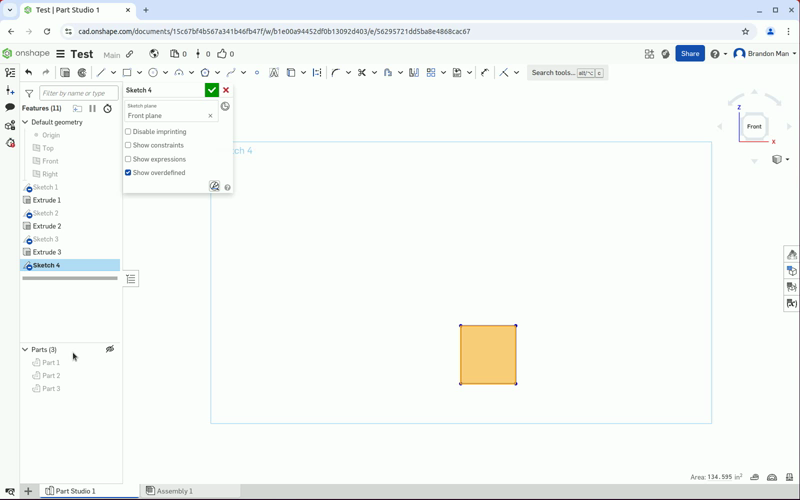
key(shift+e)
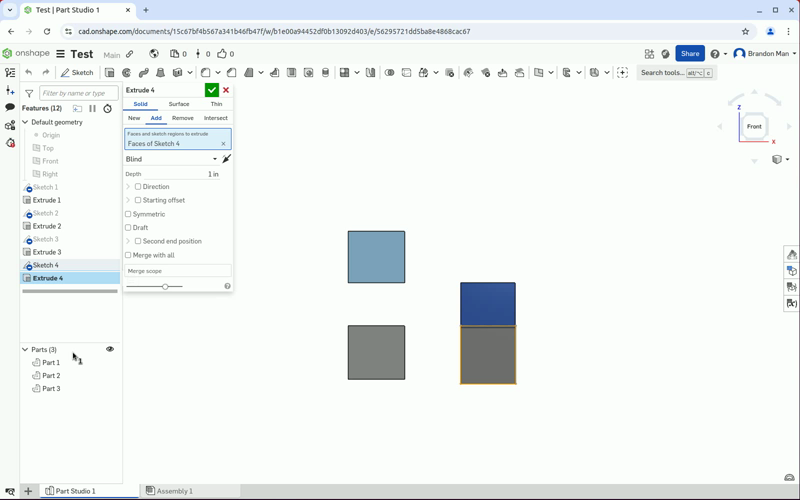
mouse_move(143, 106)
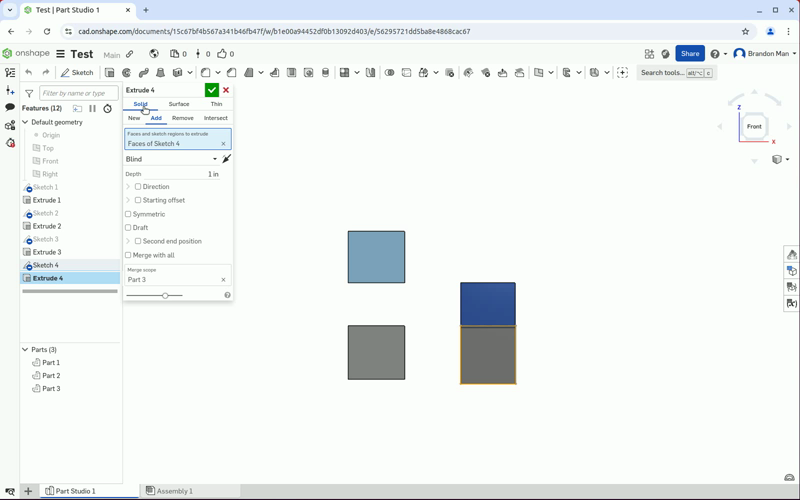
click(143, 106)
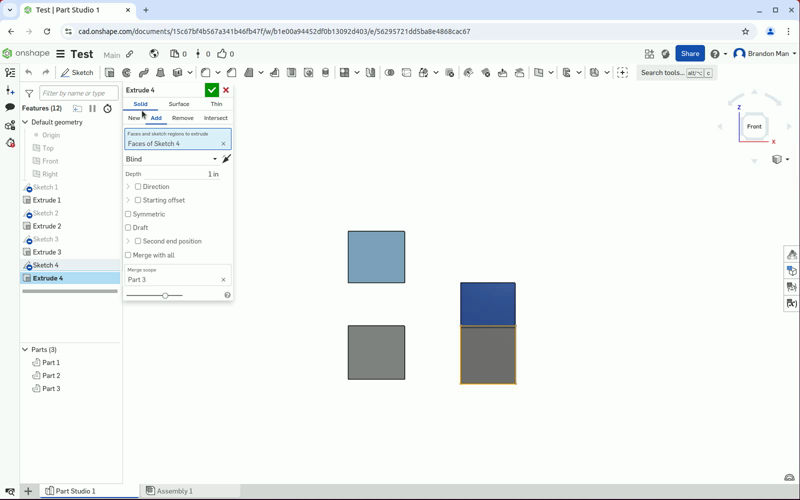
mouse_move(137, 120)
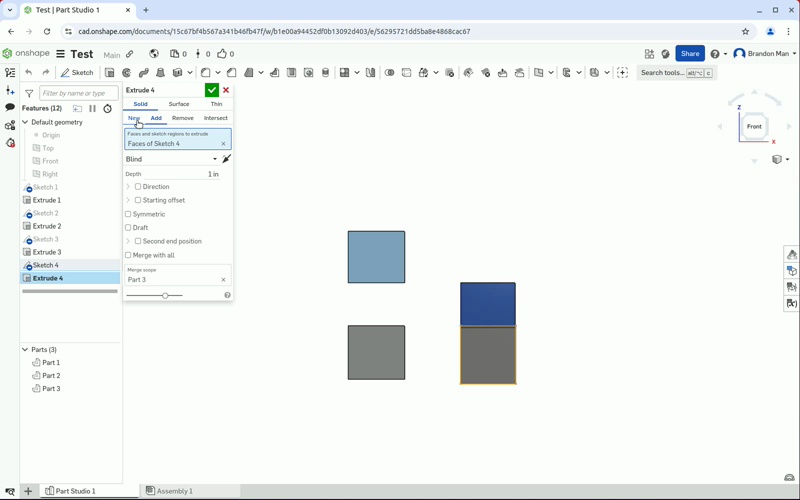
click(137, 120)
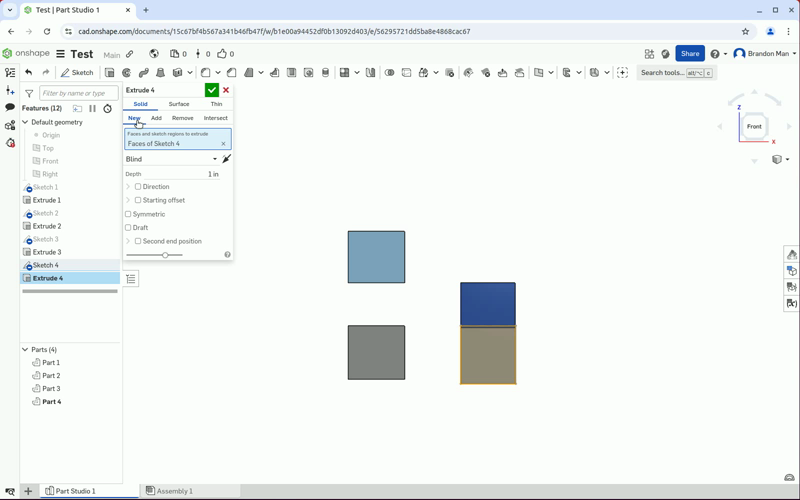
key(tab, 4)
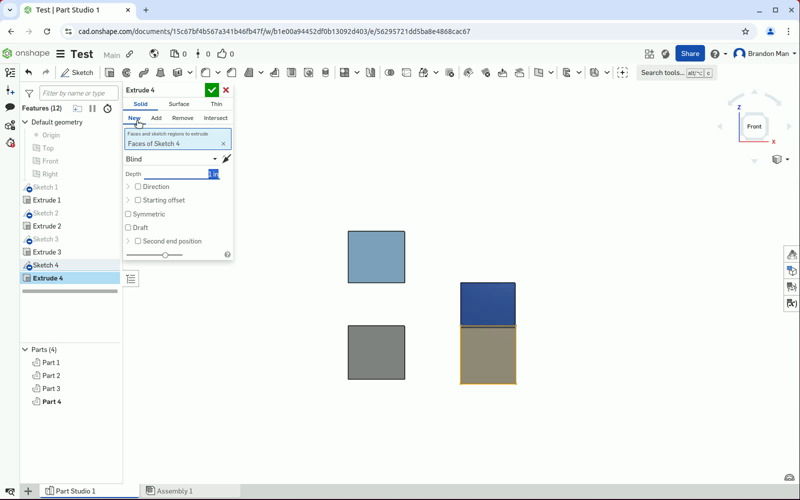
text(11.073)
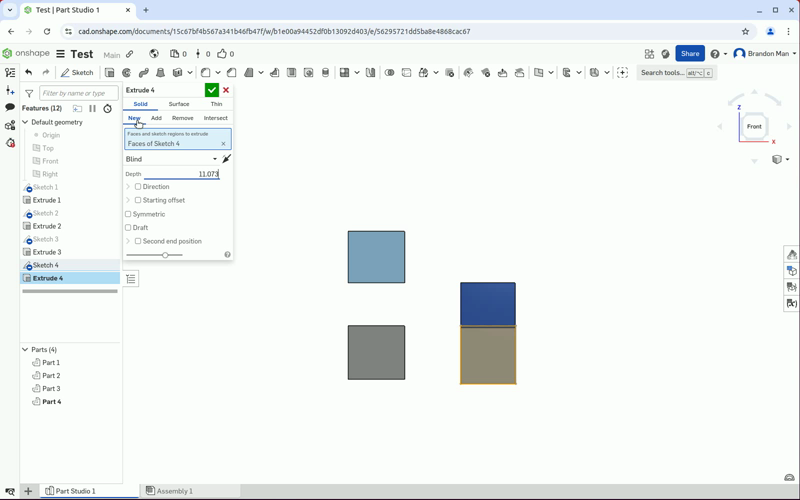
key(enter)
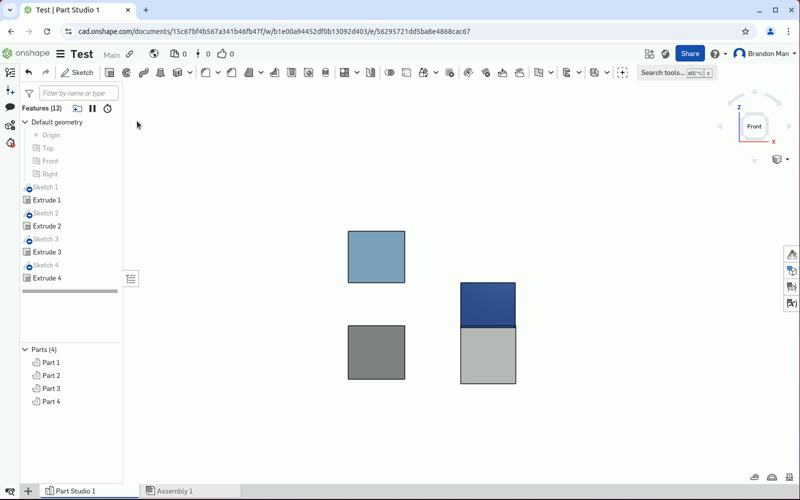
key(shift+h)
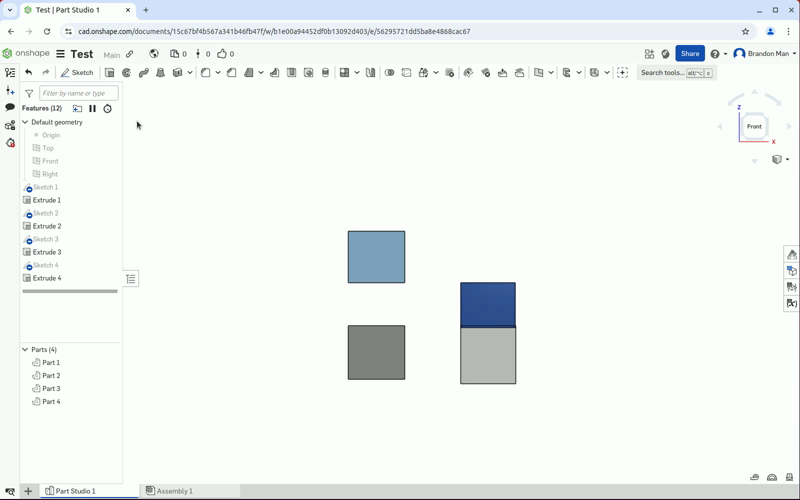
key(shift+h)
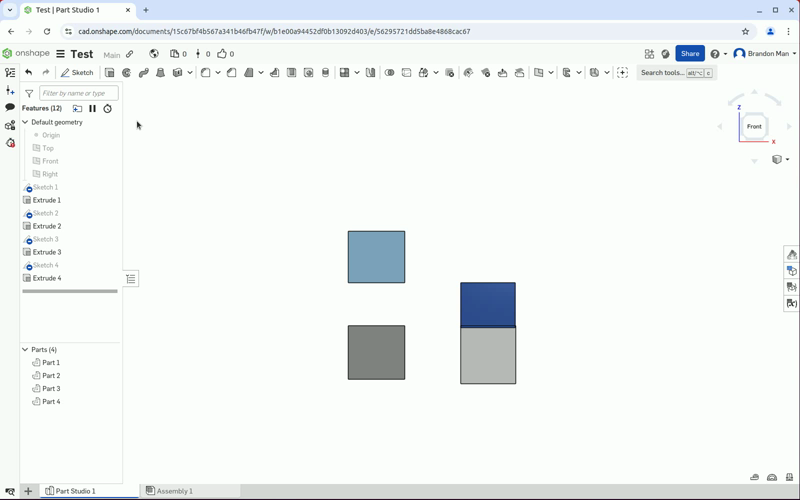
mouse_move(73, 189)
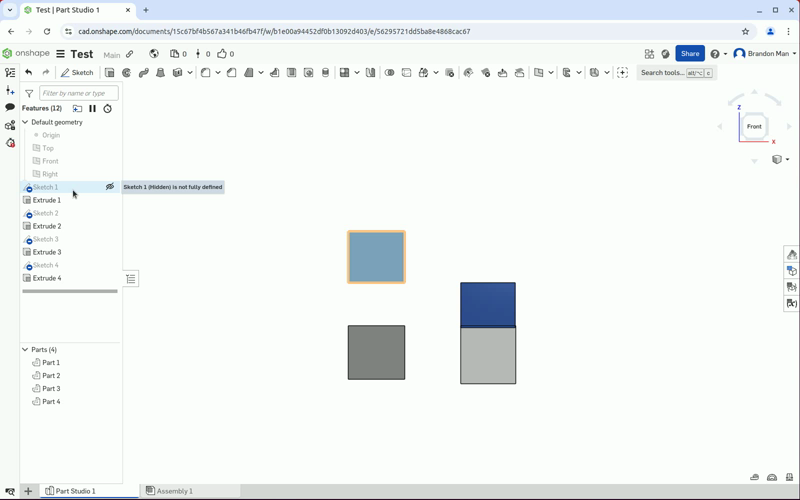
click(73, 189)
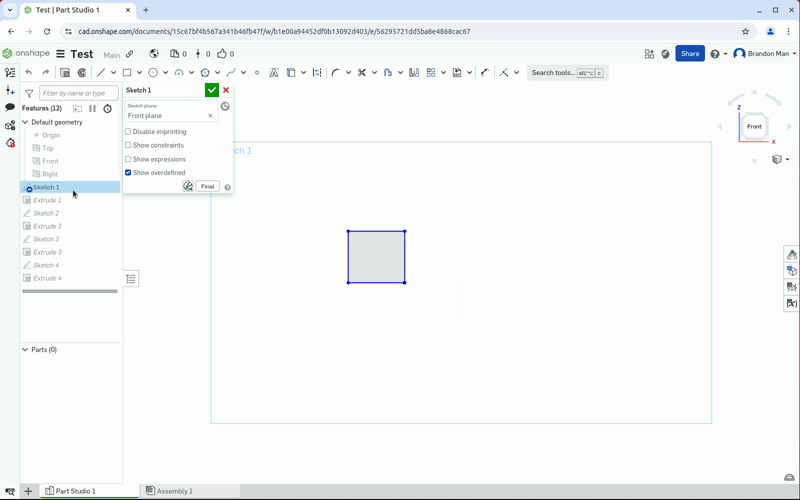
mouse_move(229, 92)
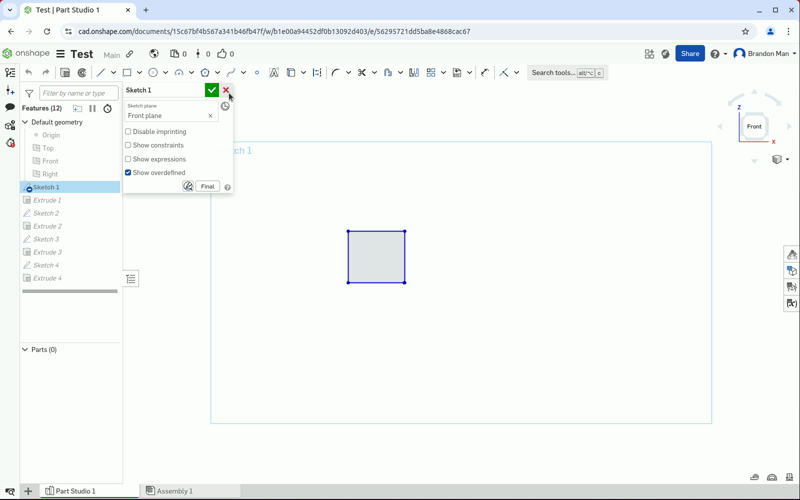
click(229, 92)
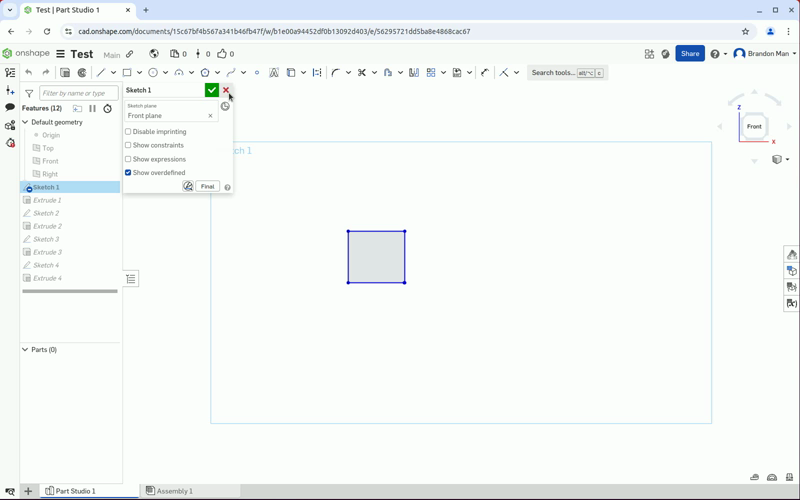
key(shift+s)
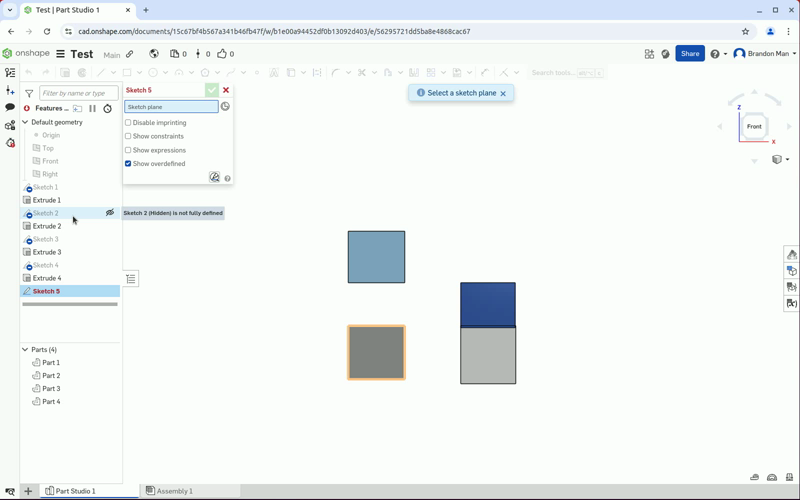
scroll(3)
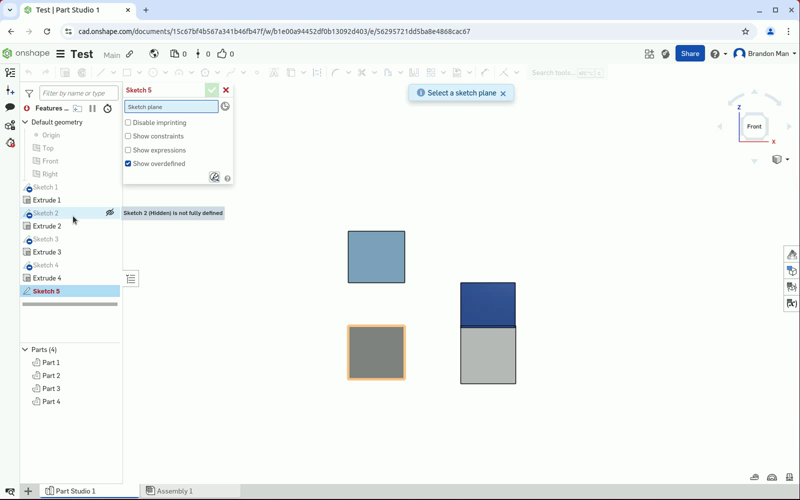
mouse_move(73, 163)
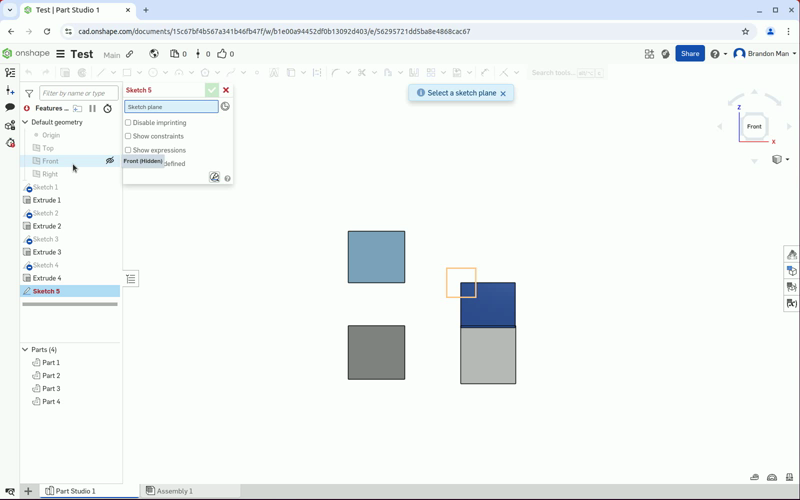
click(73, 163)
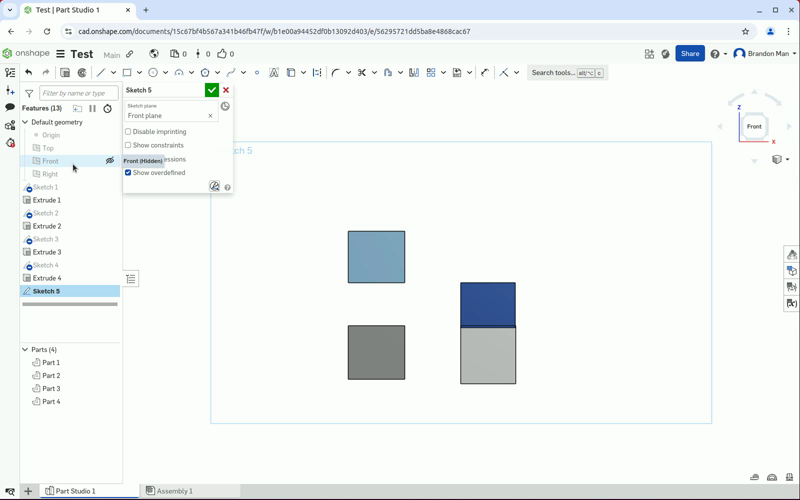
mouse_move(73, 352)
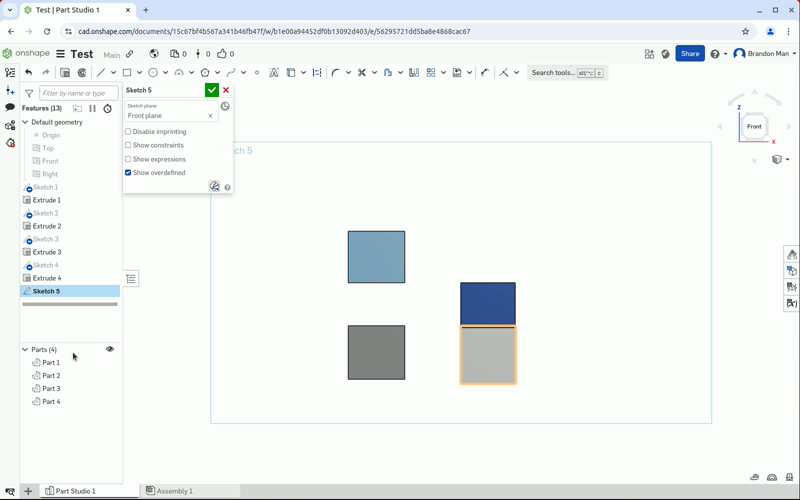
key(y)
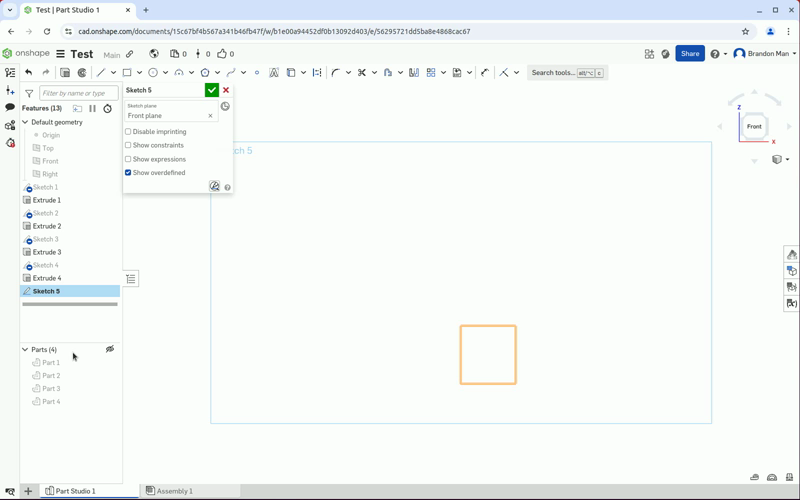
key(l)
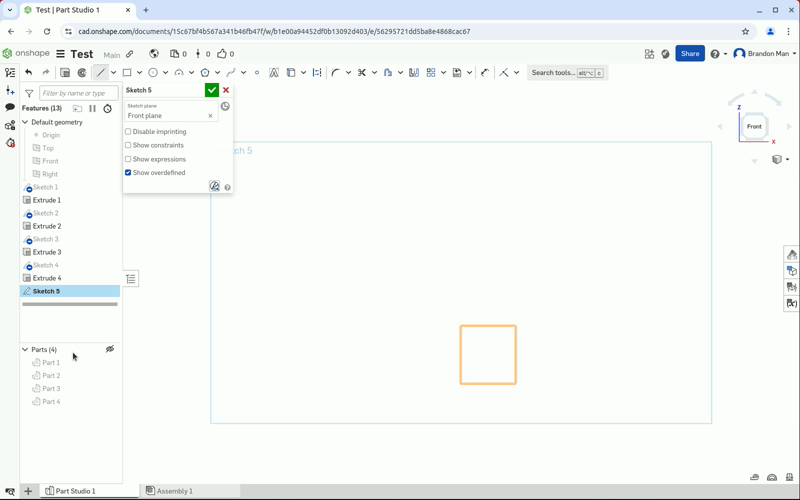
key_down(shift)
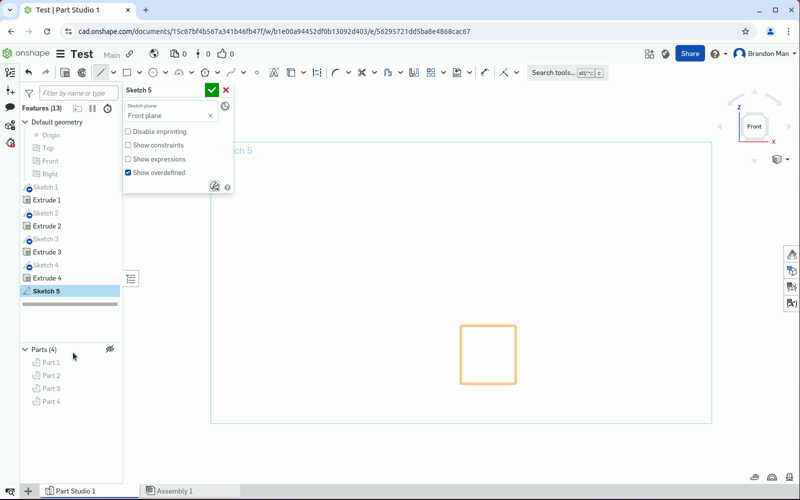
mouse_move(348, 327)
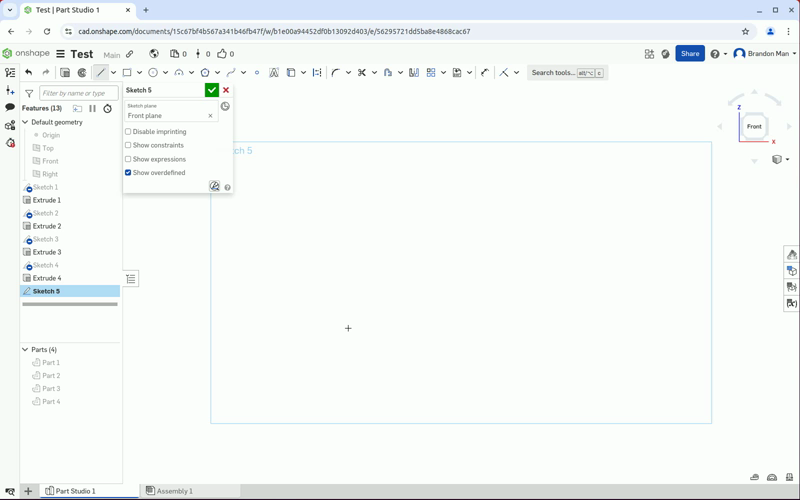
click(348, 327)
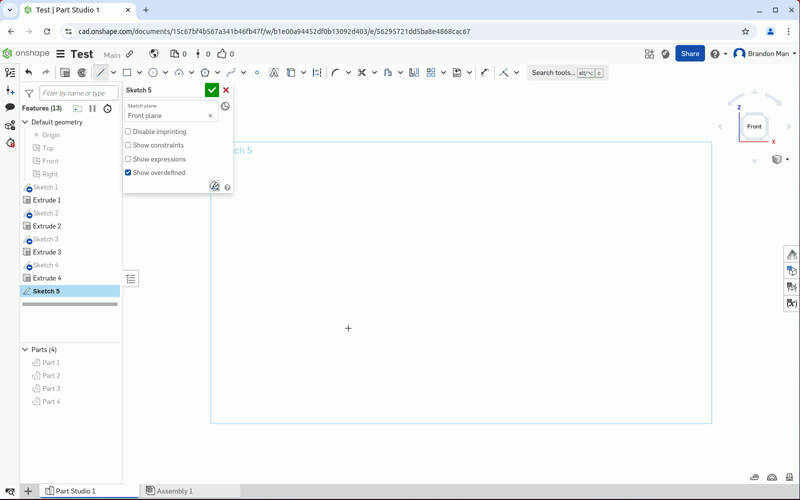
key_up(shift)
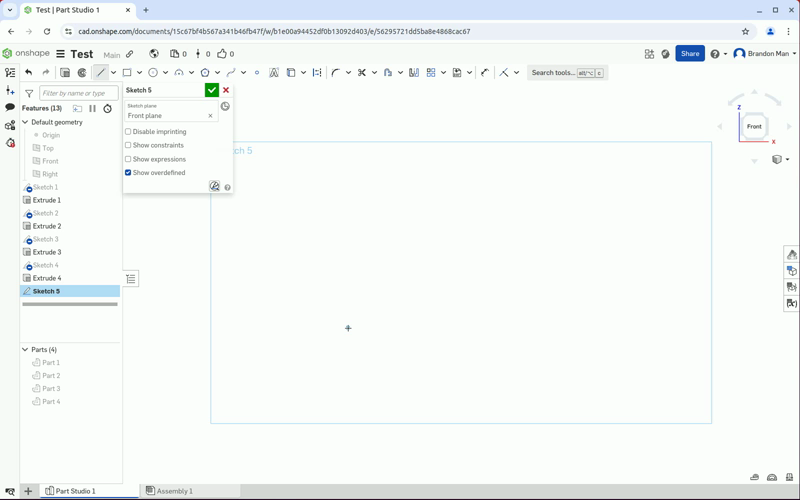
key_down(shift)
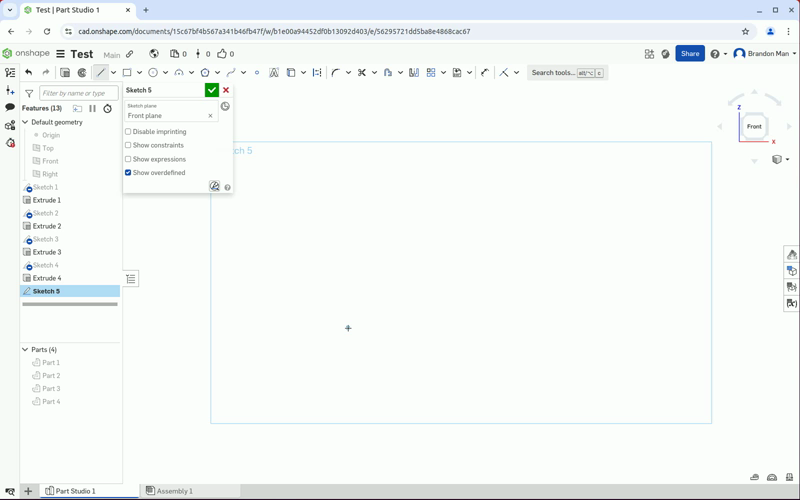
mouse_move(378, 327)
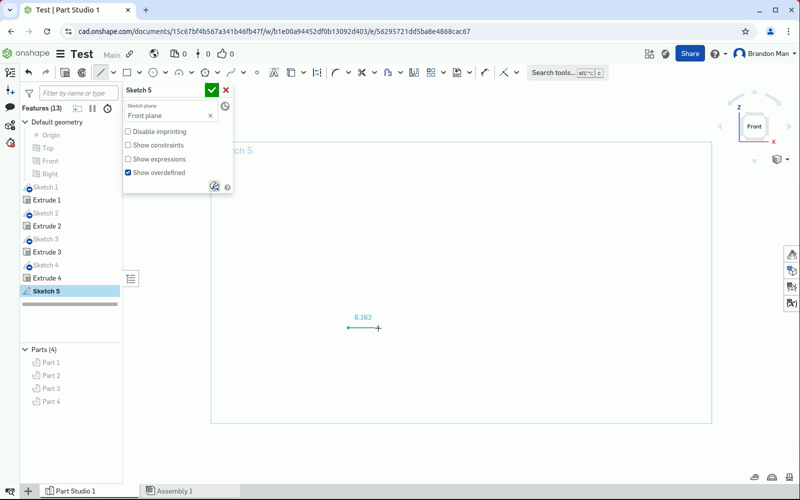
mouse_move(404, 327)
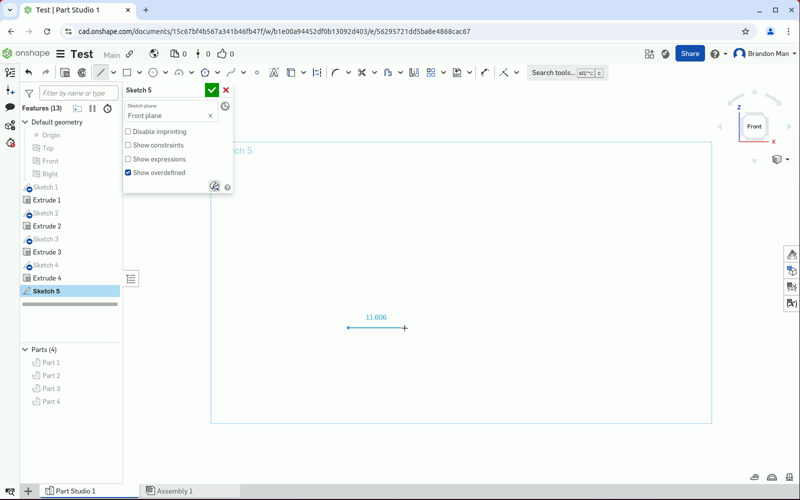
click(404, 327)
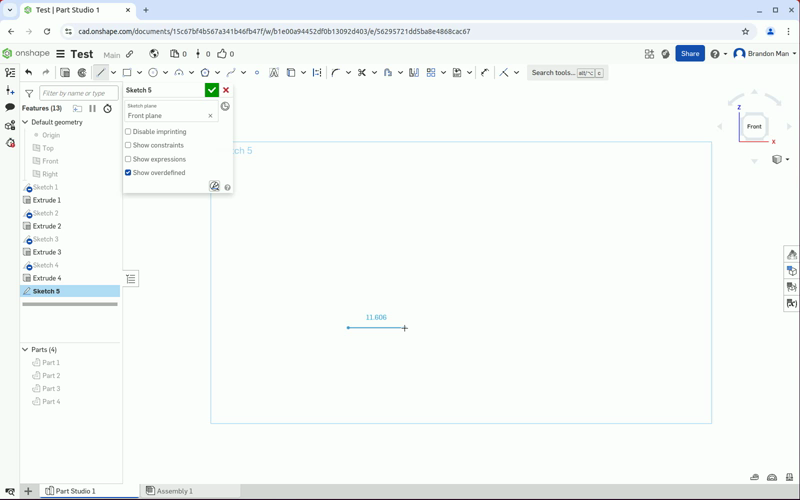
key_up(shift)
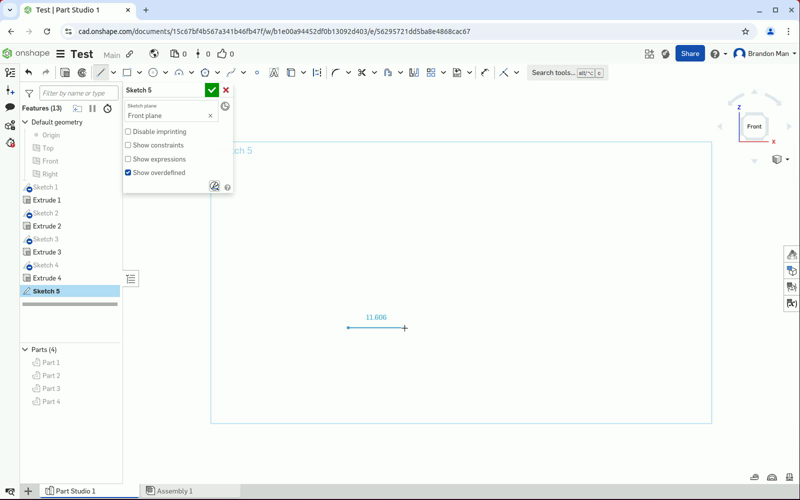
key_down(shift)
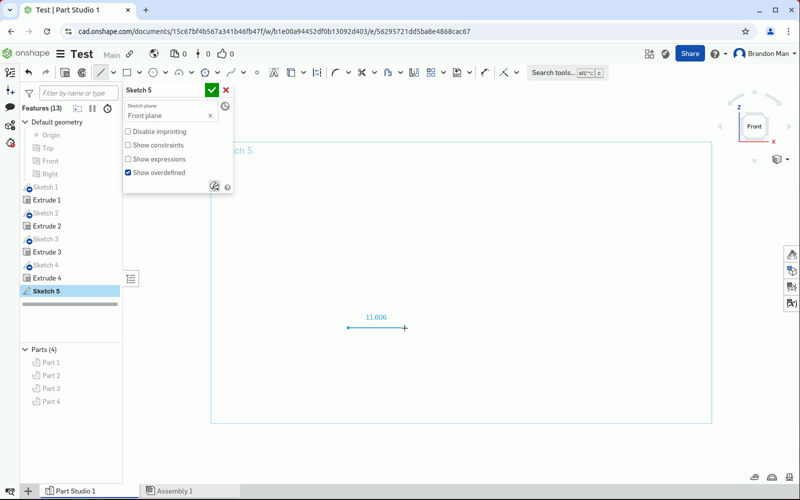
mouse_move(434, 327)
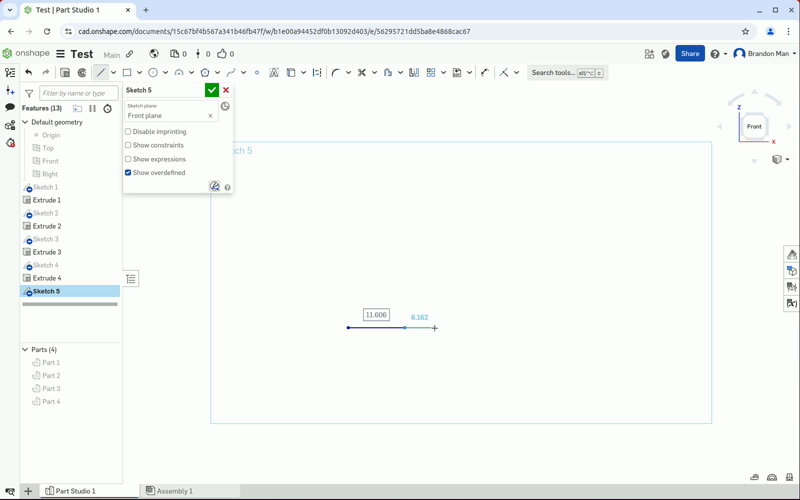
mouse_move(404, 282)
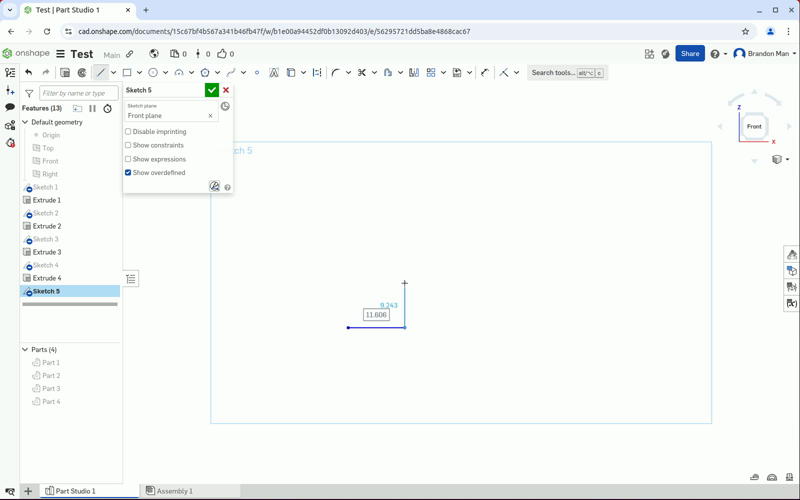
click(404, 282)
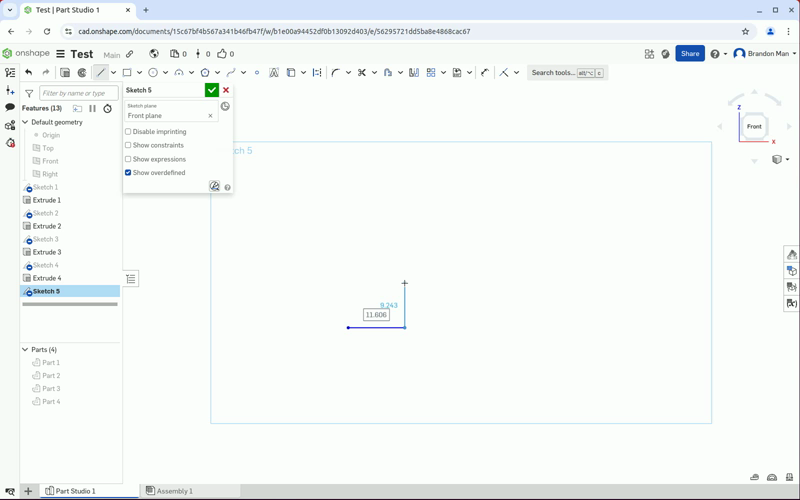
key_up(shift)
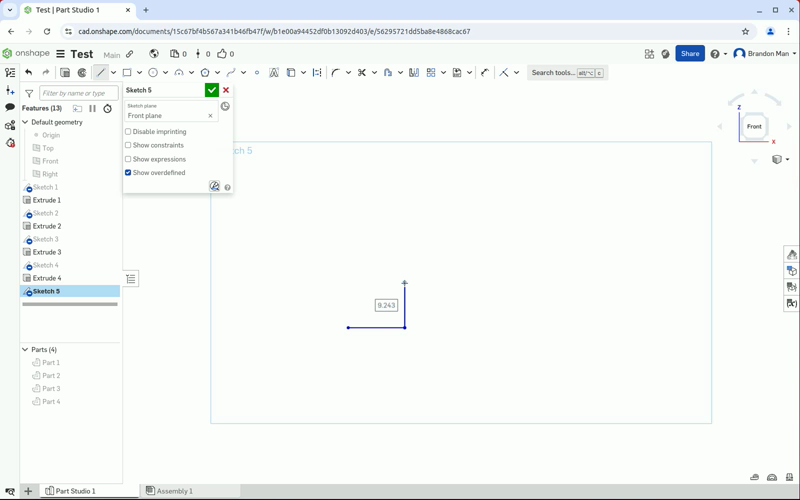
key_down(shift)
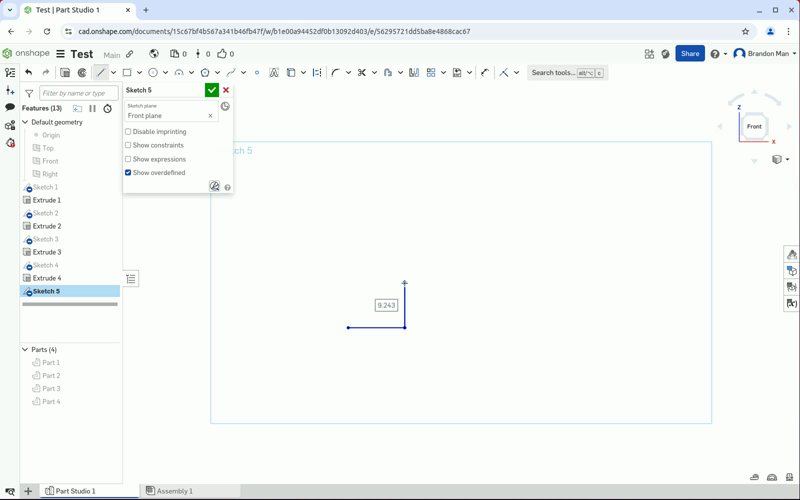
mouse_move(434, 282)
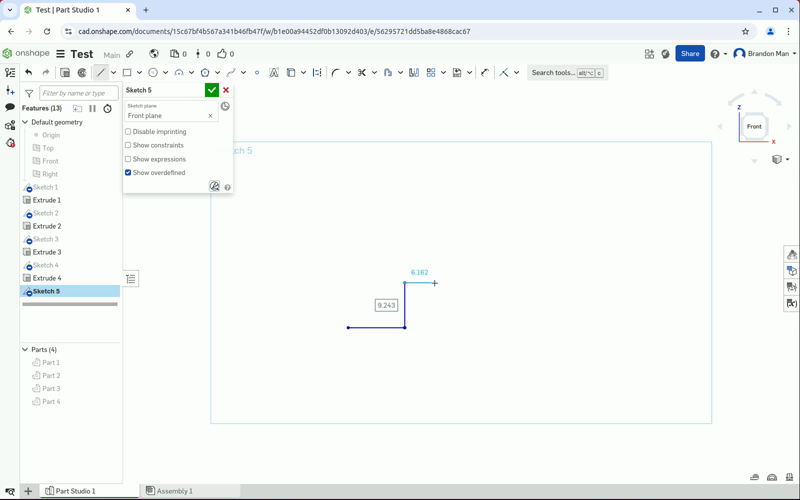
mouse_move(348, 282)
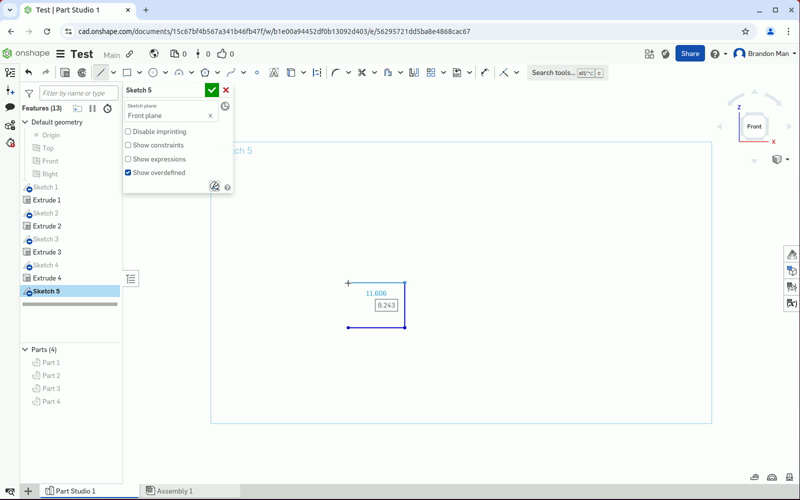
click(348, 282)
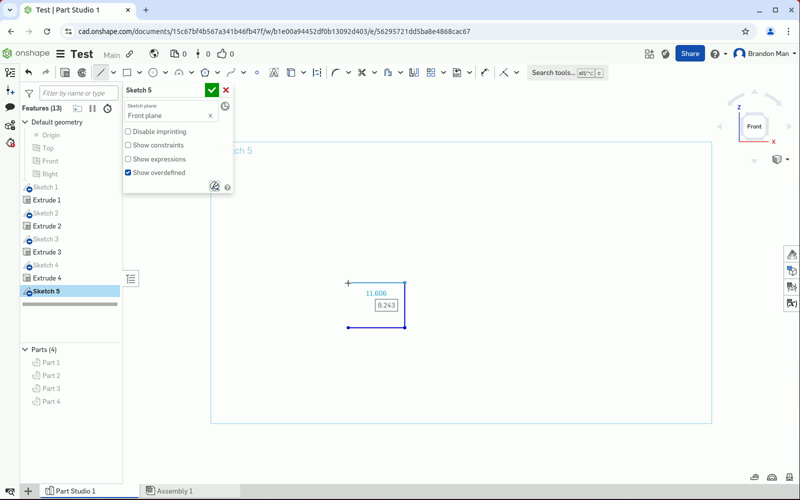
key_up(shift)
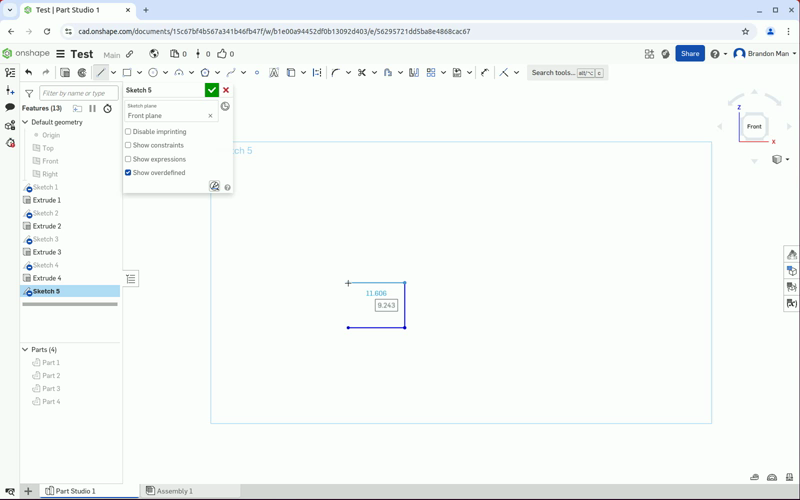
mouse_move(378, 282)
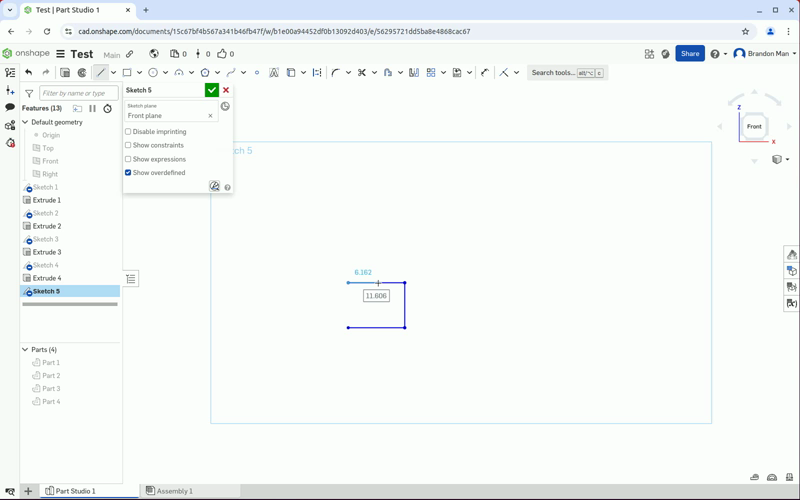
key_down(shift)
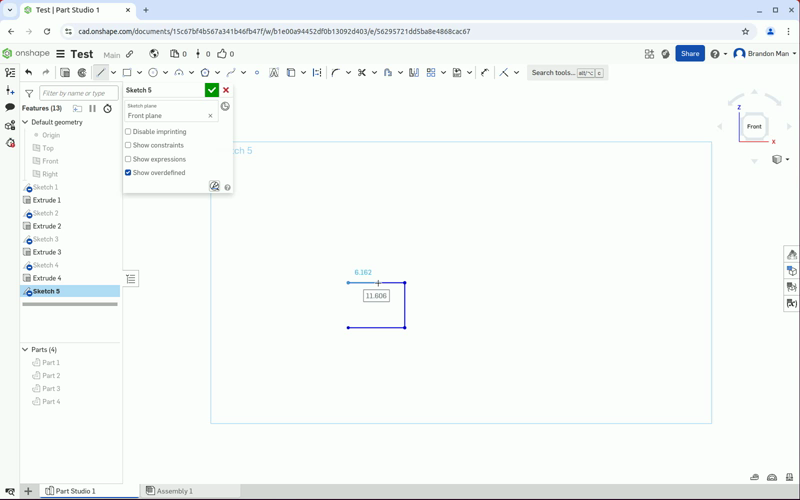
mouse_move(348, 327)
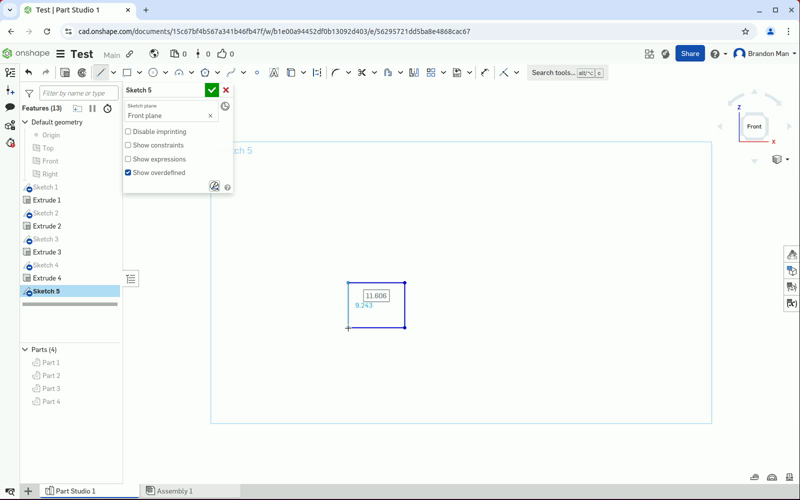
key_up(shift)
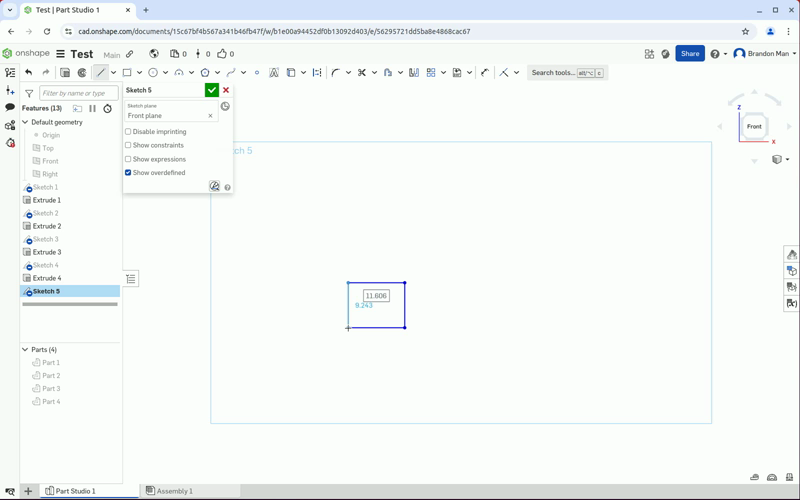
click(348, 327)
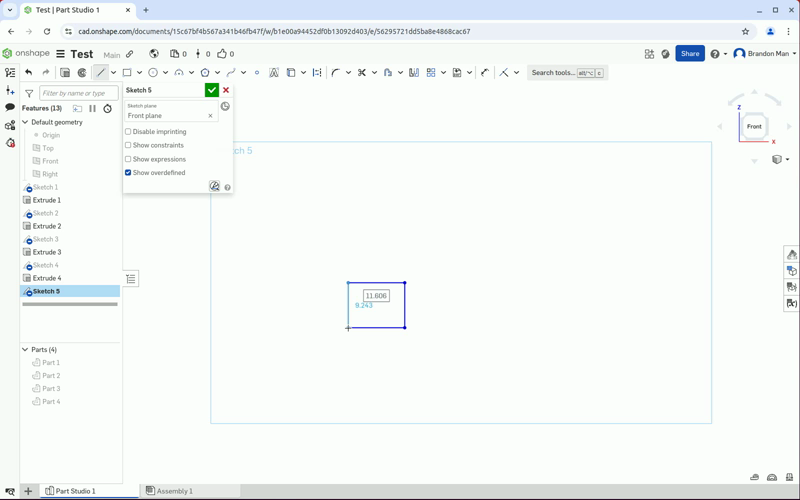
key(esc)
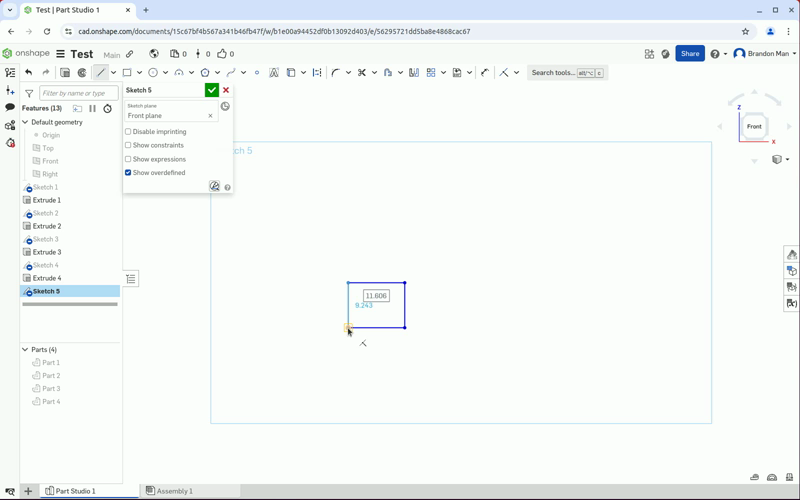
mouse_move(360, 317)
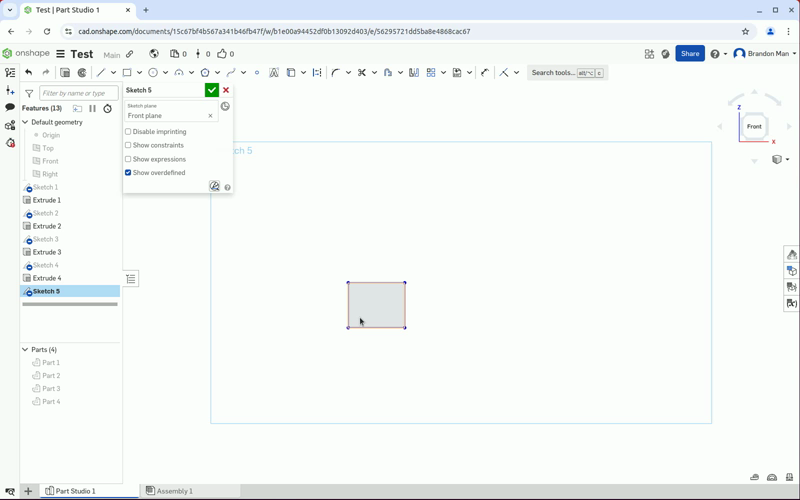
click(360, 317)
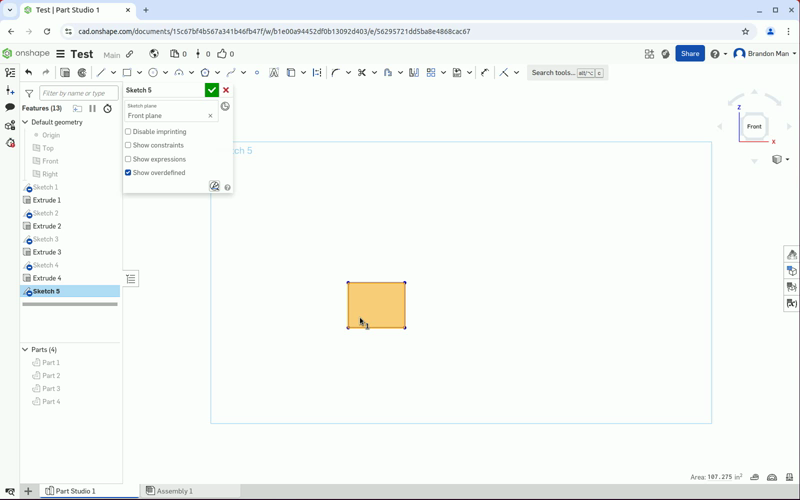
mouse_move(73, 352)
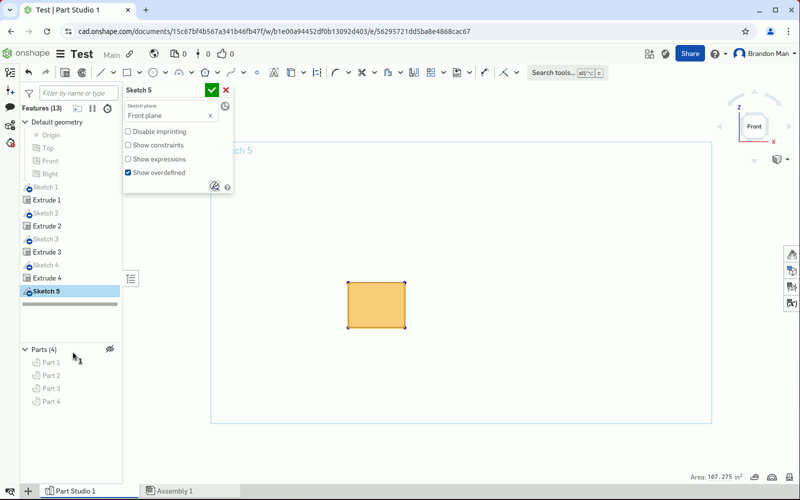
key(shift+y)
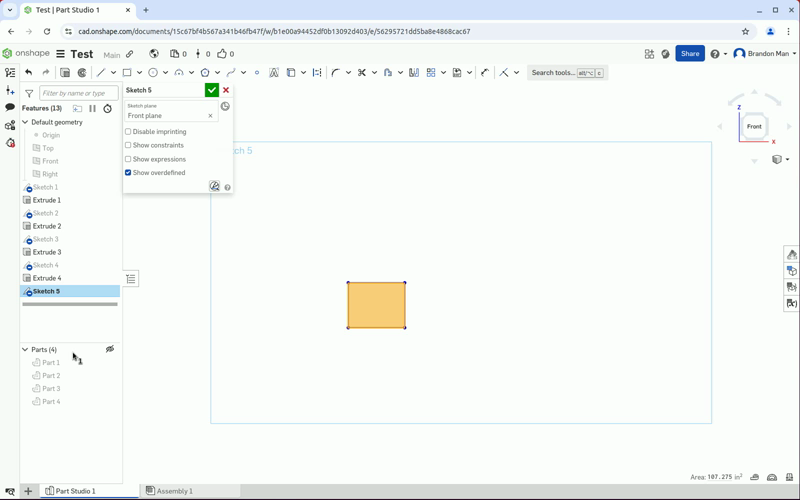
key(shift+e)
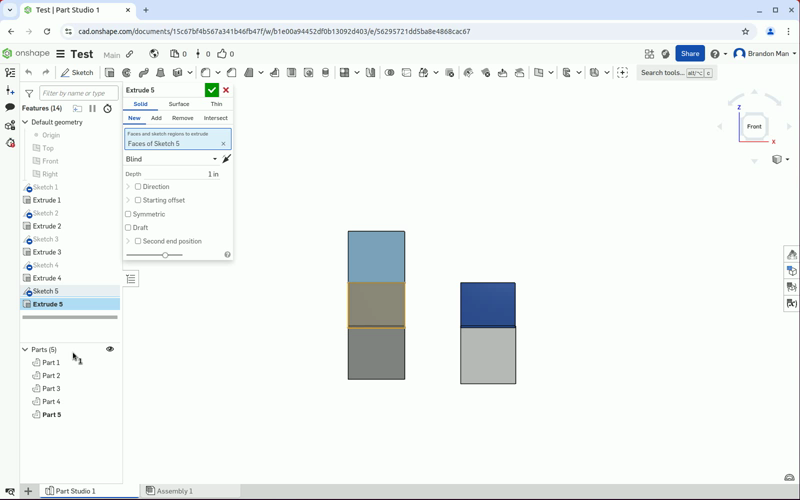
mouse_move(143, 106)
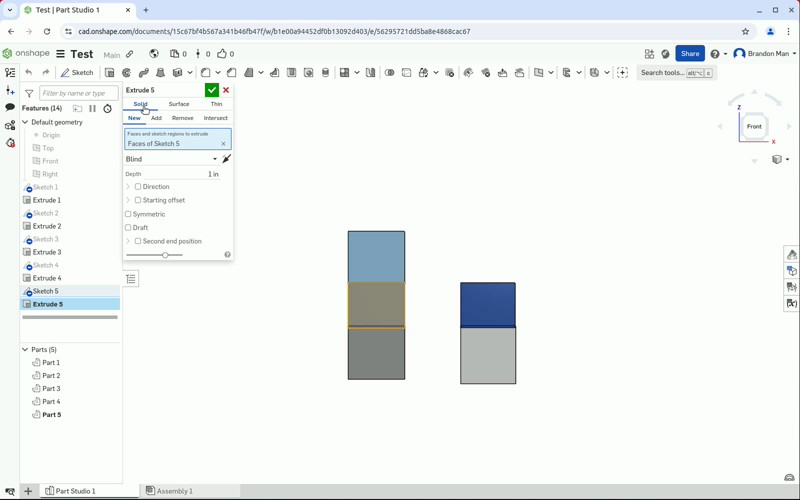
click(143, 106)
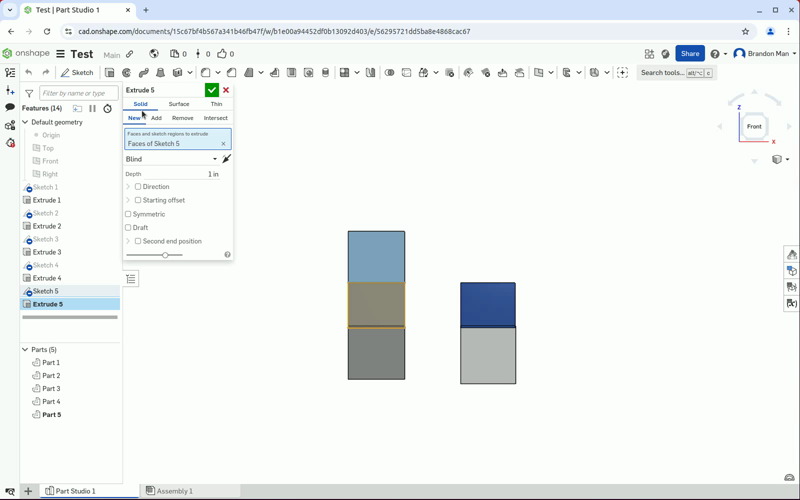
mouse_move(137, 120)
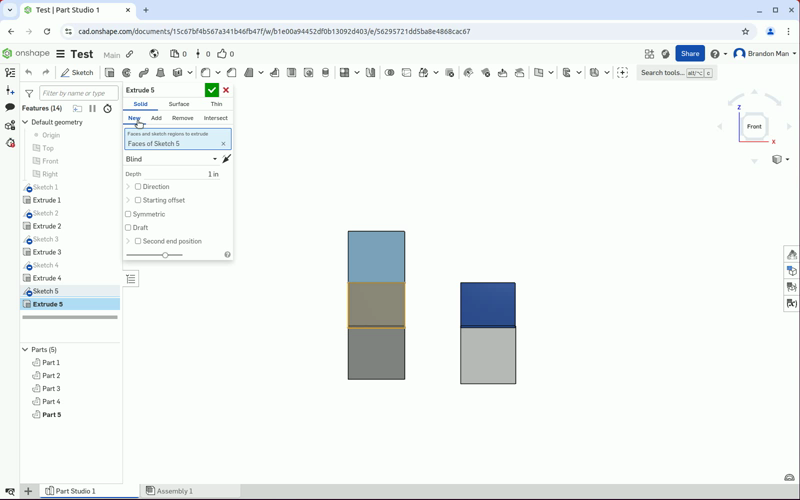
click(137, 120)
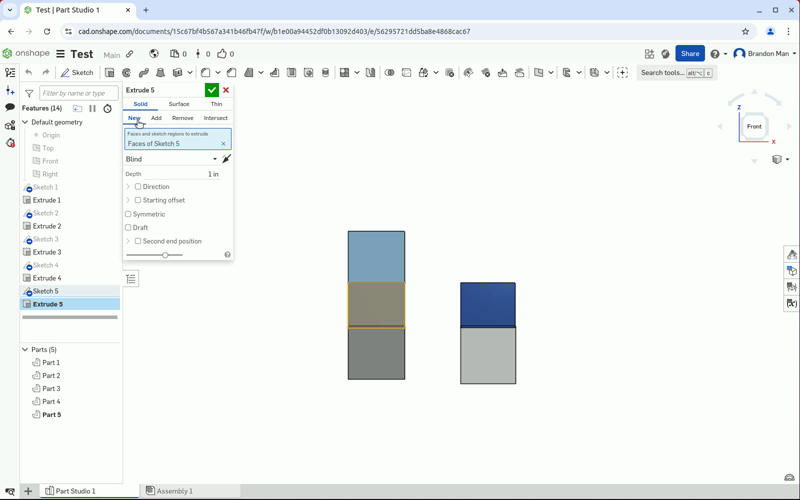
key(tab, 4)
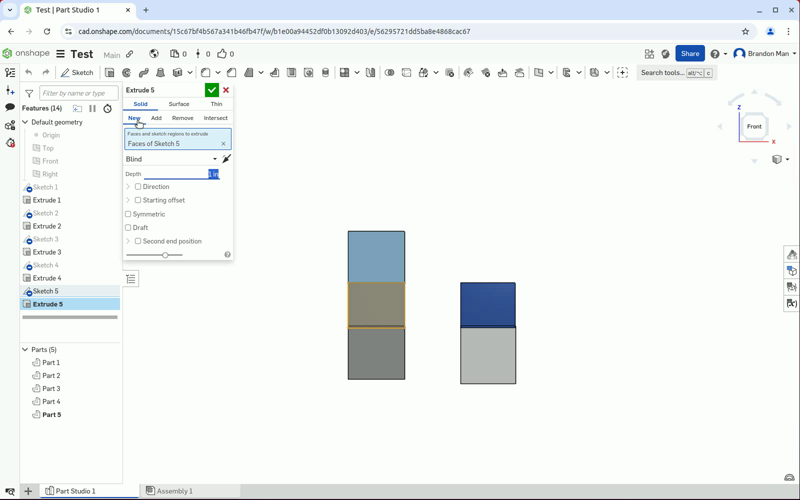
text(11.073)
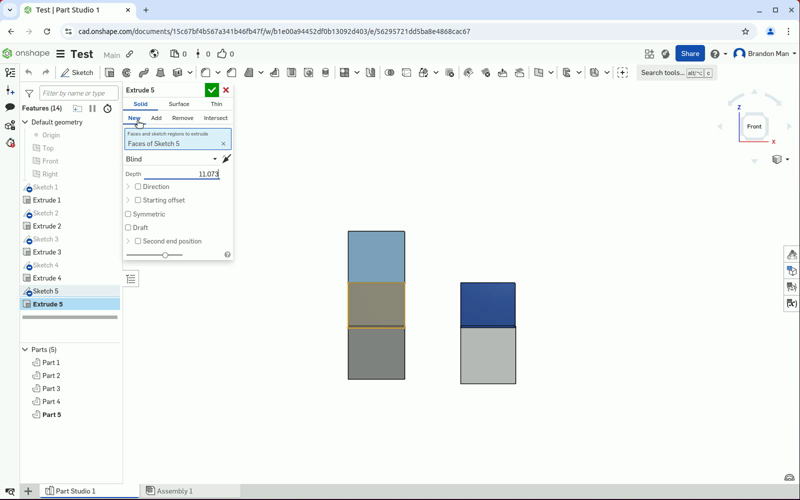
key(enter)
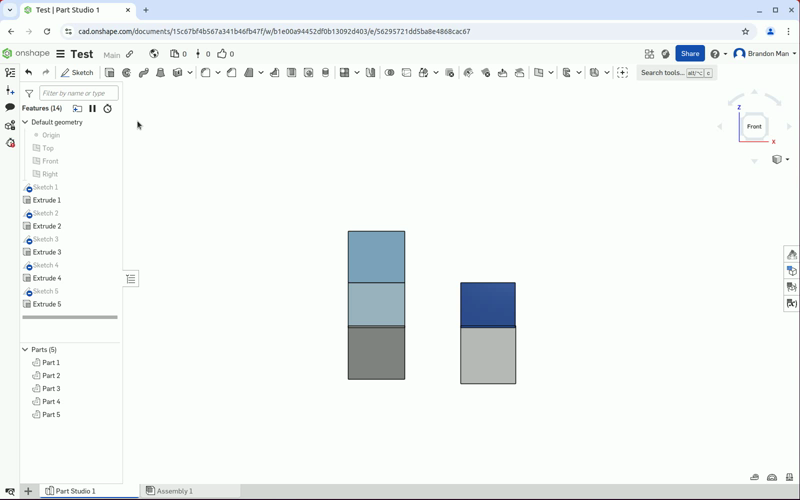
key(shift+h)
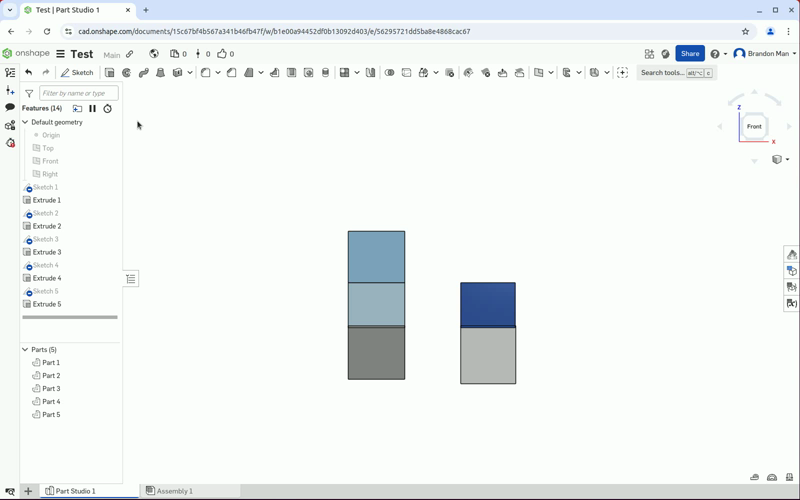
key(shift+h)
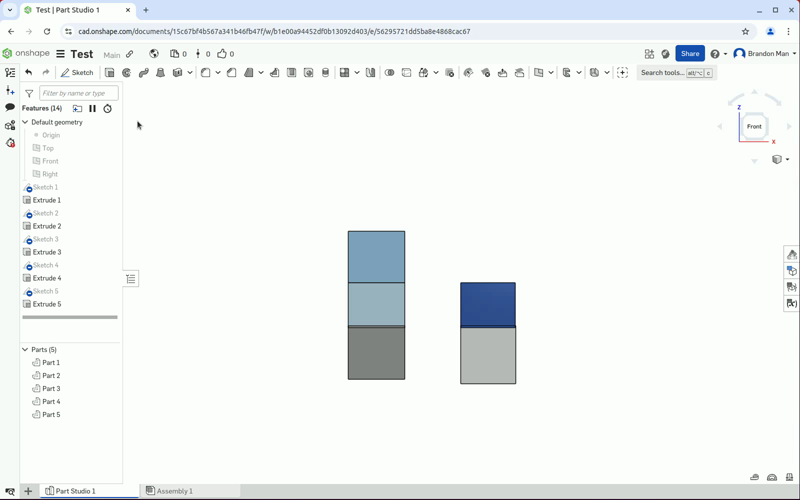
mouse_move(73, 189)
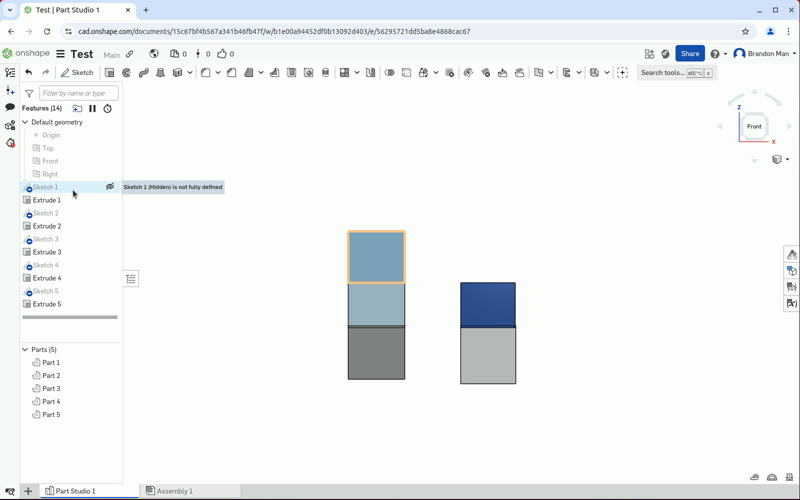
click(73, 189)
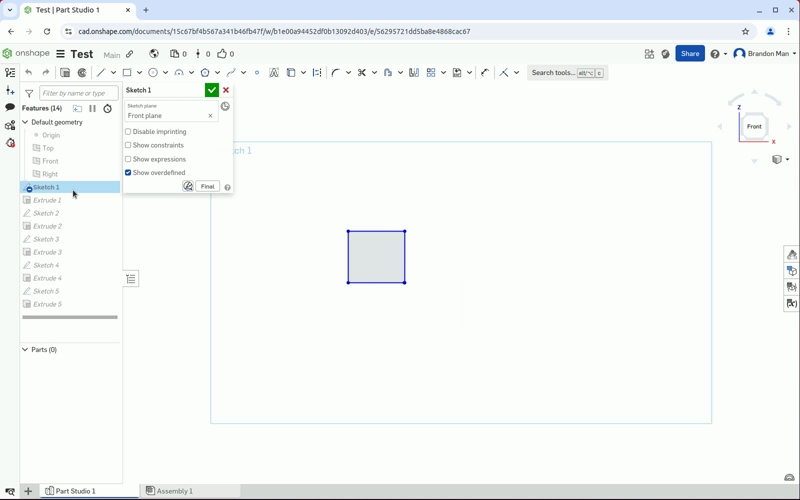
mouse_move(229, 92)
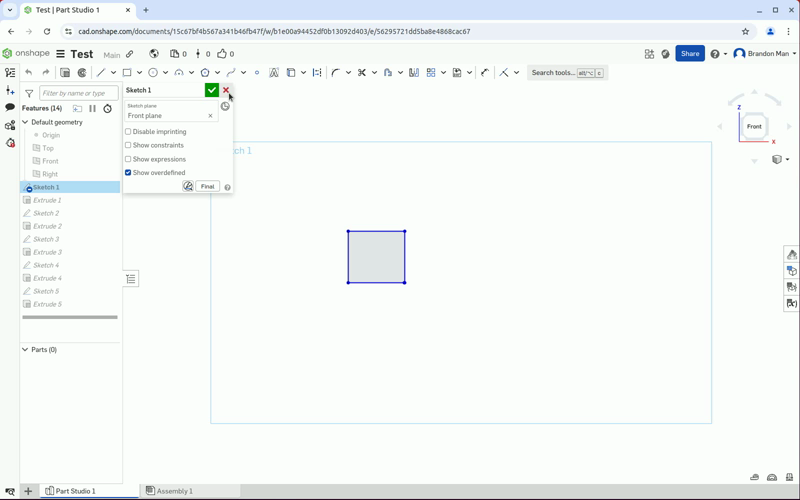
click(229, 92)
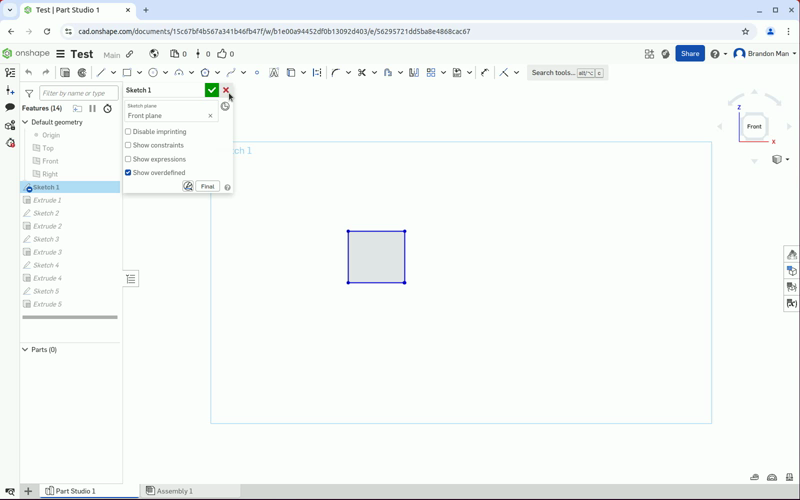
key(shift+s)
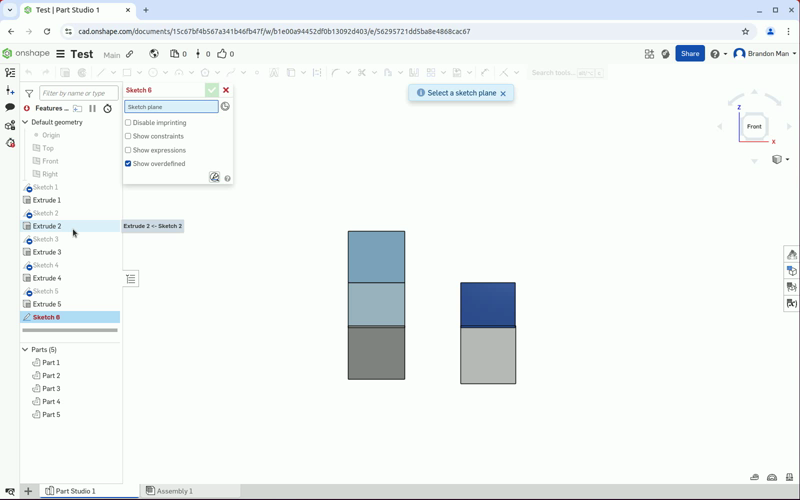
scroll(3)
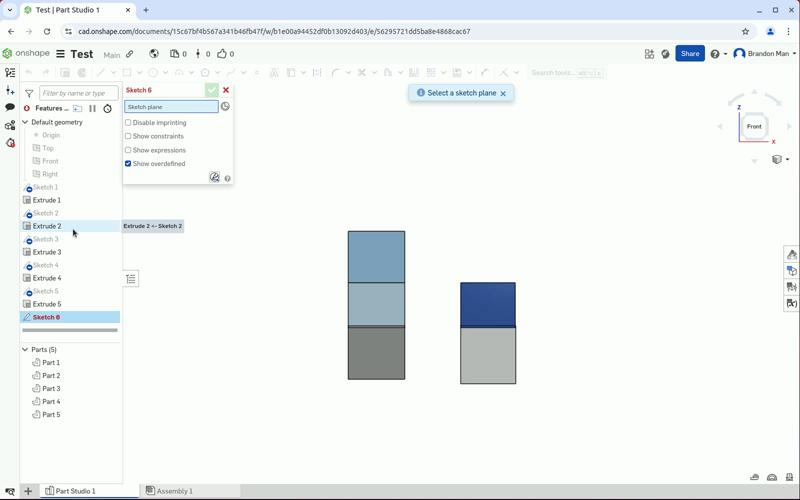
mouse_move(73, 163)
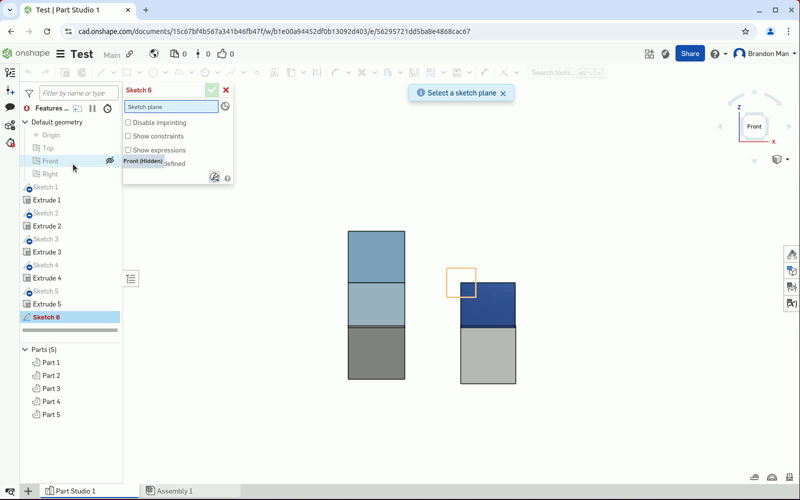
click(73, 163)
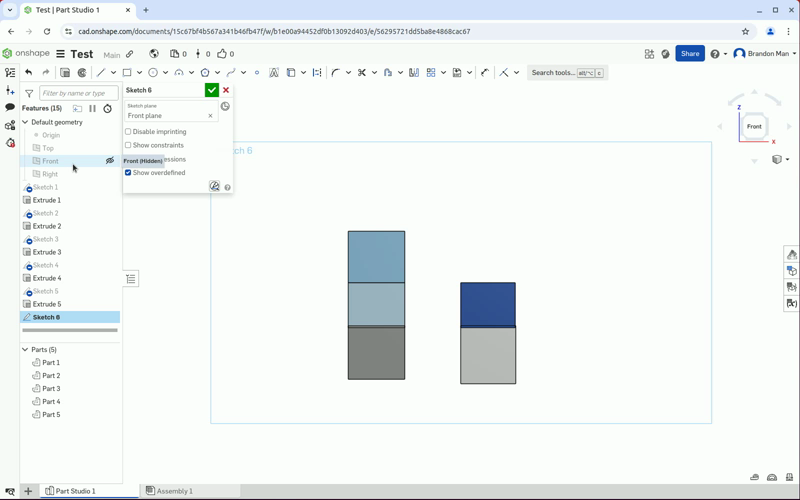
mouse_move(73, 352)
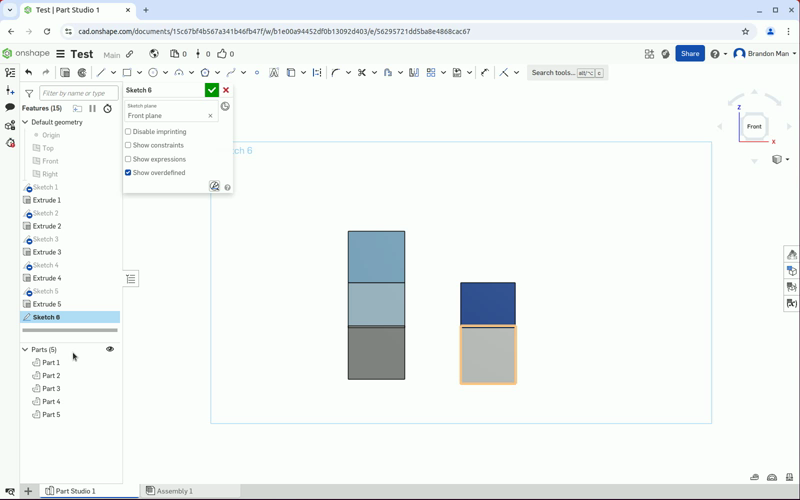
key(y)
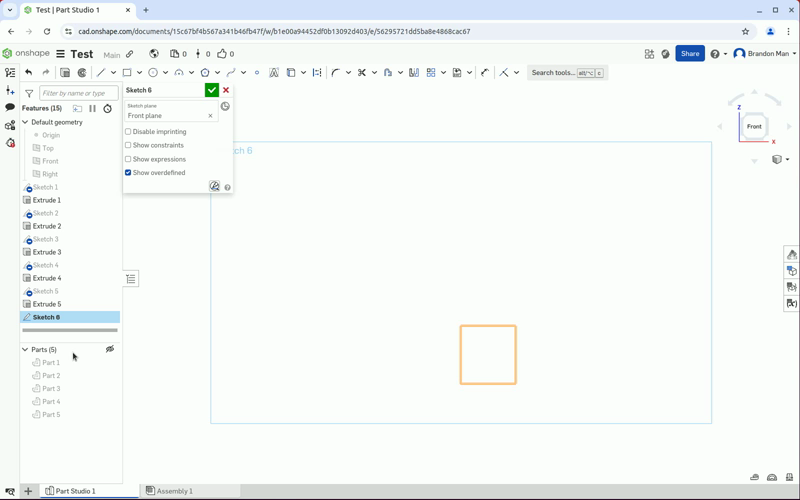
key(l)
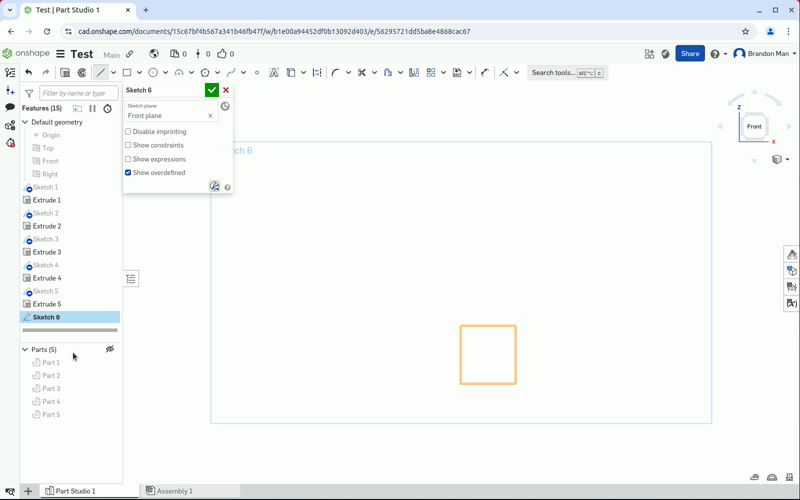
key_down(shift)
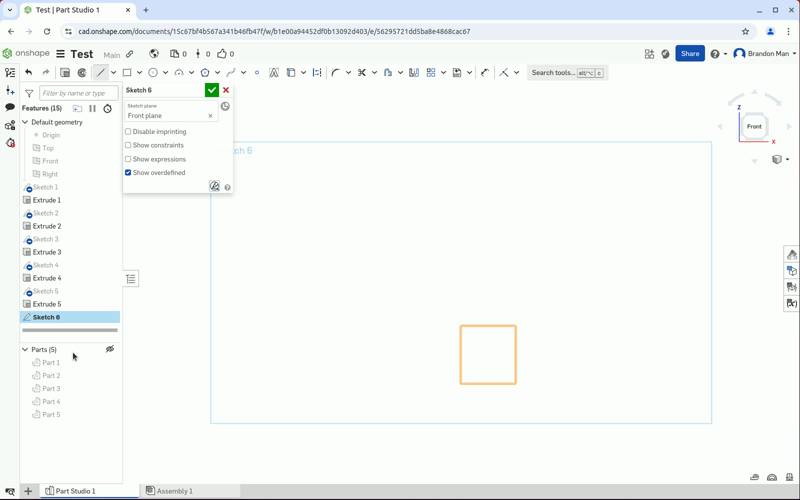
mouse_move(404, 282)
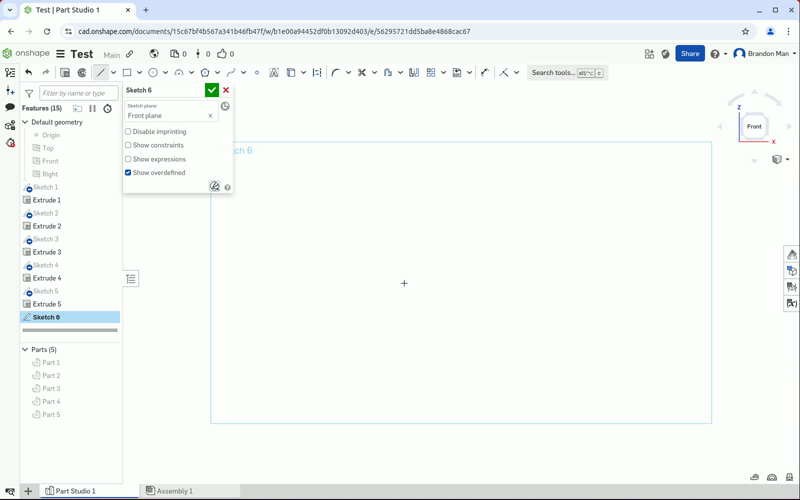
click(404, 282)
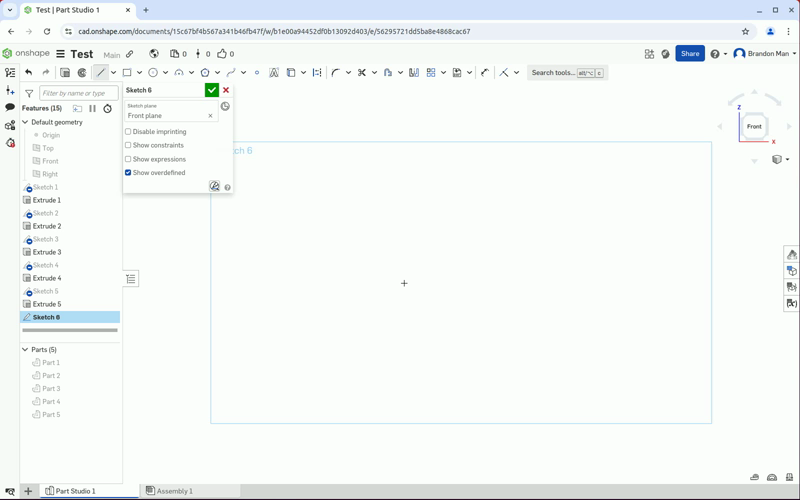
key_up(shift)
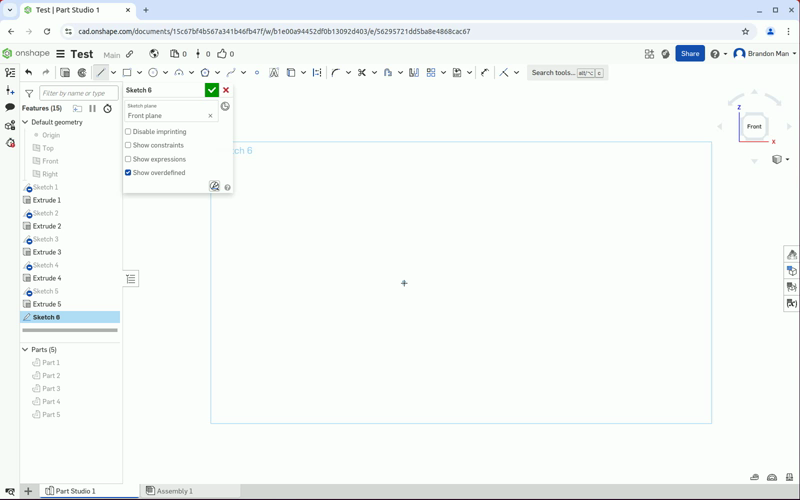
key_down(shift)
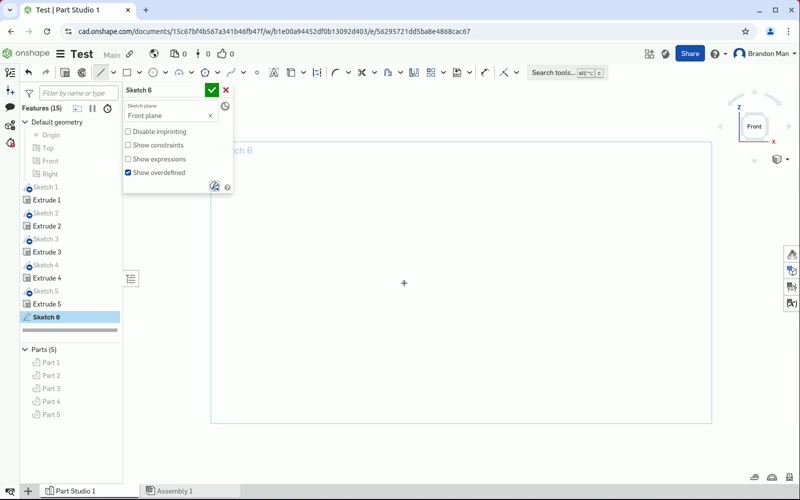
mouse_move(434, 282)
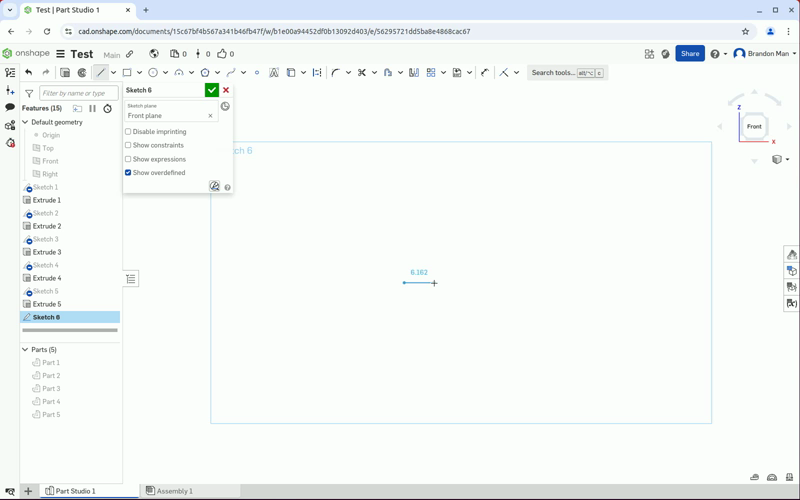
mouse_move(461, 282)
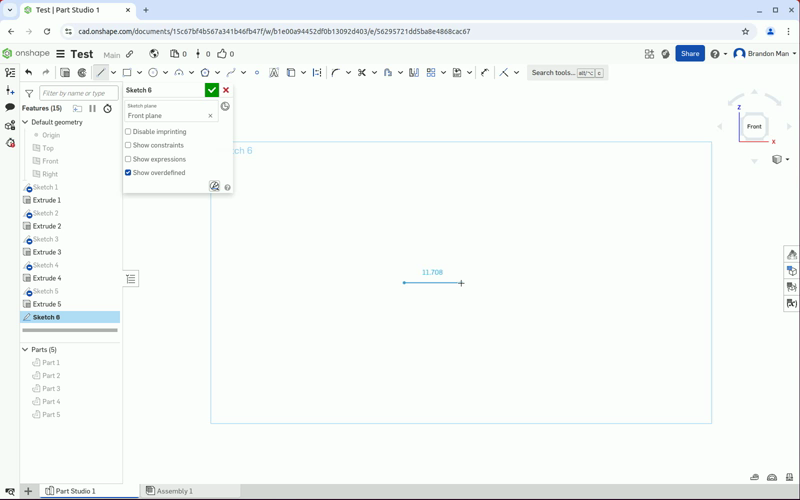
click(461, 282)
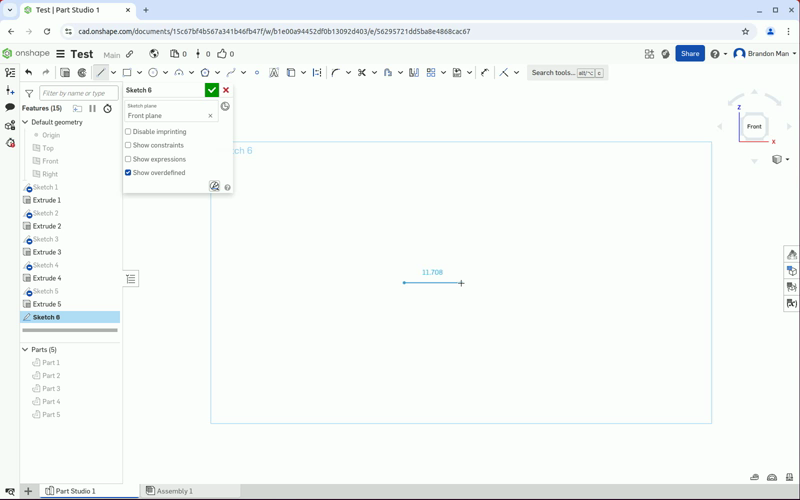
key_up(shift)
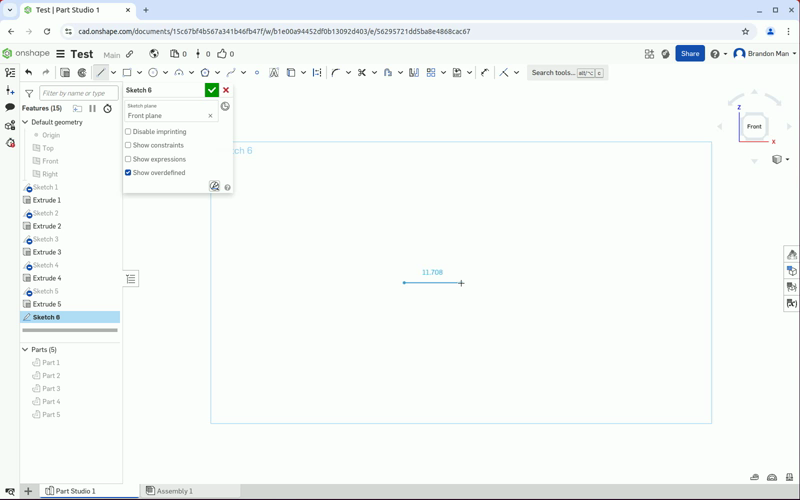
key_down(shift)
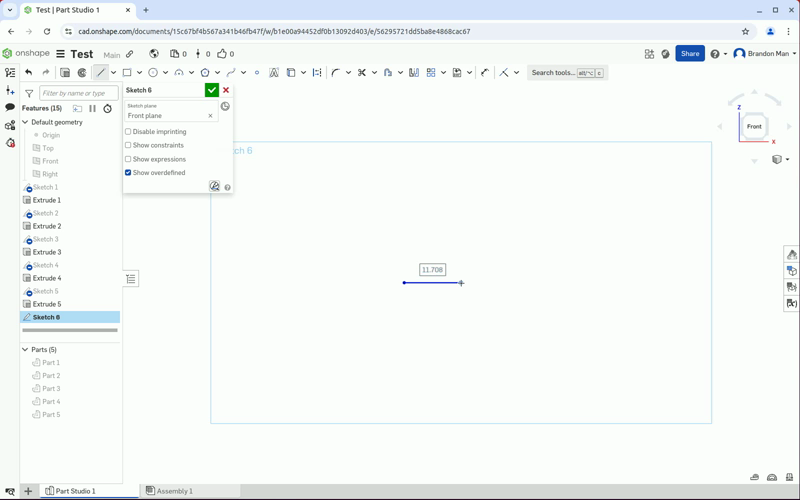
mouse_move(491, 282)
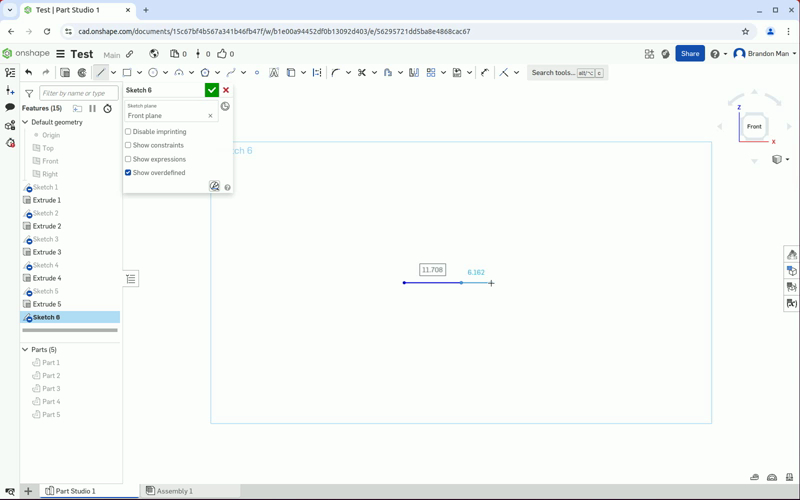
mouse_move(461, 231)
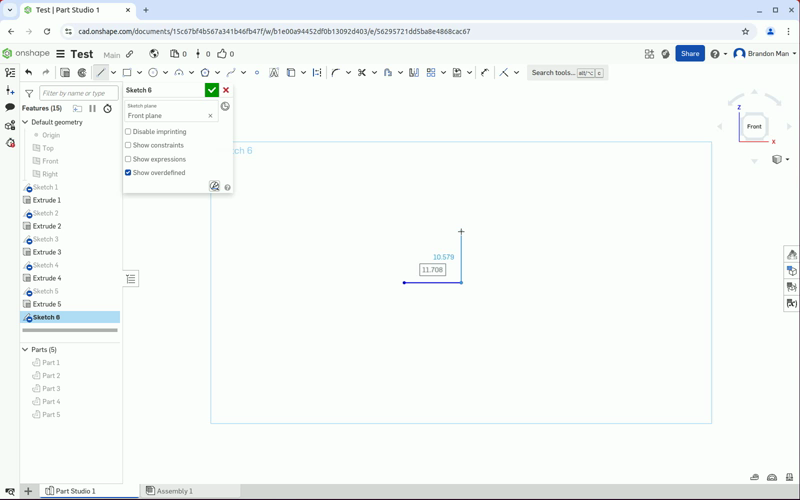
click(461, 231)
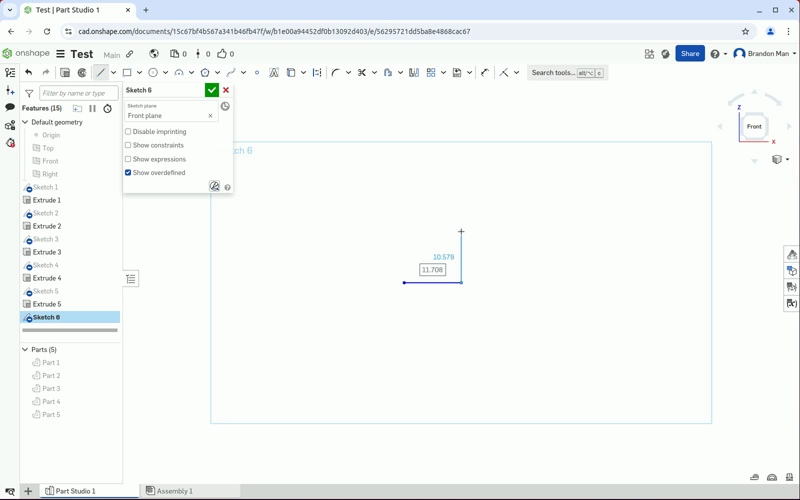
key_up(shift)
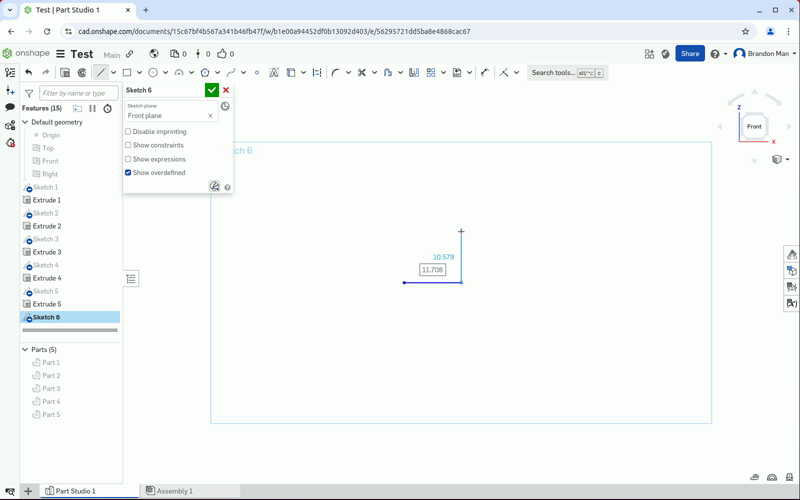
key_down(shift)
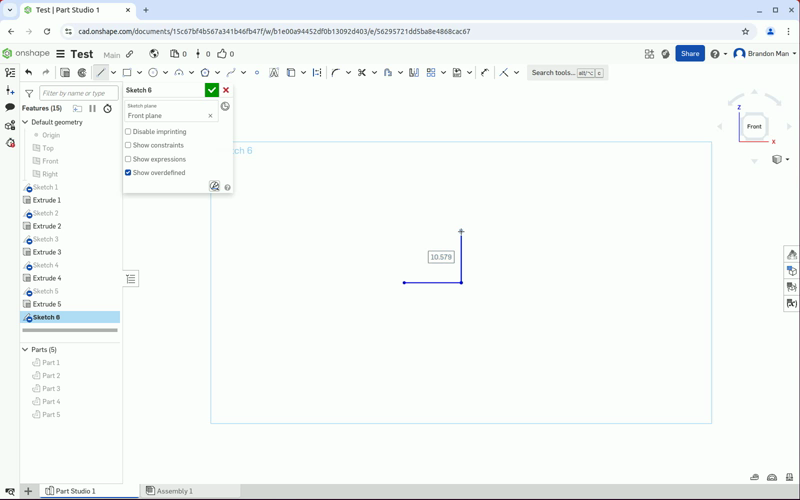
mouse_move(491, 231)
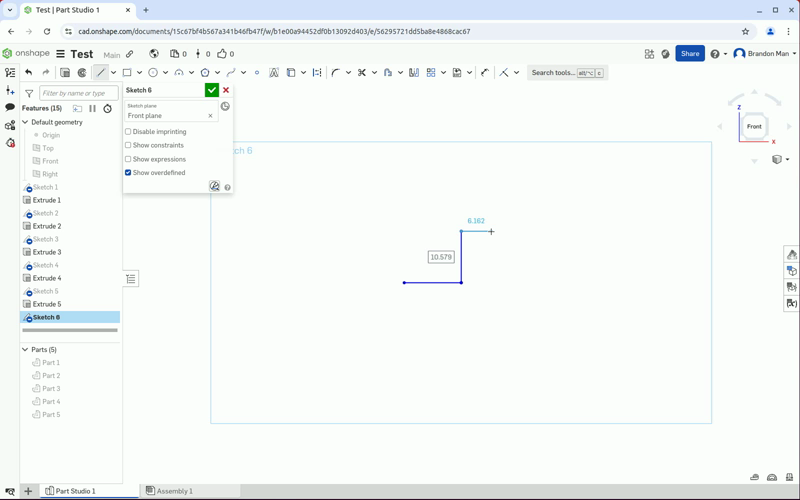
mouse_move(404, 231)
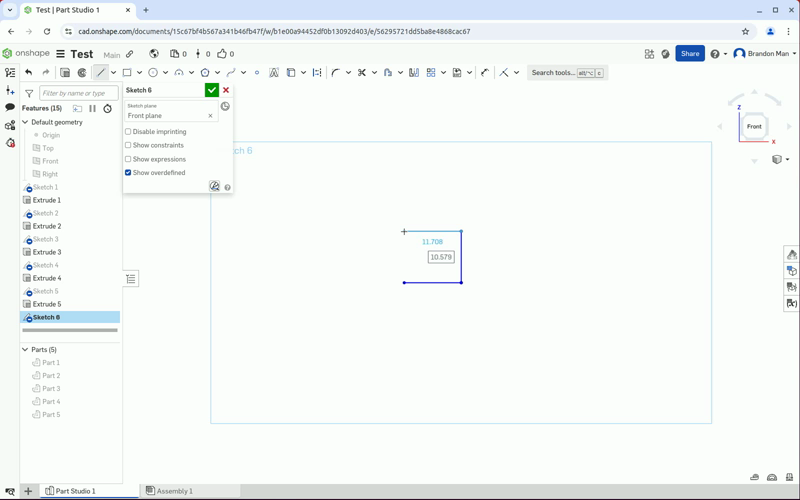
click(404, 231)
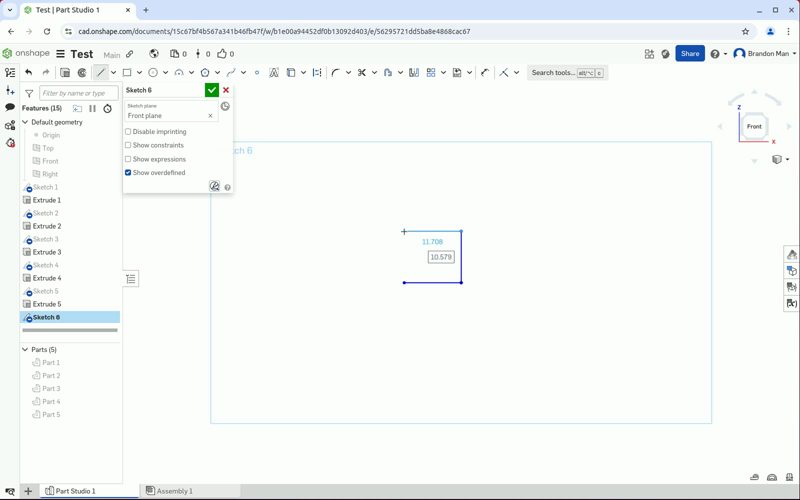
key_up(shift)
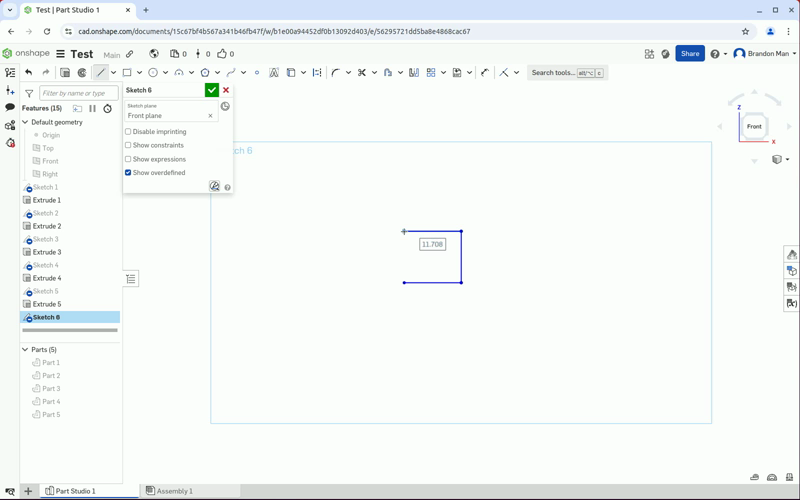
mouse_move(434, 231)
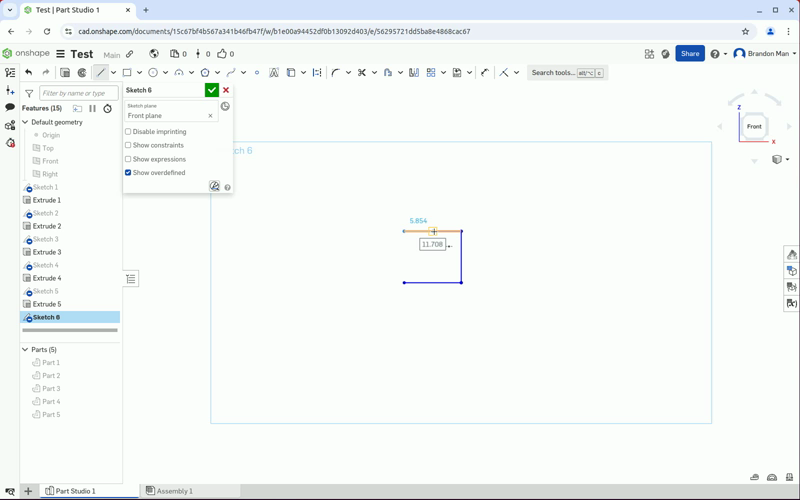
key_down(shift)
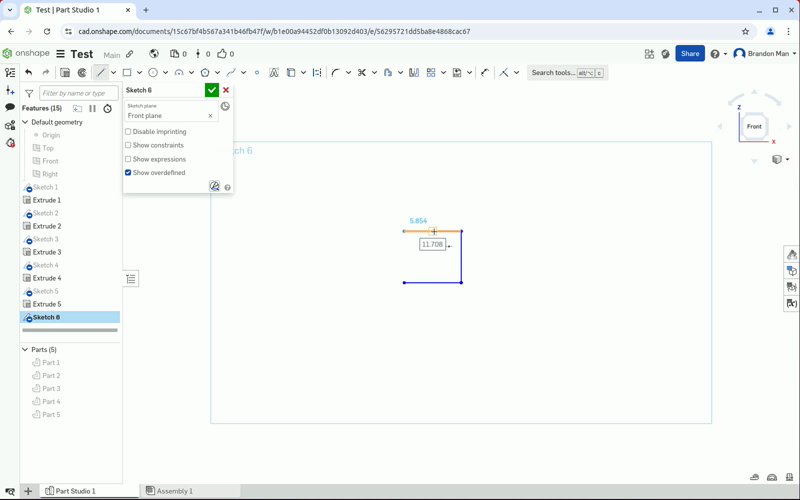
mouse_move(404, 282)
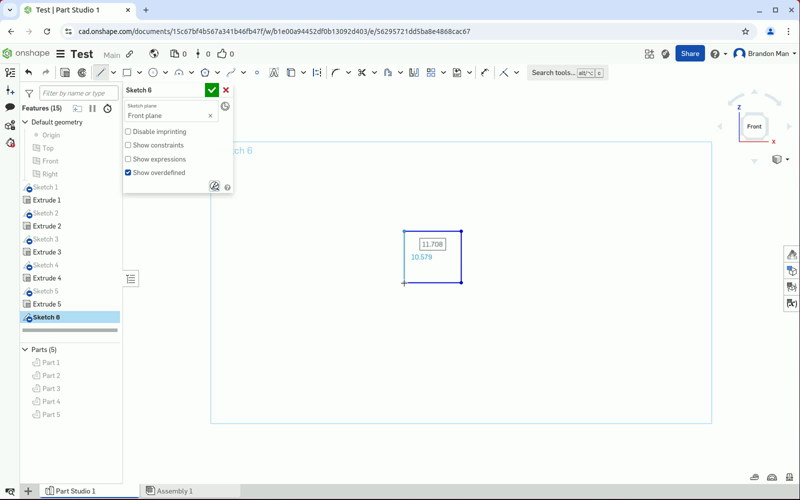
key_up(shift)
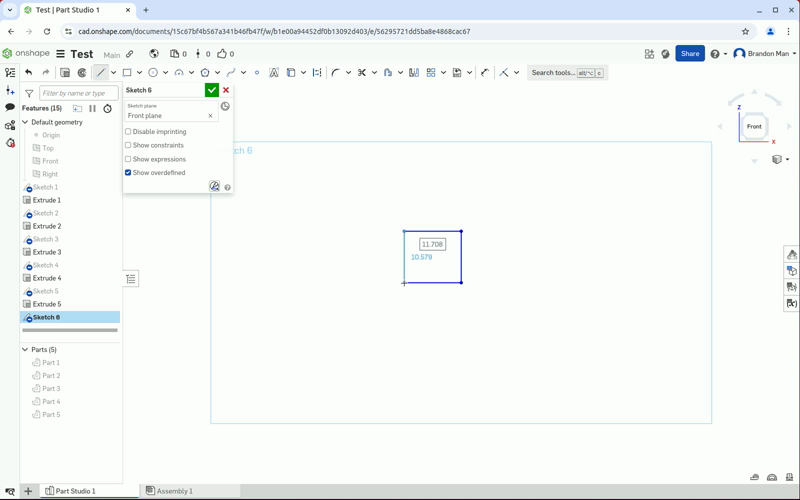
click(404, 282)
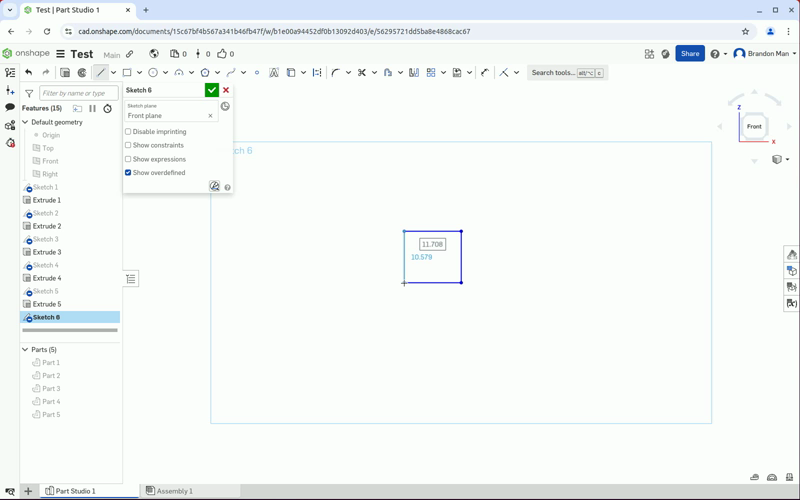
key(esc)
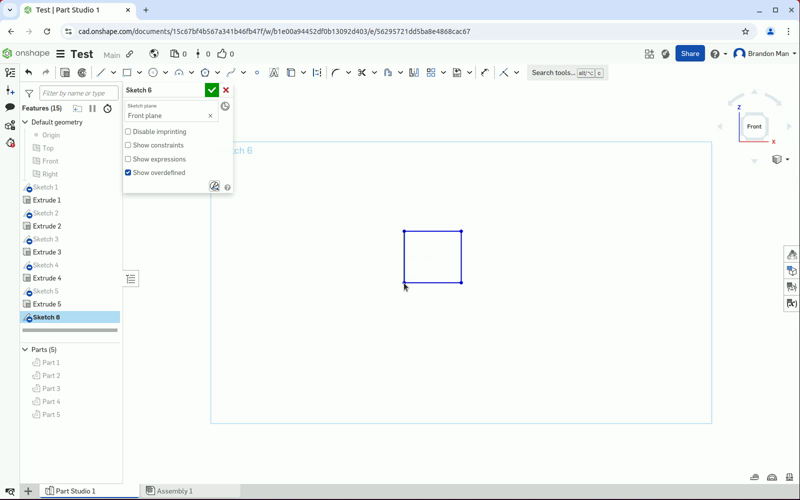
mouse_move(427, 240)
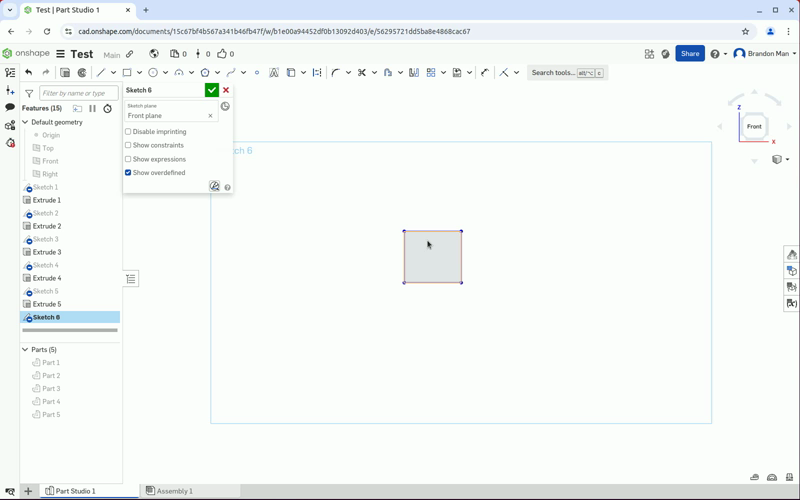
click(427, 240)
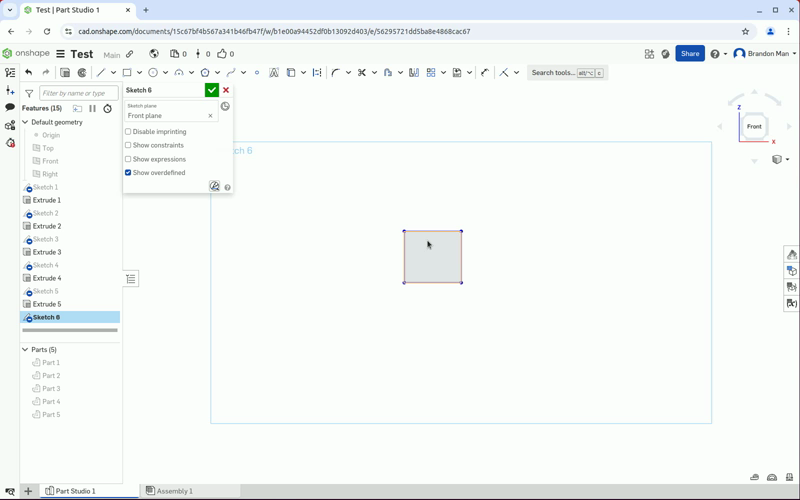
mouse_move(73, 352)
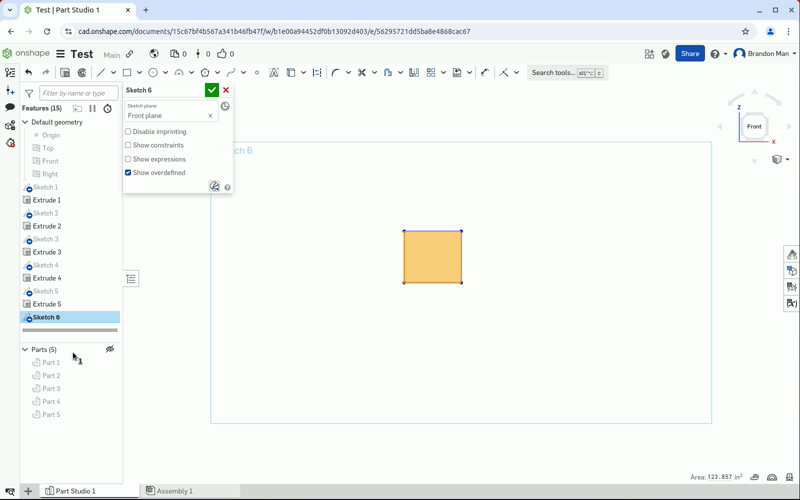
key(shift+y)
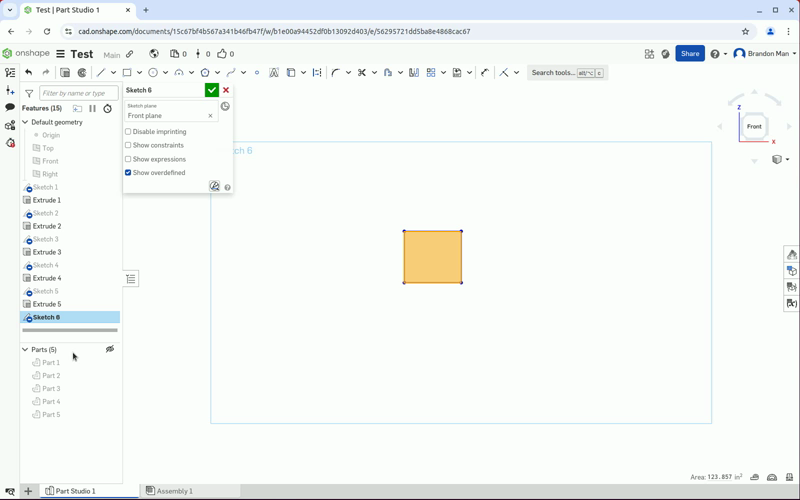
key(shift+e)
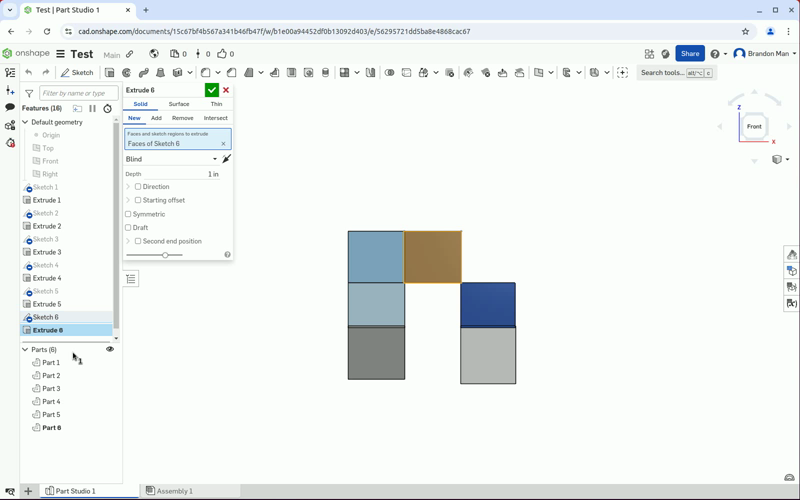
mouse_move(143, 106)
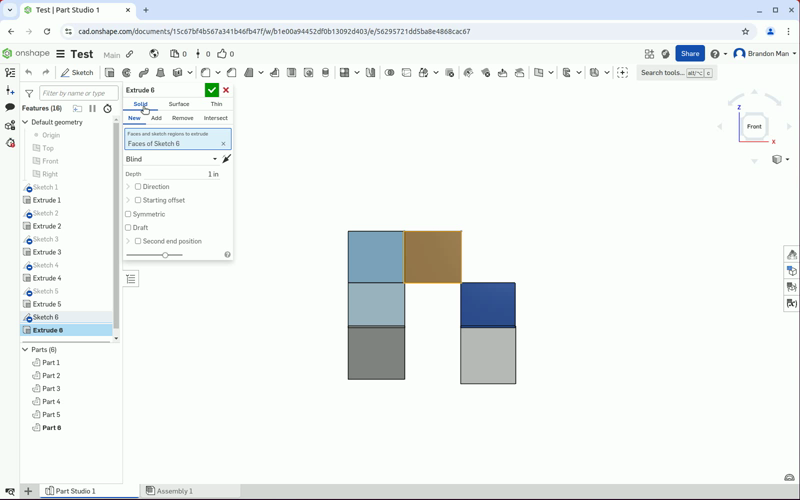
click(143, 106)
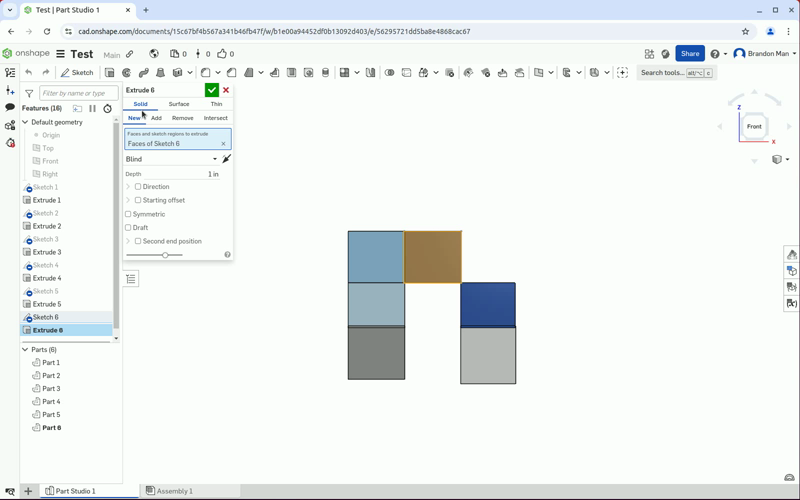
mouse_move(137, 120)
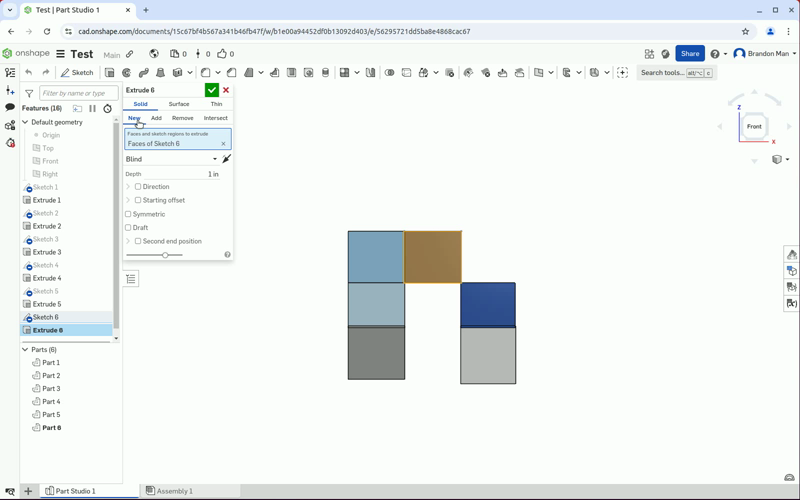
click(137, 120)
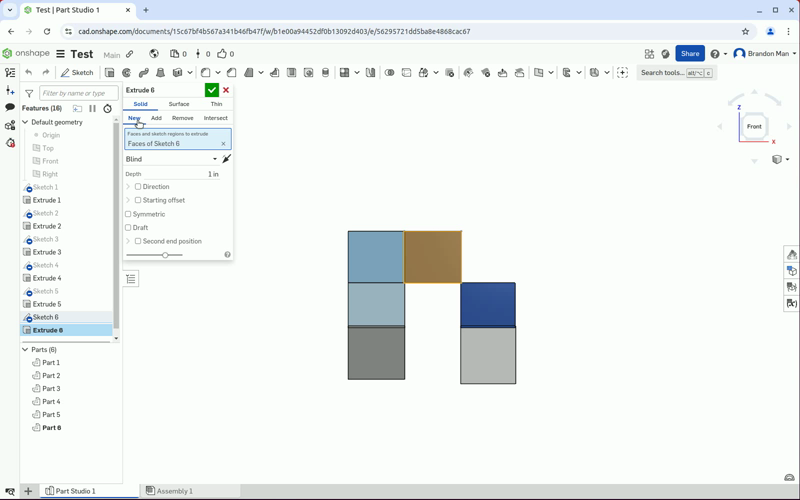
key(tab, 4)
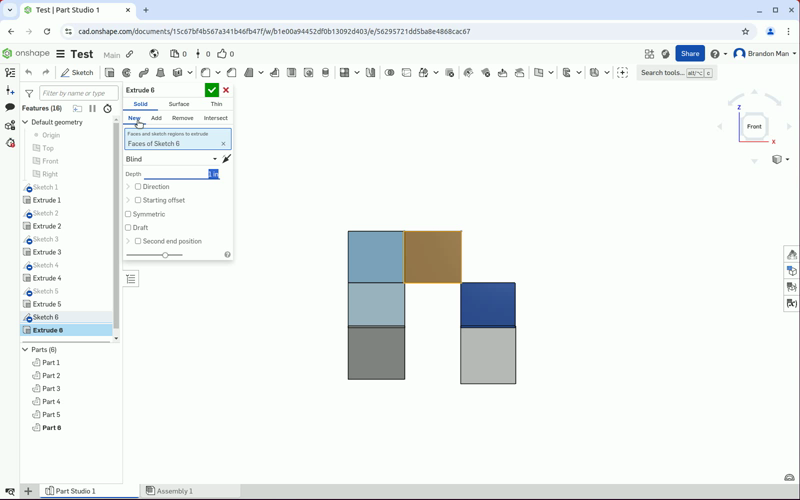
text(11.073)
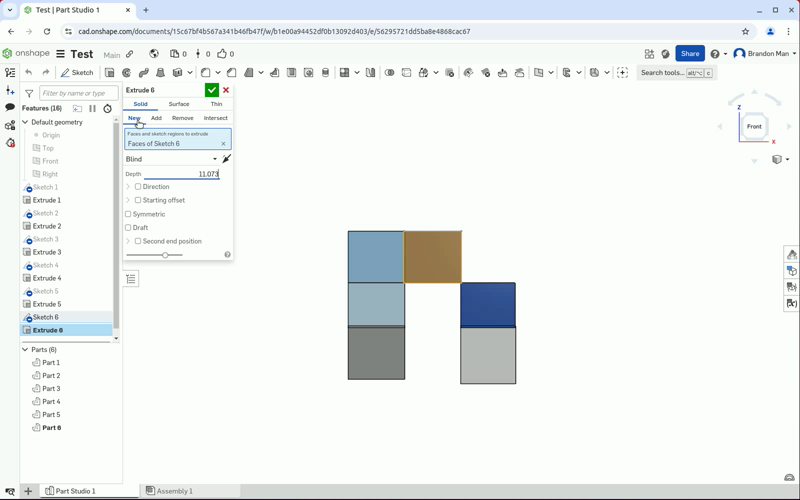
key(enter)
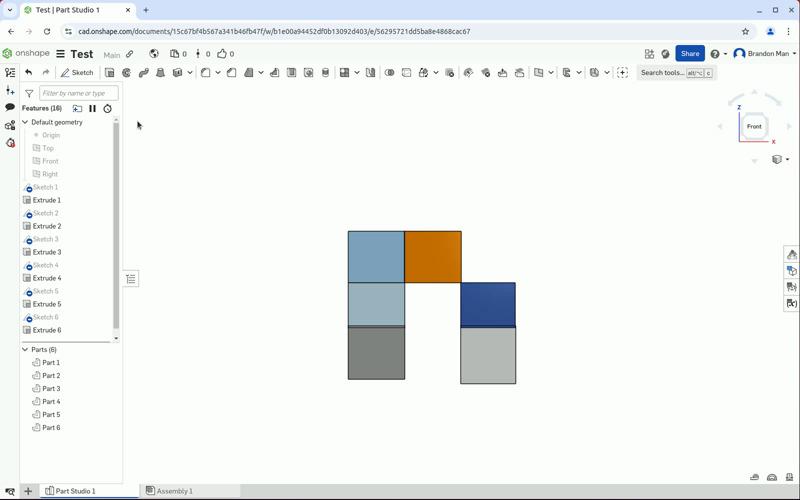
key(shift+h)
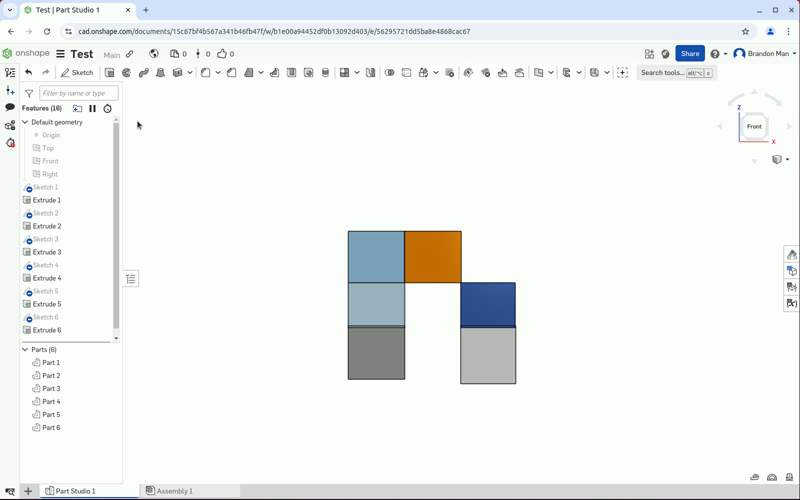
key(shift+h)
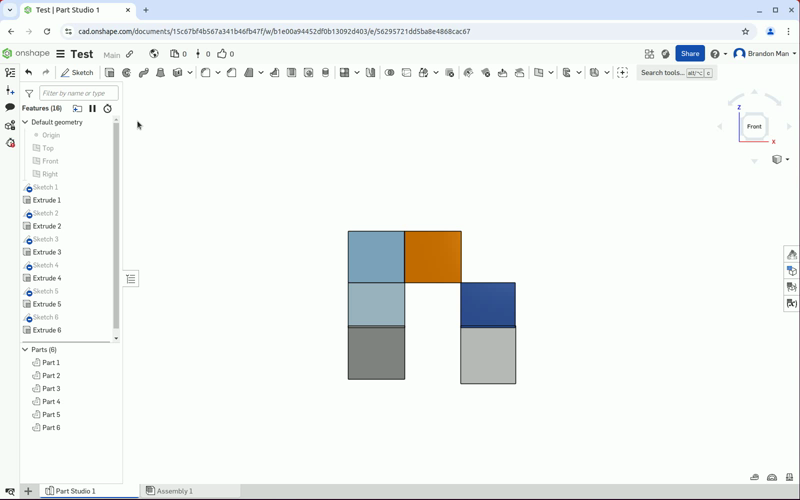
mouse_move(69, 189)
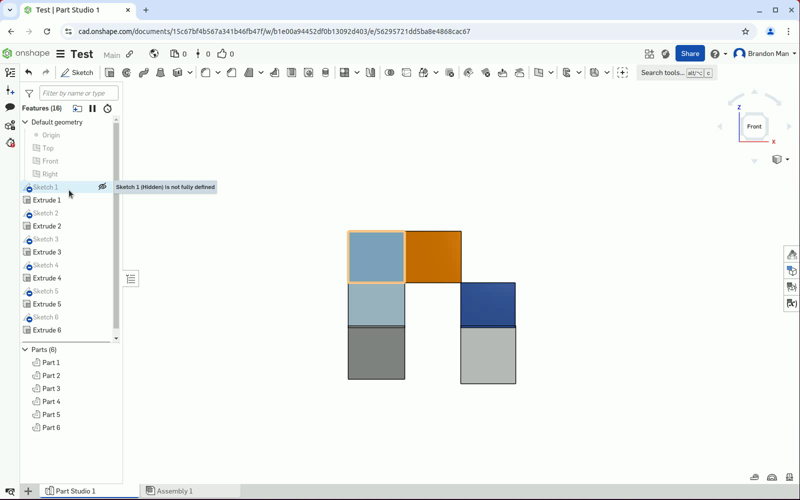
click(69, 189)
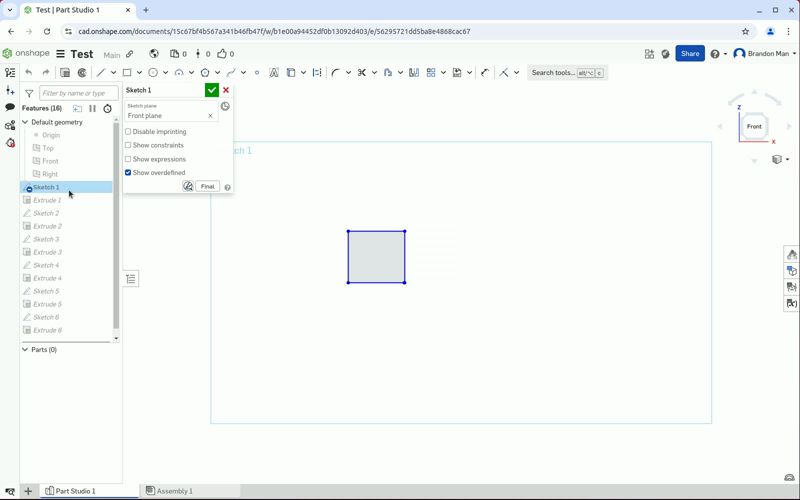
mouse_move(229, 92)
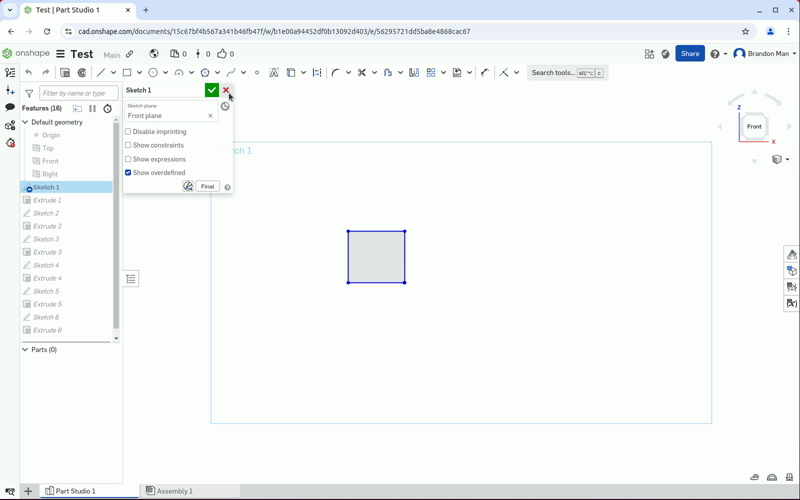
click(229, 92)
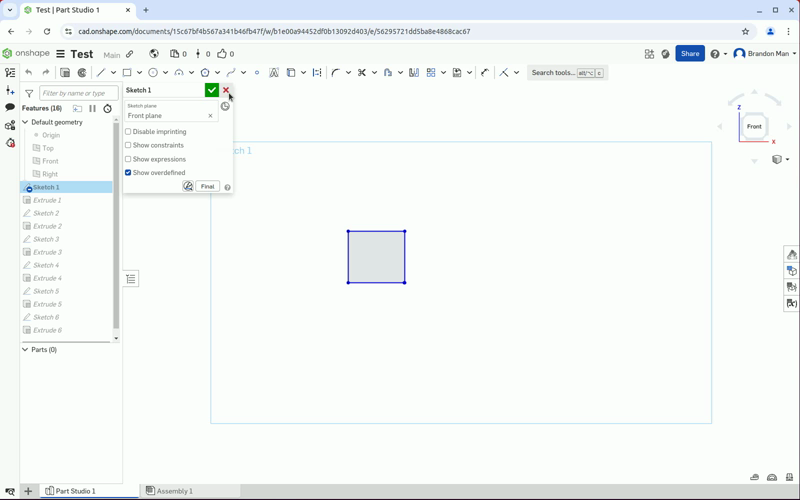
key(shift+s)
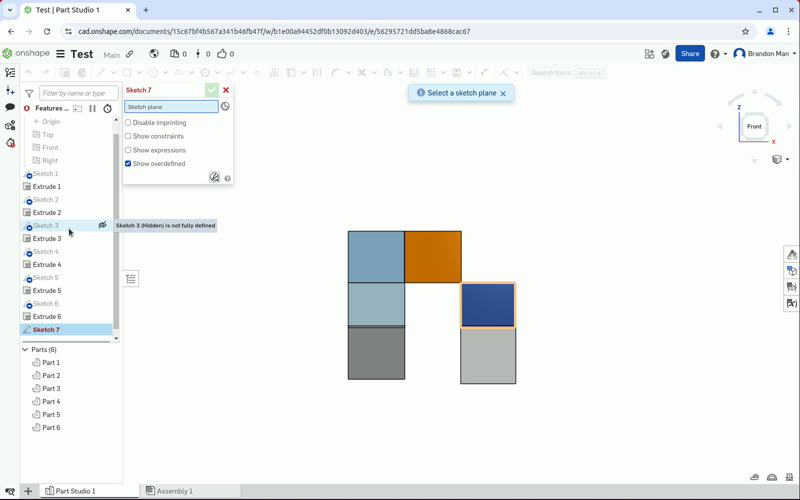
scroll(3)
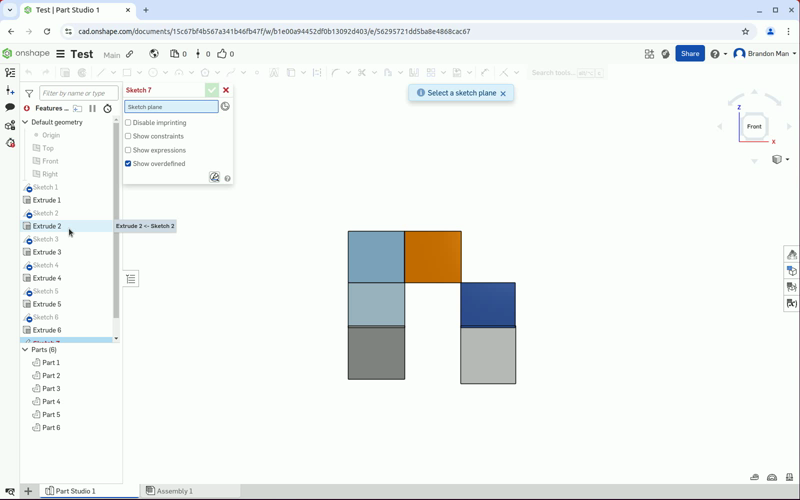
mouse_move(69, 163)
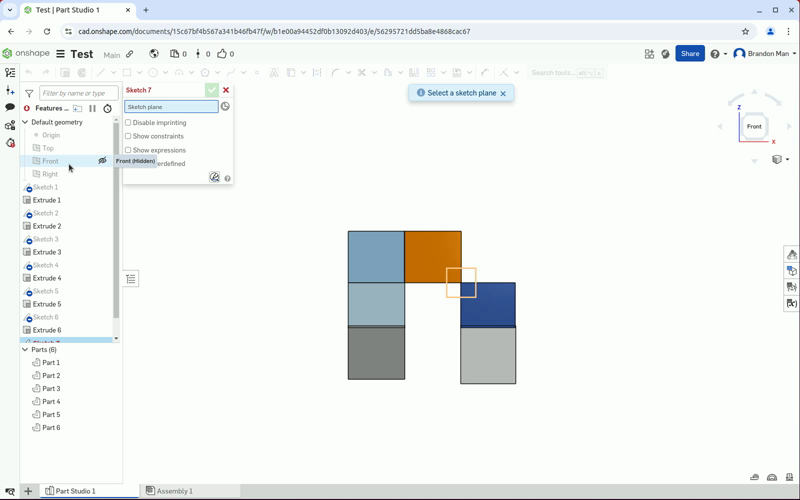
click(69, 163)
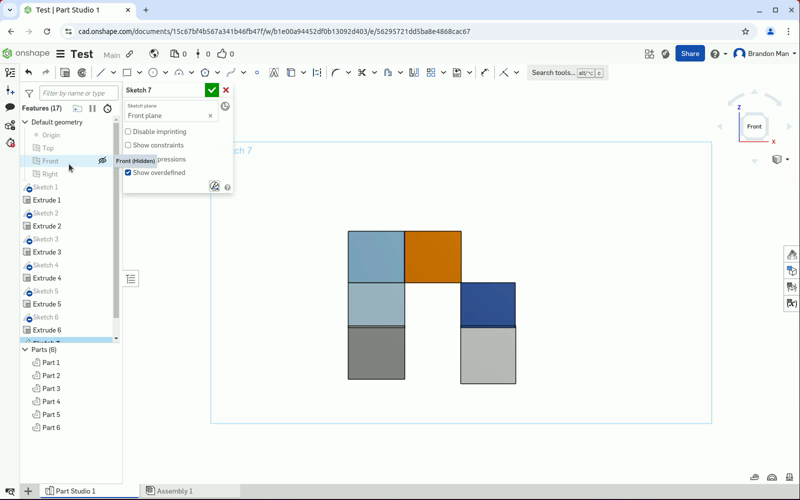
mouse_move(73, 352)
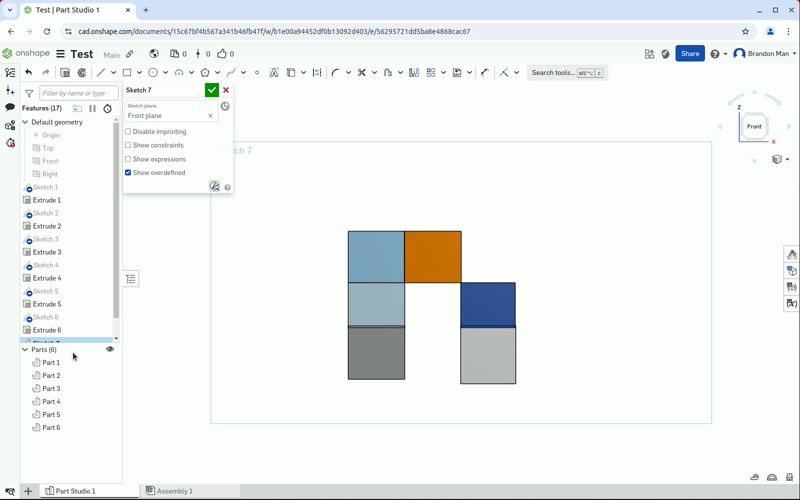
key(y)
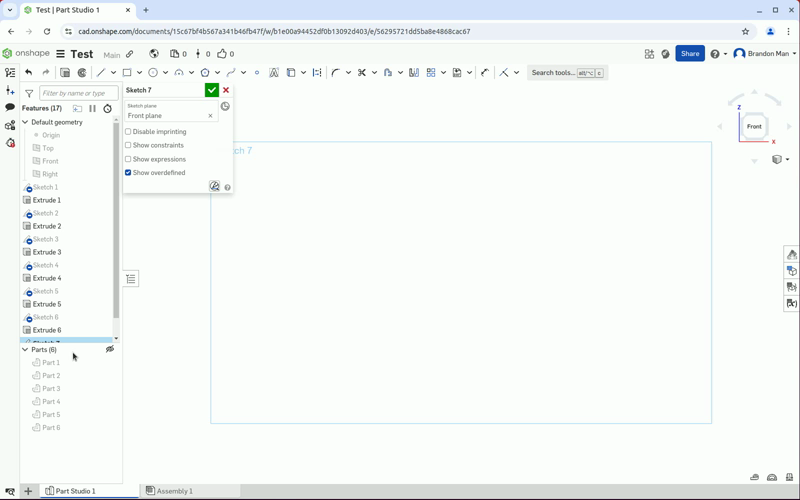
key(l)
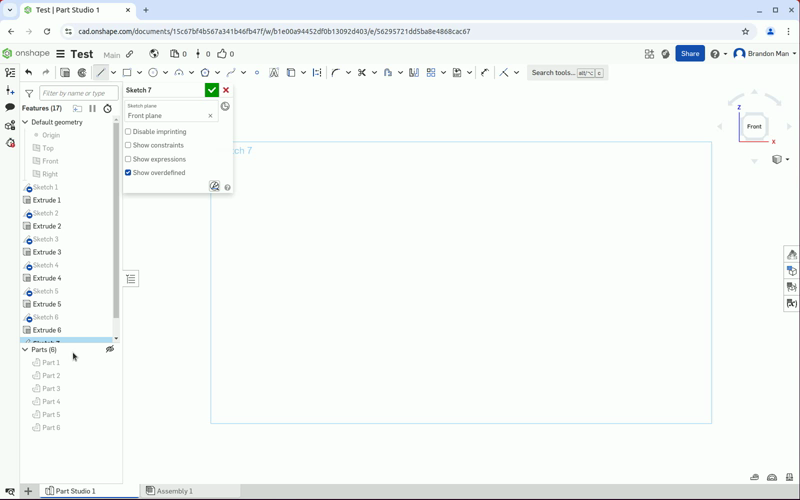
key_down(shift)
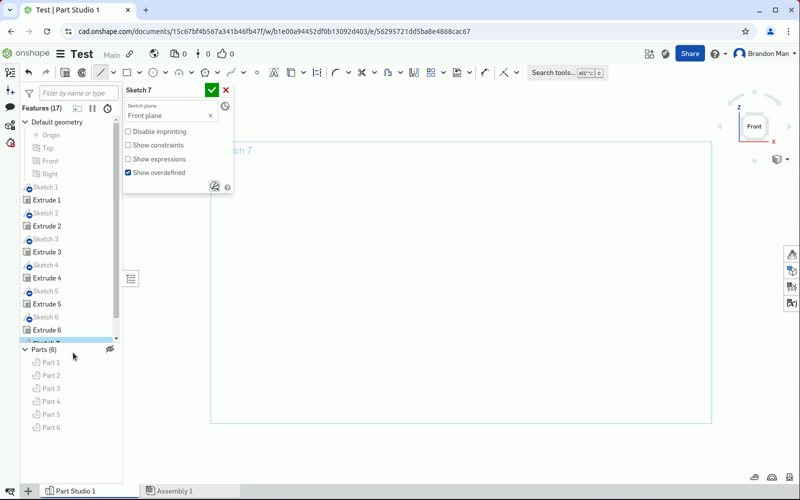
mouse_move(460, 282)
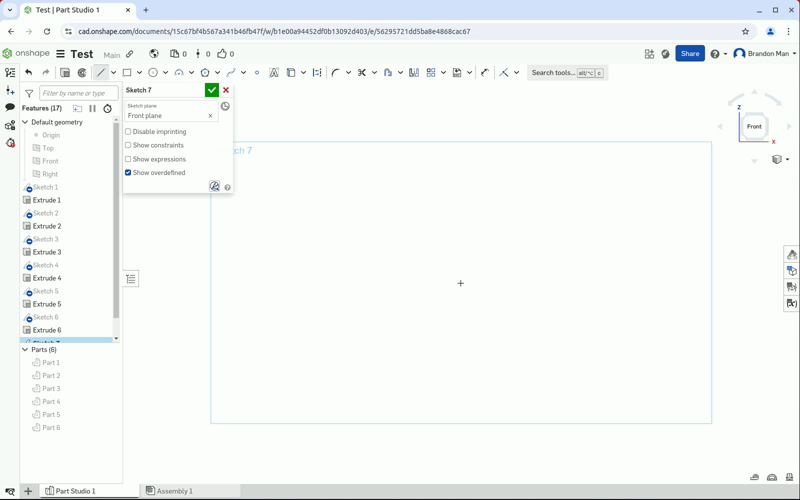
click(460, 282)
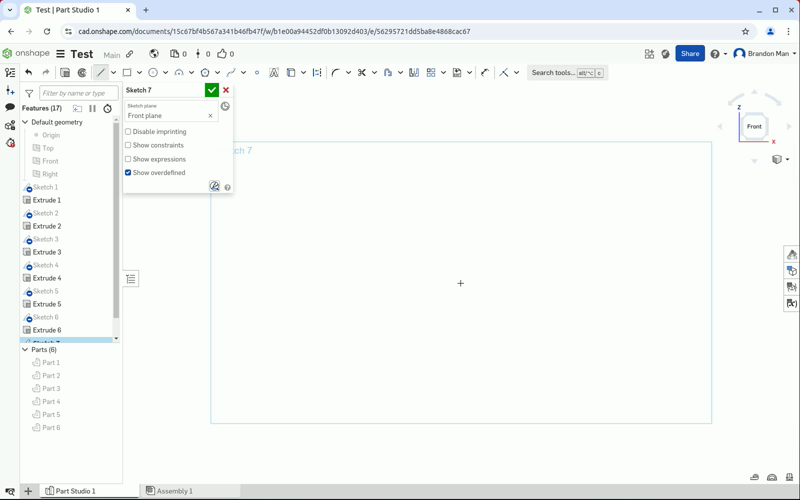
key_up(shift)
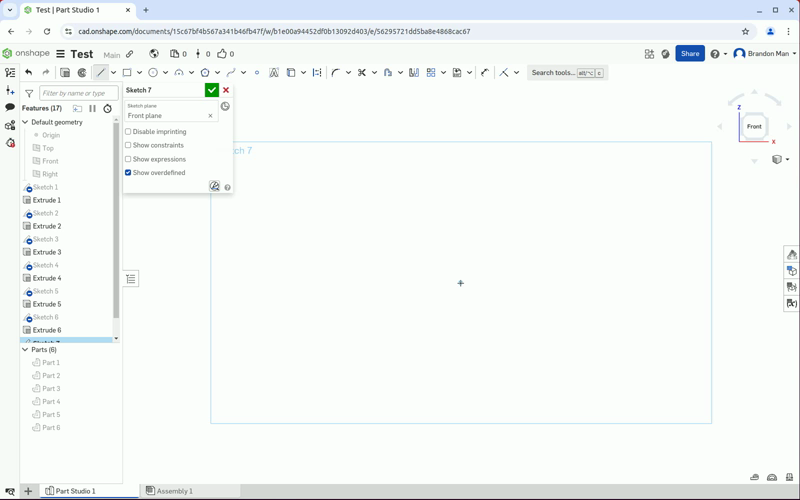
key_down(shift)
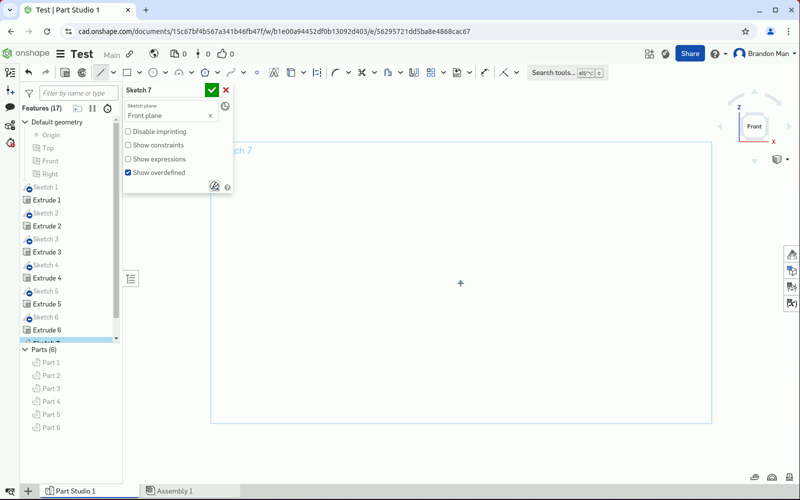
mouse_move(490, 282)
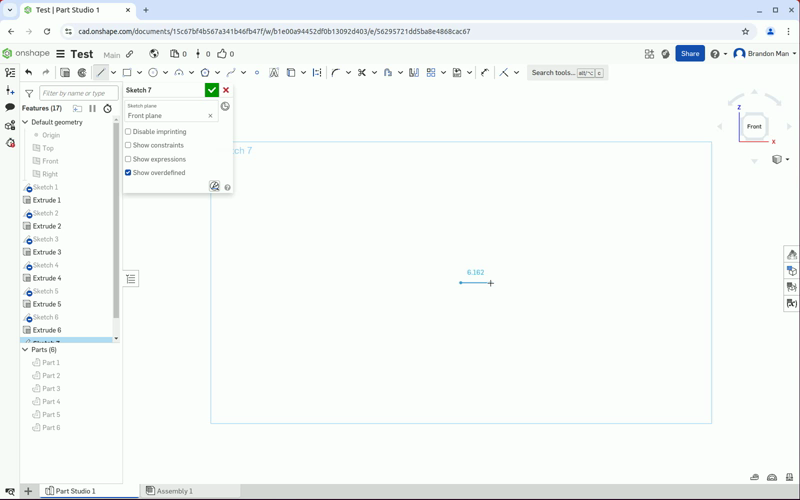
mouse_move(514, 282)
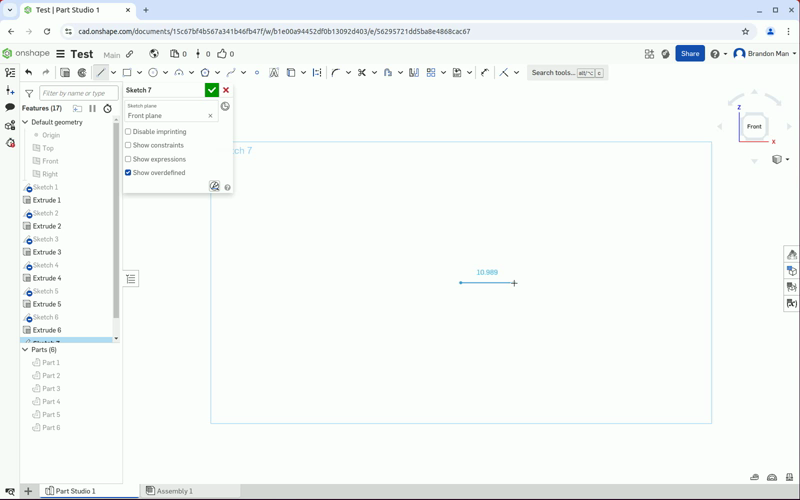
click(514, 282)
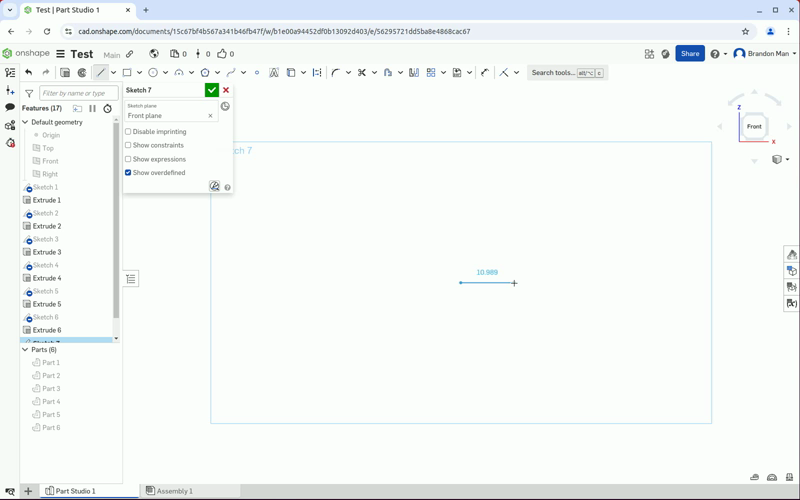
key_up(shift)
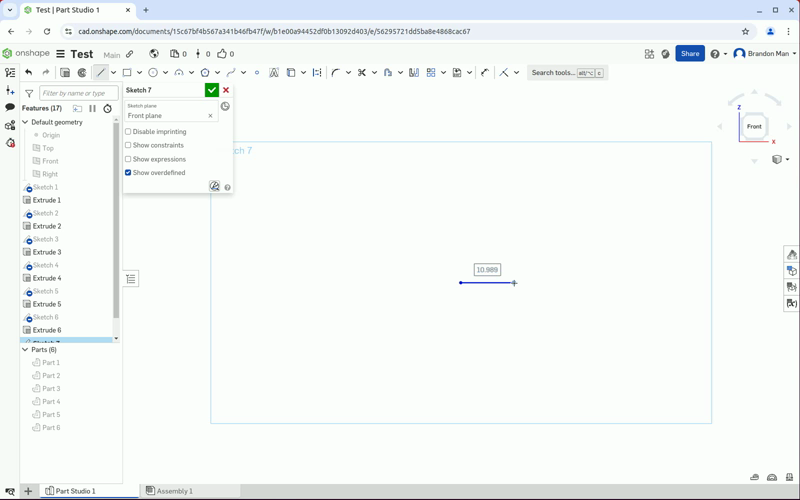
key_down(shift)
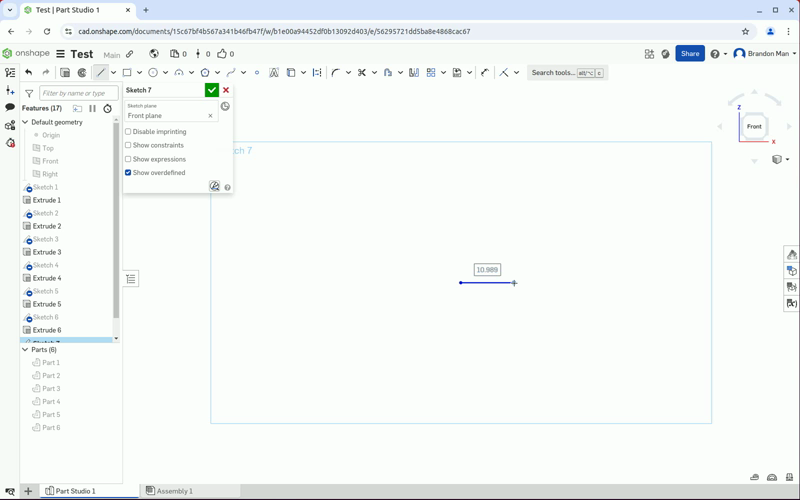
mouse_move(544, 282)
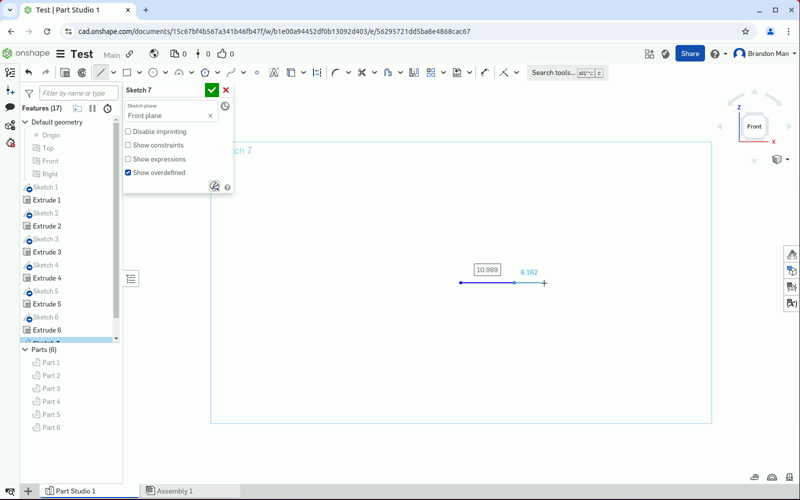
mouse_move(514, 231)
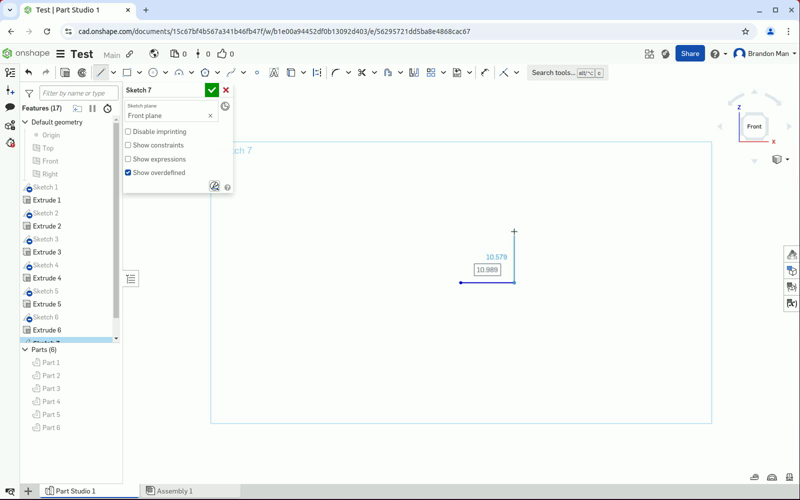
click(514, 231)
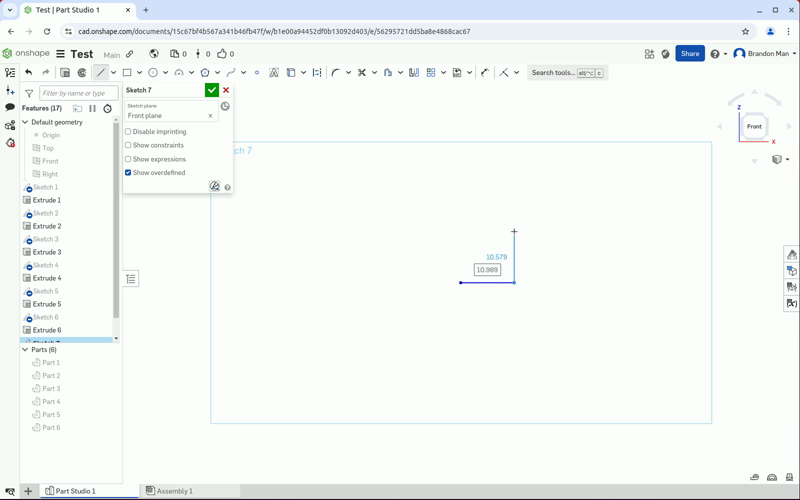
key_up(shift)
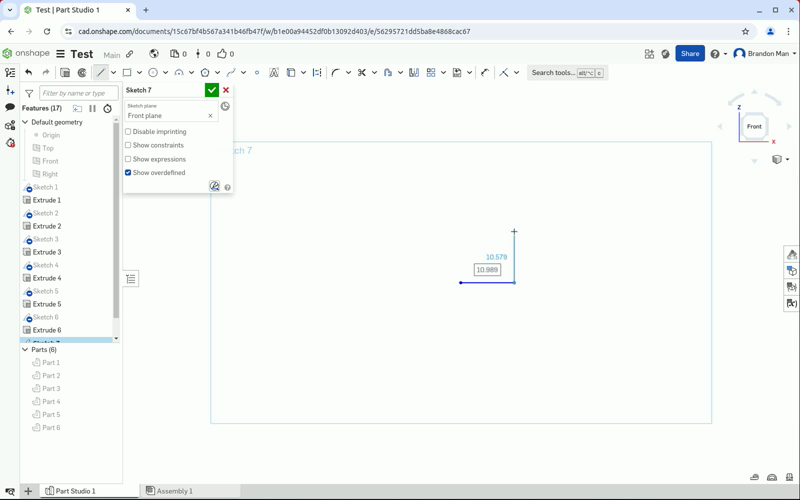
key_down(shift)
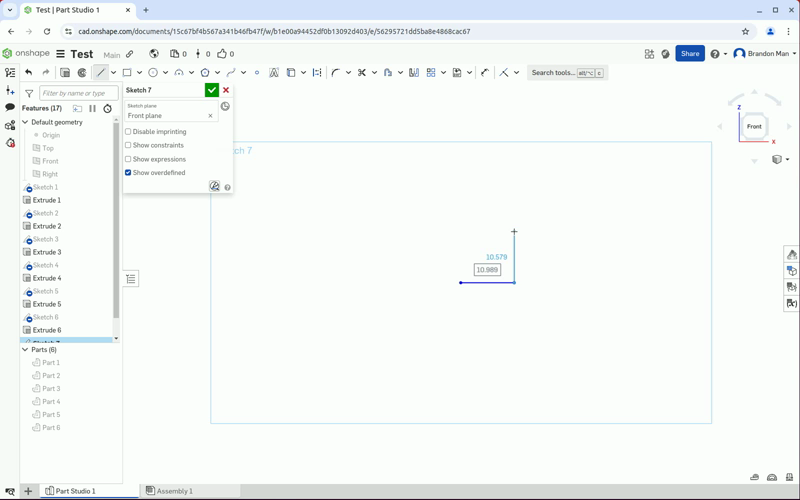
mouse_move(544, 231)
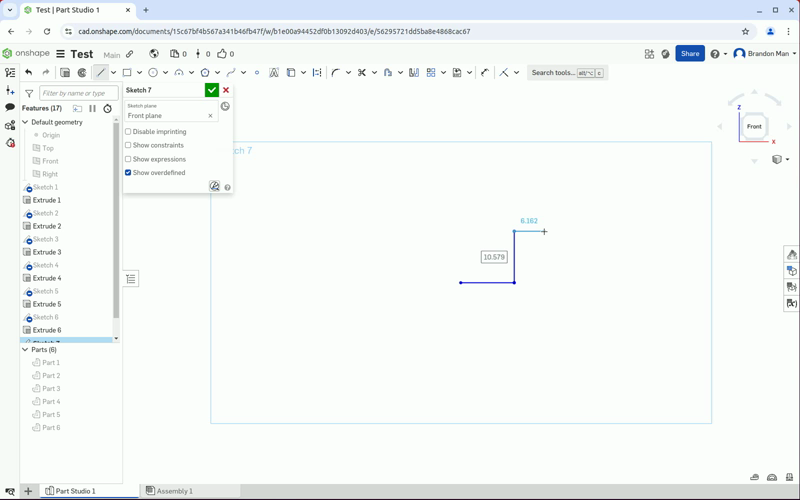
mouse_move(460, 231)
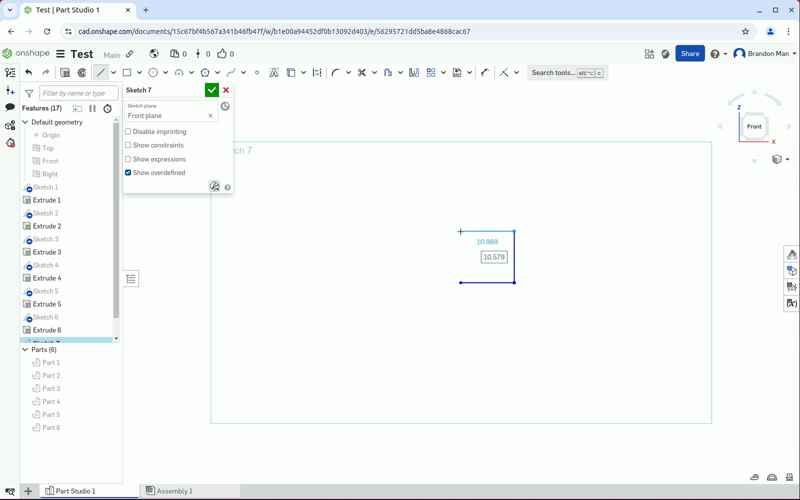
click(460, 231)
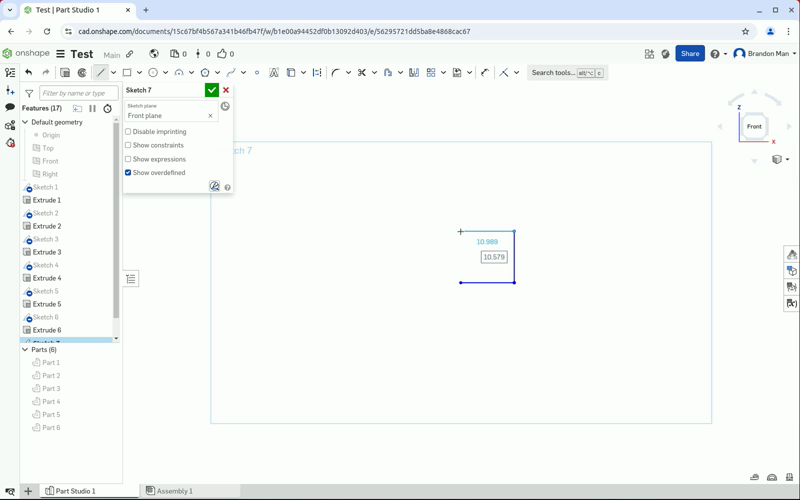
key_up(shift)
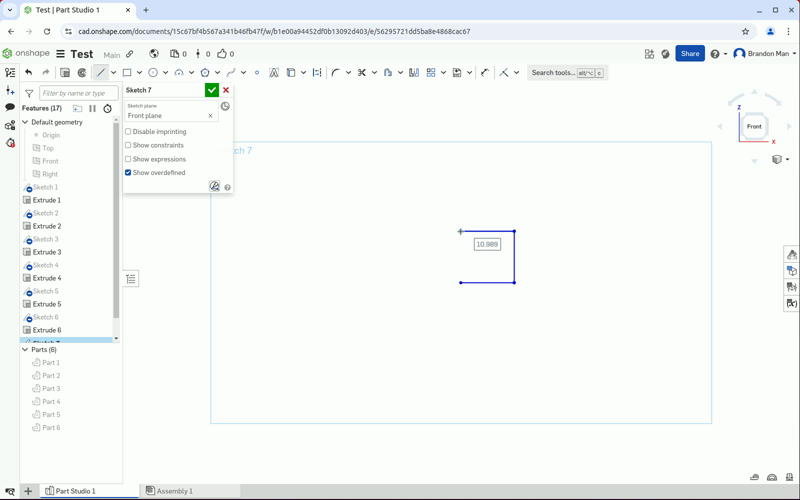
mouse_move(490, 231)
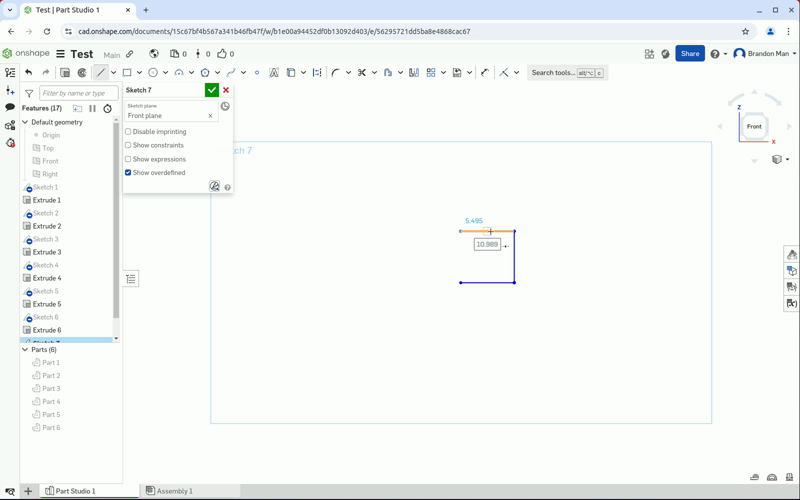
key_down(shift)
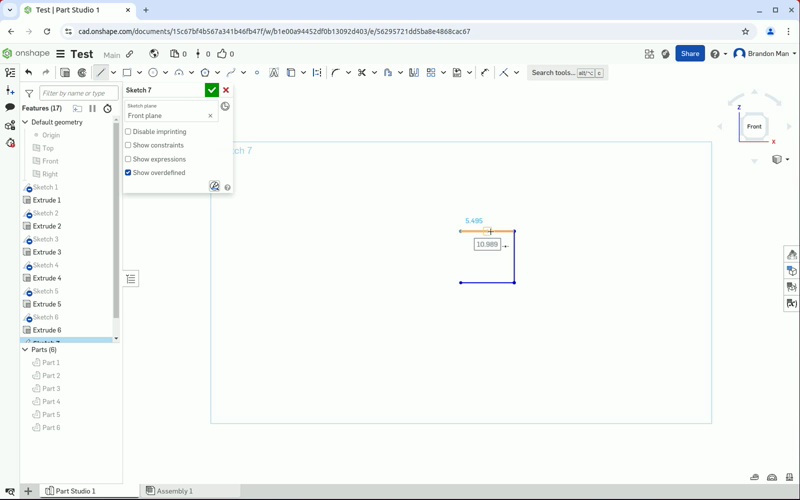
mouse_move(460, 282)
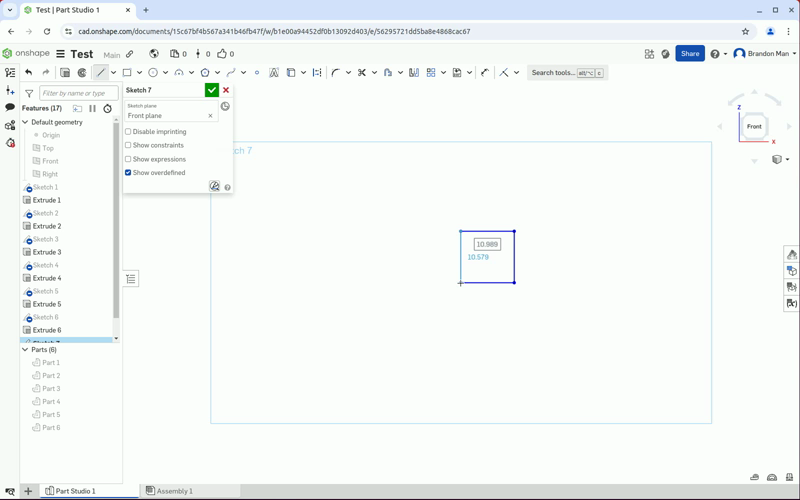
key_up(shift)
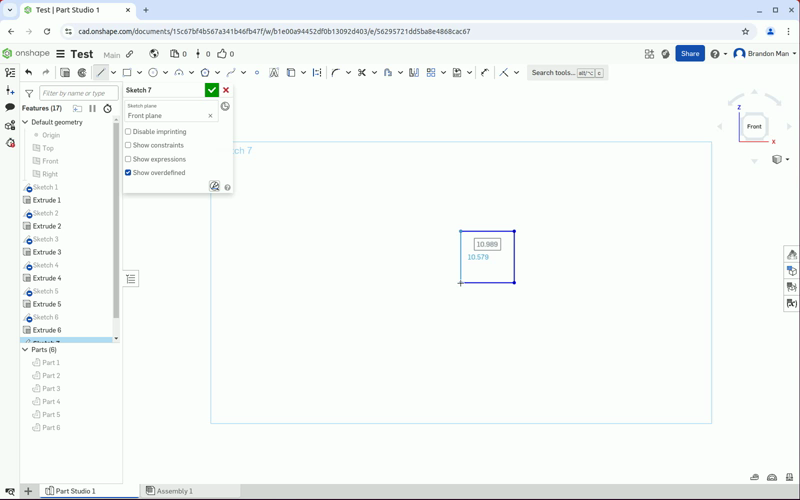
click(460, 282)
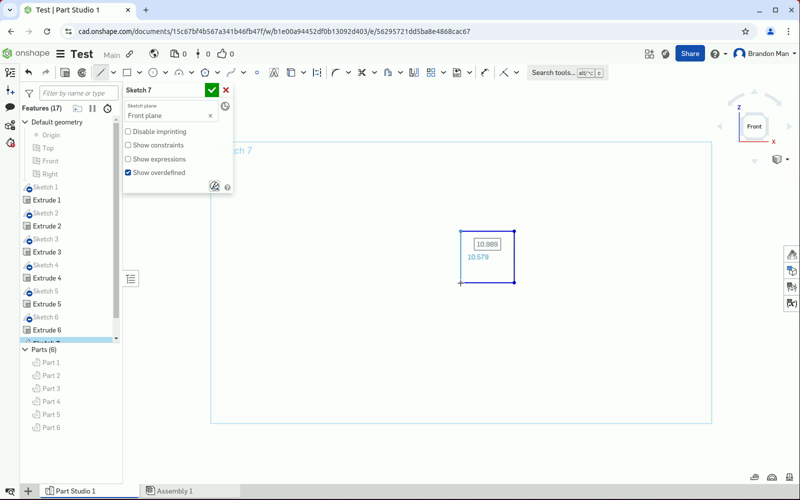
key(esc)
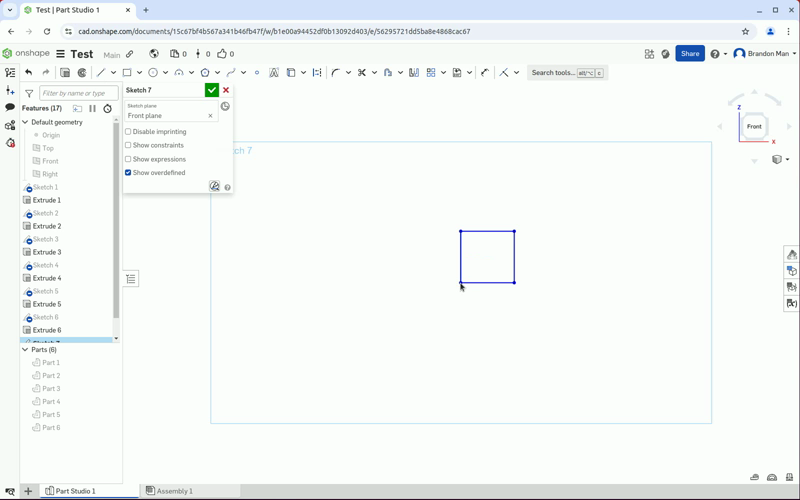
mouse_move(467, 248)
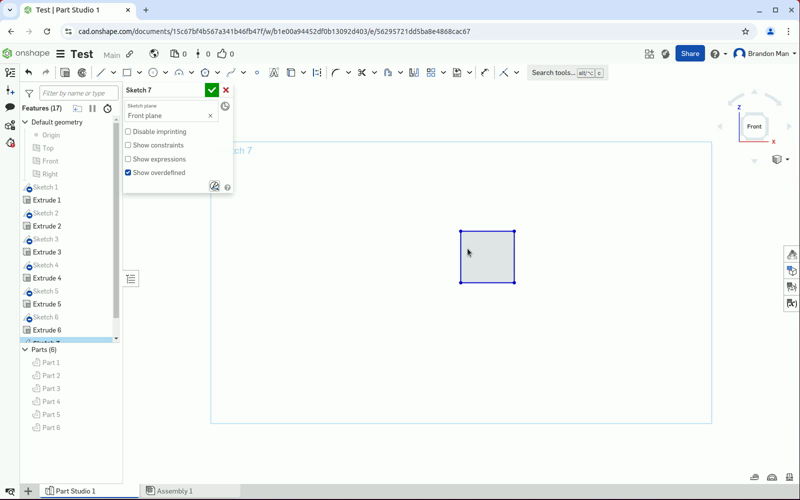
click(467, 248)
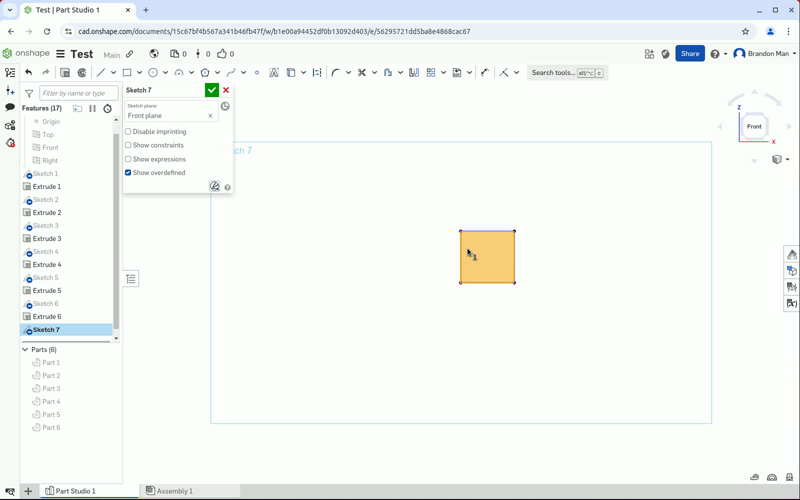
mouse_move(73, 352)
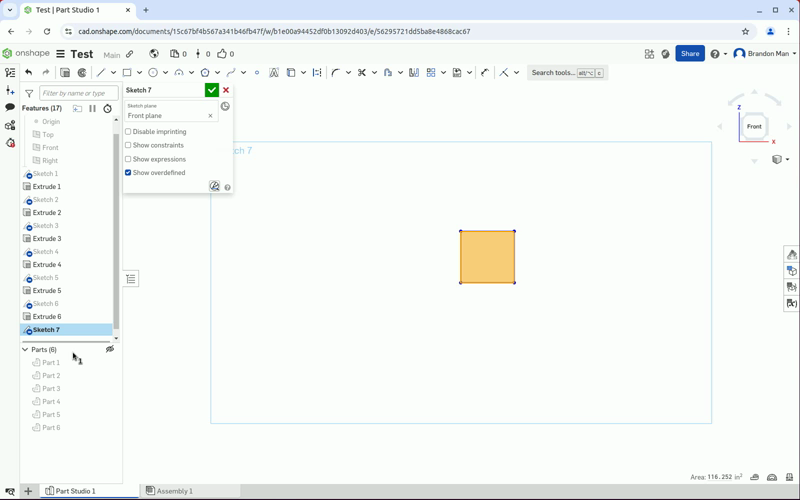
key(shift+y)
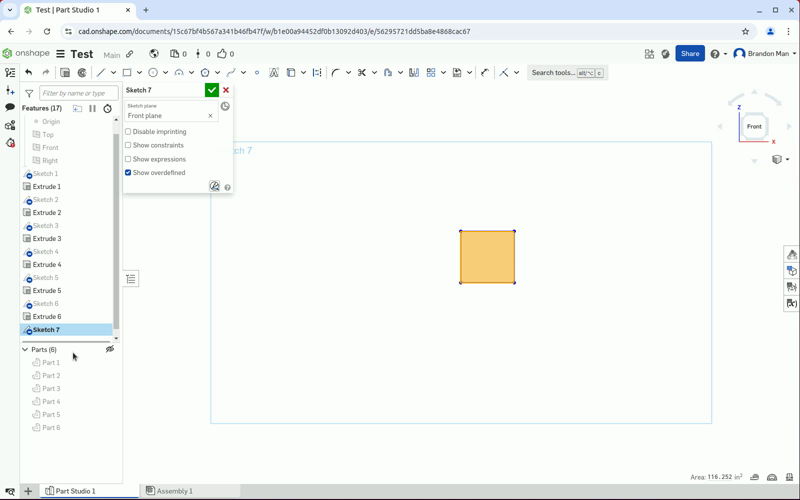
key(shift+e)
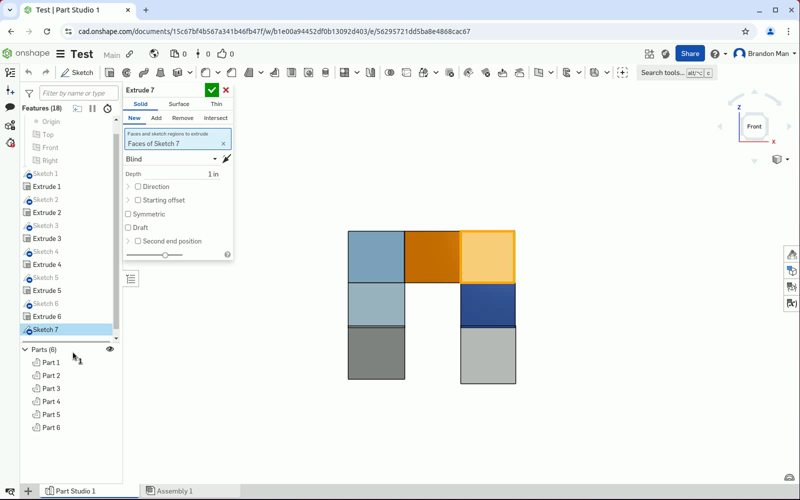
mouse_move(143, 106)
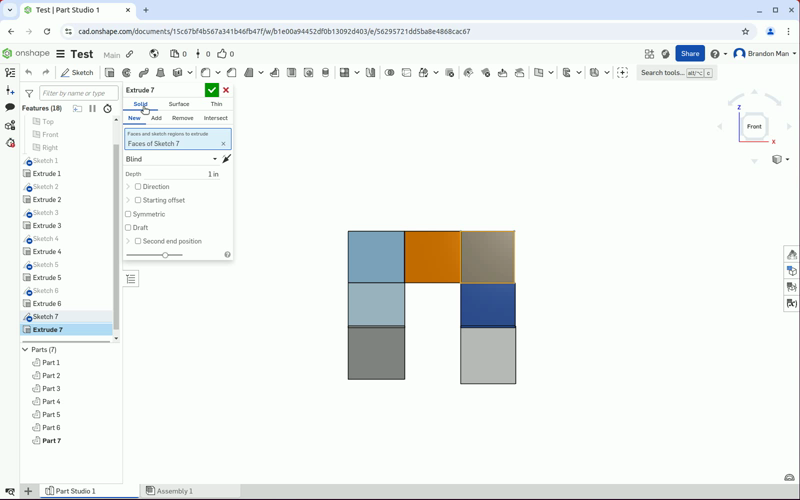
click(143, 106)
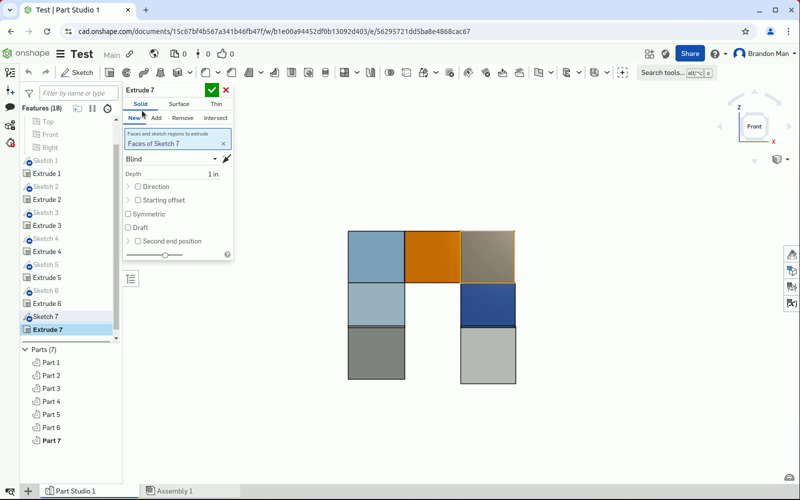
mouse_move(137, 120)
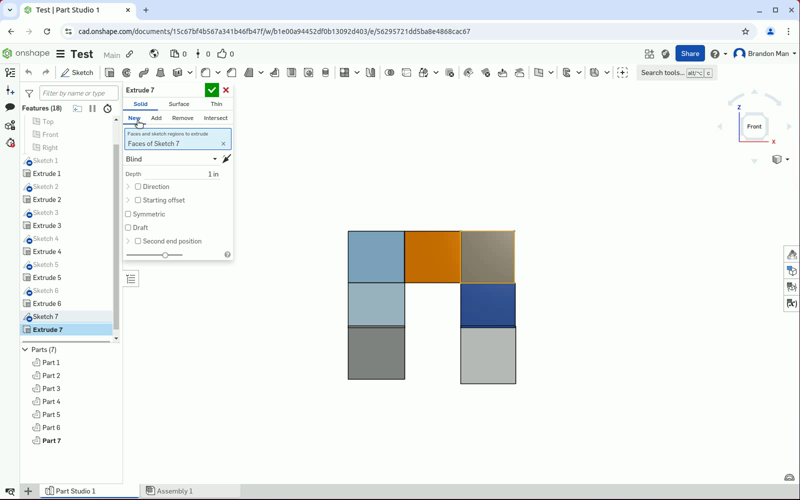
click(137, 120)
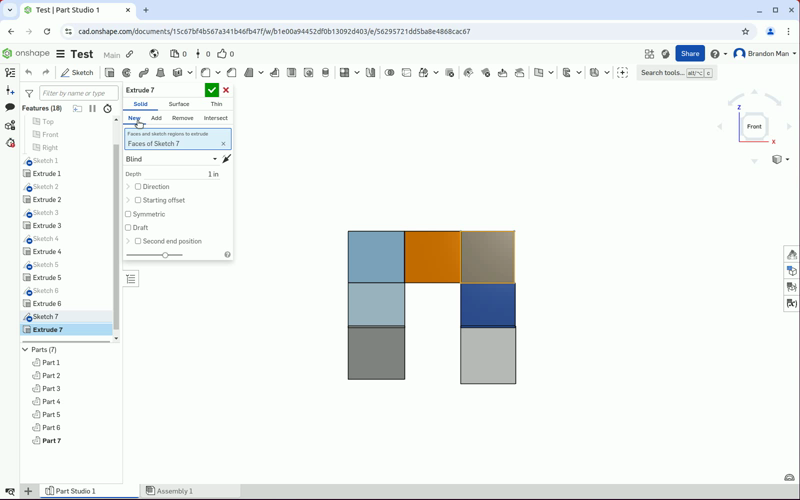
key(tab, 4)
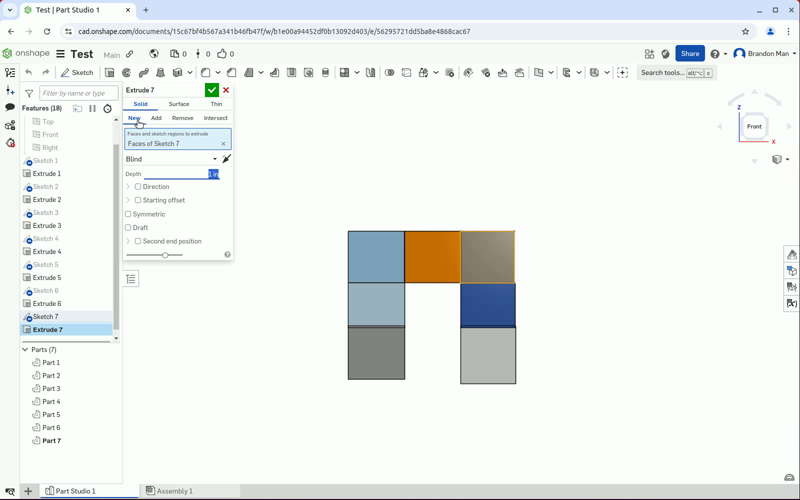
text(11.073)
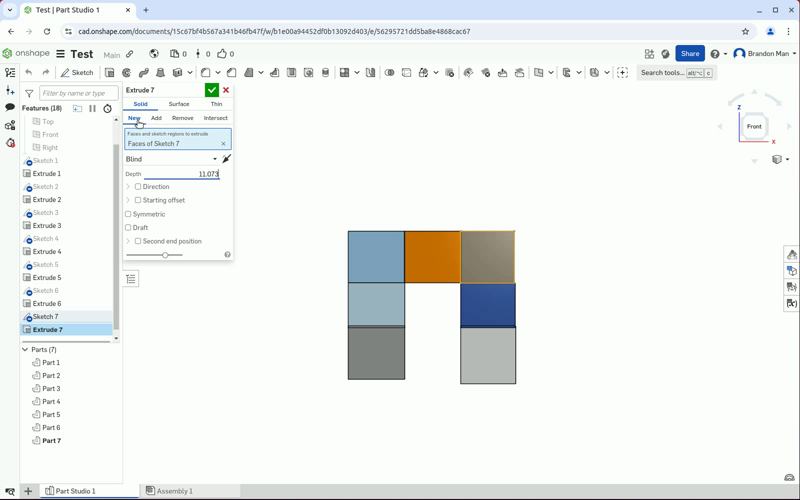
key(enter)
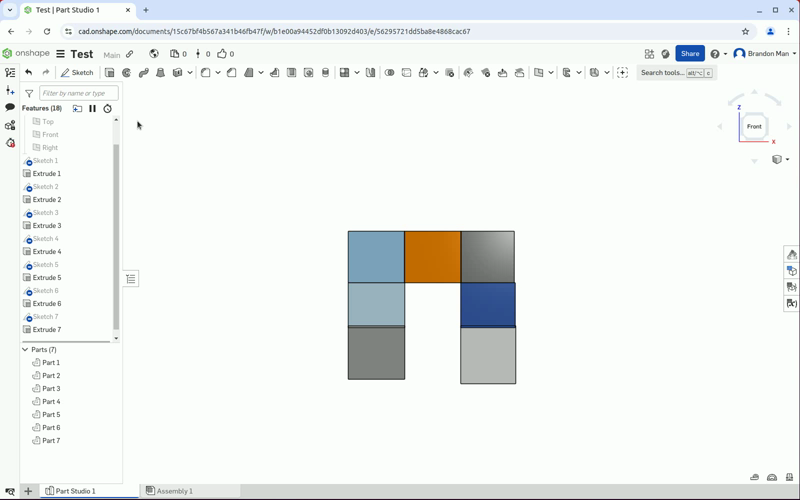
key(shift+h)
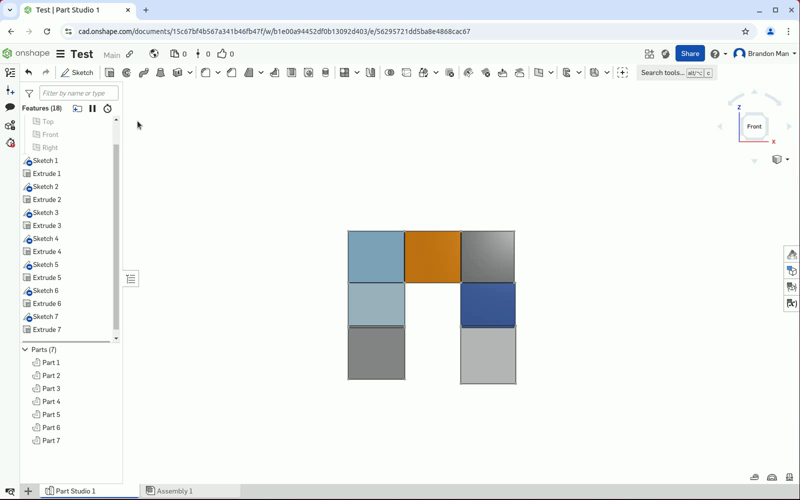
key(shift+h)
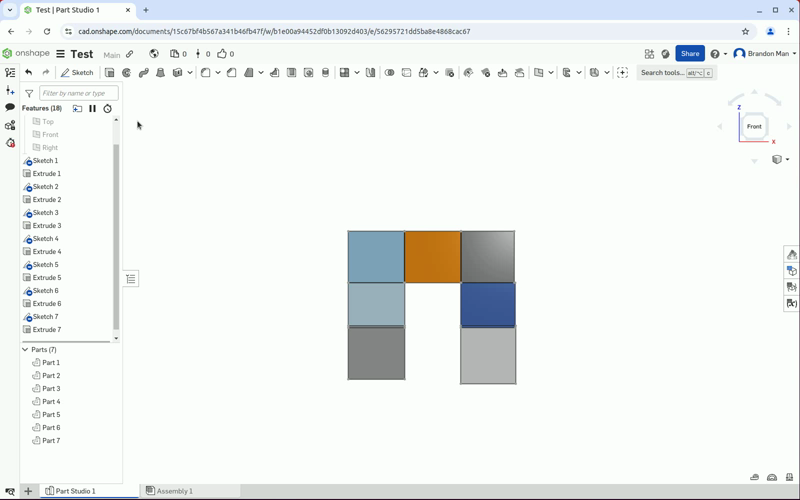
key(shift+7)
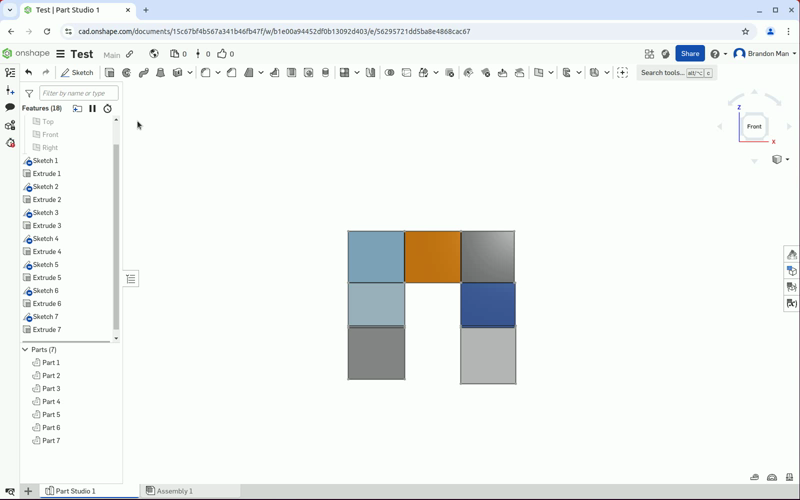
key(left, 2)
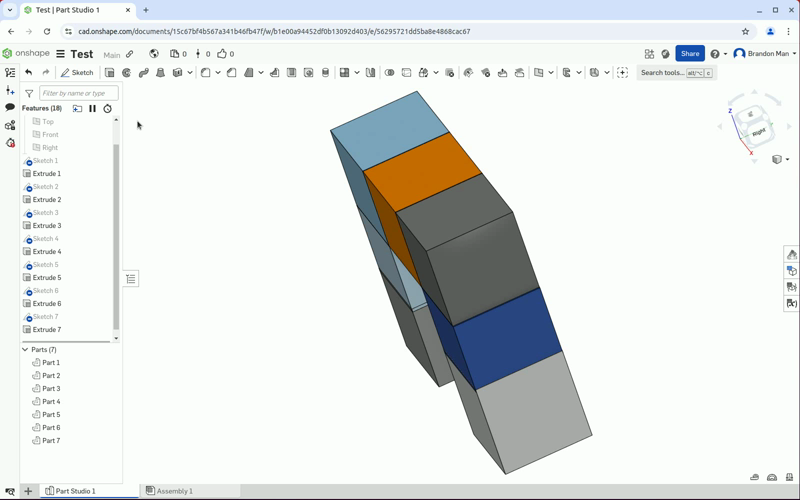
key(down, 2)
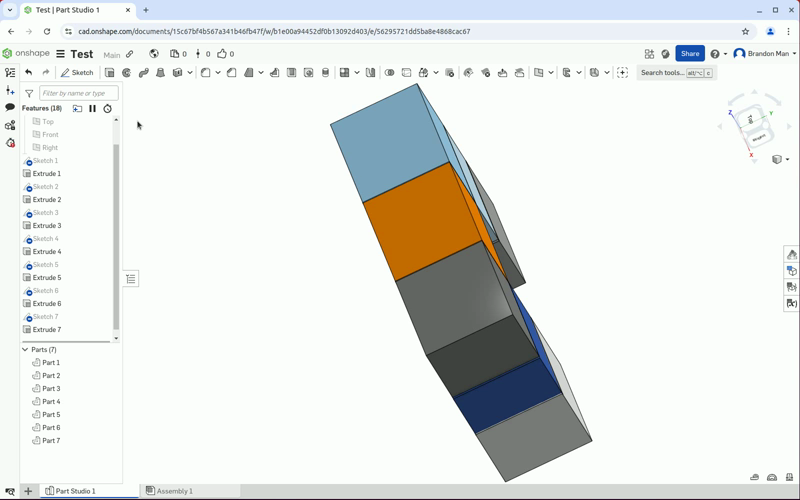
key(up, 2)
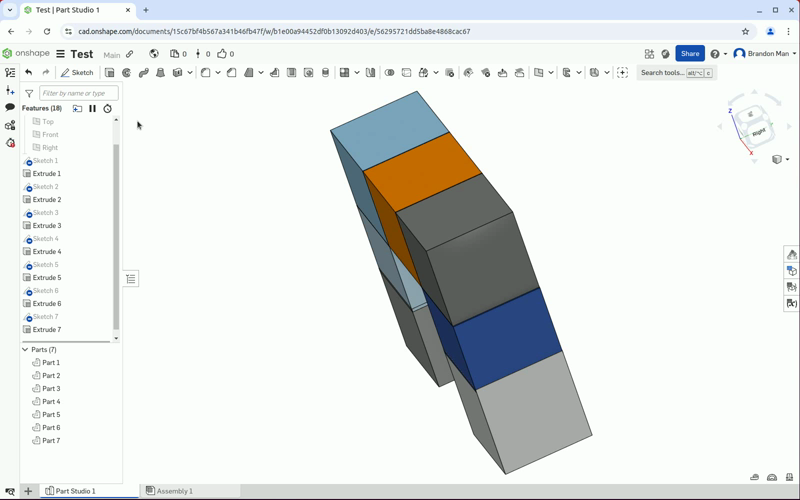
key(right, 2)
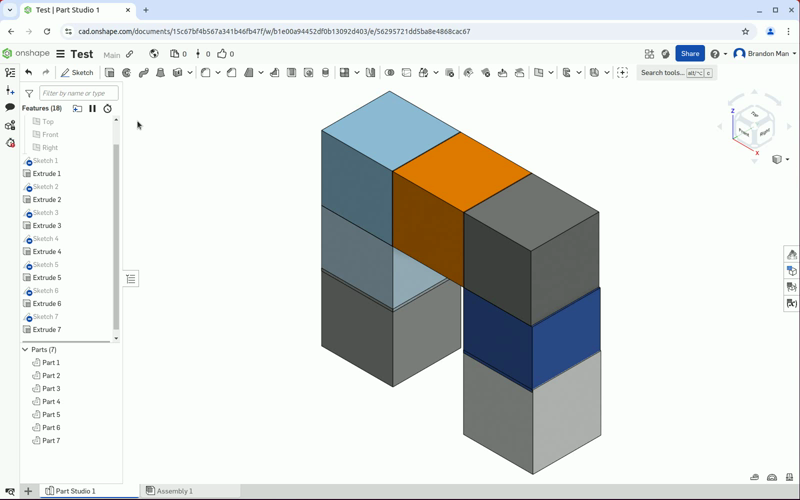
mouse_move(69, 163)
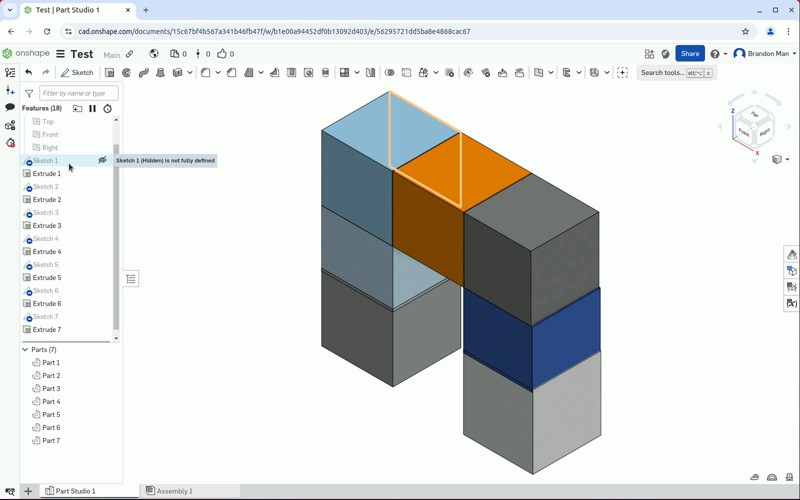
click(69, 163)